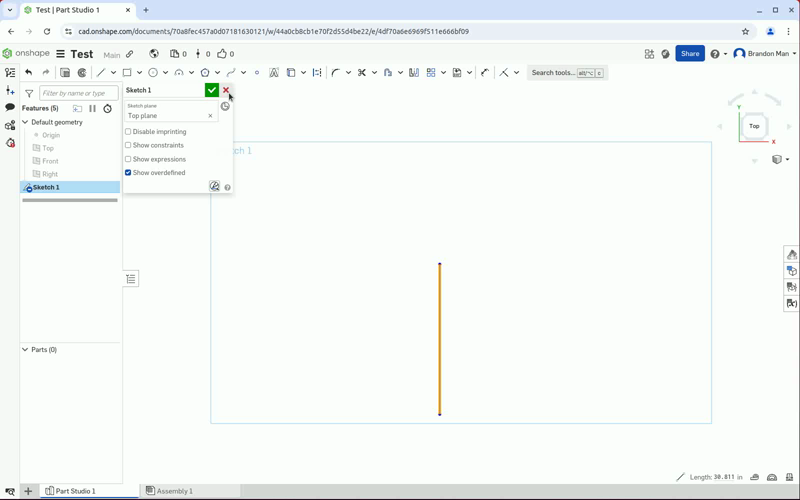
key(shift+h)
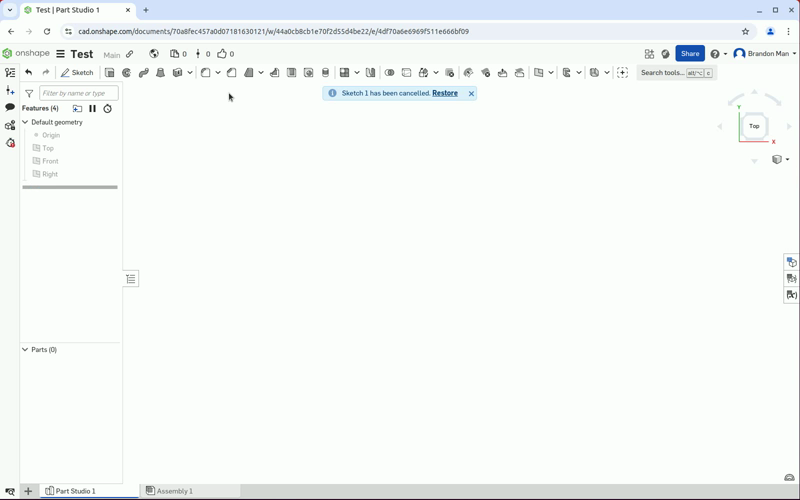
mouse_move(73, 352)
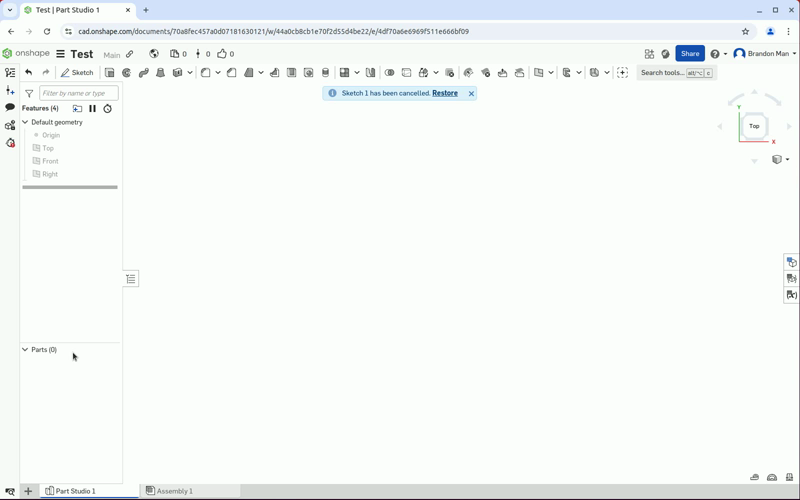
key(y)
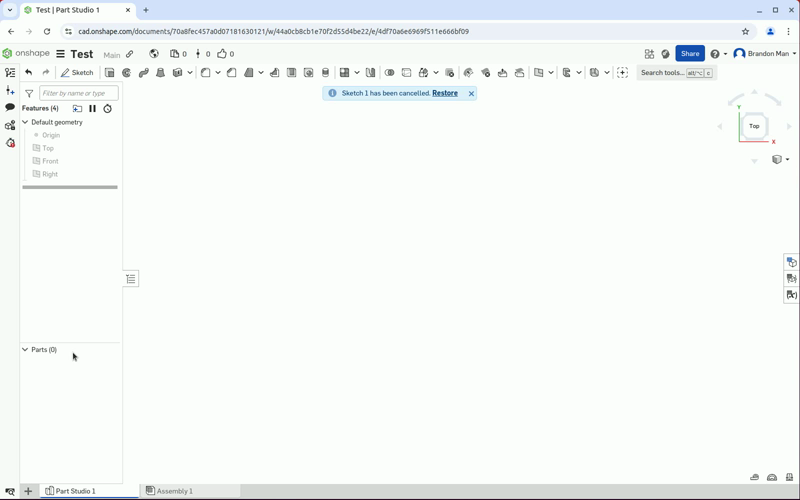
key(shift+p)
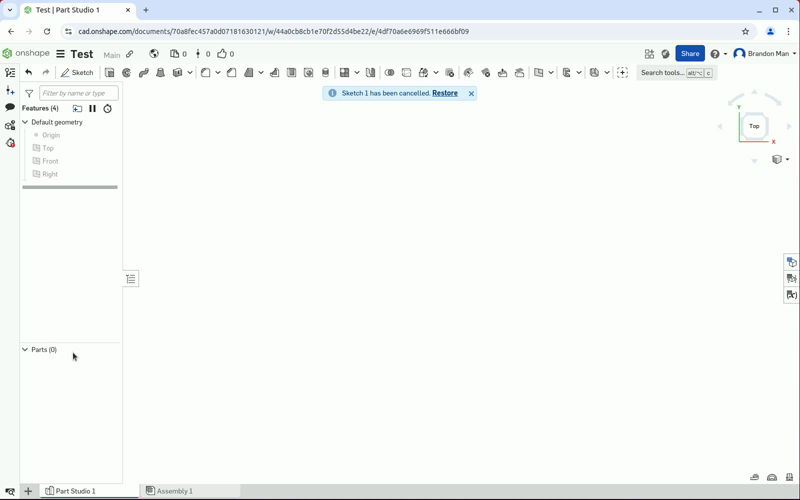
key(space)
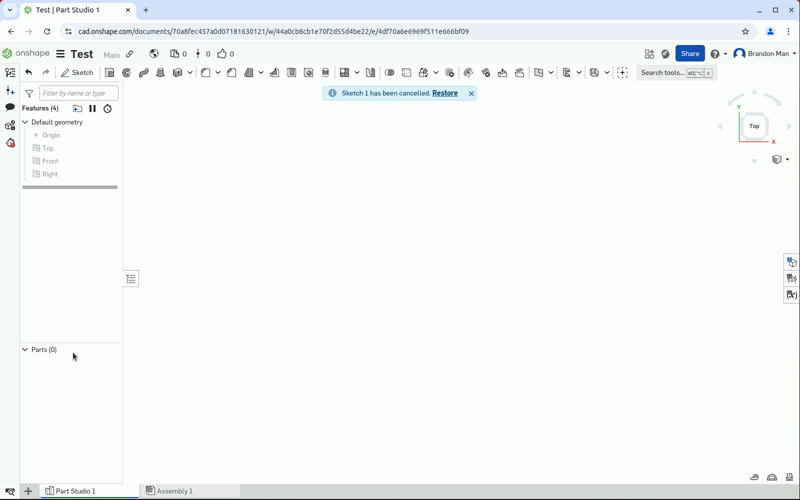
key_down(shift)
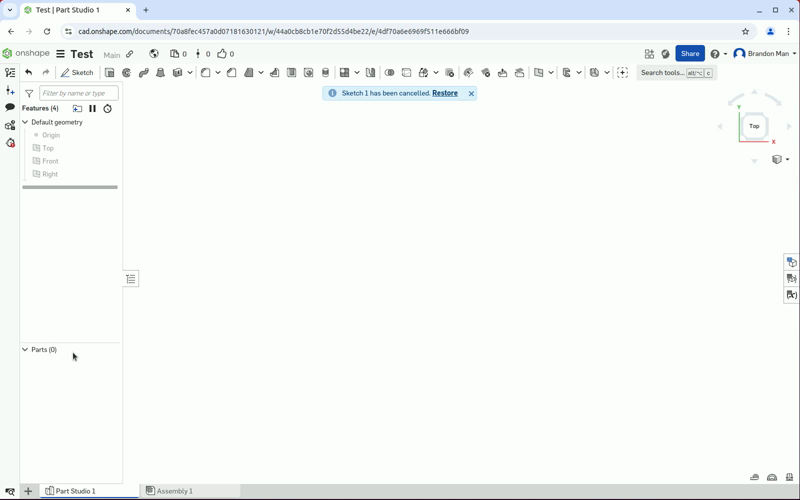
key(up)
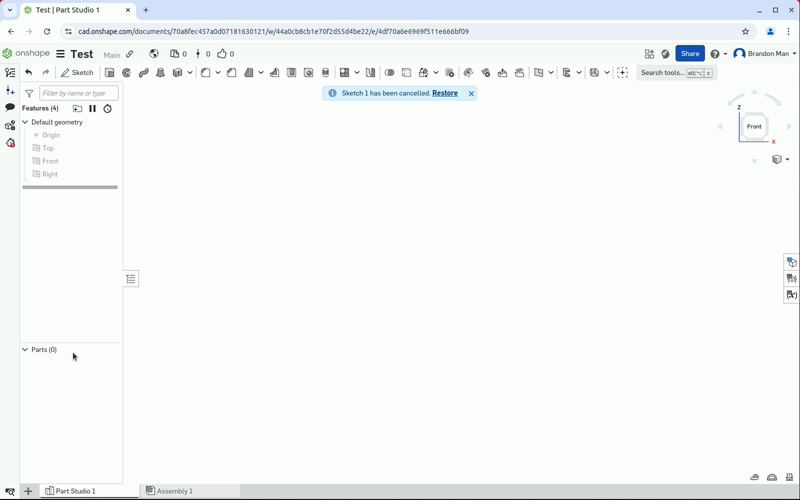
key_up(shift)
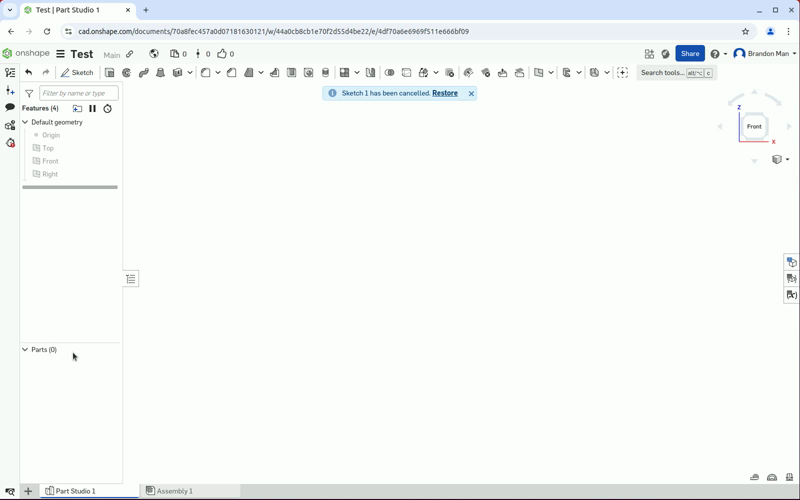
mouse_move(73, 352)
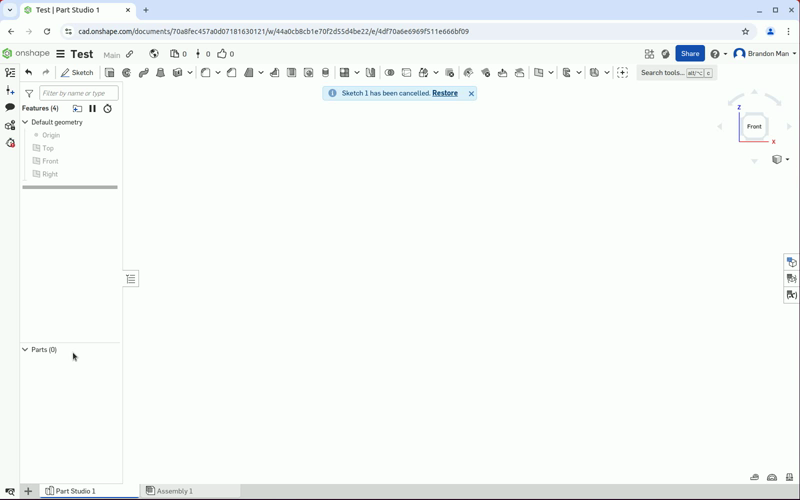
key(shift+y)
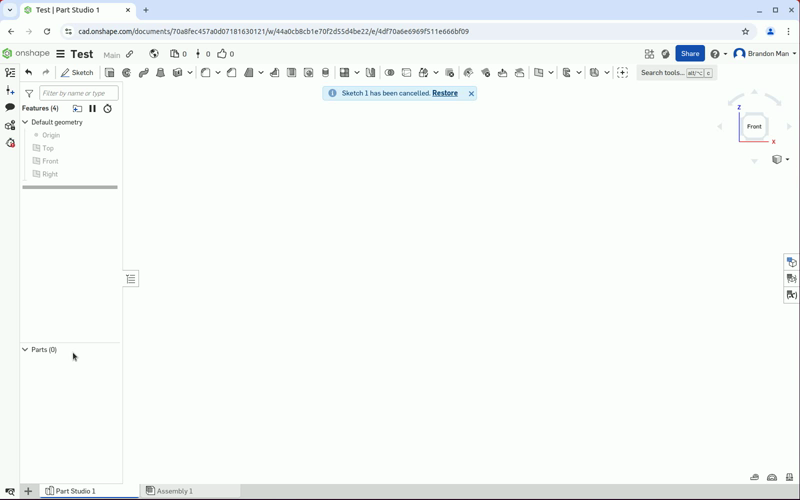
key(shift+s)
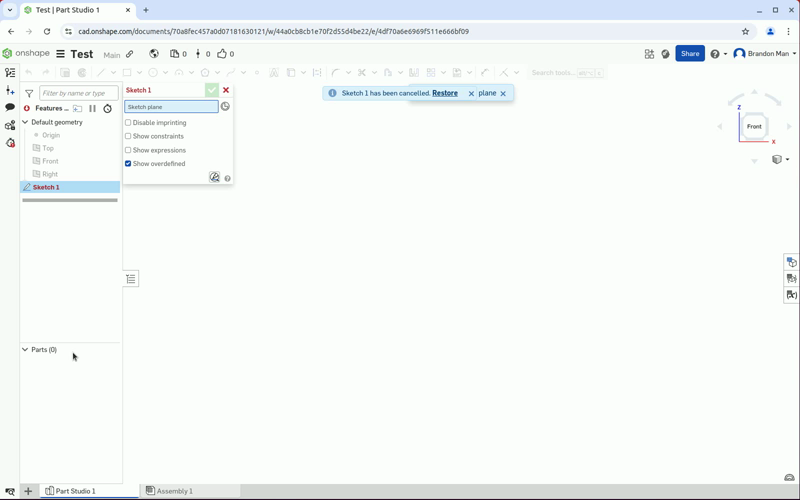
mouse_move(73, 163)
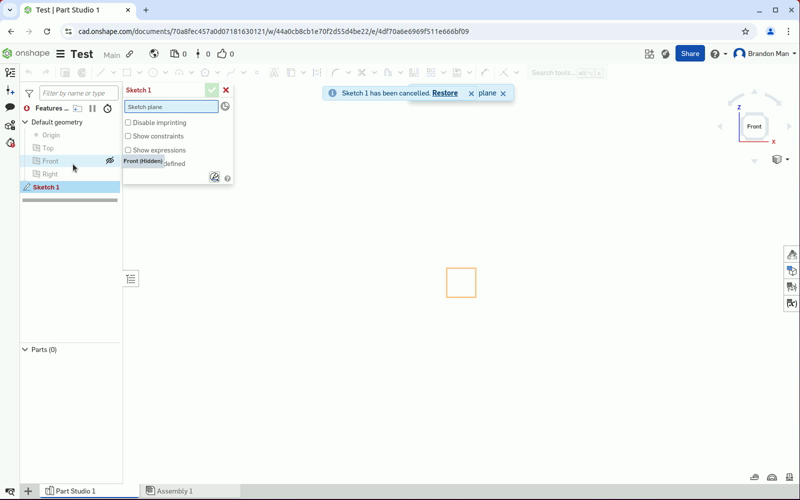
click(73, 163)
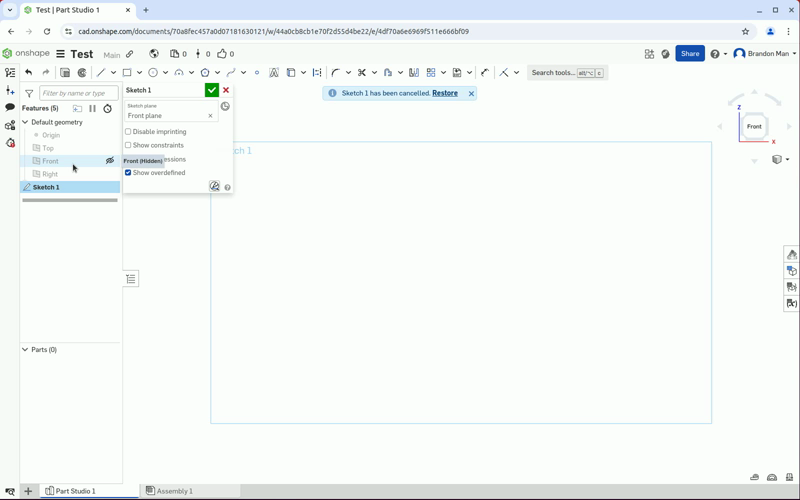
mouse_move(73, 352)
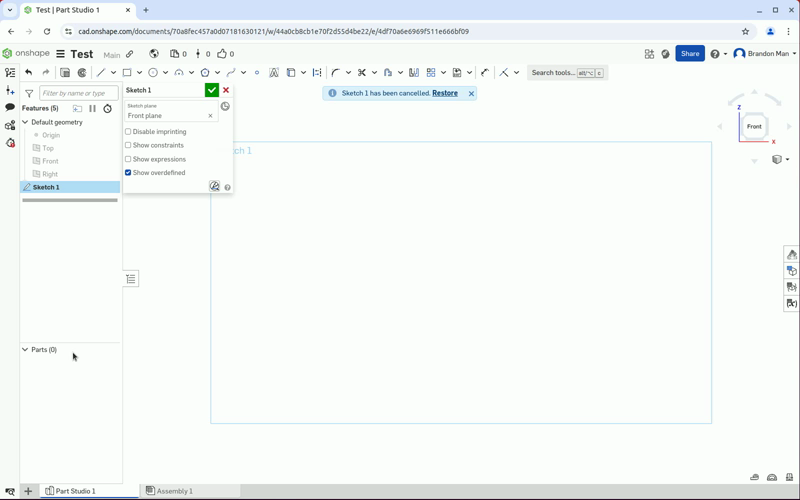
key(y)
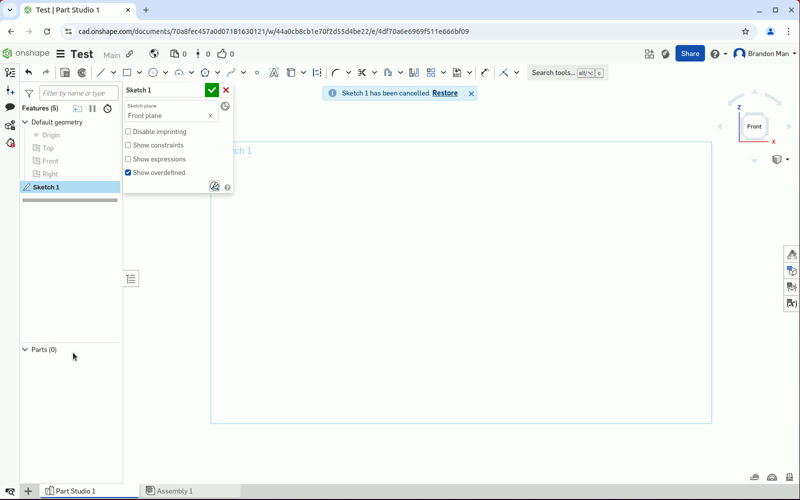
key(l)
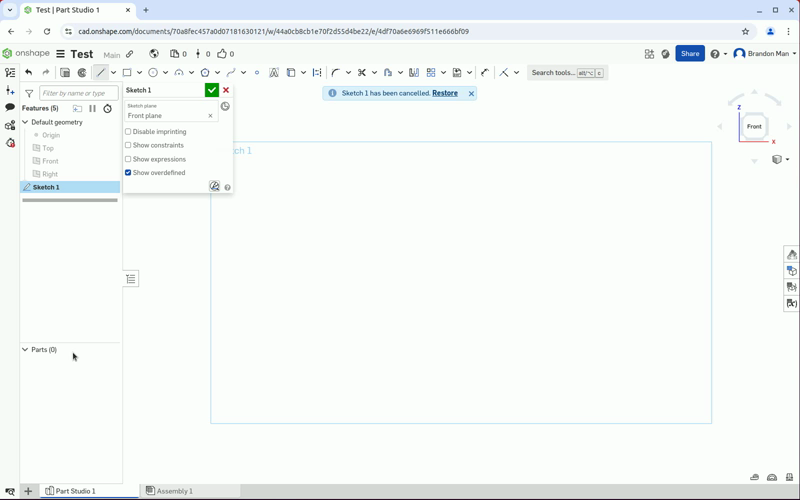
key_down(shift)
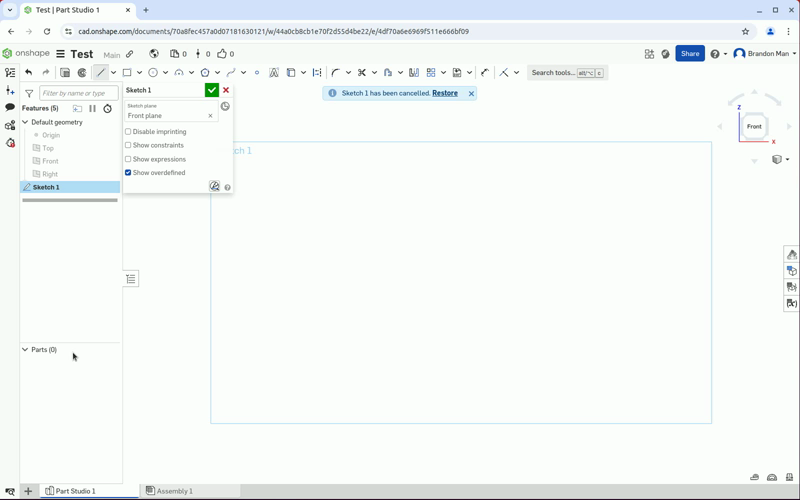
mouse_move(348, 318)
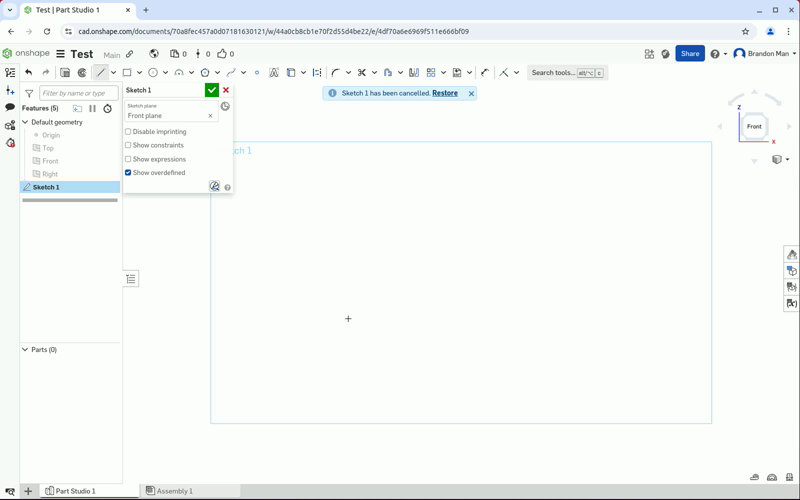
click(348, 318)
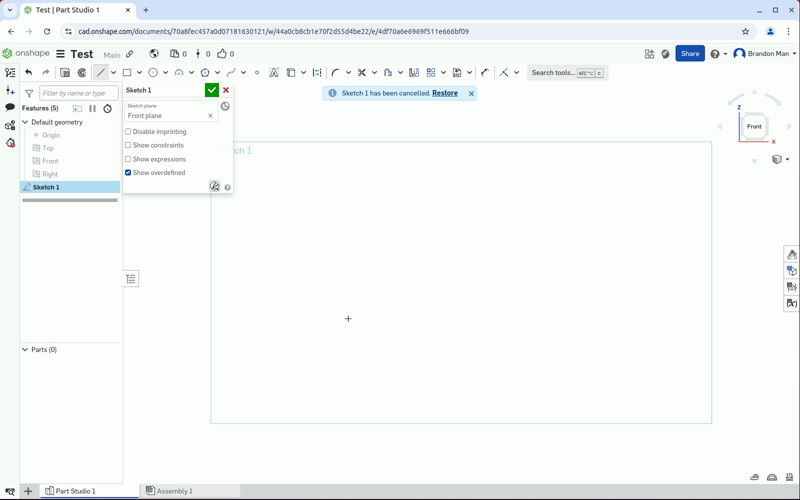
key_up(shift)
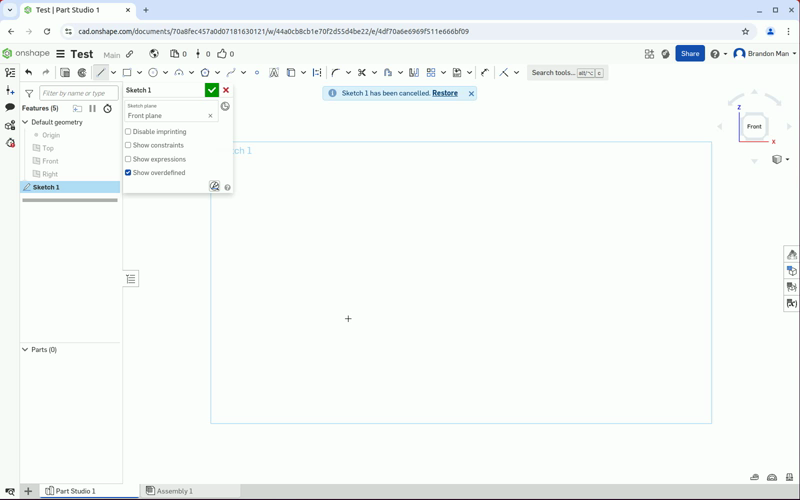
key_down(shift)
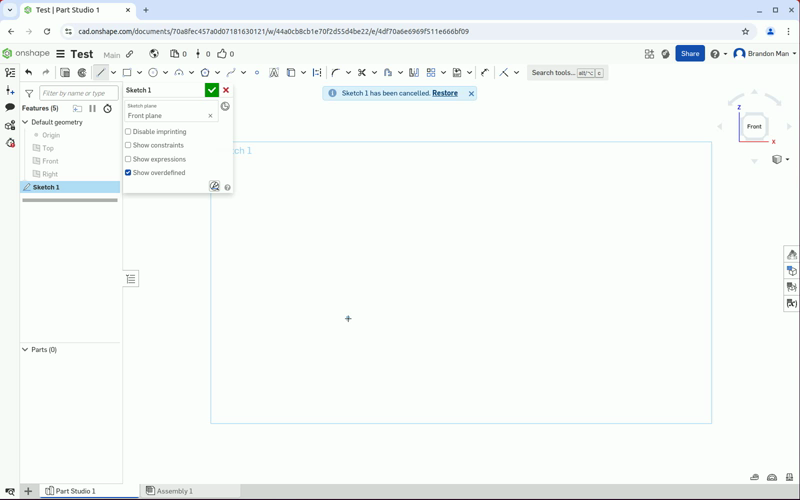
mouse_move(378, 318)
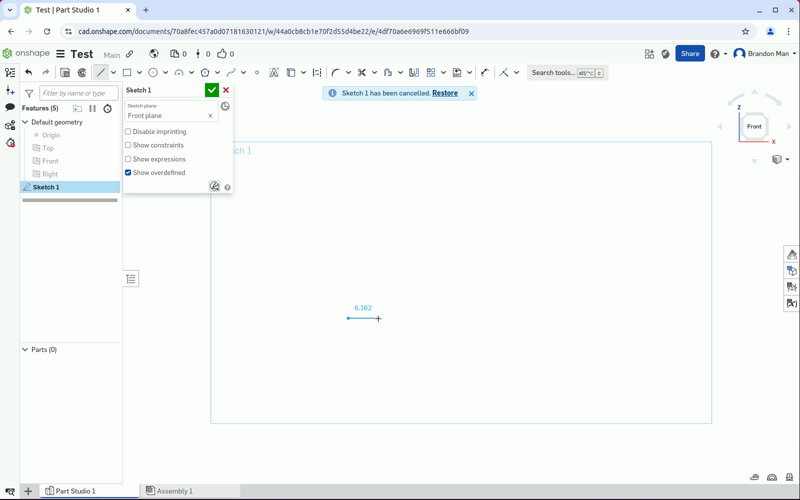
mouse_move(353, 318)
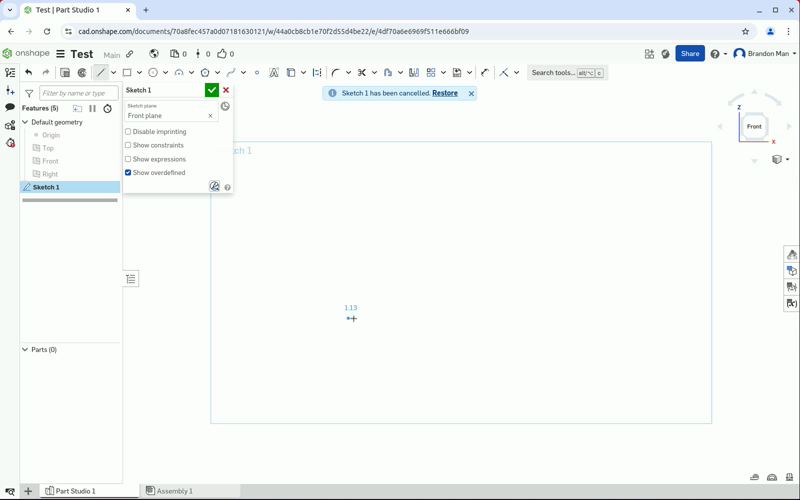
scroll(6)
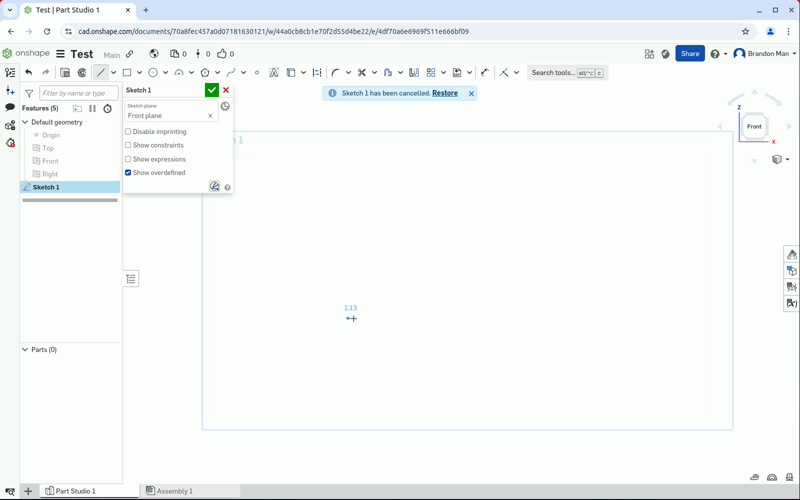
scroll(6)
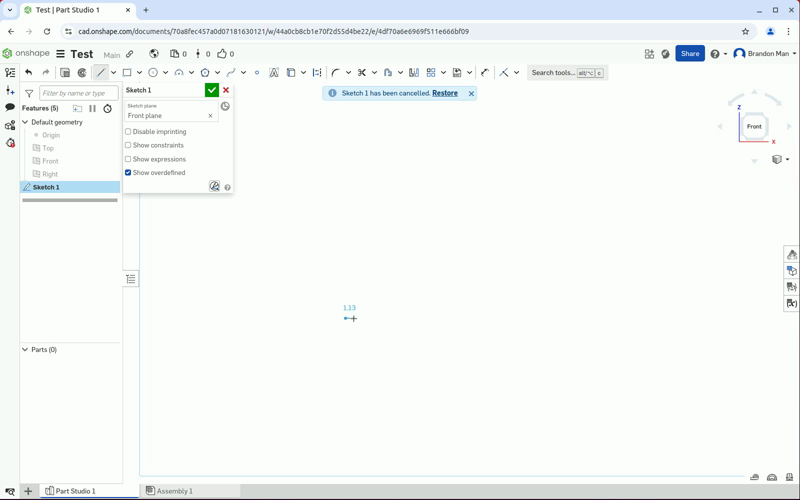
scroll(6)
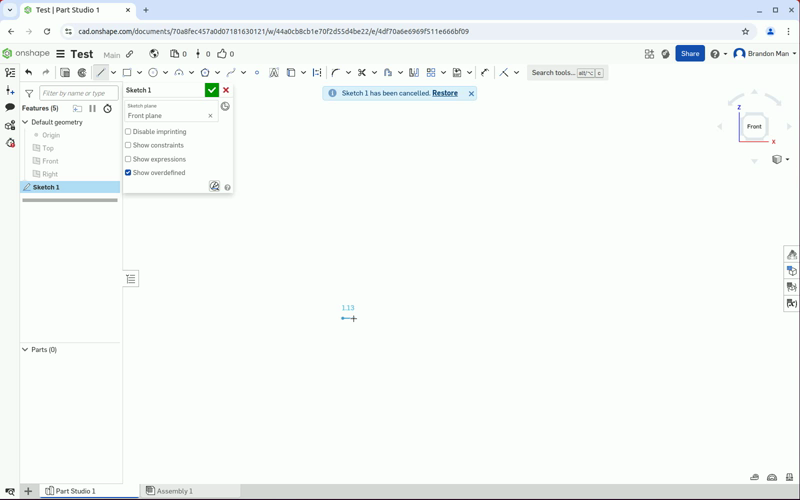
scroll(6)
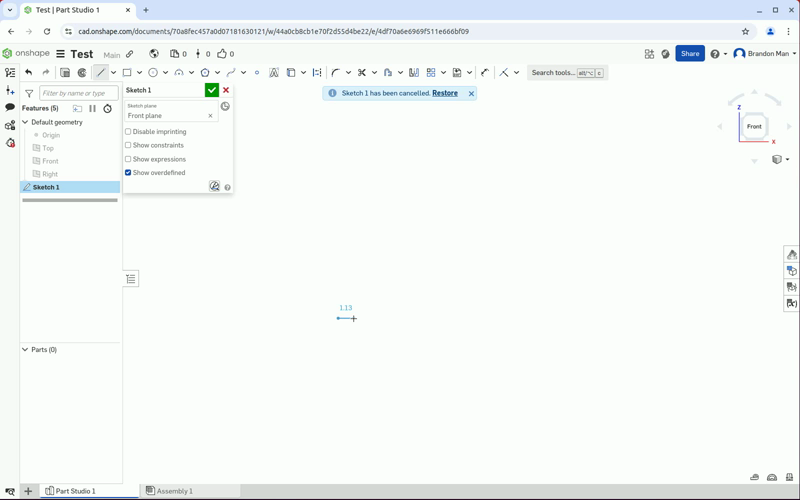
scroll(6)
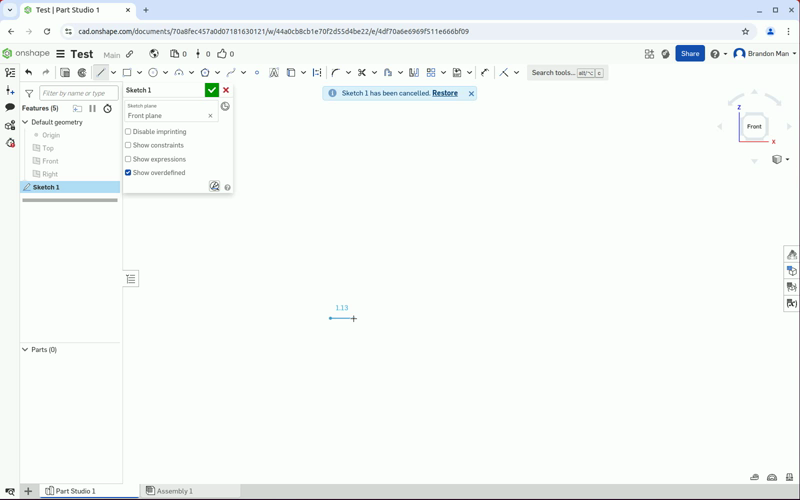
scroll(6)
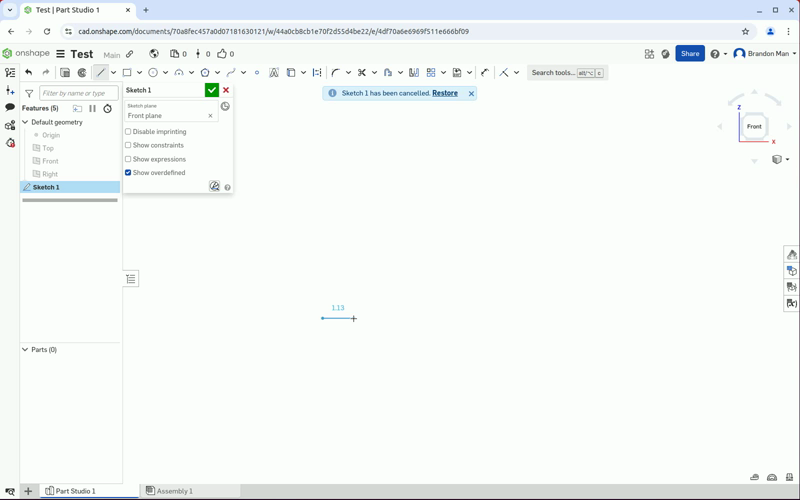
scroll(6)
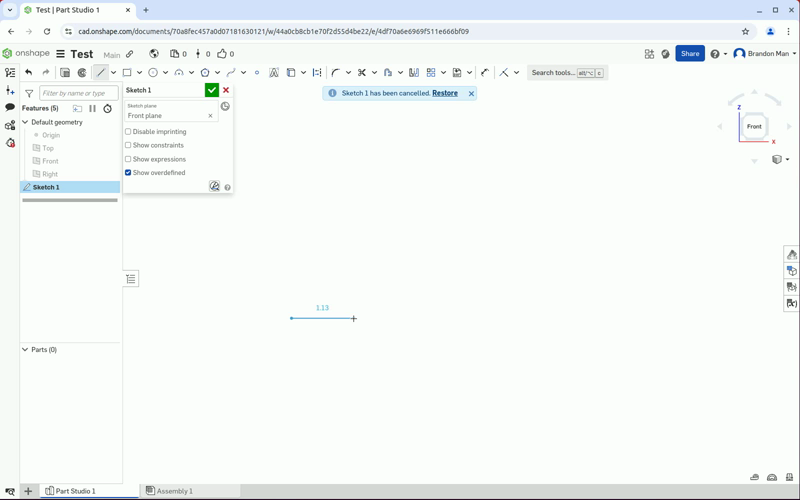
click(353, 318)
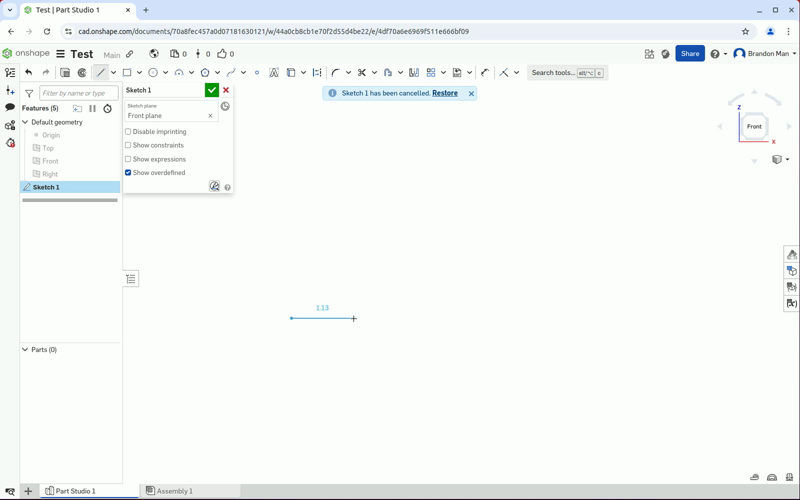
scroll(-6)
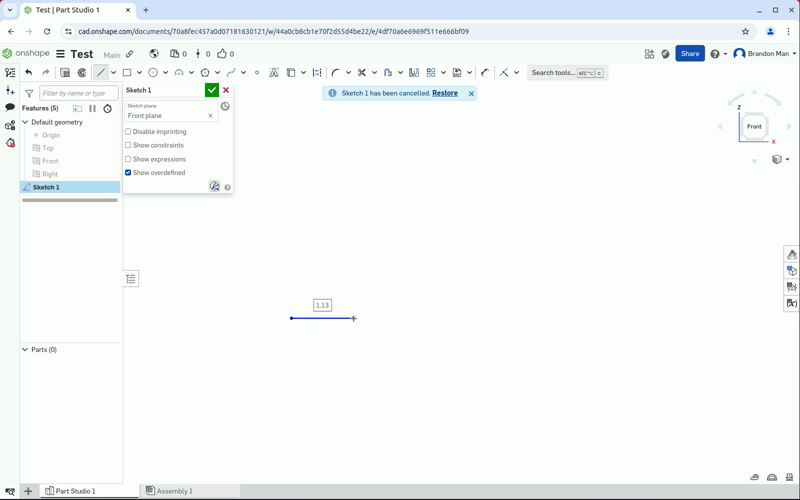
scroll(-6)
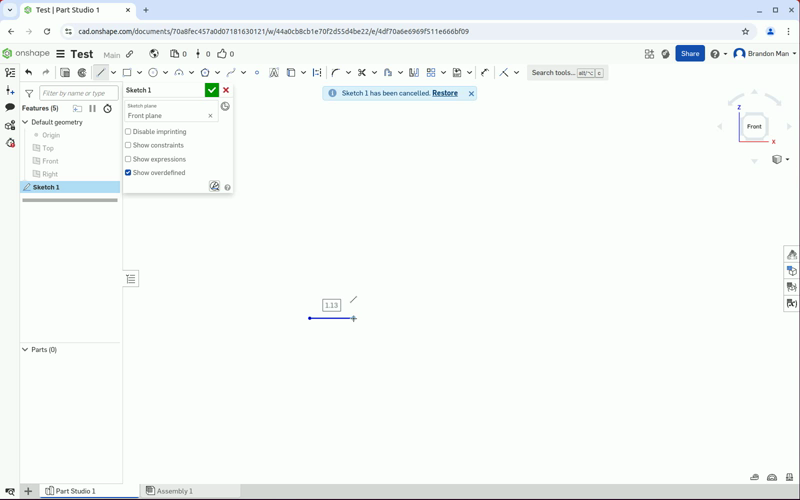
scroll(-6)
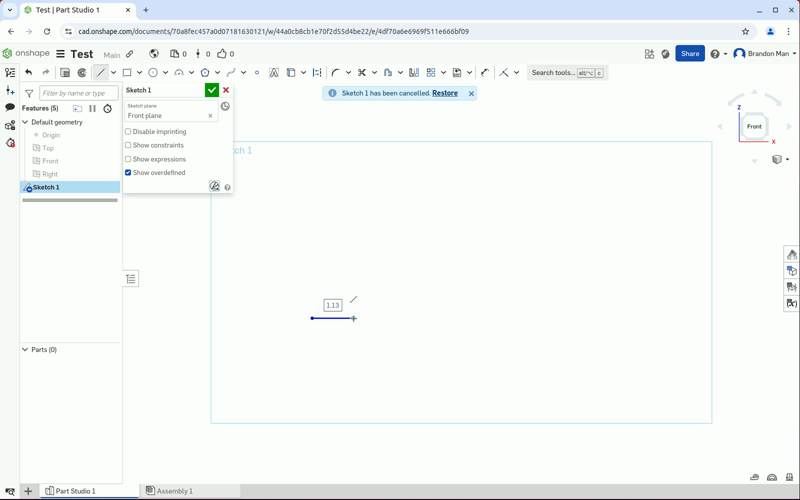
scroll(-6)
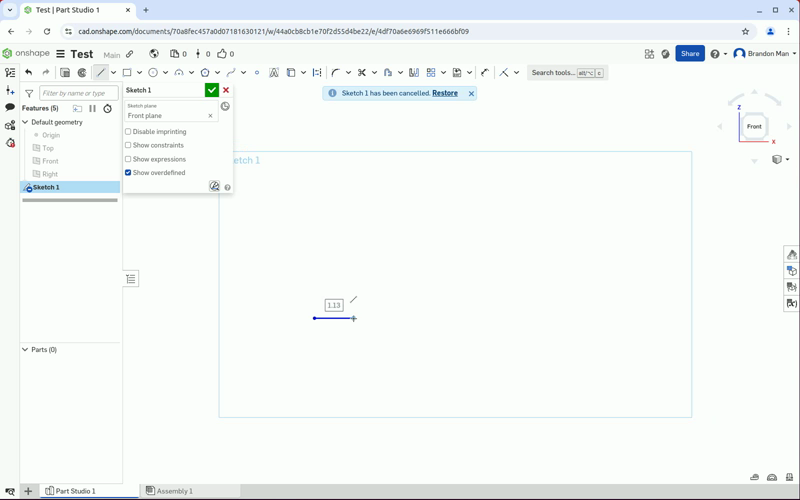
scroll(-6)
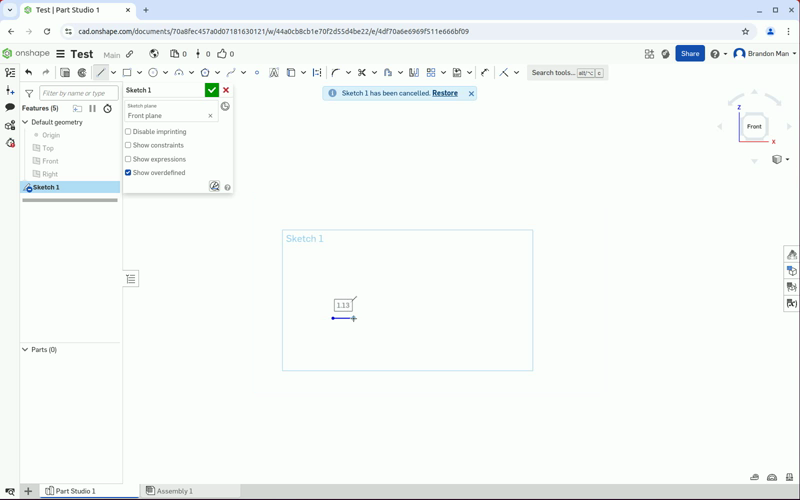
scroll(-6)
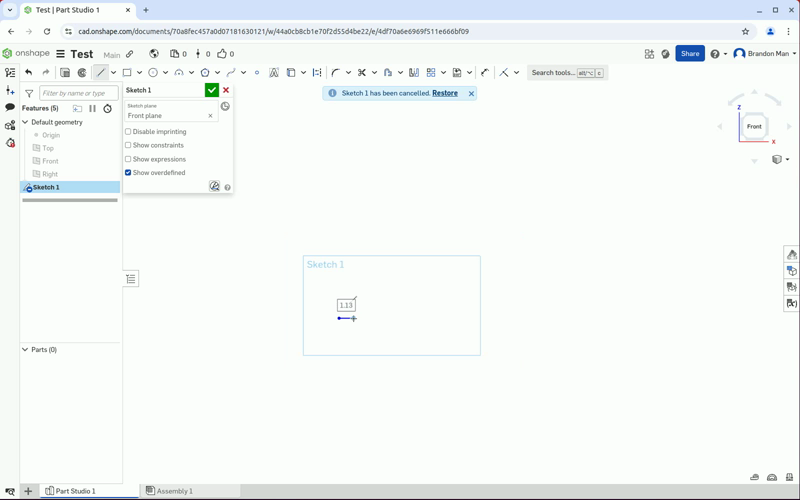
scroll(-6)
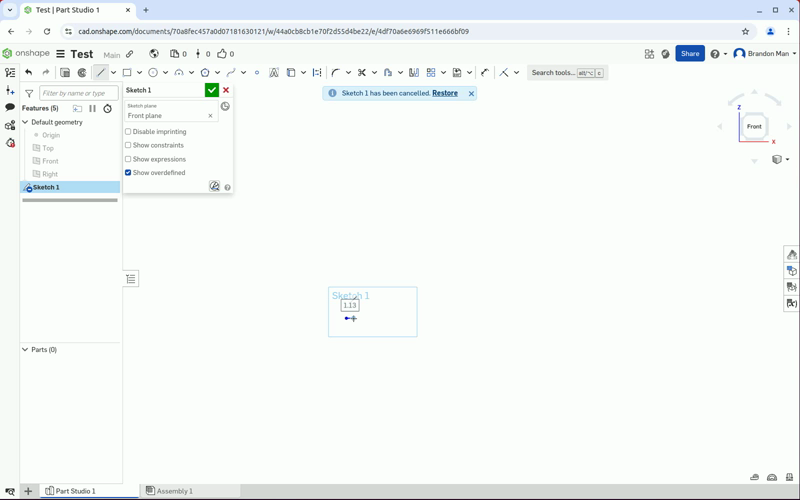
key_up(shift)
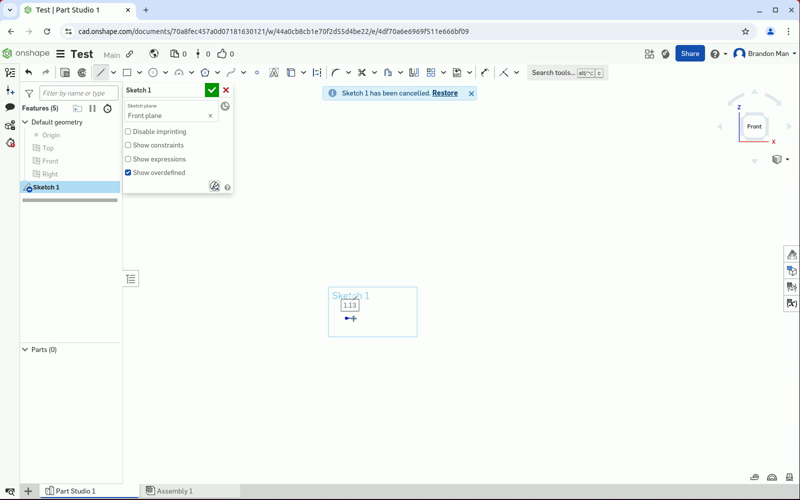
key_down(shift)
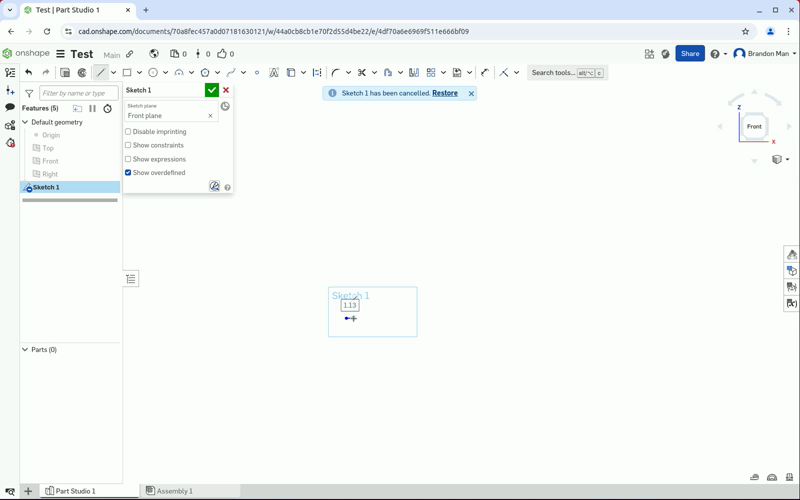
mouse_move(383, 318)
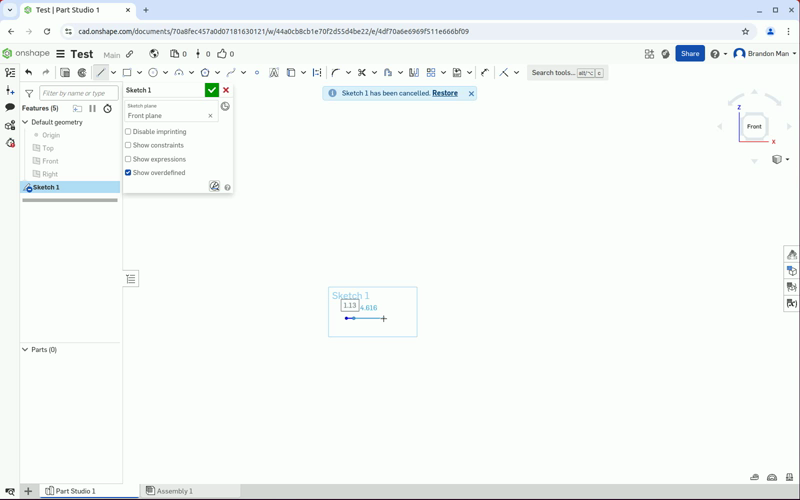
mouse_move(353, 297)
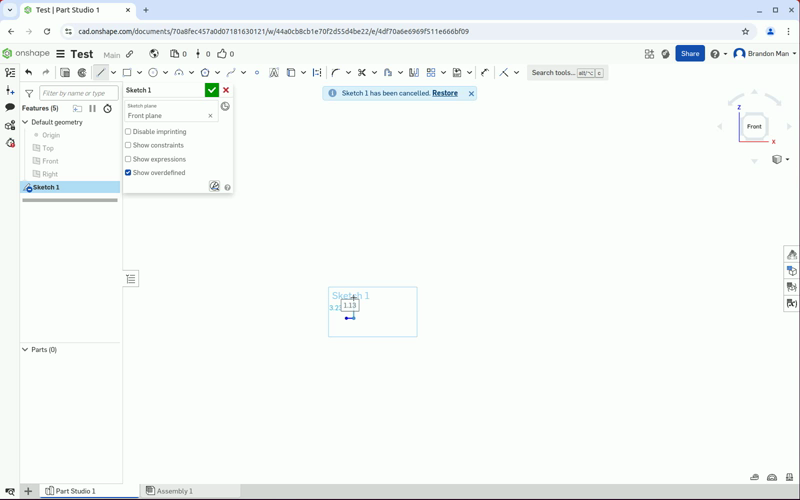
click(353, 297)
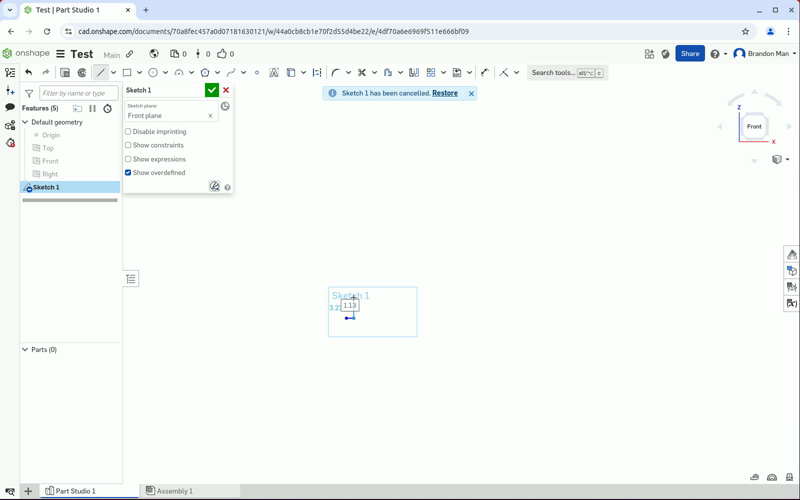
key_up(shift)
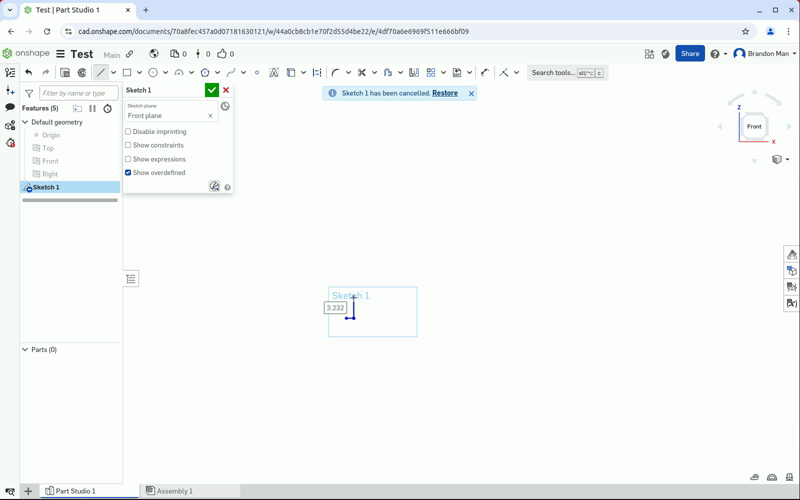
key_down(shift)
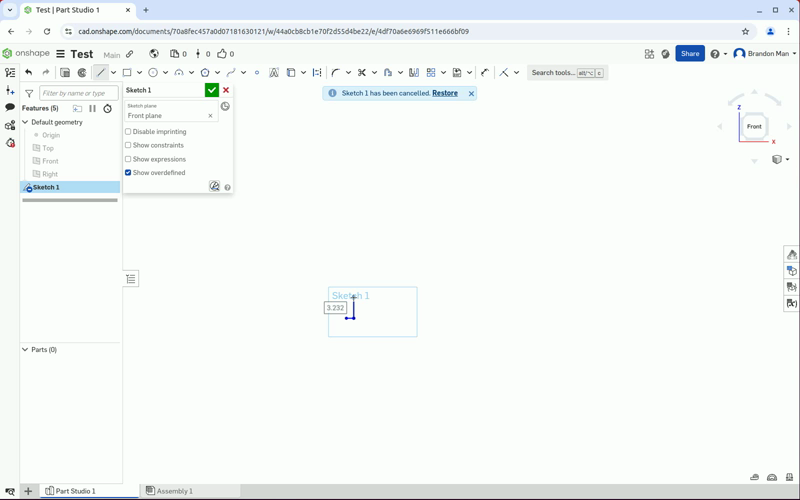
mouse_move(383, 297)
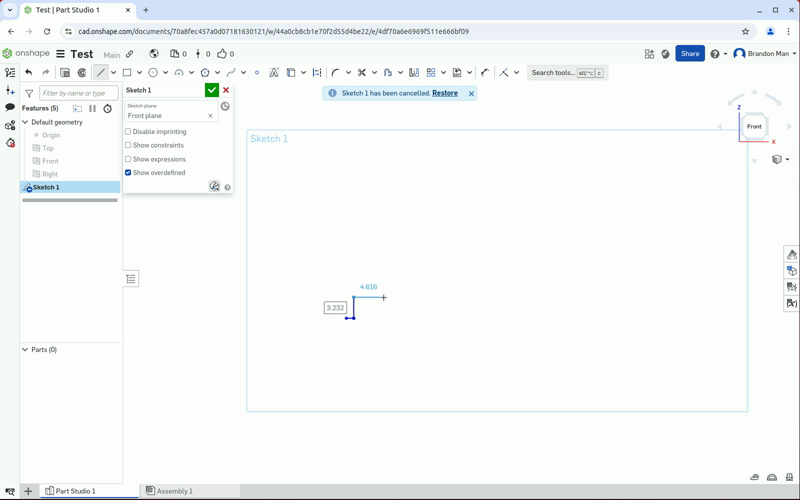
mouse_move(365, 297)
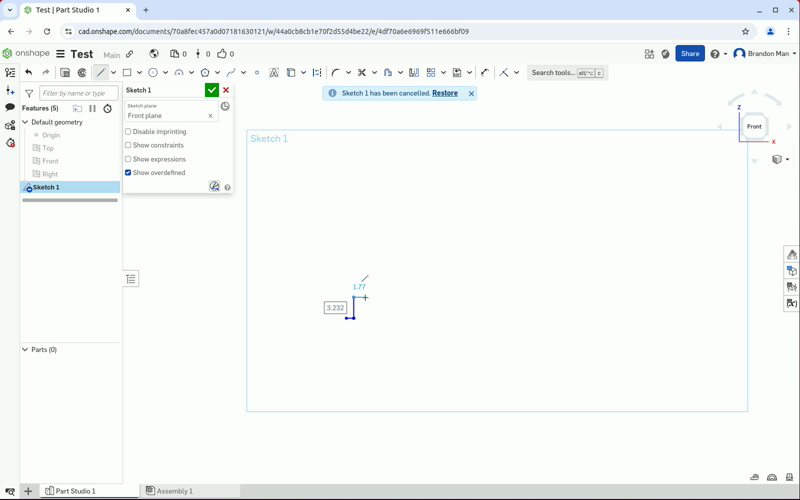
click(365, 297)
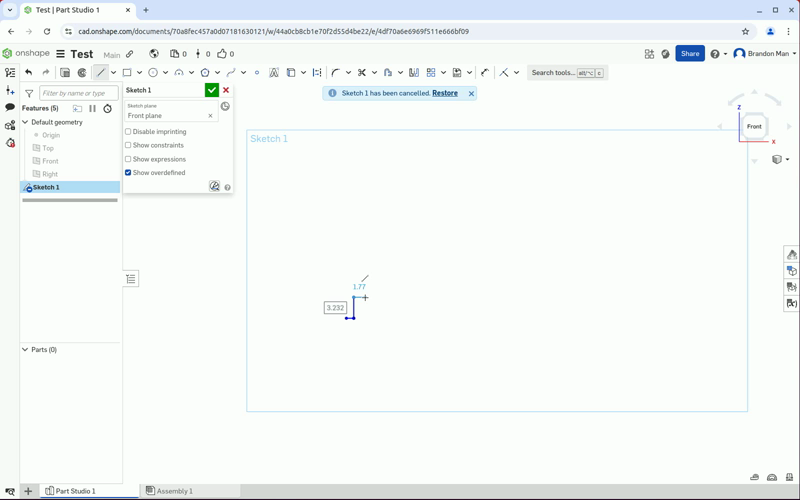
key_up(shift)
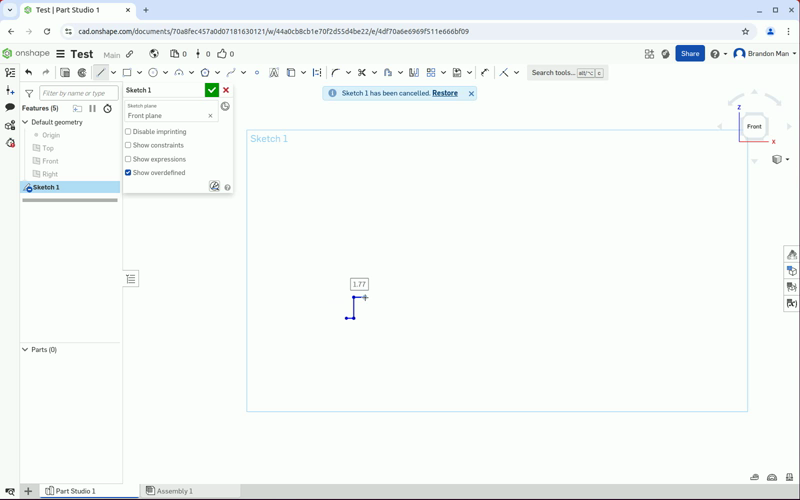
key_down(shift)
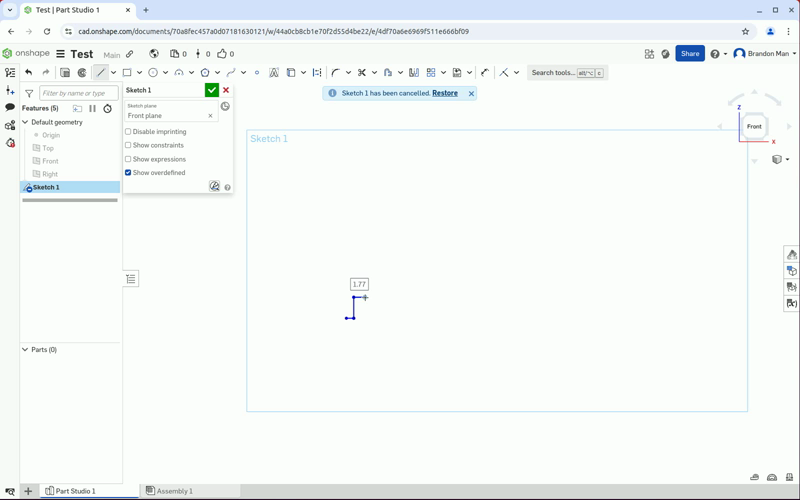
mouse_move(395, 297)
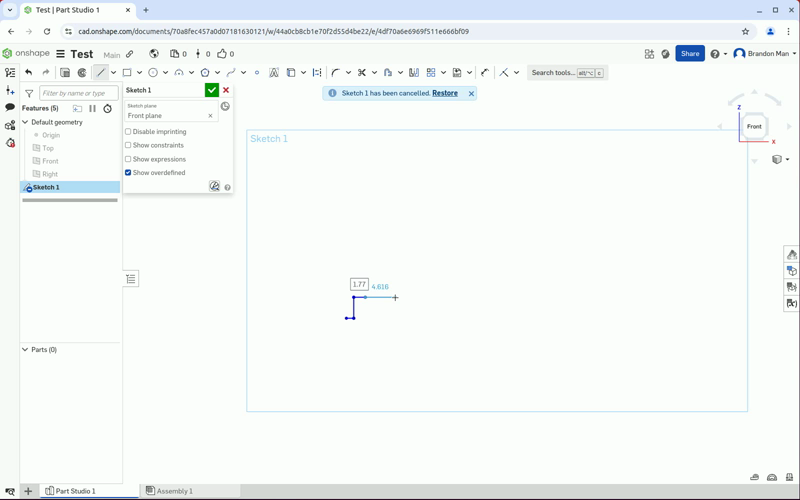
mouse_move(378, 318)
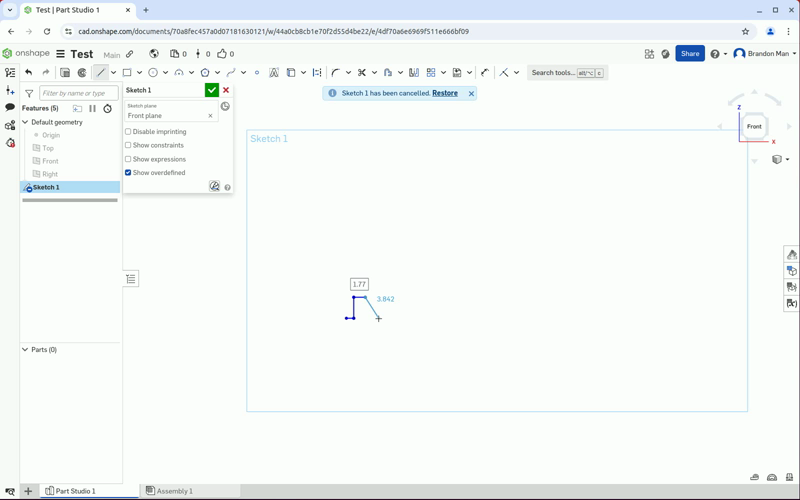
click(378, 318)
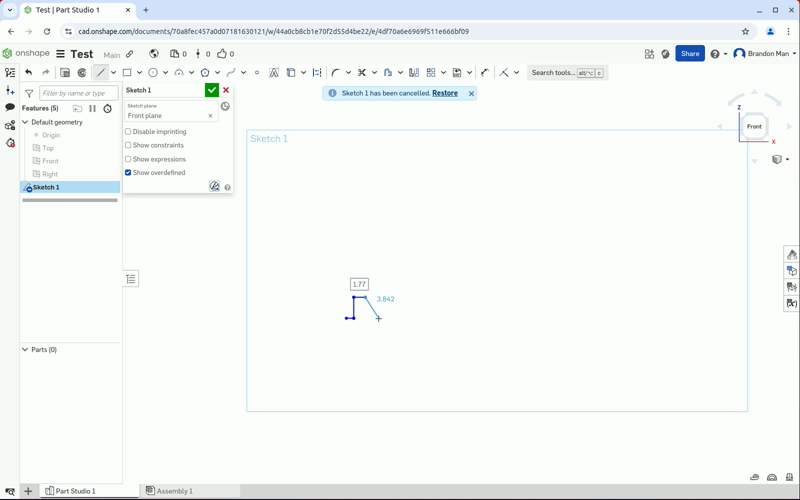
key_up(shift)
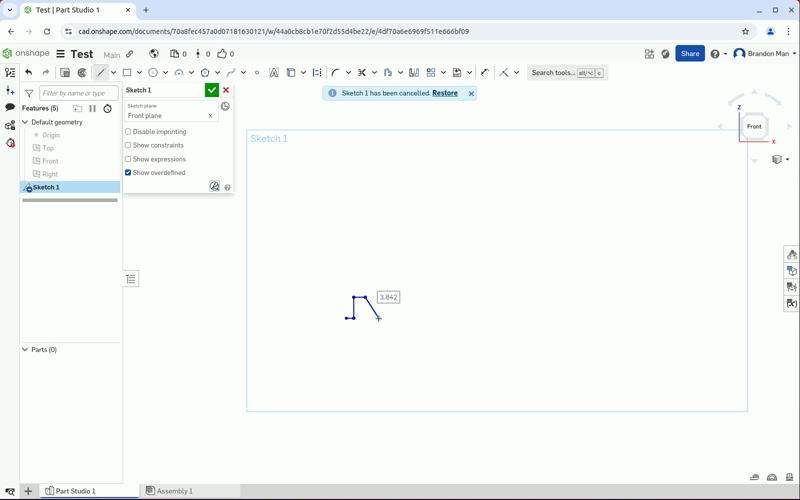
key_down(shift)
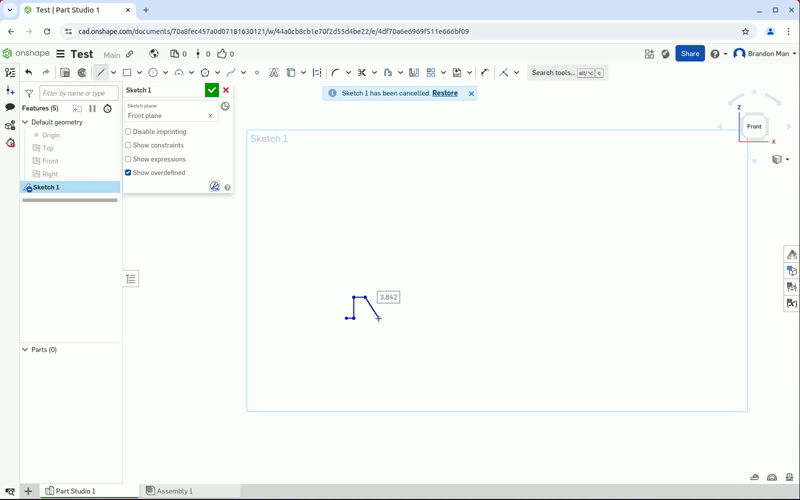
mouse_move(408, 318)
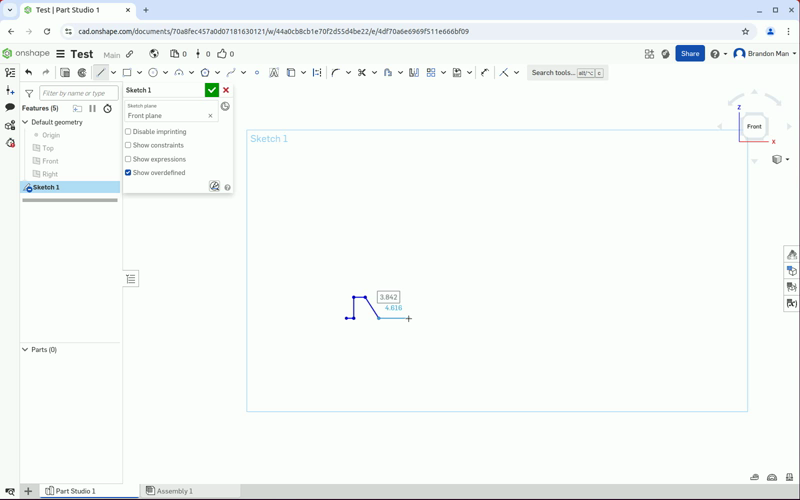
mouse_move(385, 318)
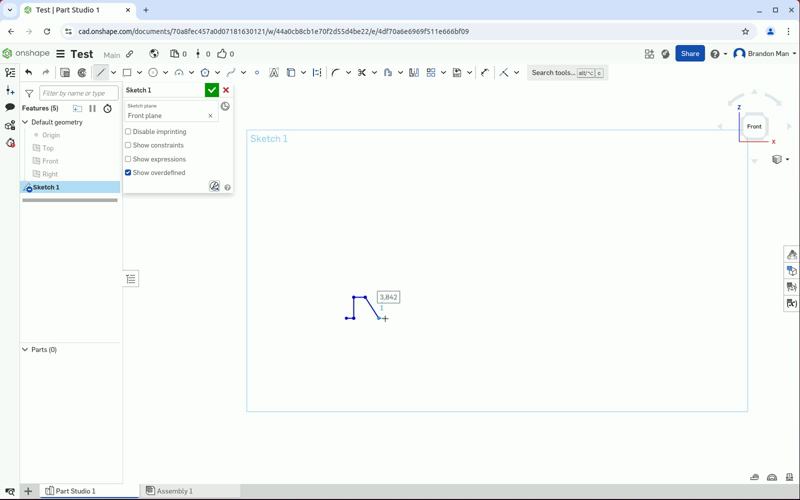
scroll(6)
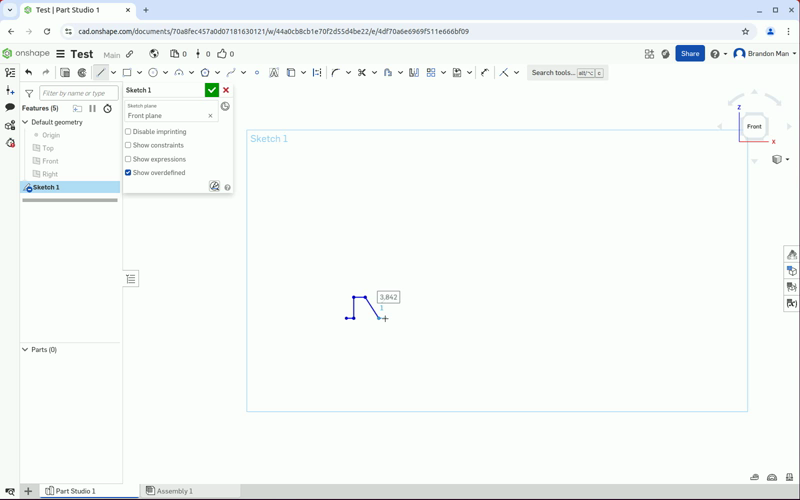
scroll(6)
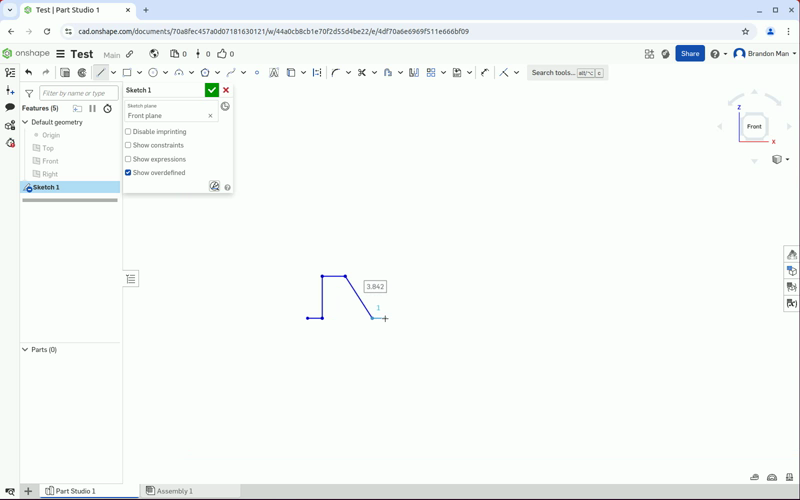
scroll(6)
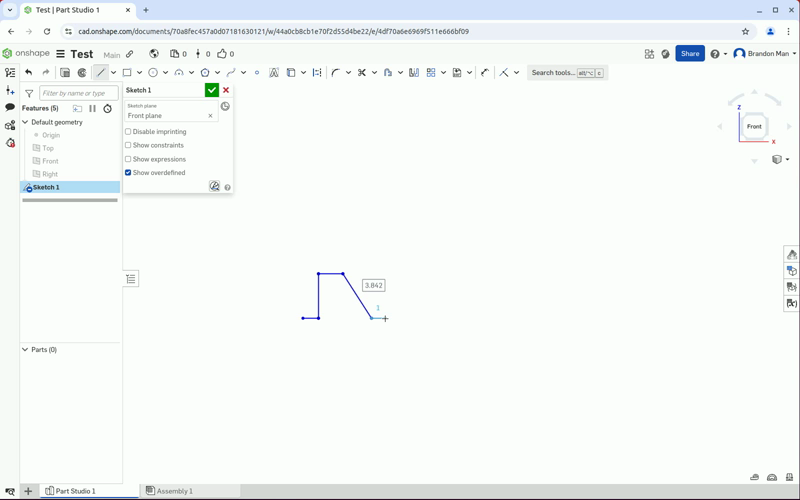
scroll(6)
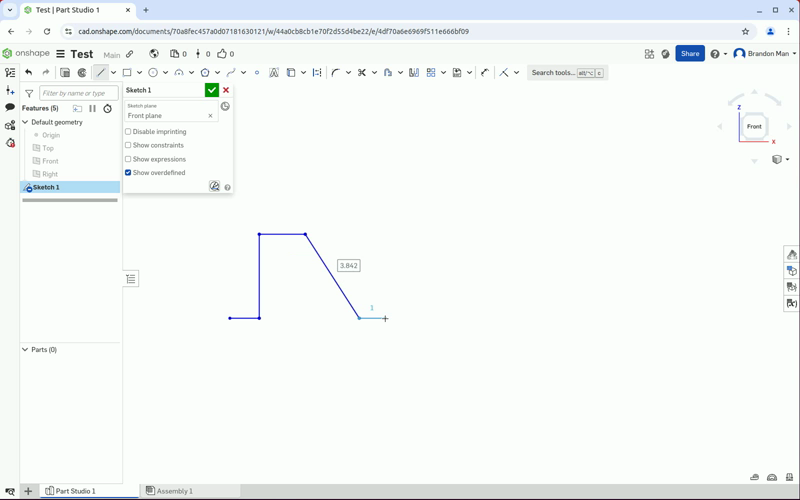
scroll(6)
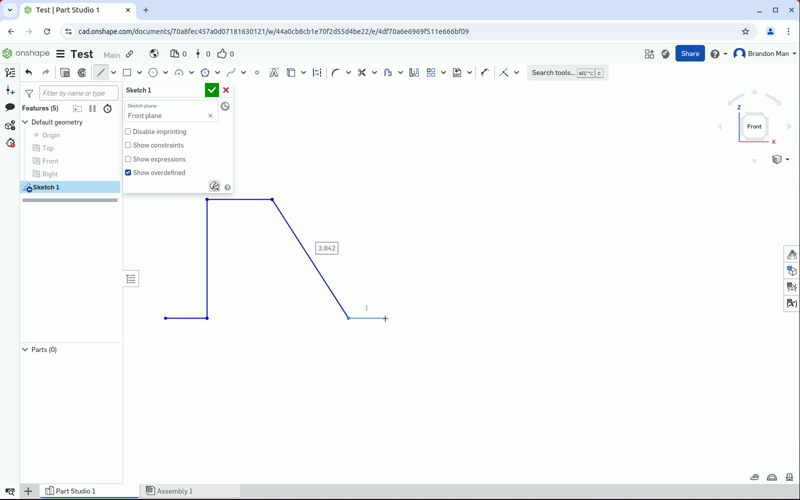
scroll(6)
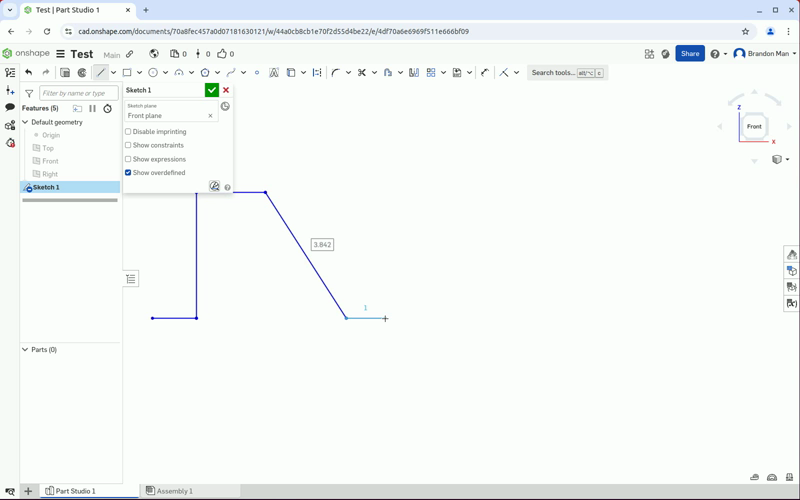
scroll(6)
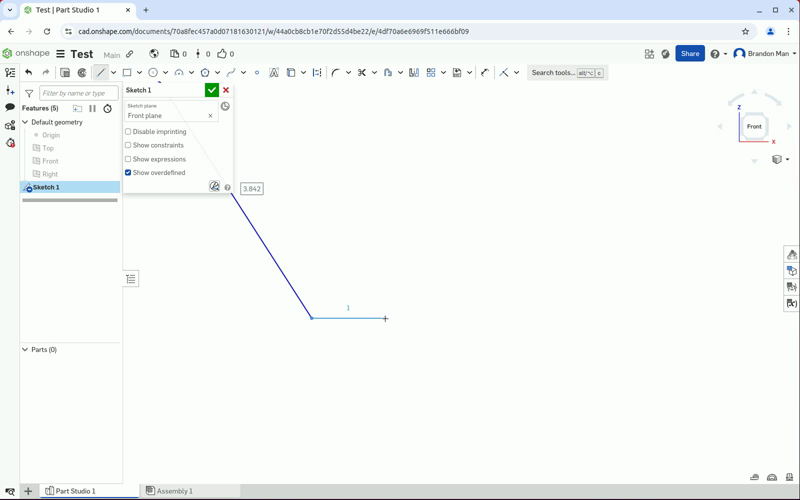
click(385, 318)
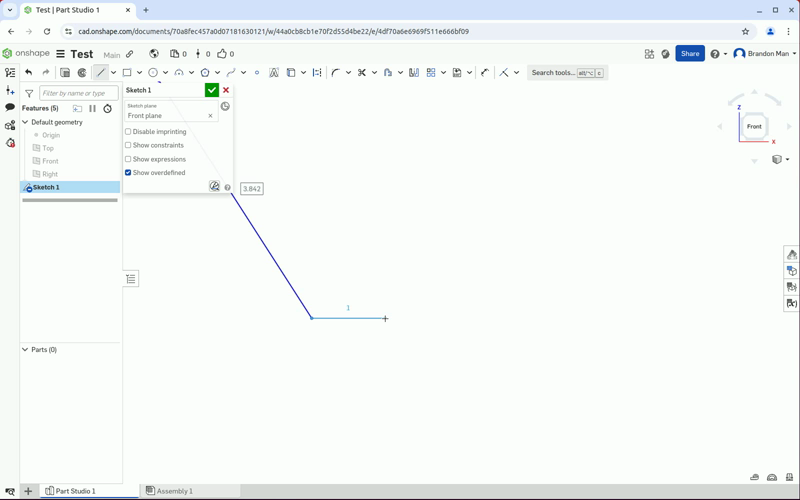
scroll(-6)
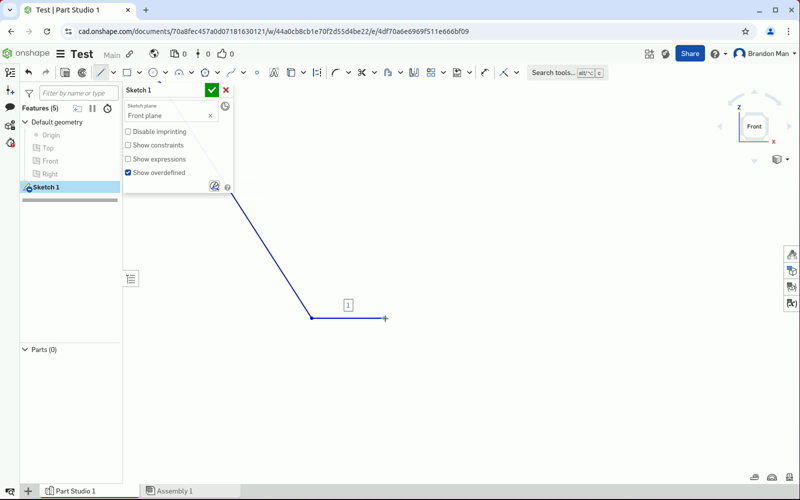
scroll(-6)
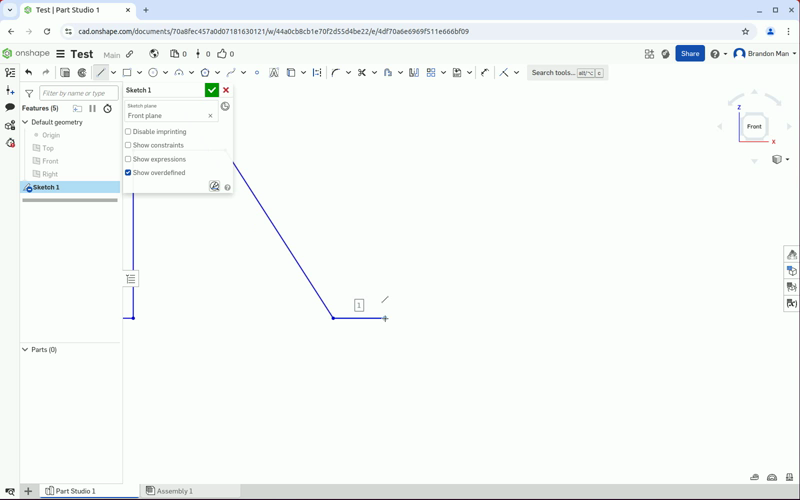
scroll(-6)
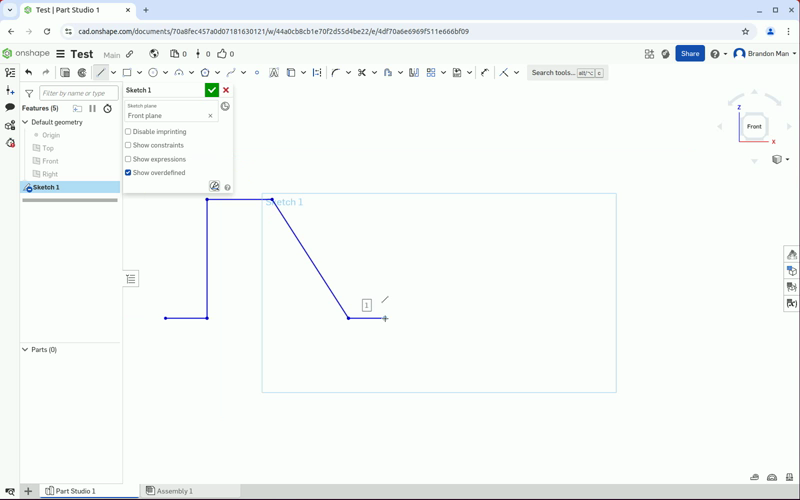
scroll(-6)
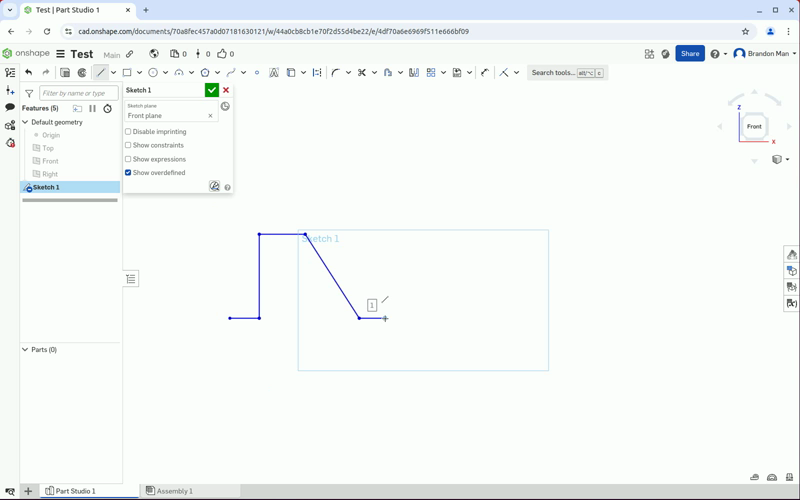
scroll(-6)
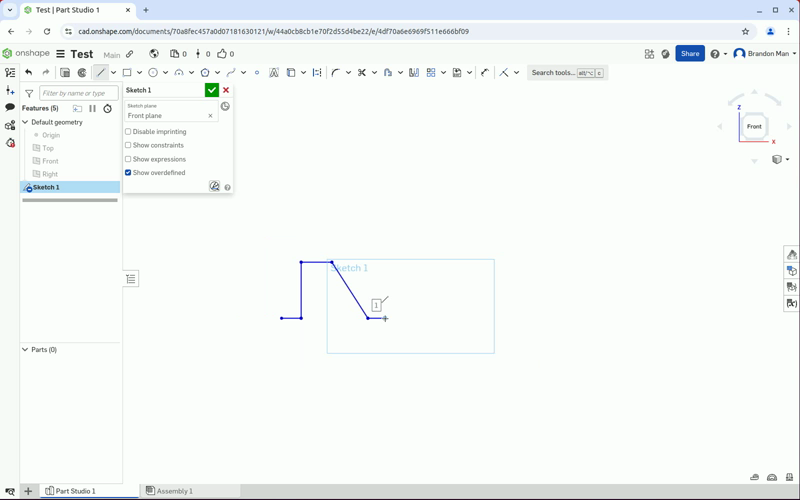
scroll(-6)
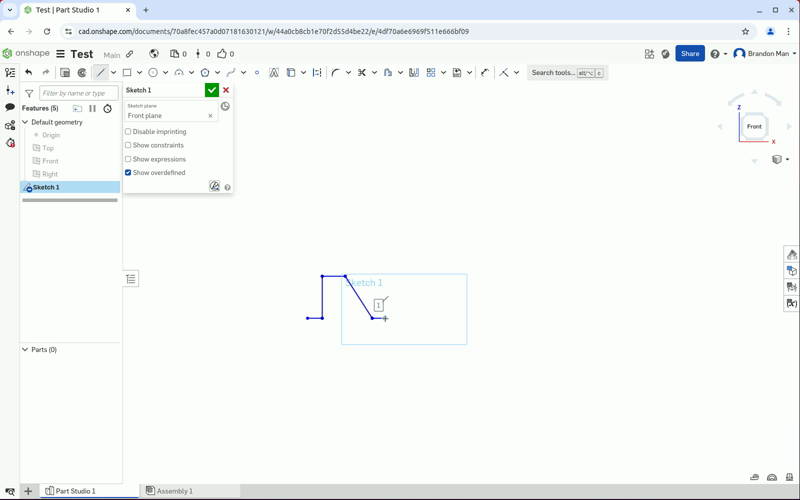
scroll(-6)
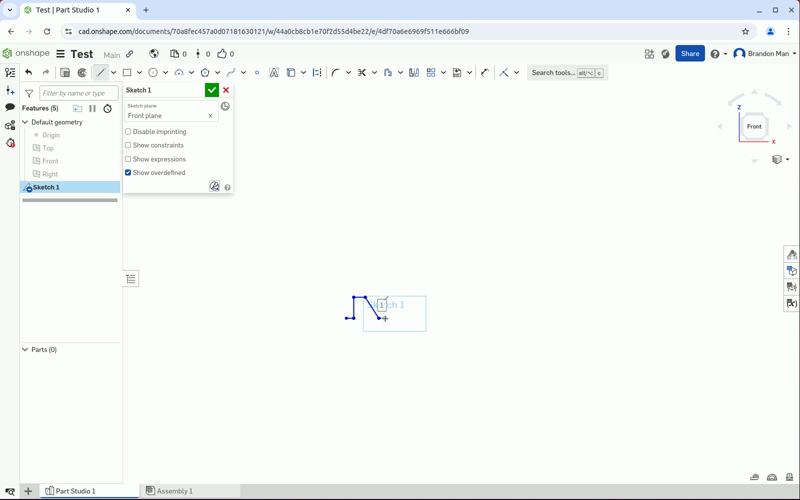
key_up(shift)
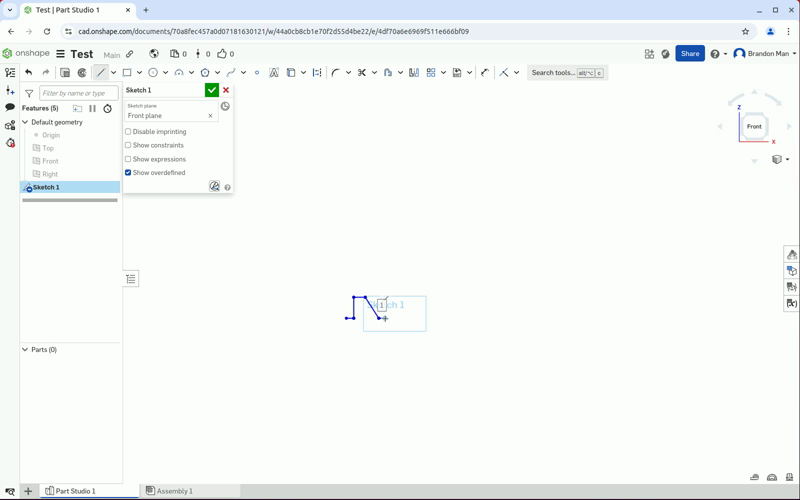
key_down(shift)
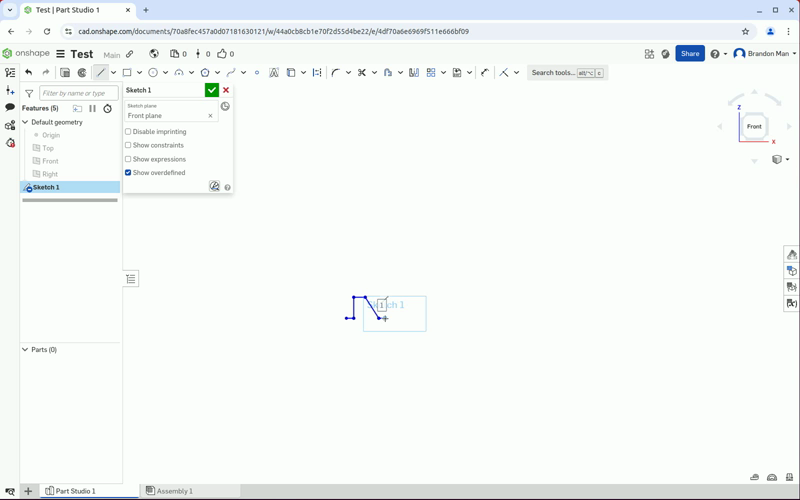
mouse_move(415, 318)
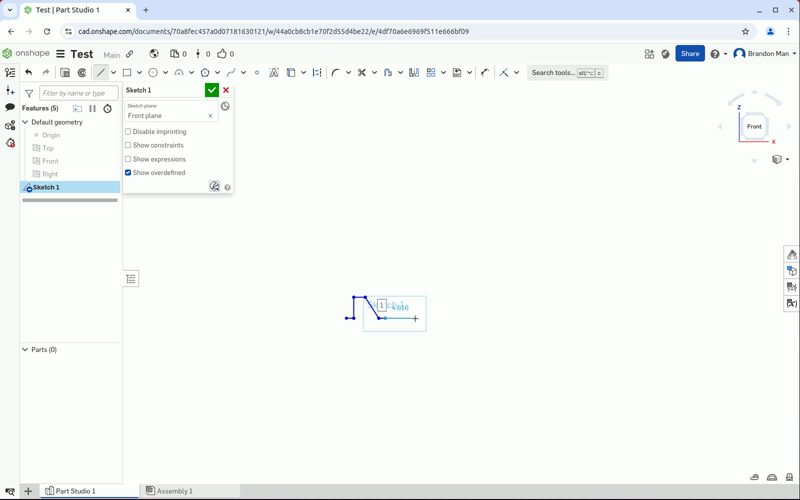
mouse_move(371, 296)
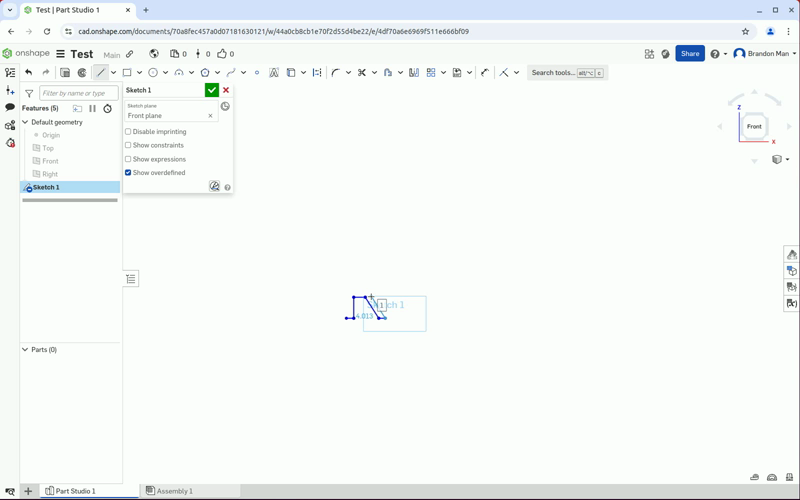
click(371, 296)
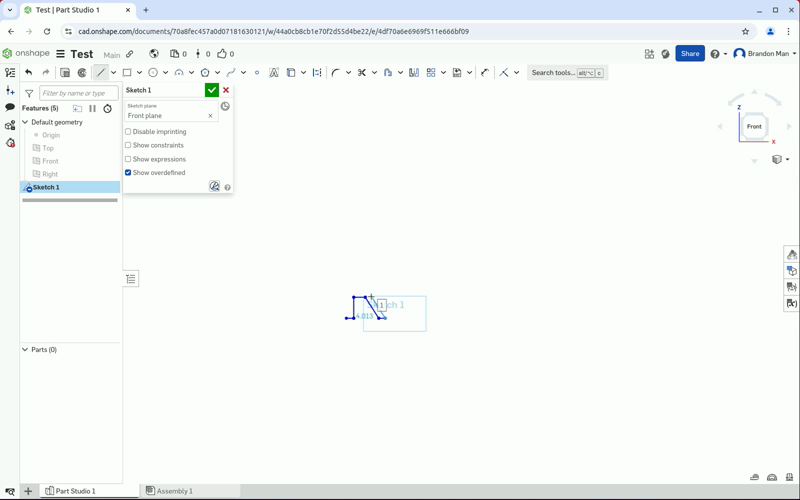
key_up(shift)
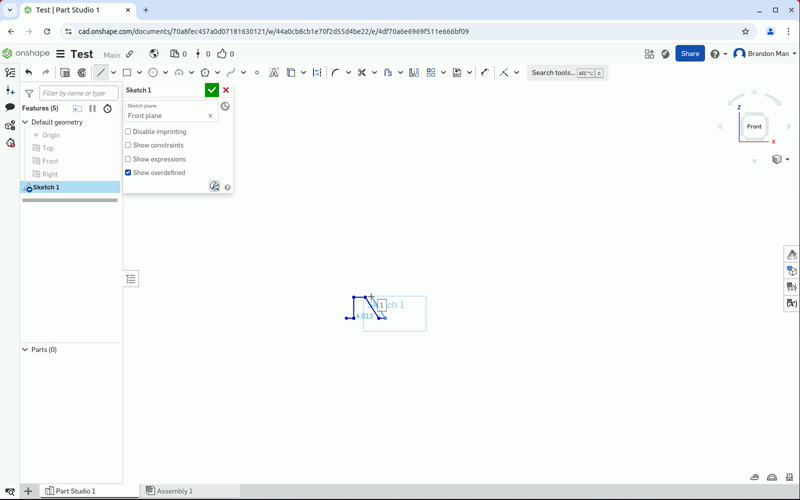
key(esc)
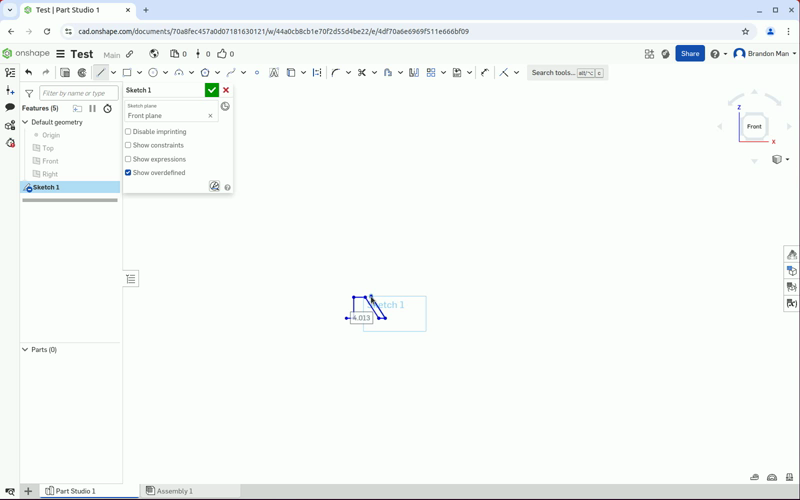
key(a)
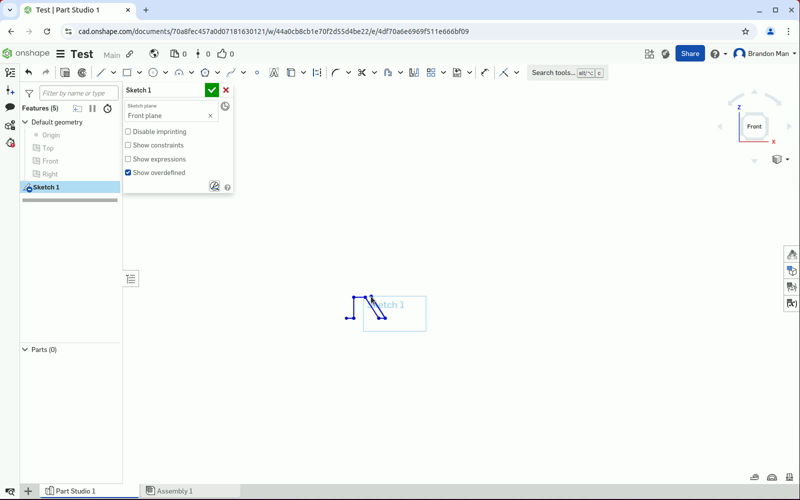
mouse_move(371, 296)
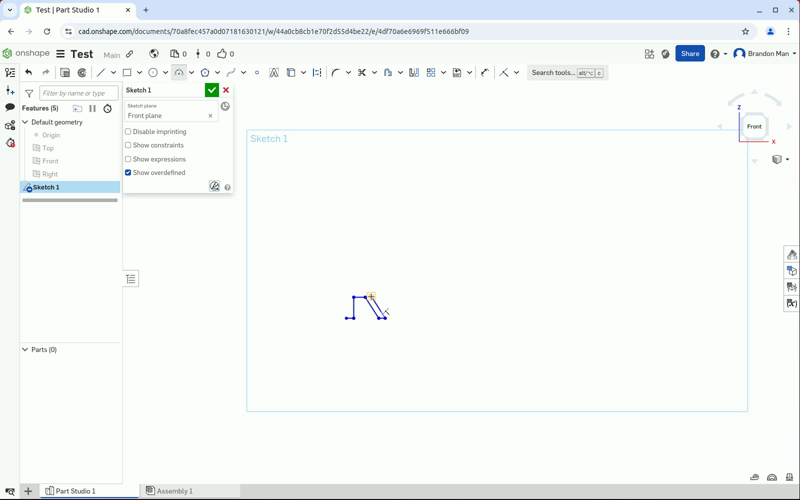
click(371, 296)
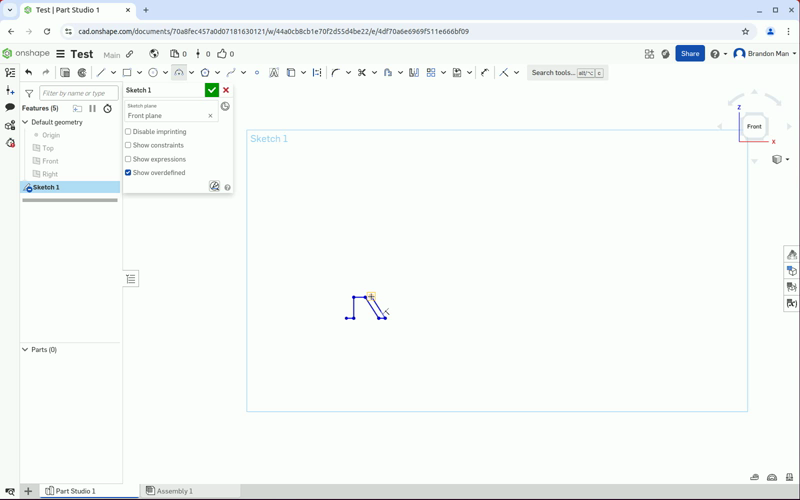
key_down(shift)
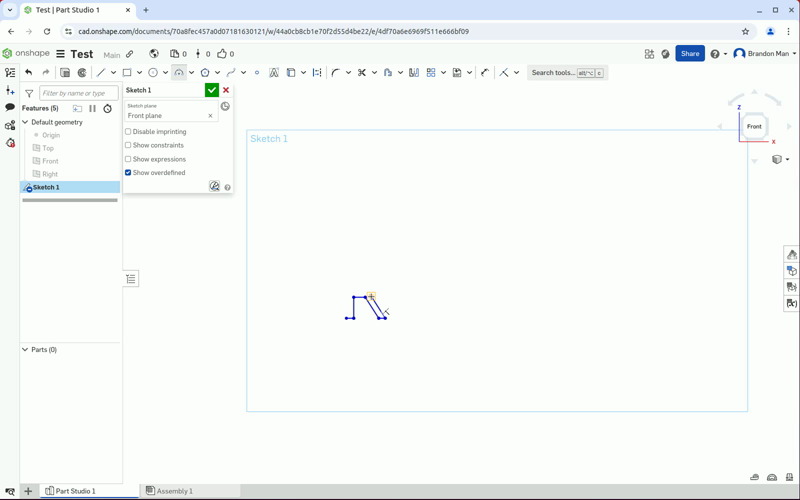
mouse_move(365, 265)
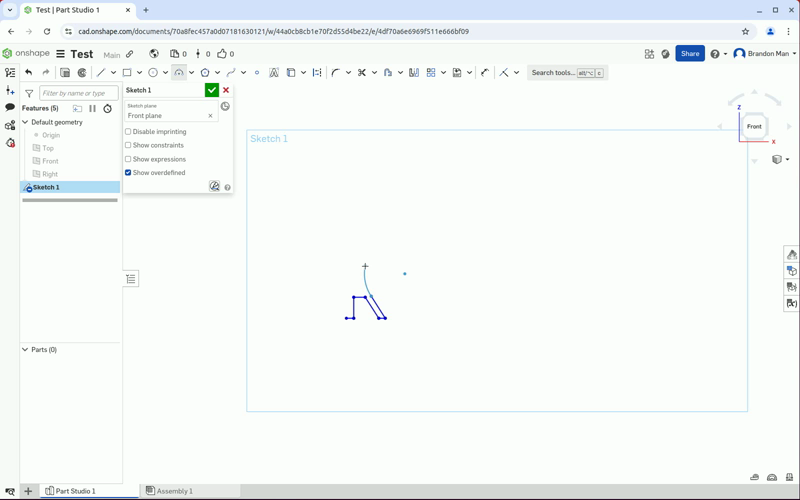
click(365, 265)
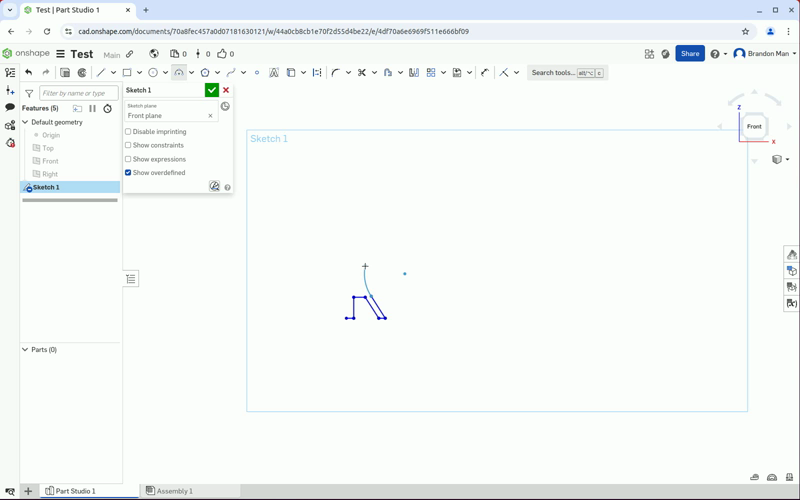
mouse_move(380, 278)
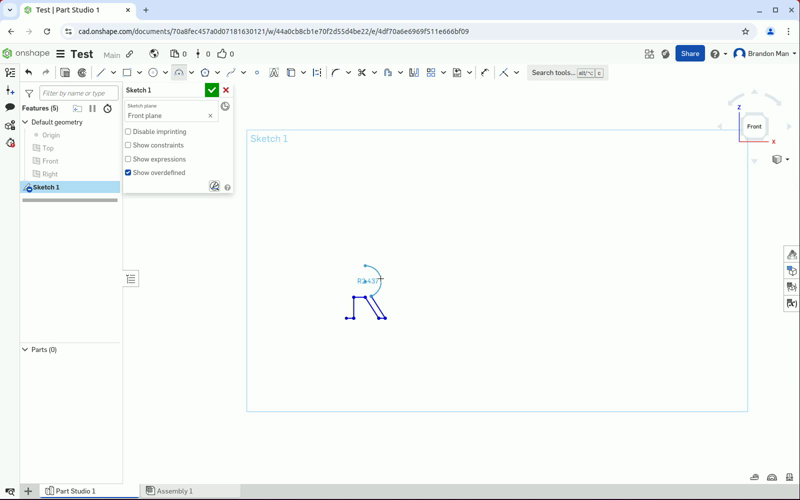
click(380, 278)
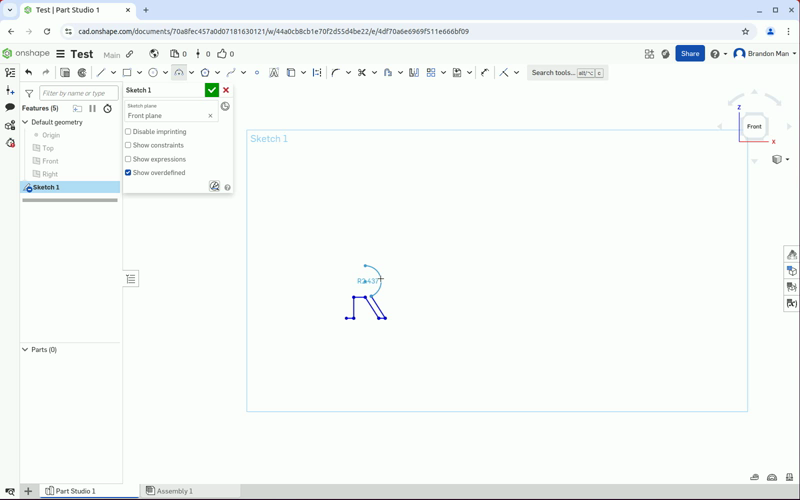
key_up(shift)
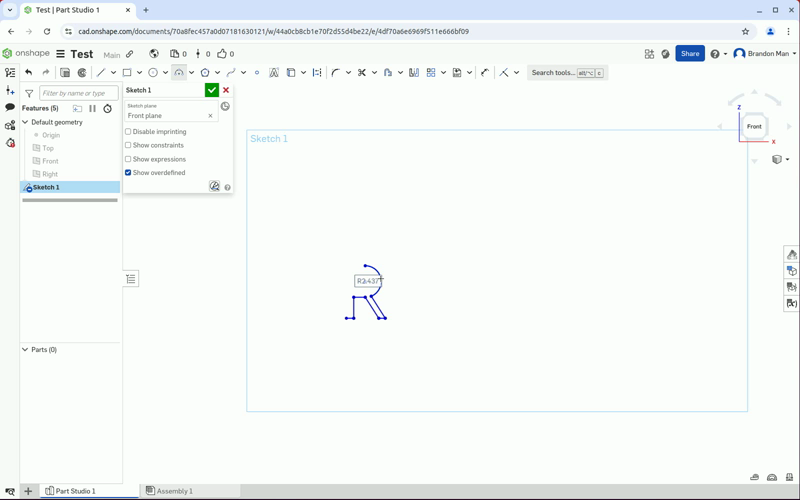
key(esc)
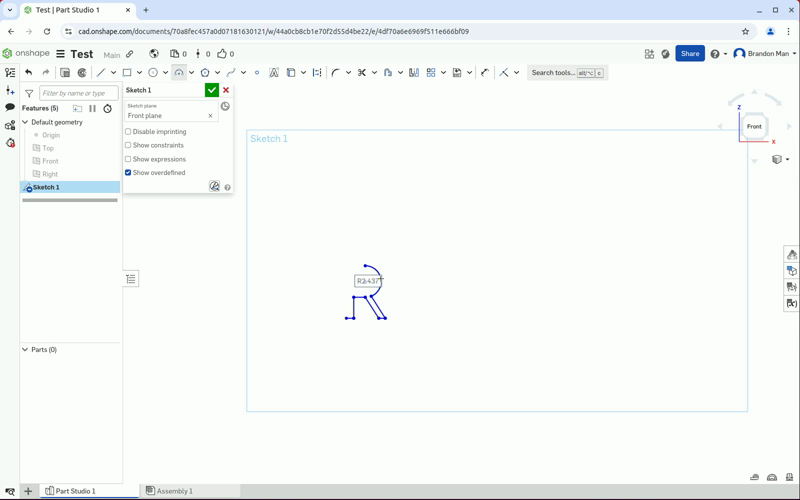
key(l)
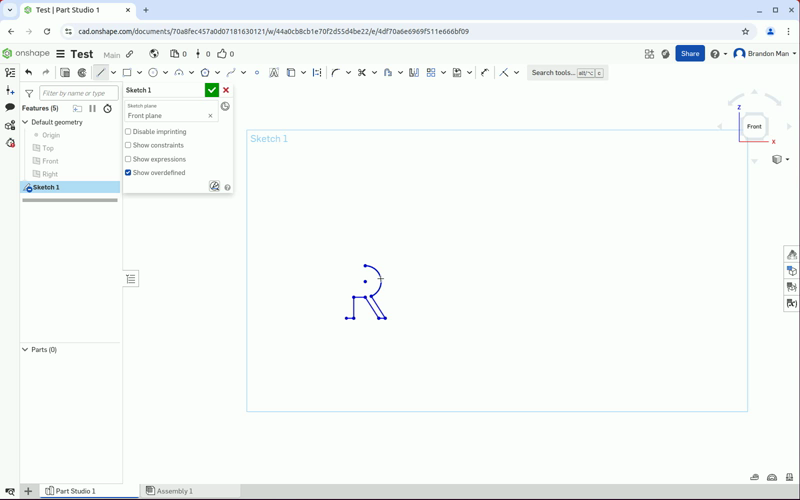
mouse_move(365, 265)
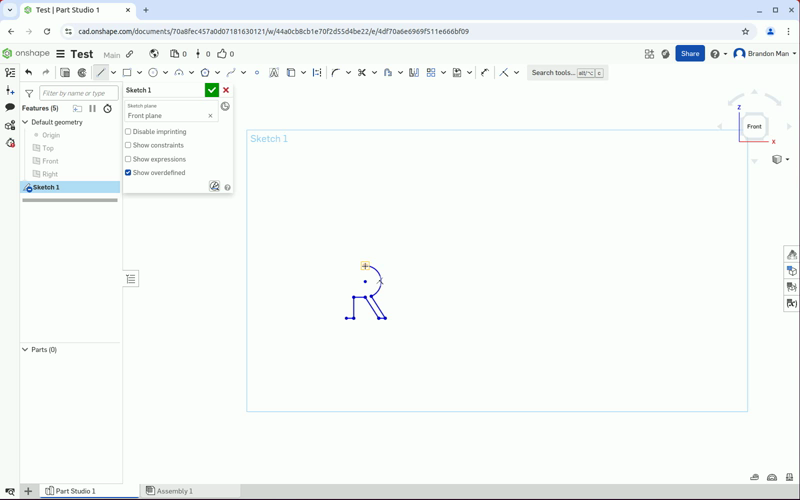
click(365, 265)
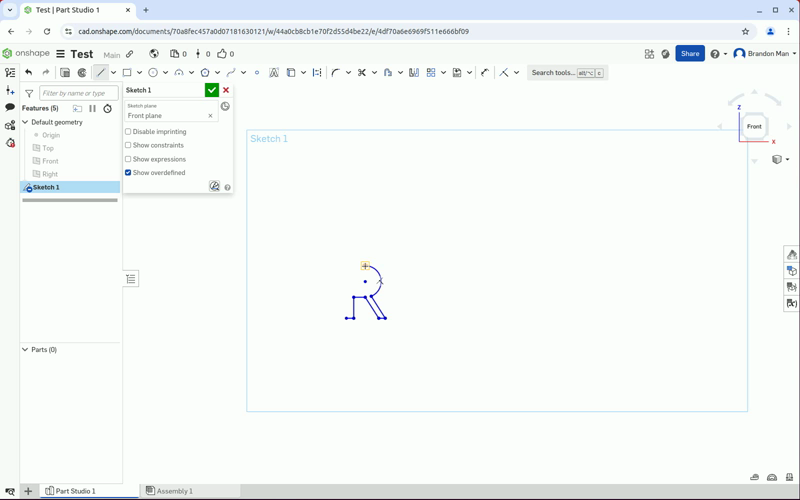
key_down(shift)
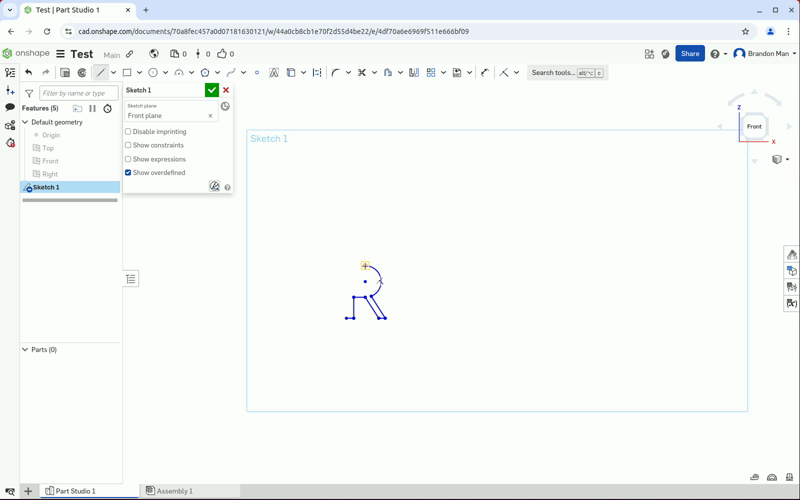
mouse_move(395, 265)
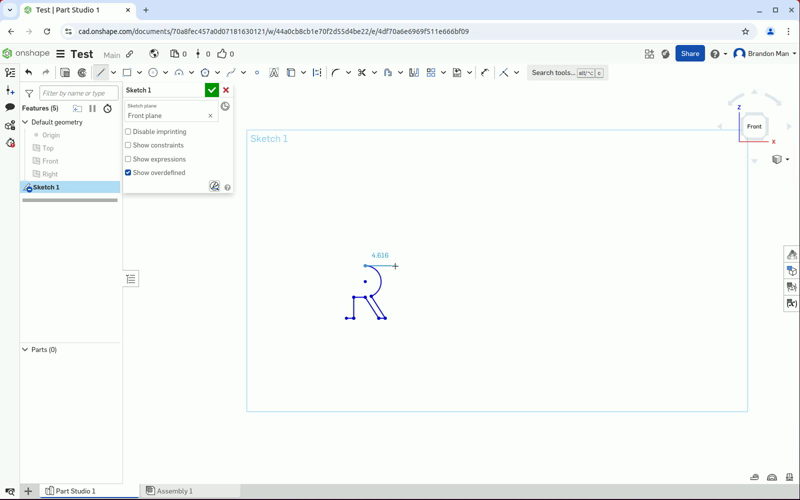
mouse_move(348, 265)
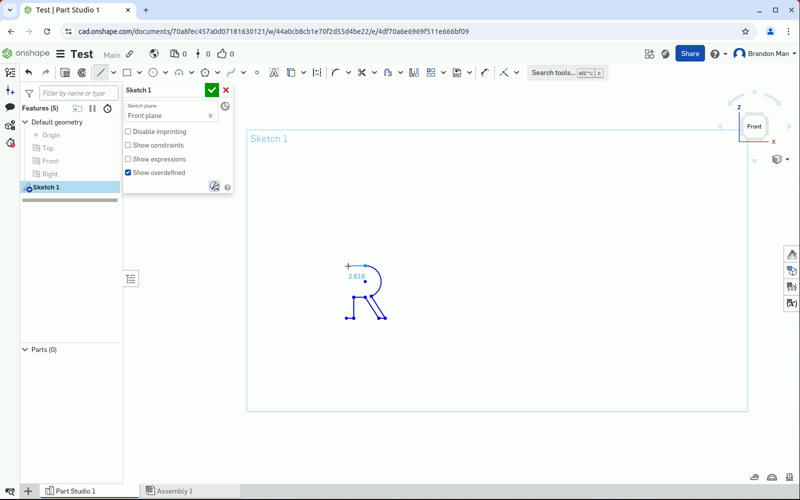
click(348, 265)
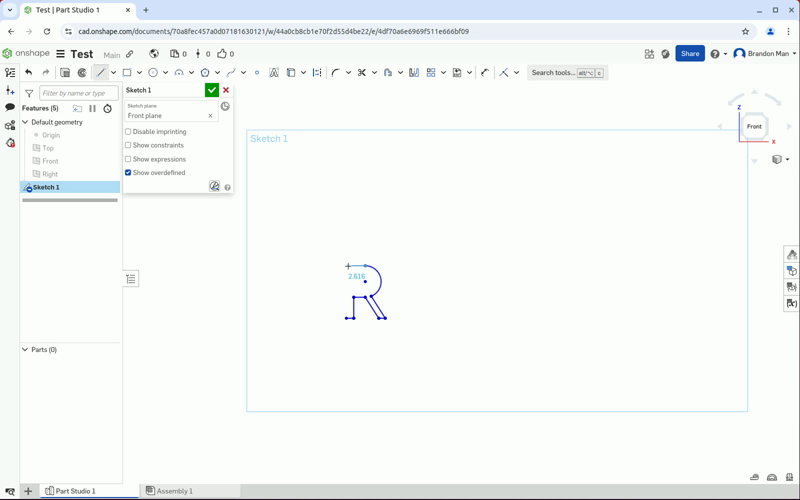
key_up(shift)
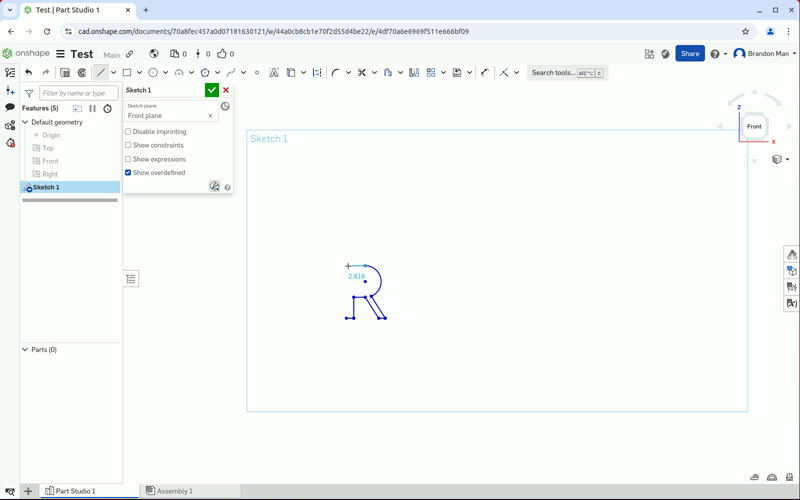
mouse_move(378, 265)
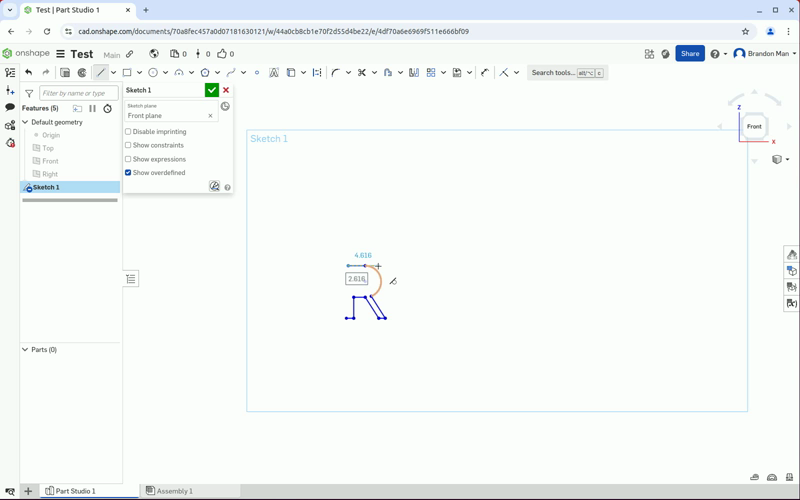
key_down(shift)
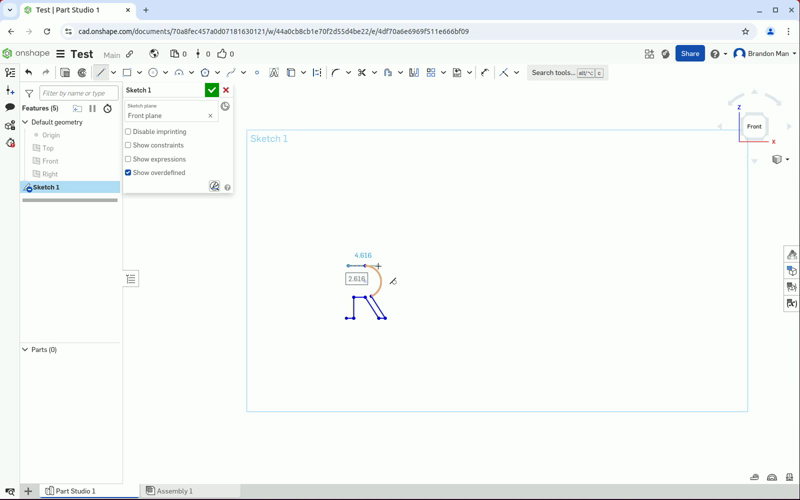
mouse_move(348, 318)
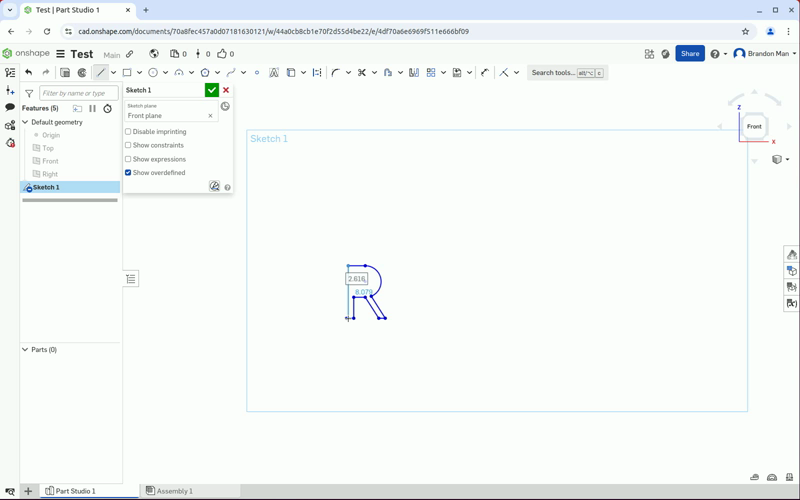
key_up(shift)
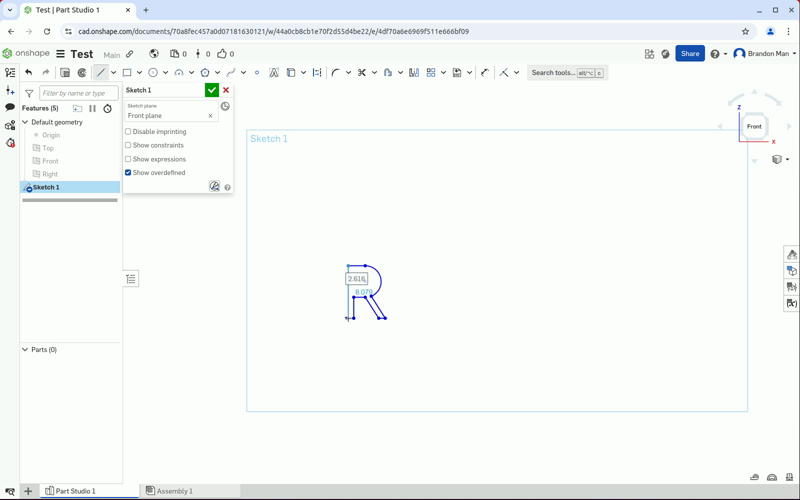
click(348, 318)
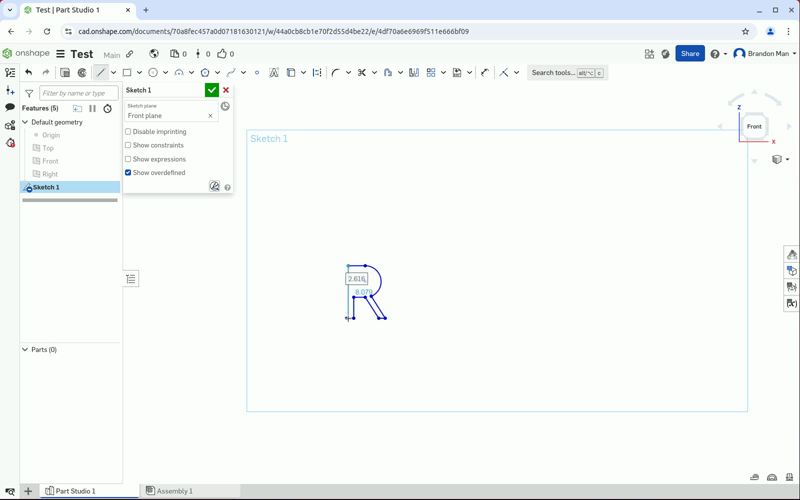
key(esc)
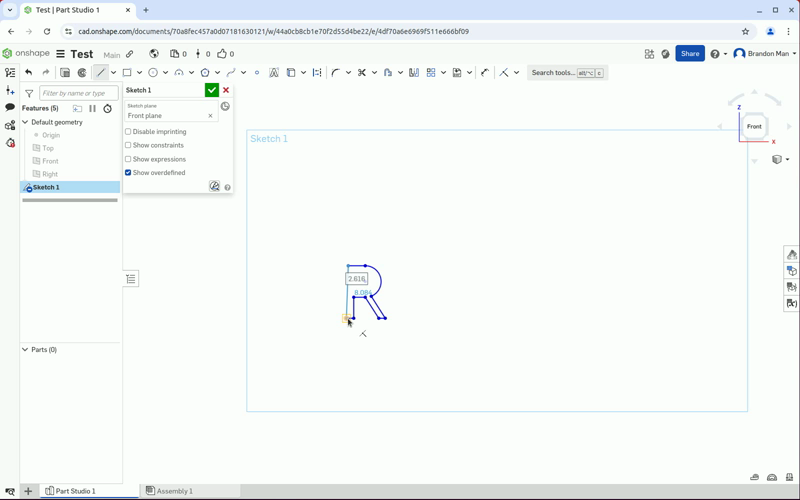
key(l)
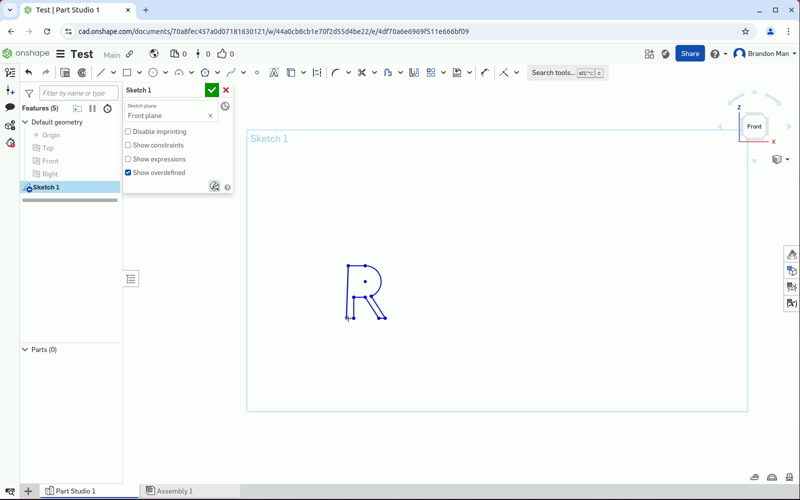
key_down(shift)
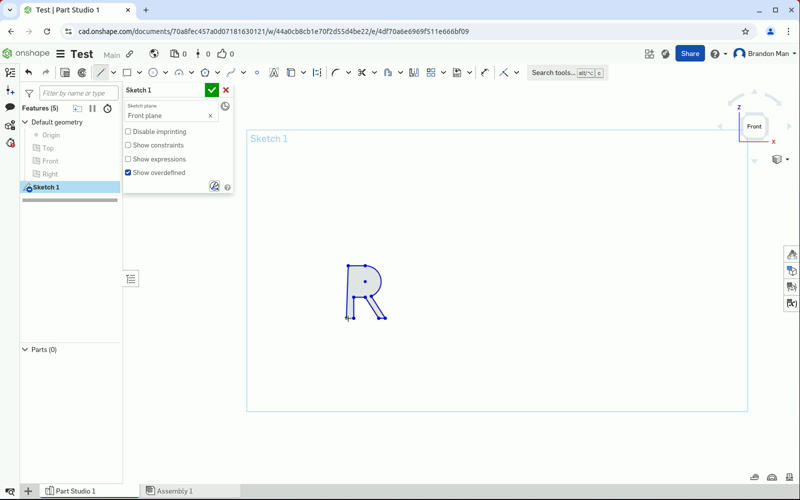
mouse_move(353, 291)
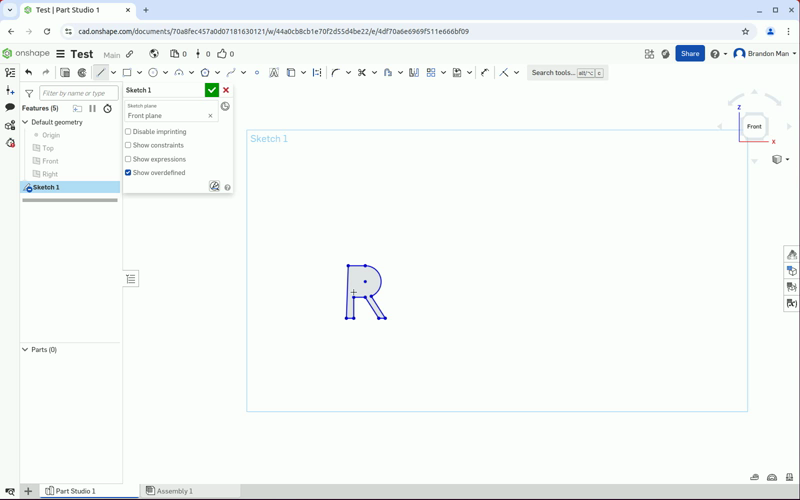
click(353, 291)
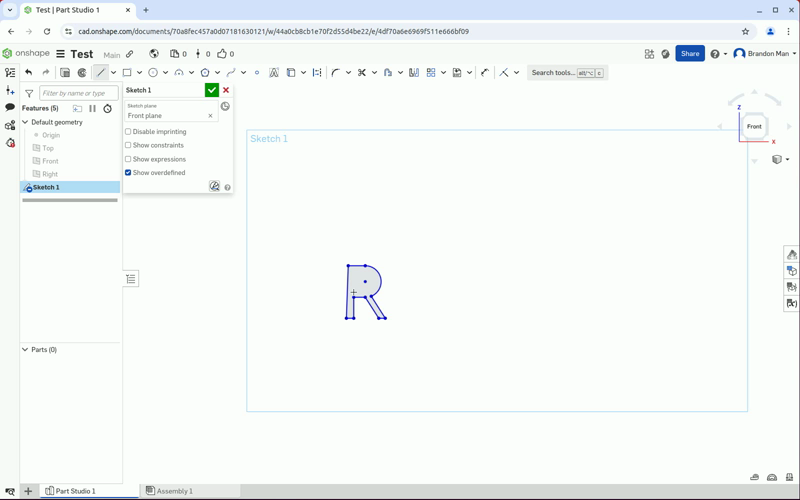
key_up(shift)
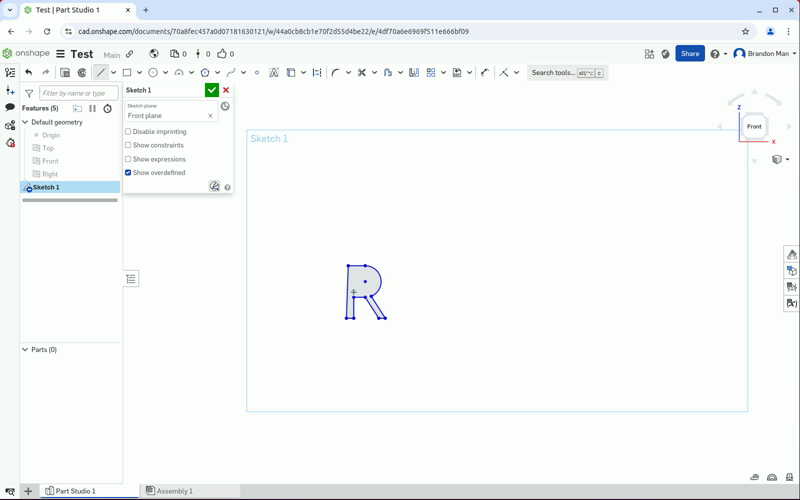
key_down(shift)
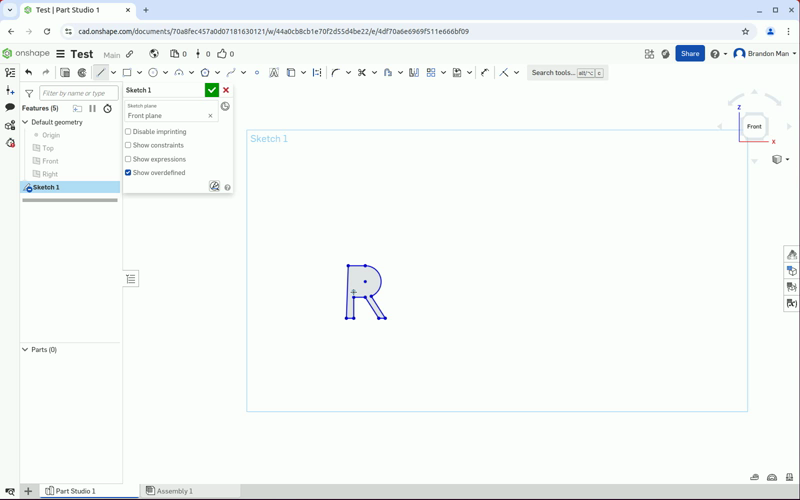
mouse_move(383, 291)
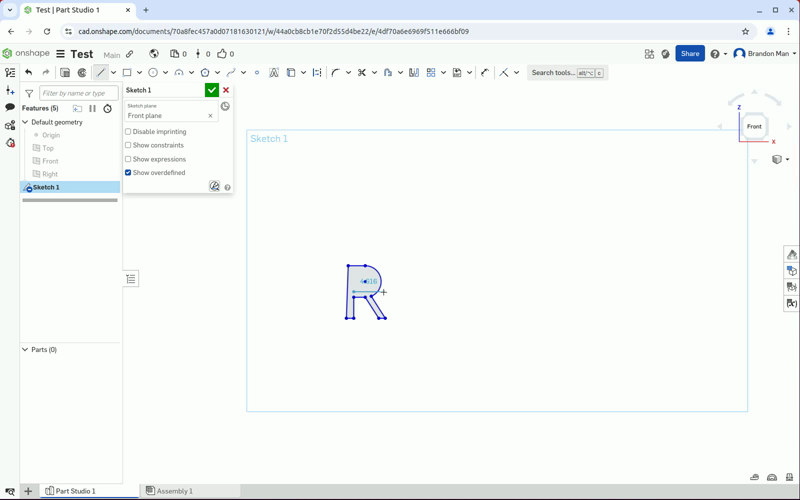
mouse_move(365, 291)
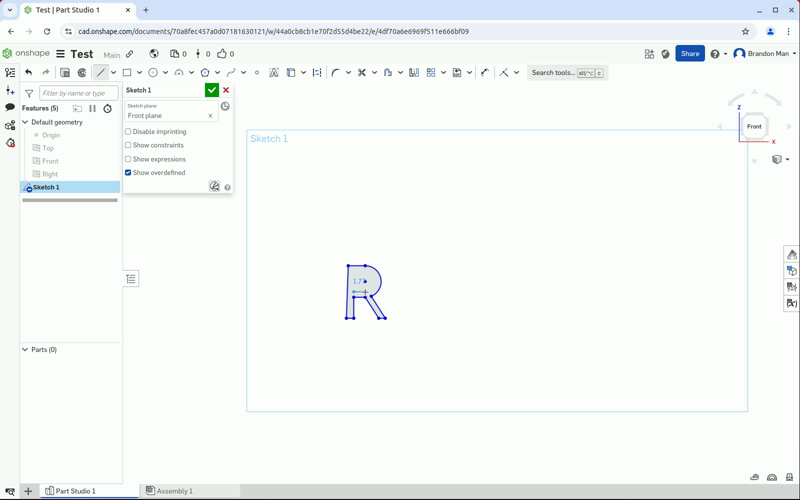
click(365, 291)
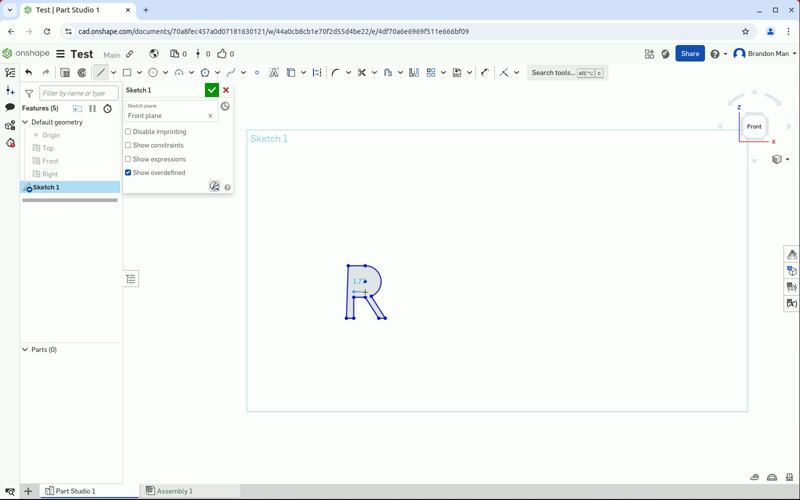
key_up(shift)
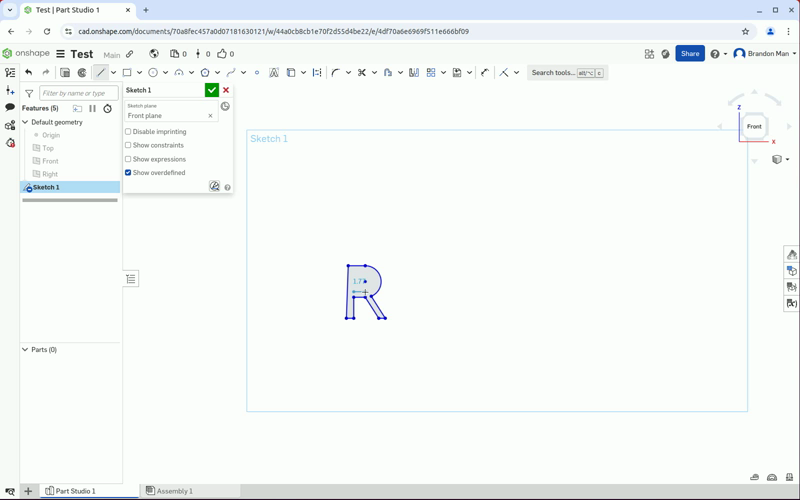
key(esc)
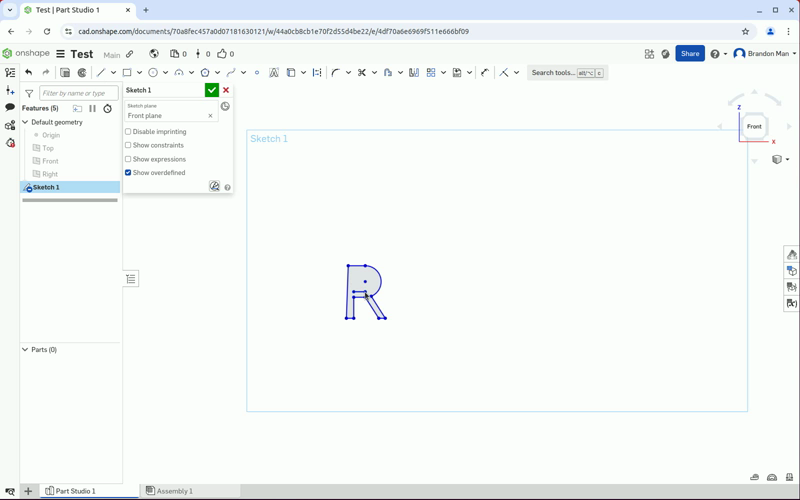
key(a)
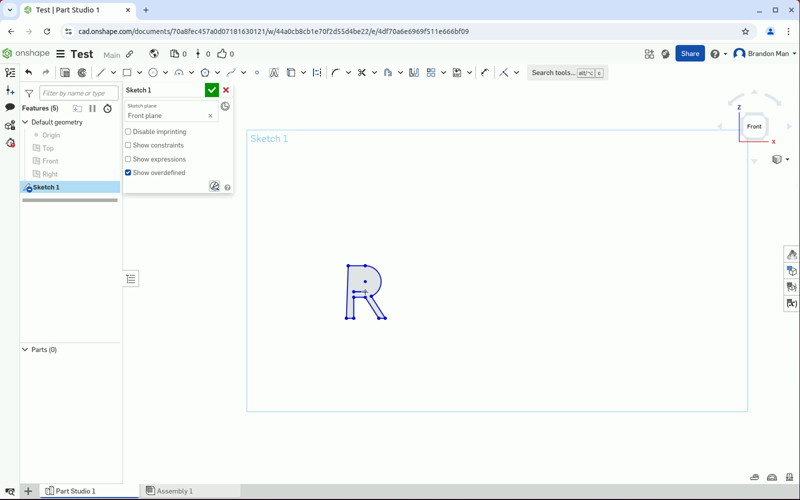
mouse_move(365, 291)
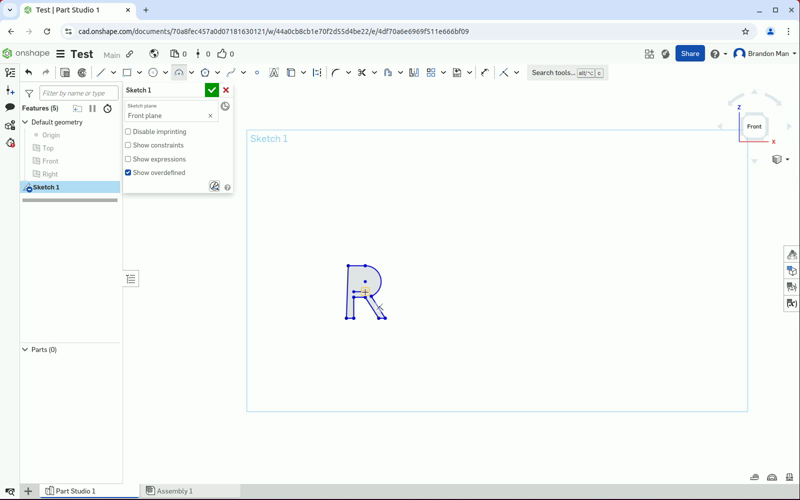
click(365, 291)
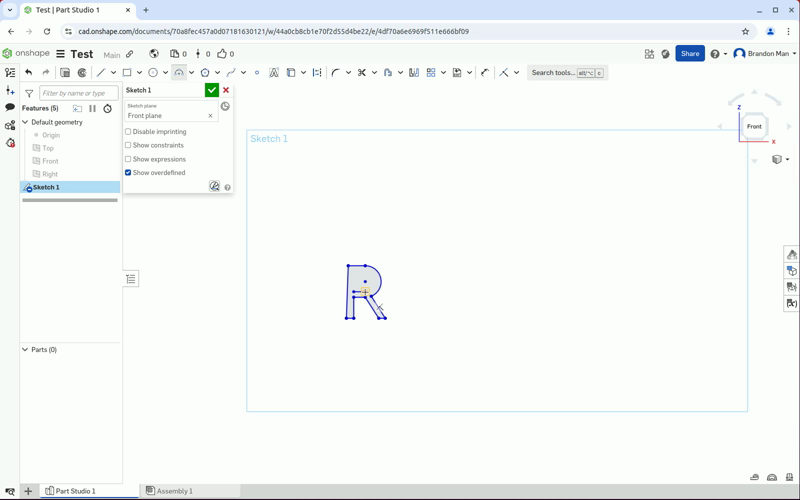
key_down(shift)
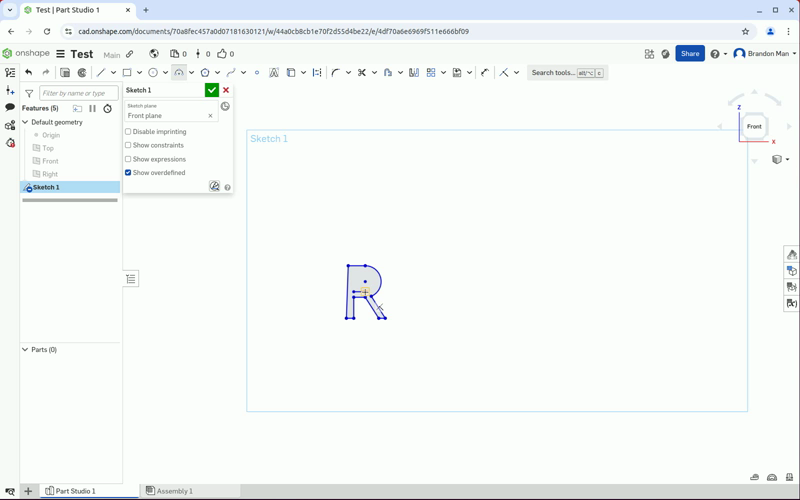
mouse_move(365, 271)
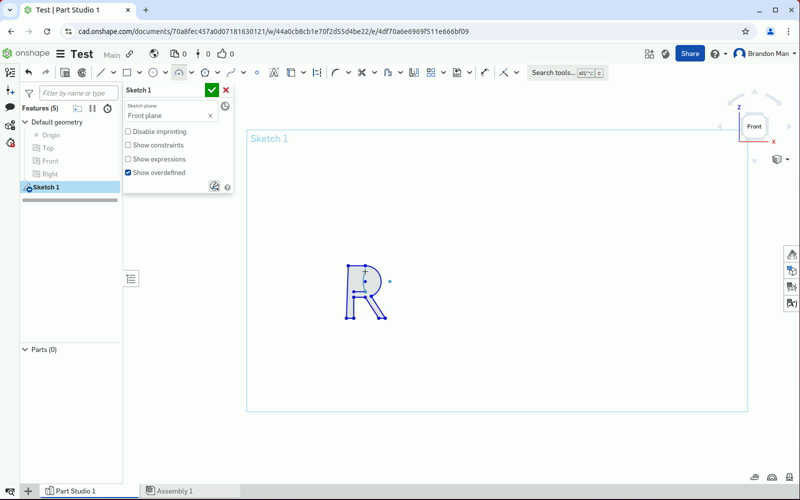
click(365, 271)
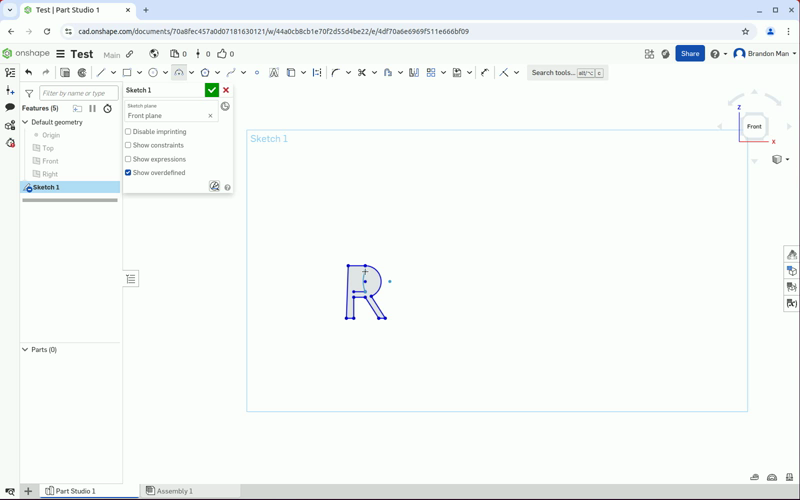
mouse_move(375, 281)
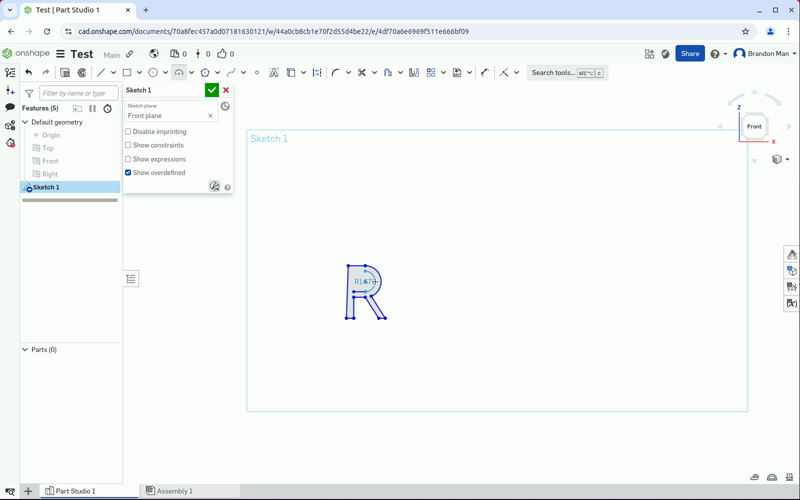
click(375, 281)
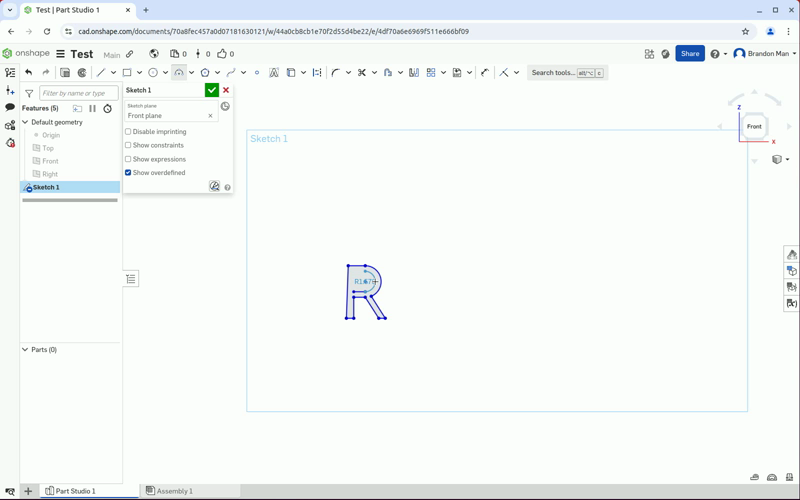
key_up(shift)
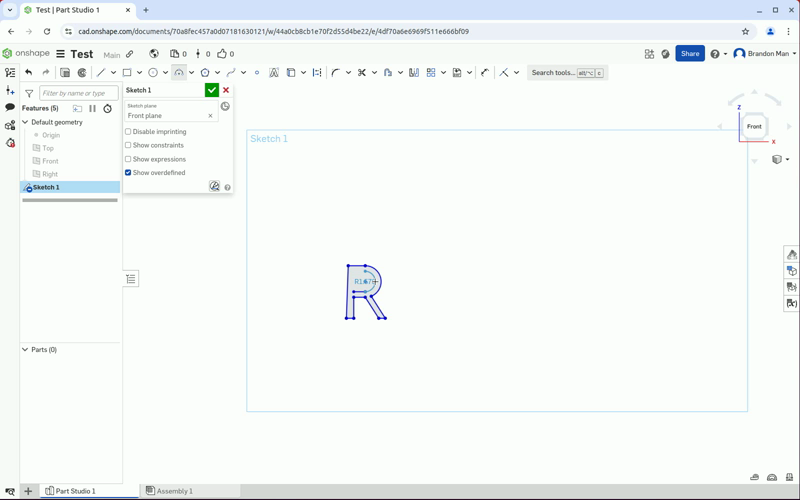
key(esc)
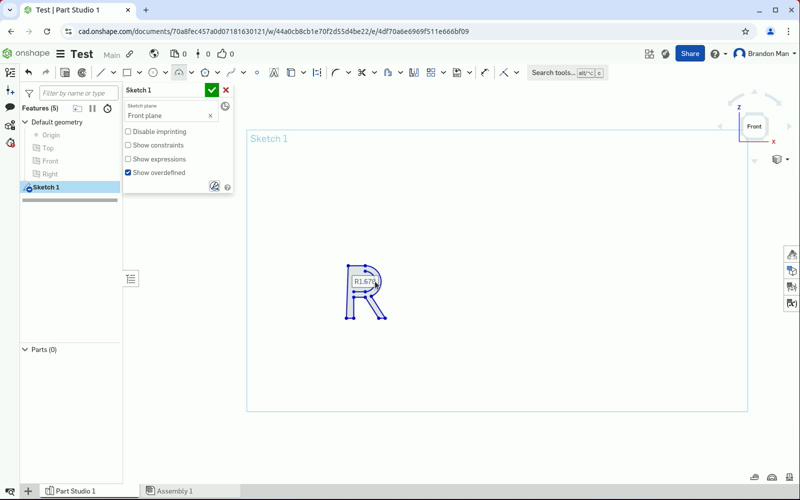
key(l)
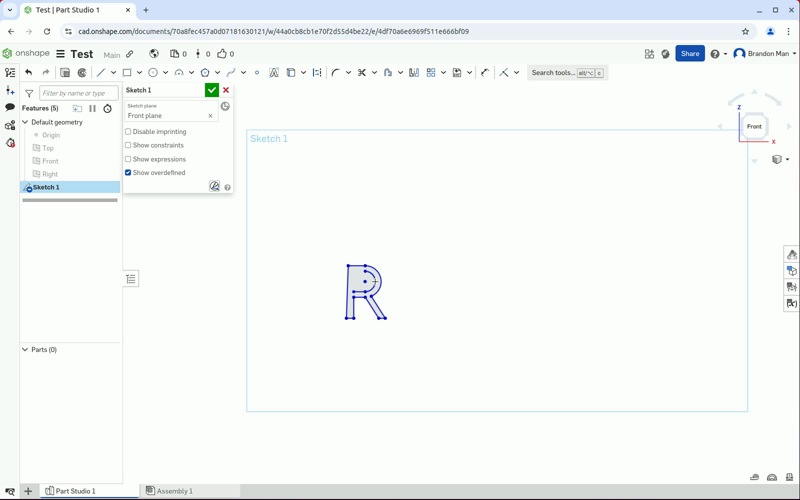
mouse_move(365, 271)
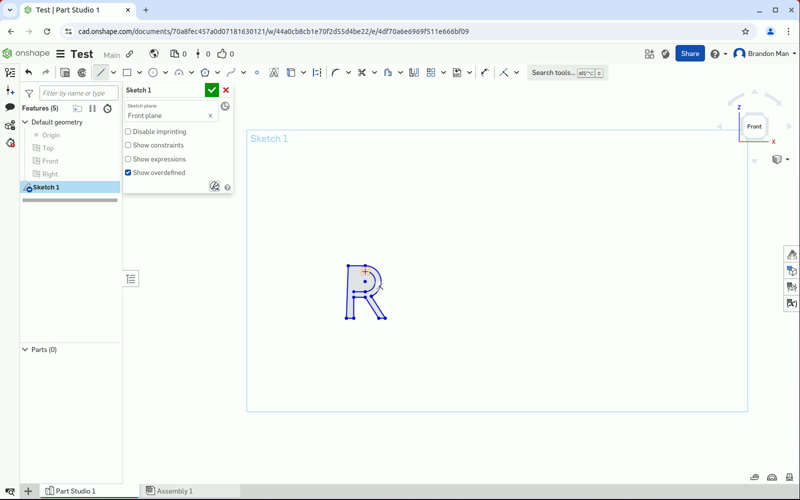
click(365, 271)
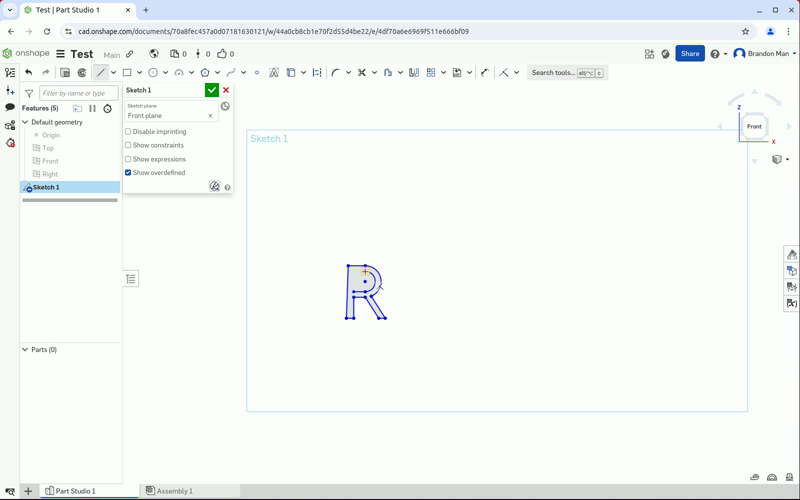
key_down(shift)
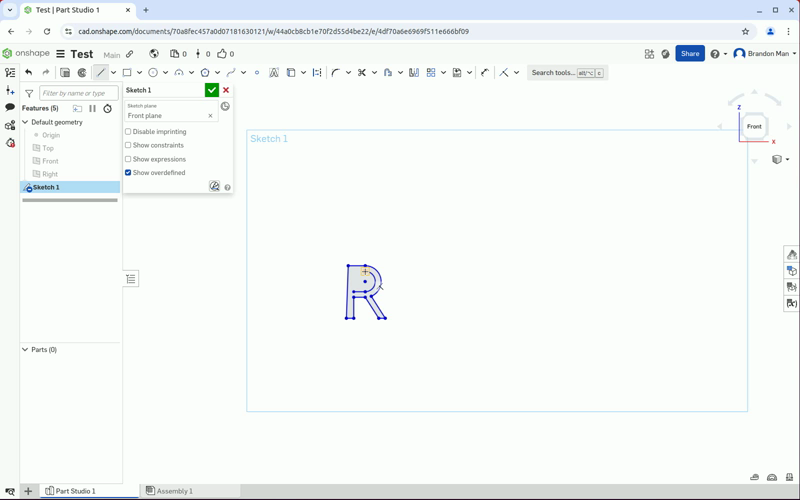
mouse_move(395, 271)
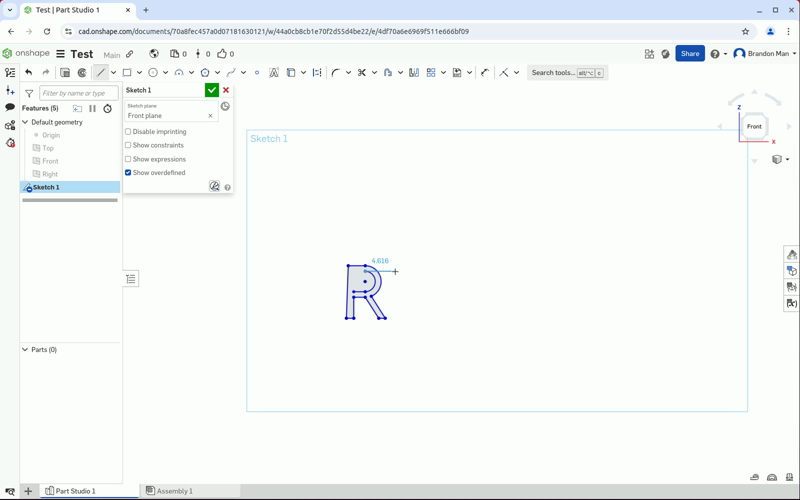
mouse_move(353, 271)
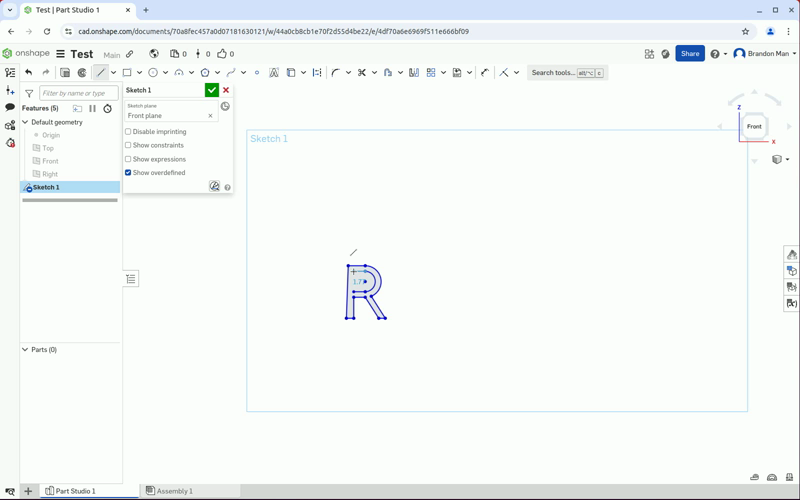
click(353, 271)
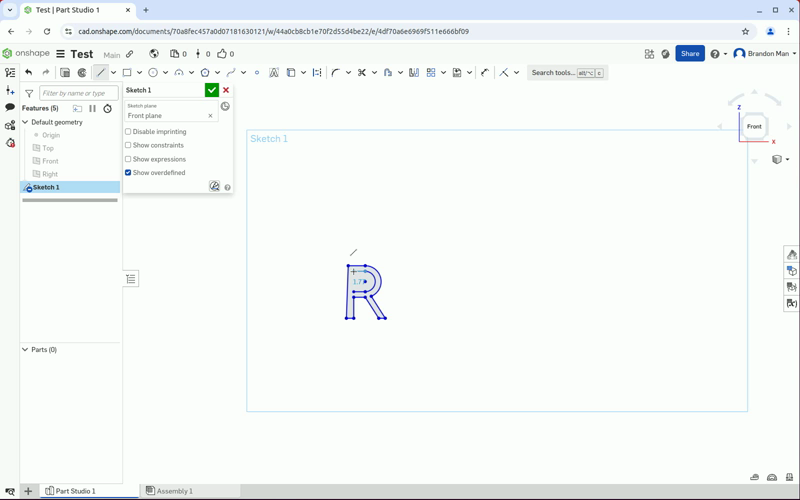
key_up(shift)
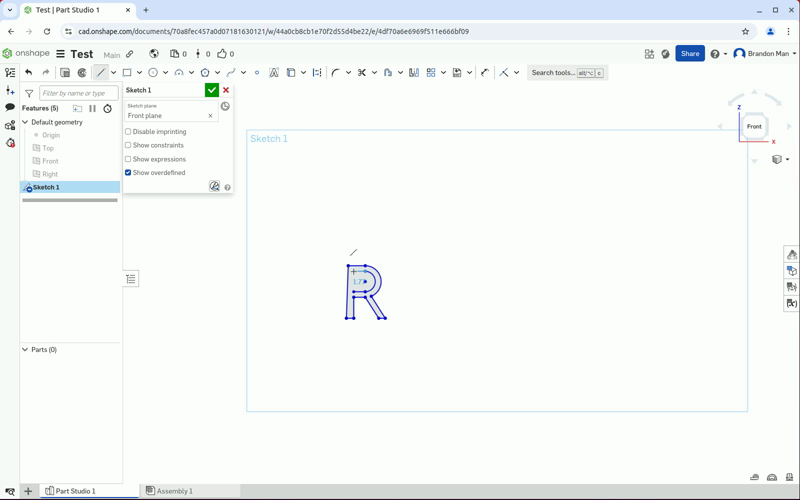
mouse_move(383, 271)
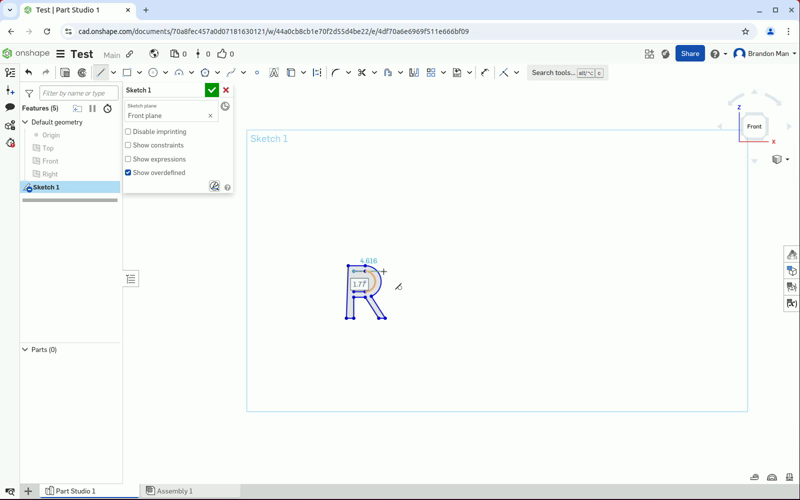
key_down(shift)
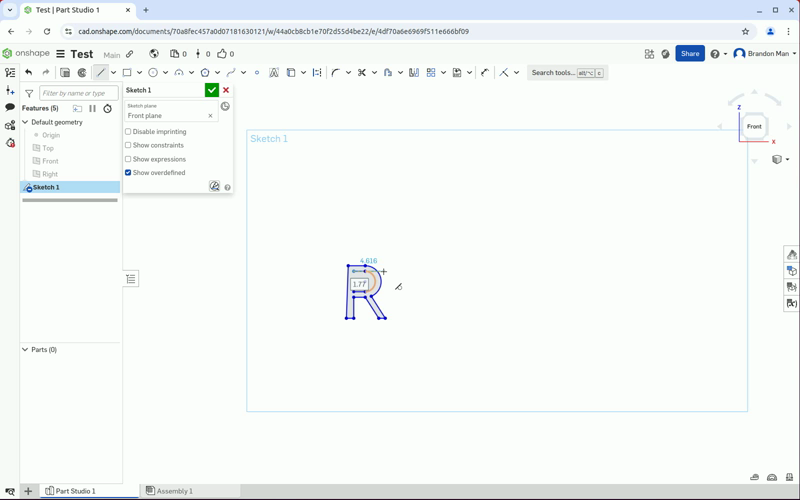
mouse_move(353, 291)
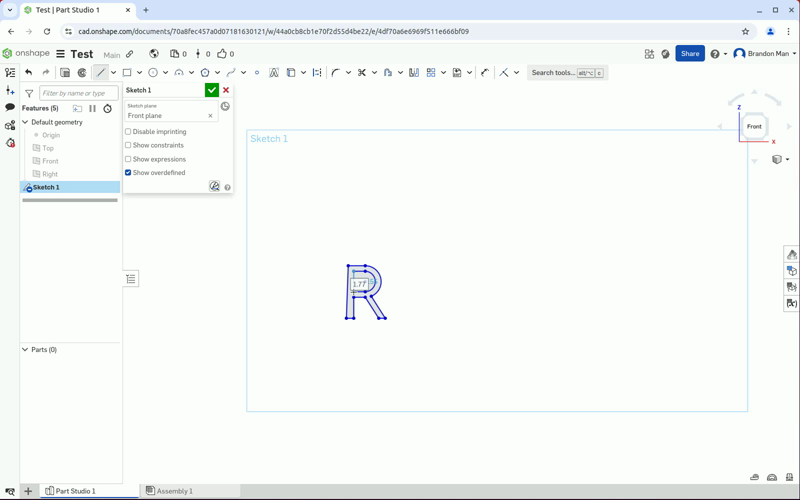
key_up(shift)
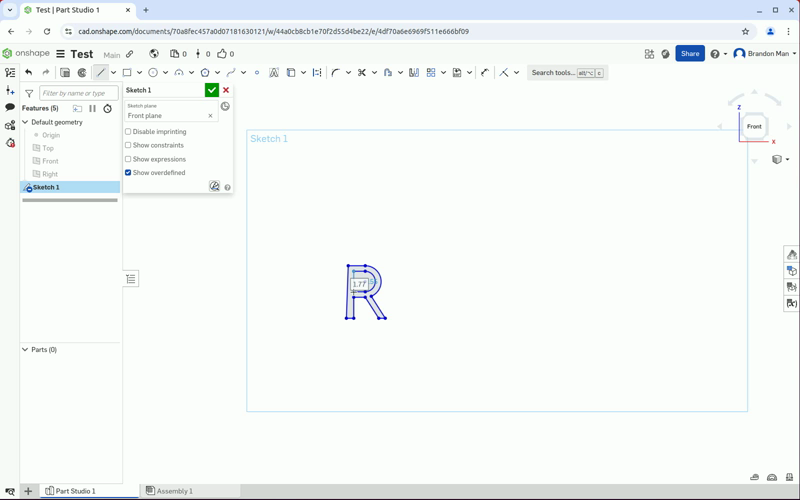
click(353, 291)
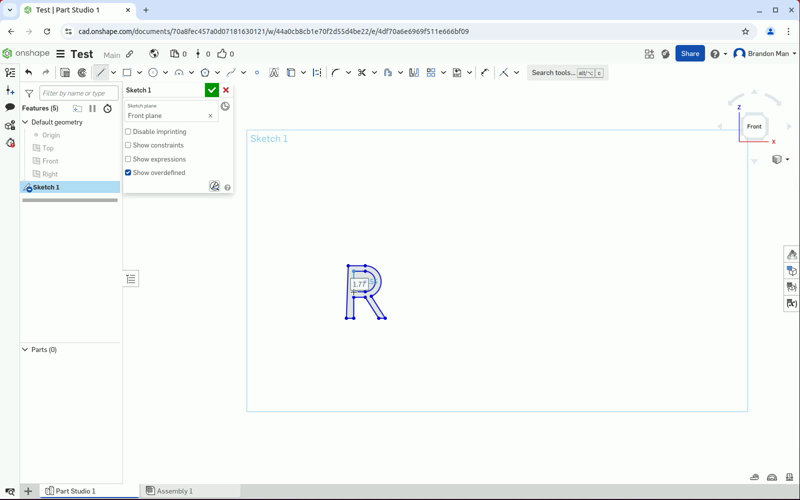
key(esc)
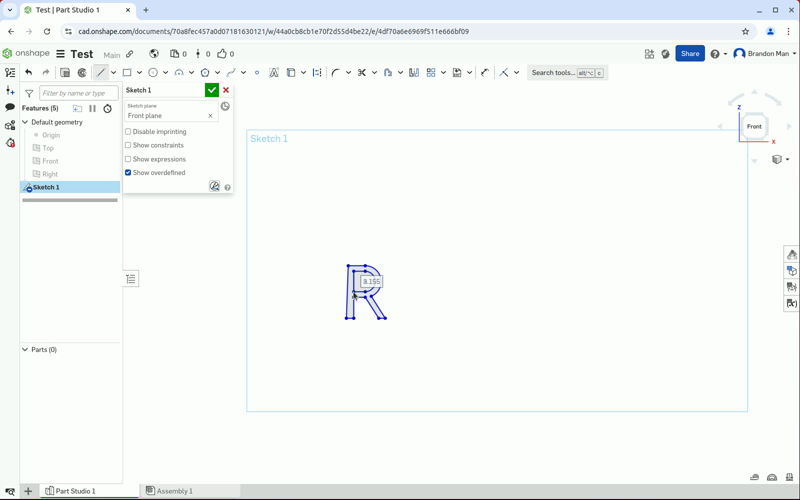
mouse_move(371, 304)
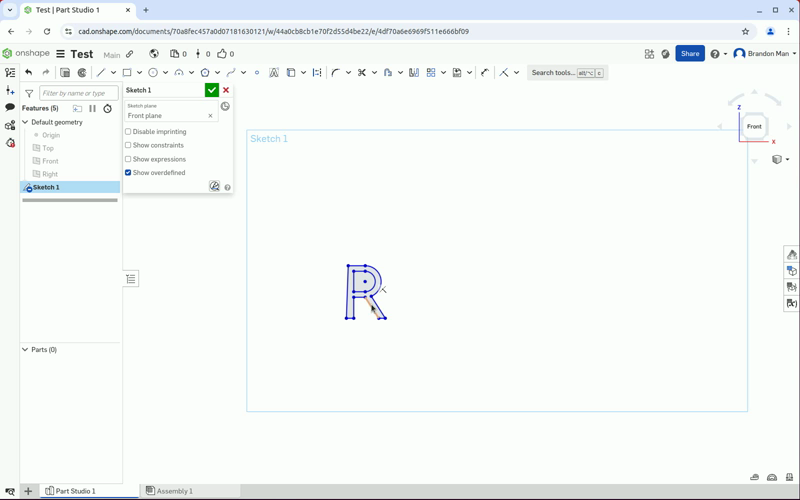
scroll(6)
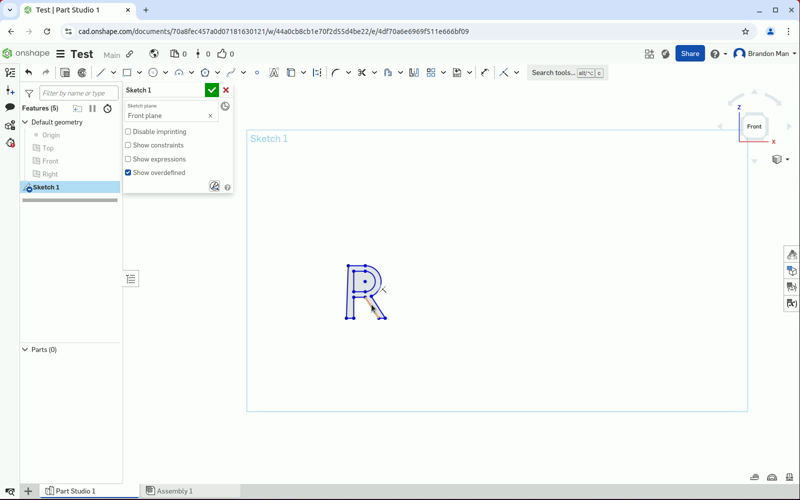
scroll(6)
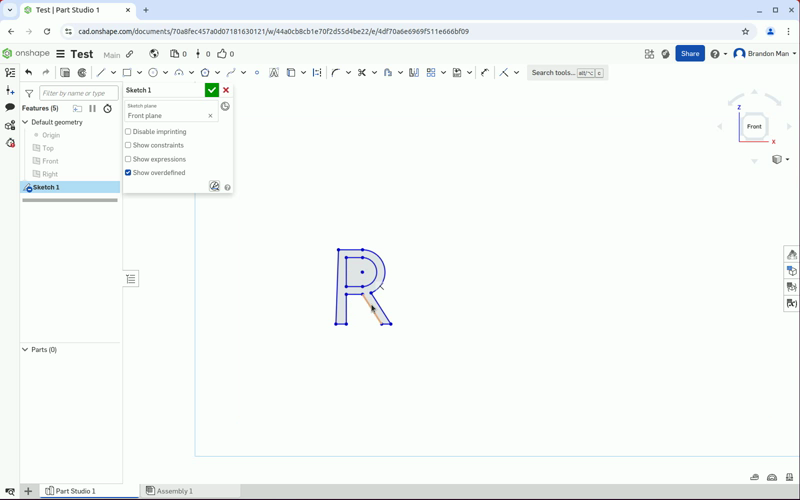
scroll(6)
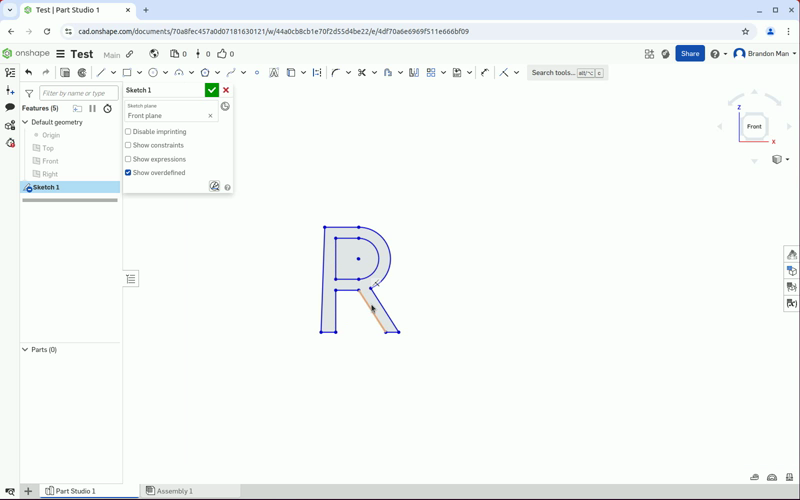
scroll(6)
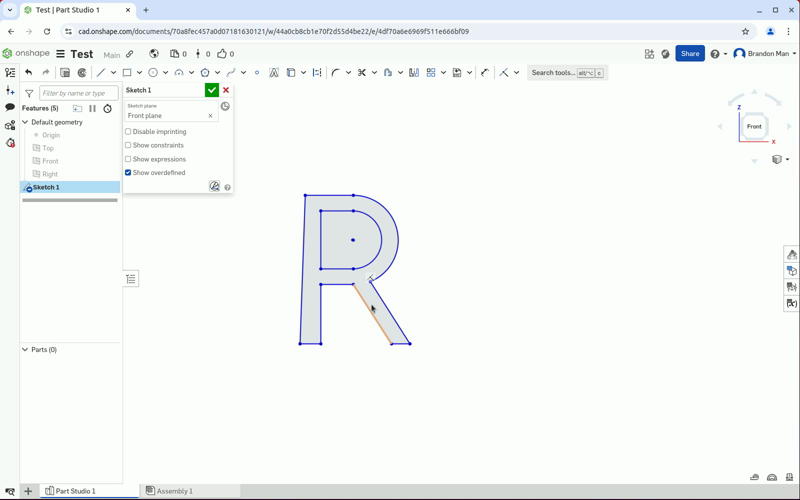
scroll(6)
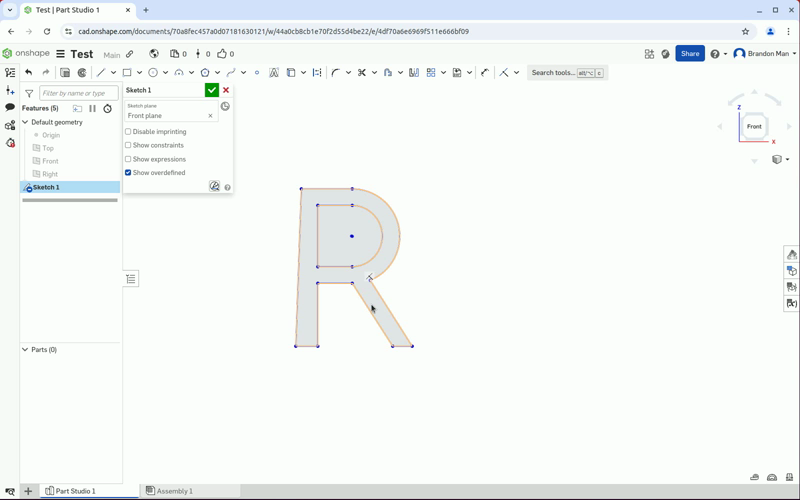
scroll(6)
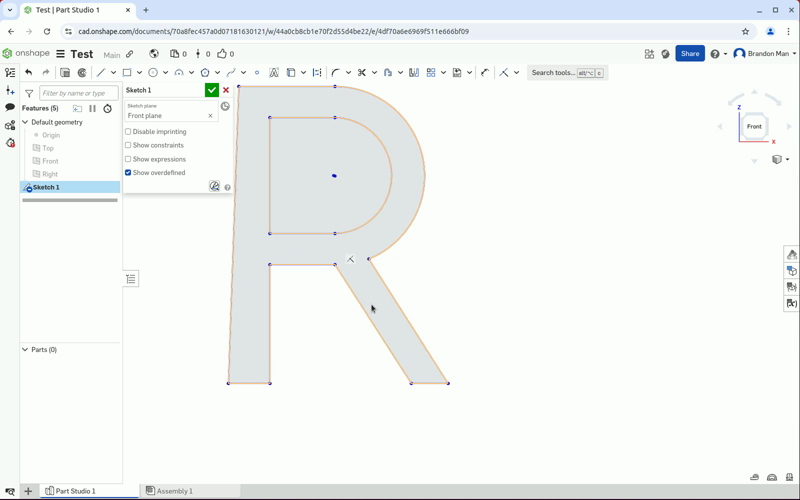
scroll(6)
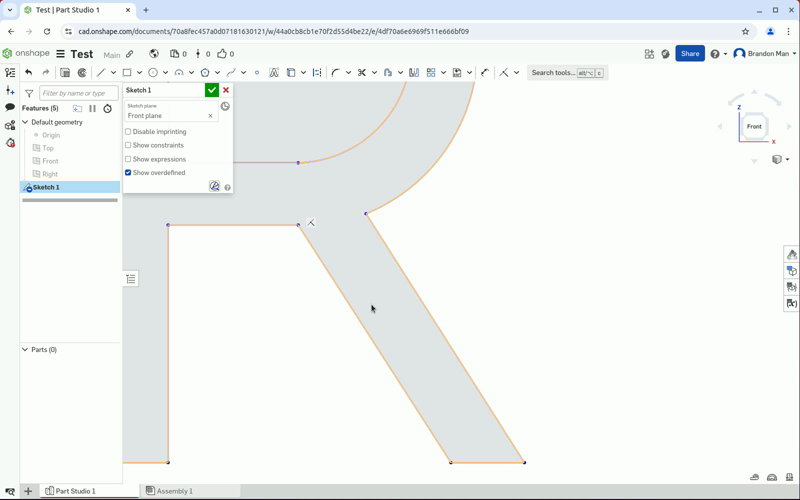
click(371, 304)
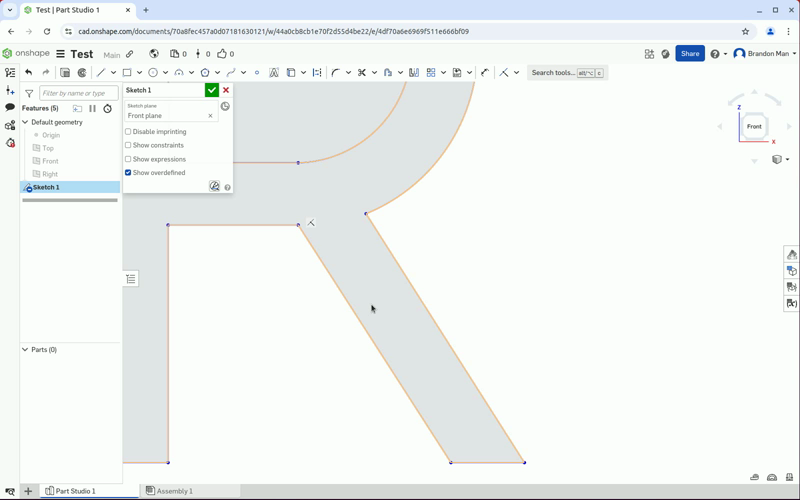
scroll(-6)
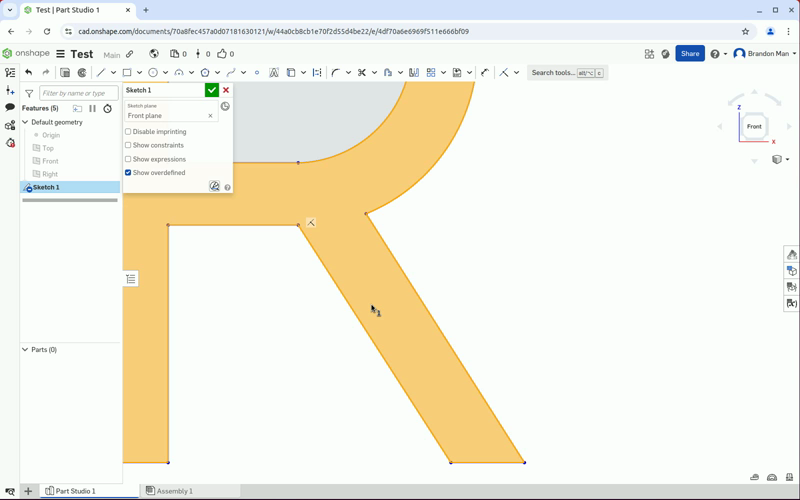
scroll(-6)
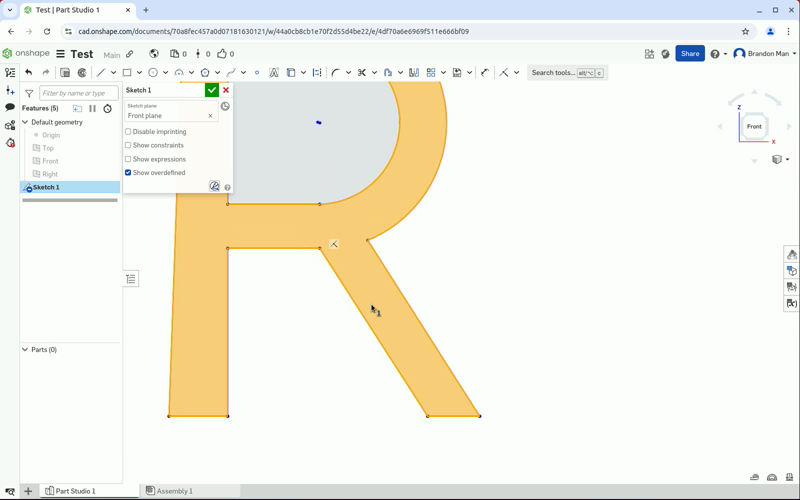
scroll(-6)
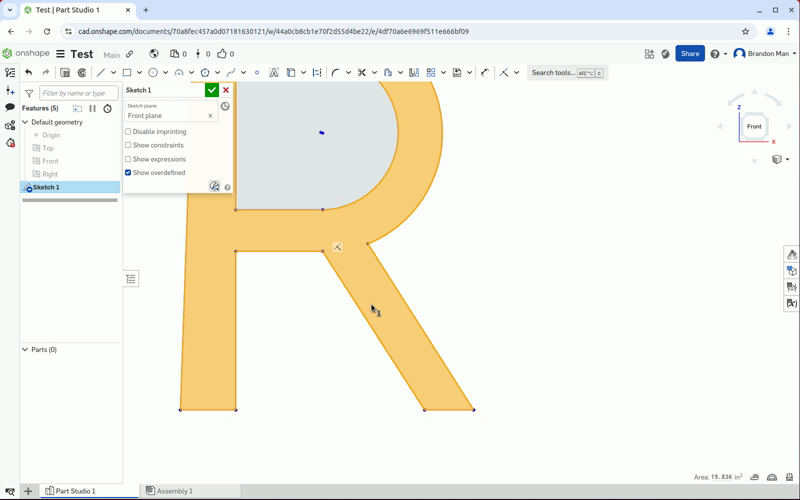
scroll(-6)
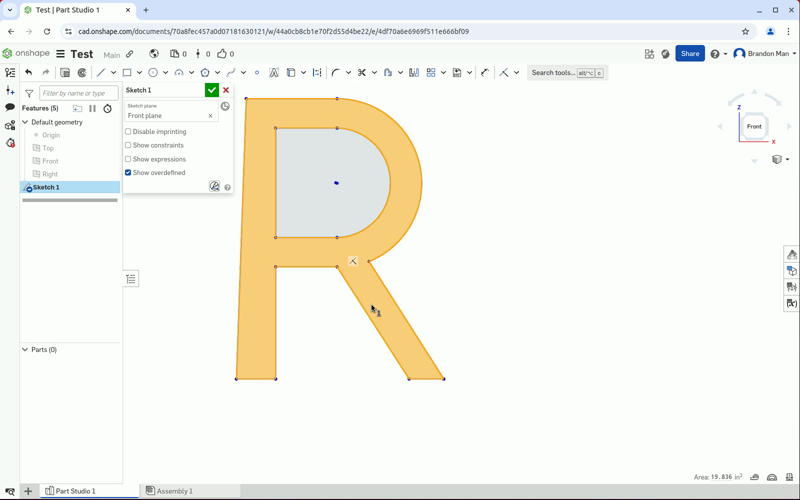
scroll(-6)
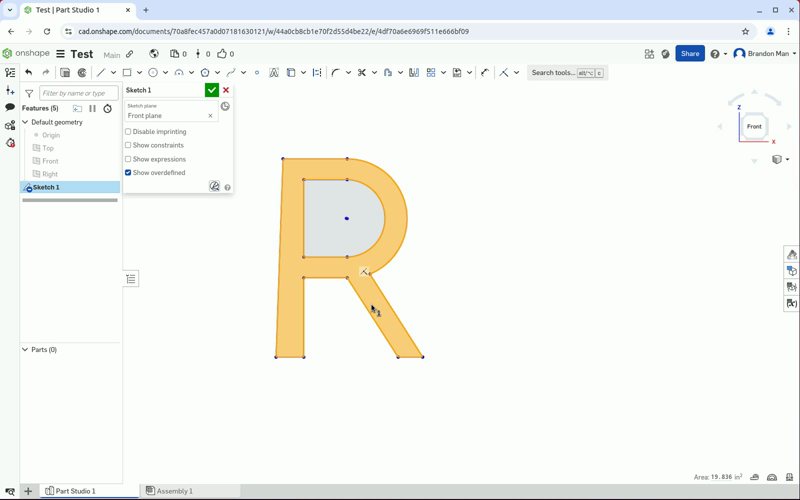
scroll(-6)
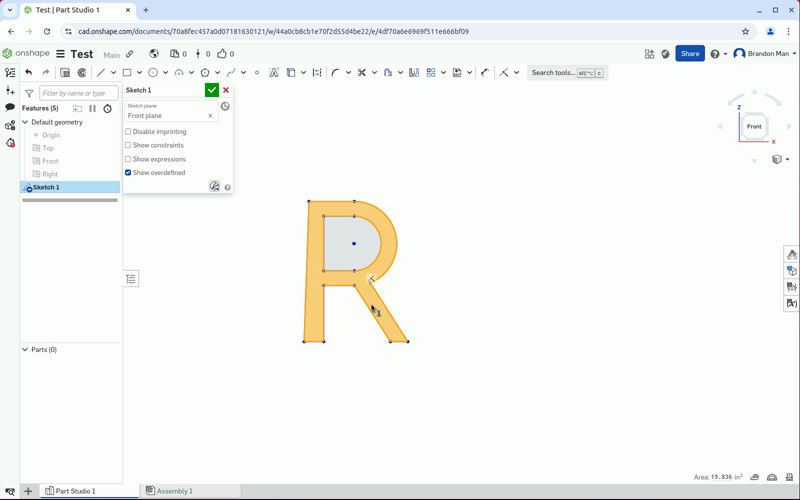
scroll(-6)
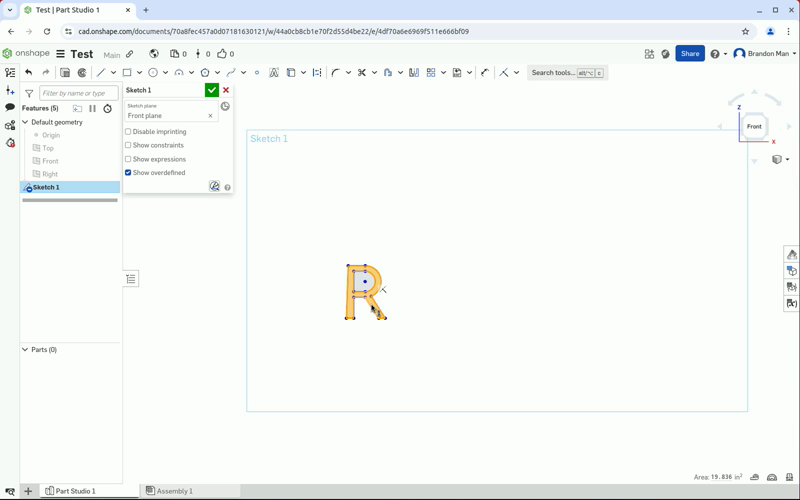
mouse_move(73, 352)
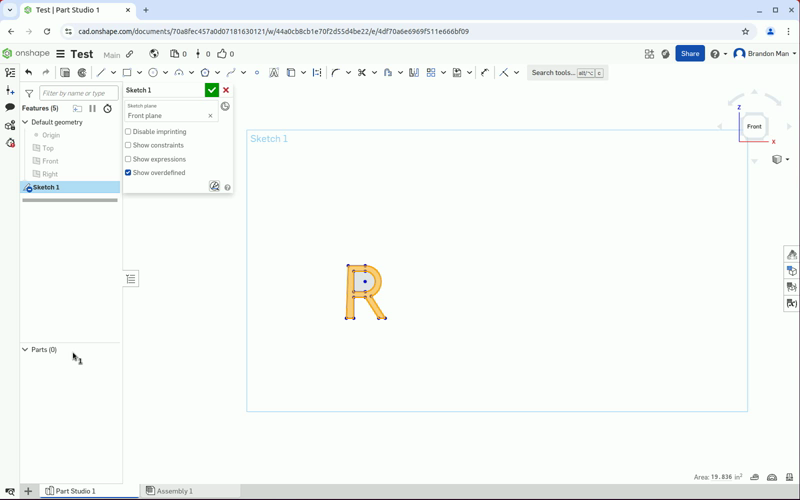
key(shift+y)
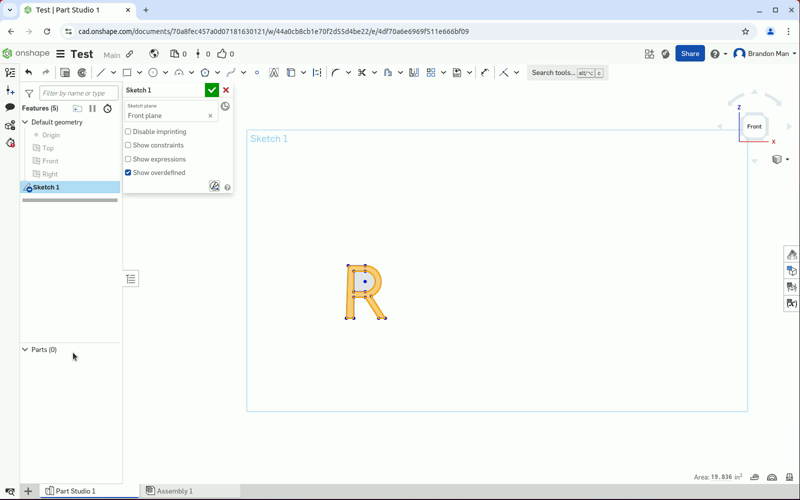
key(shift+e)
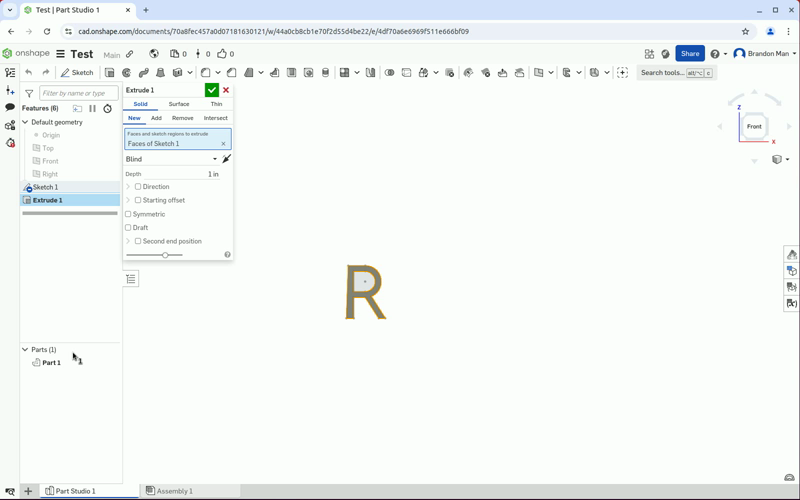
mouse_move(143, 106)
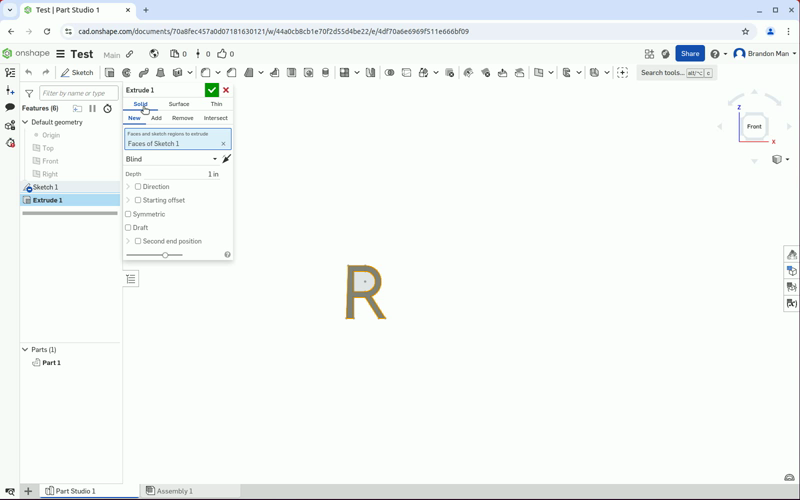
click(143, 106)
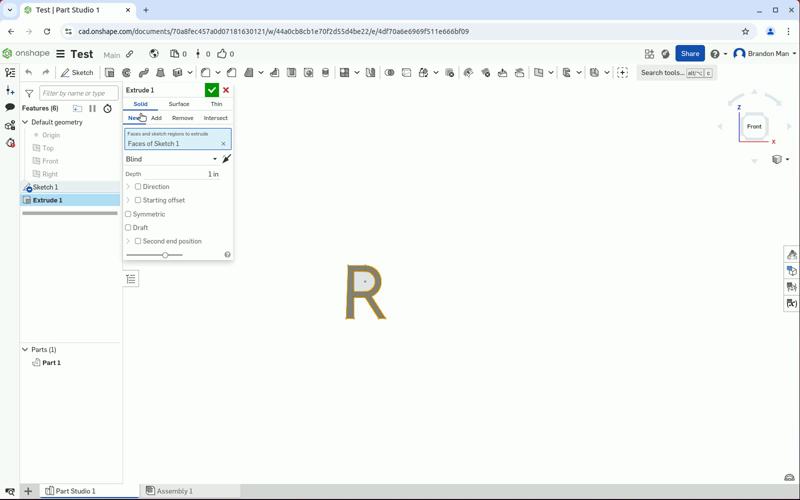
mouse_move(137, 120)
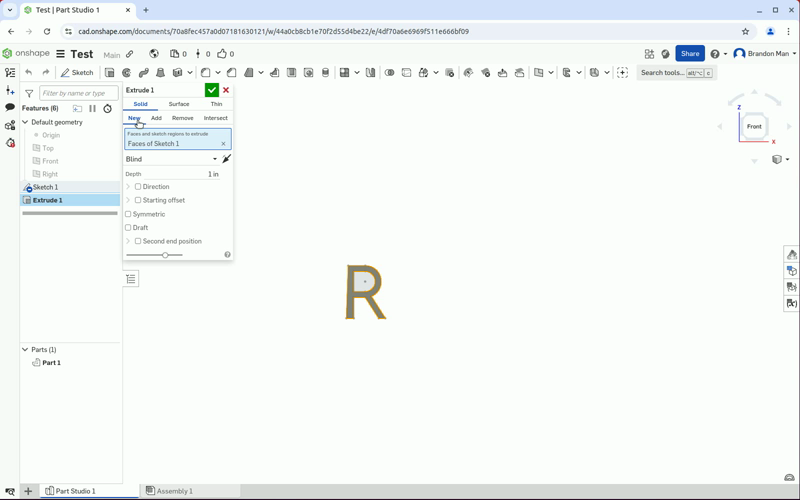
click(137, 120)
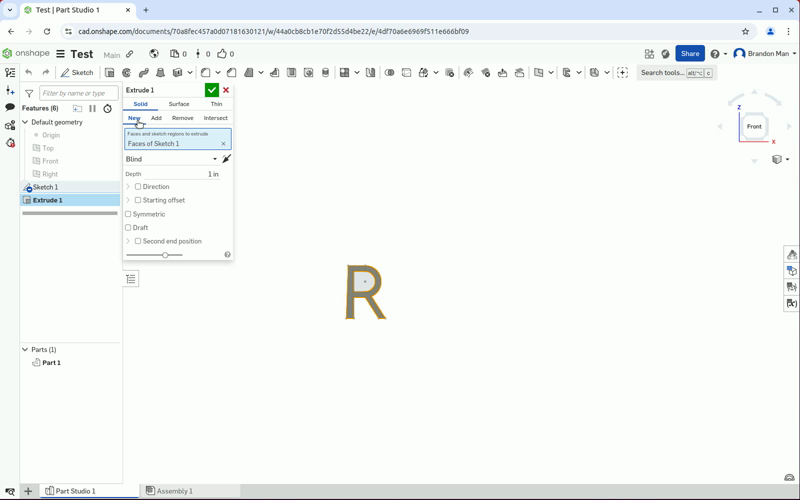
key(tab, 4)
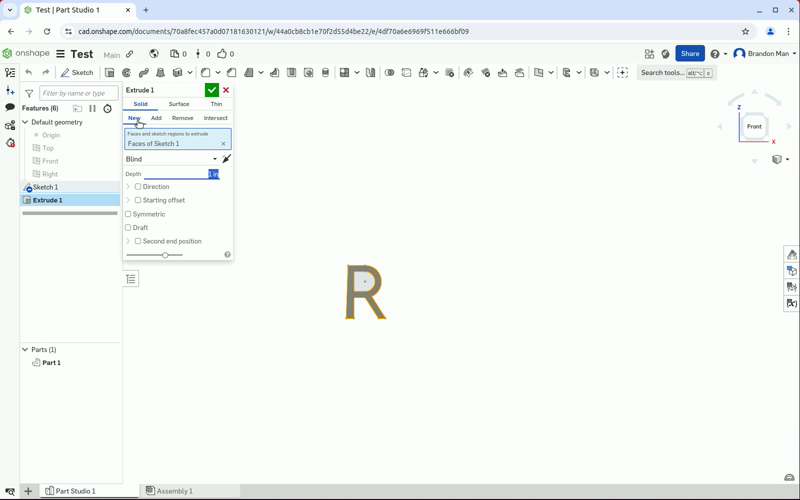
text(1.444)
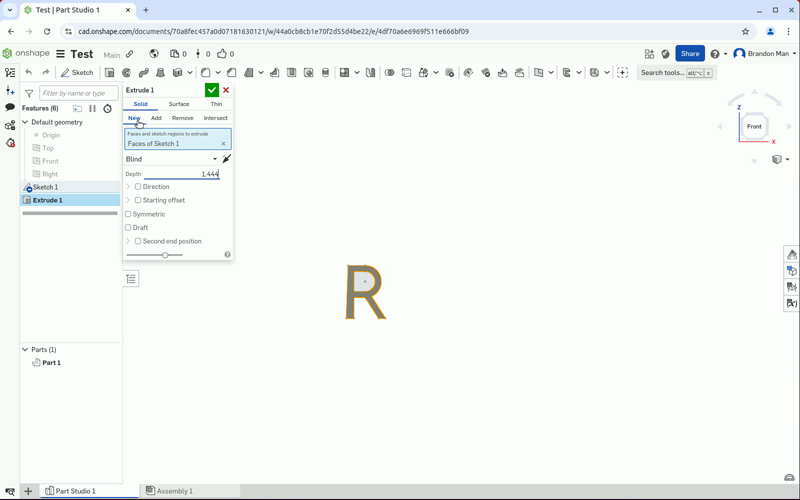
key(enter)
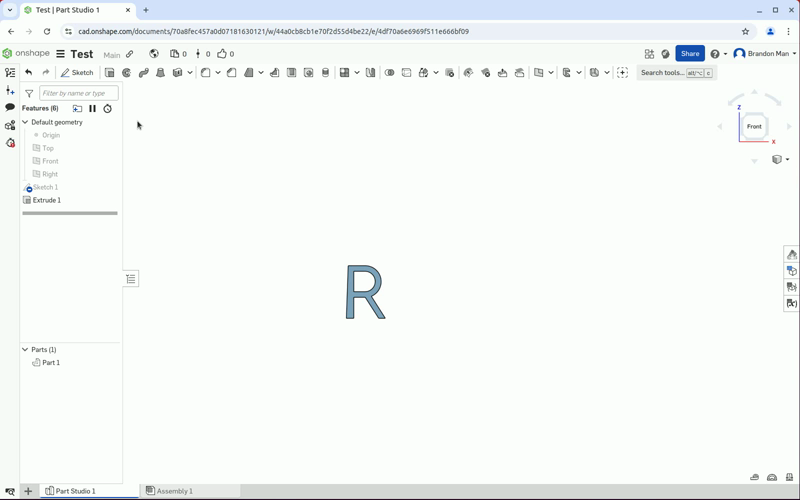
key(shift+h)
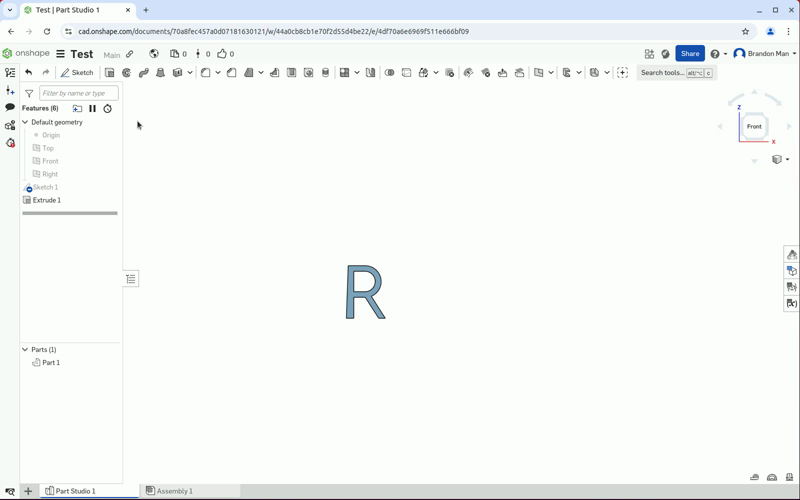
key(shift+h)
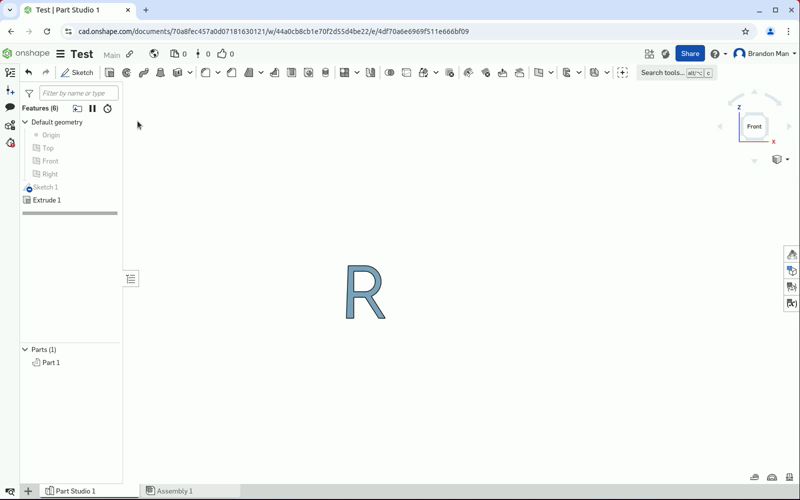
mouse_move(73, 189)
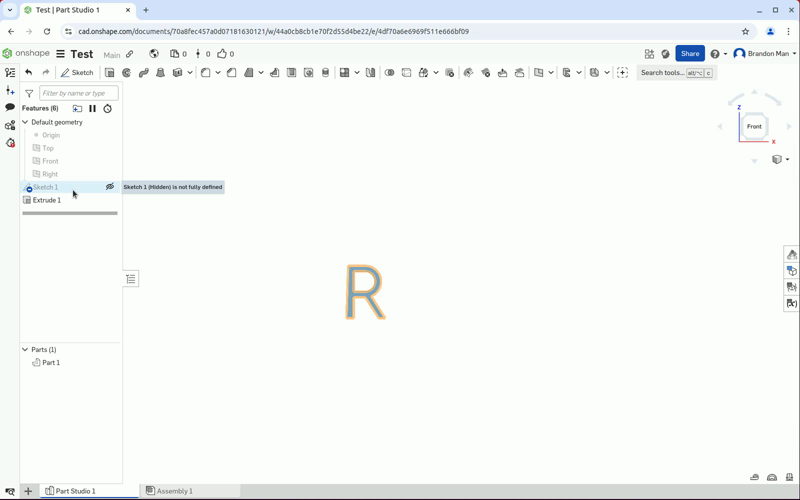
click(73, 189)
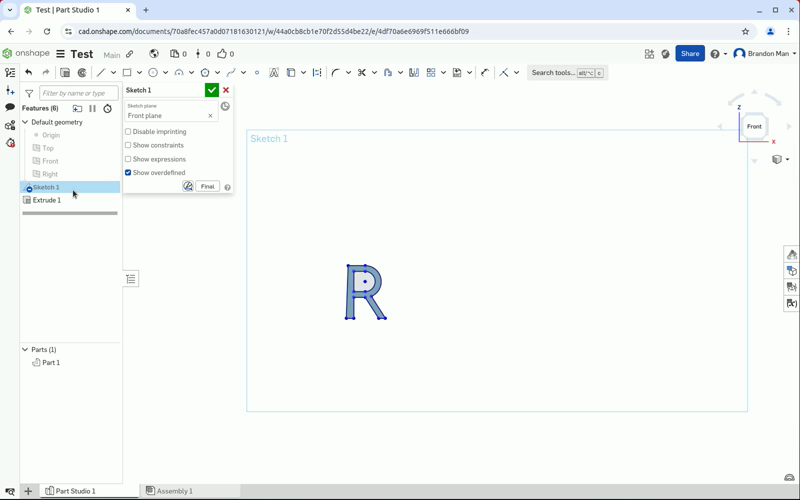
mouse_move(229, 92)
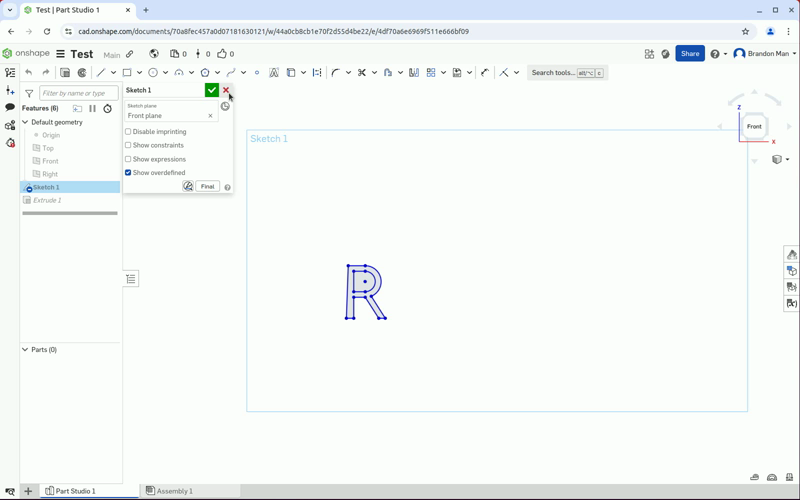
click(229, 92)
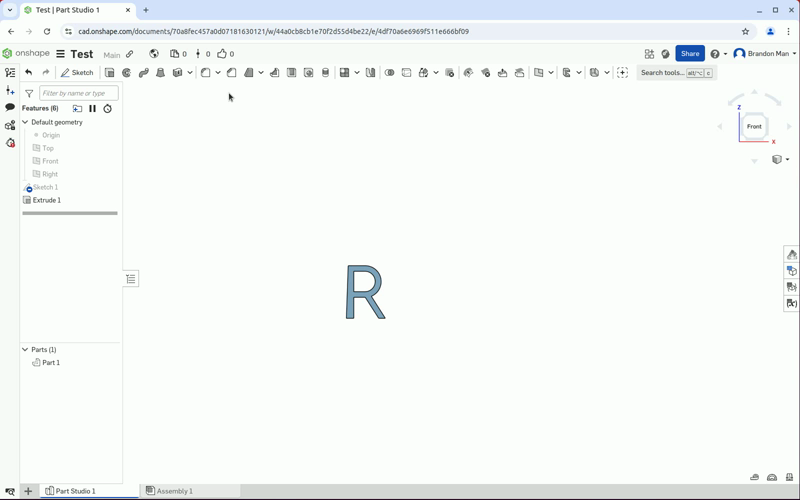
mouse_move(541, 75)
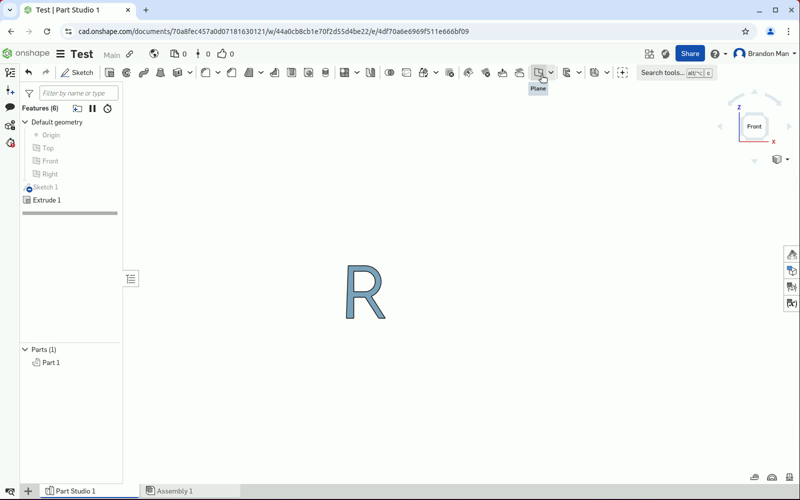
click(541, 75)
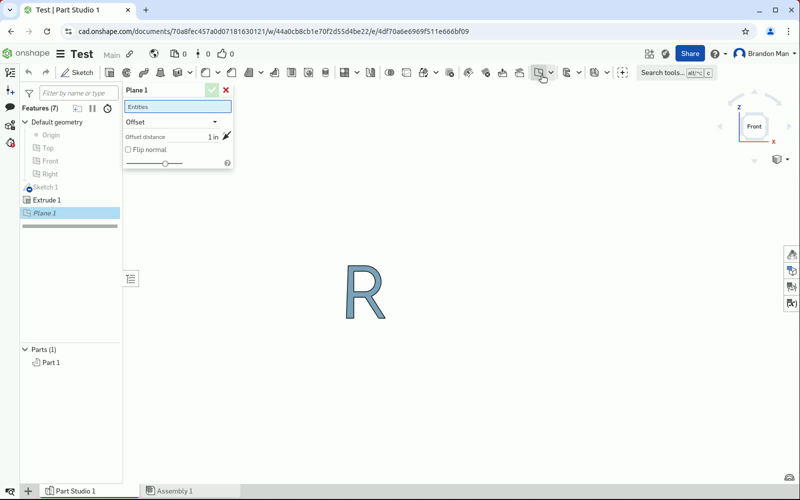
mouse_move(73, 163)
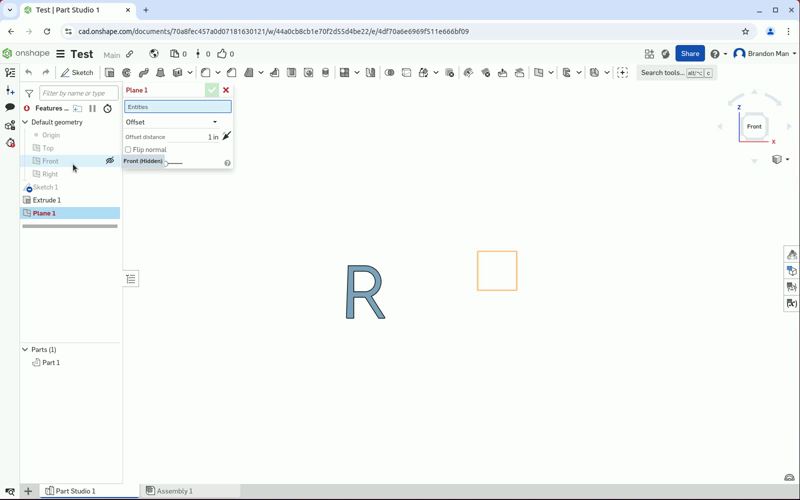
click(73, 163)
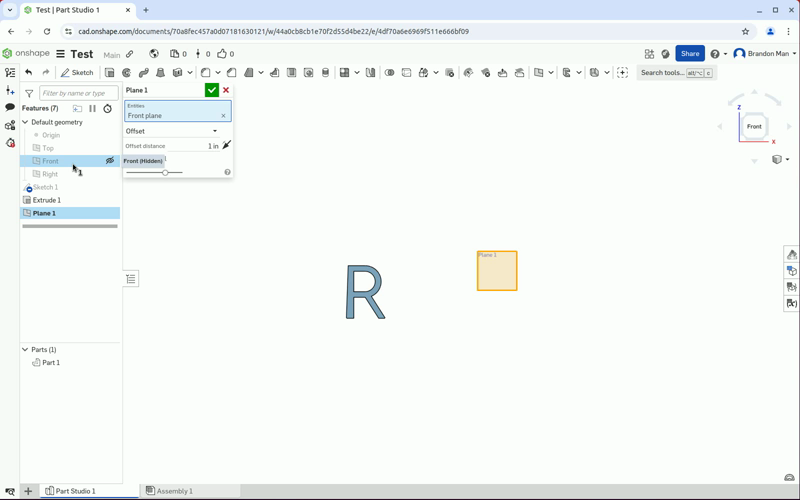
key(tab, 2)
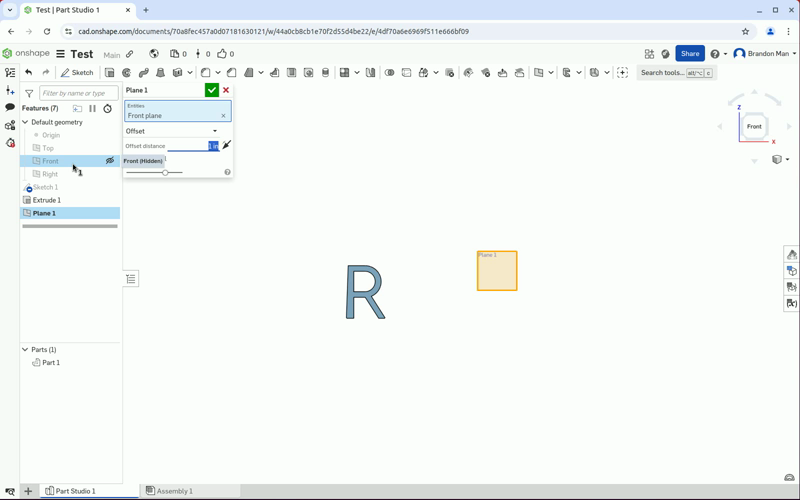
text(1.448)
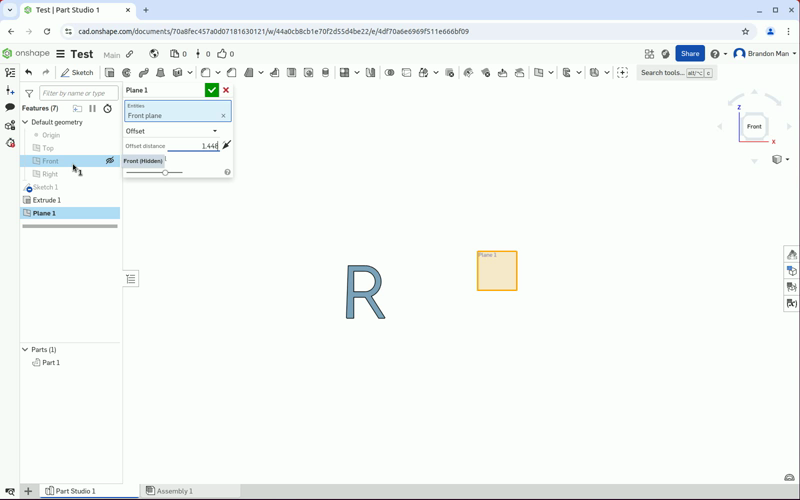
key(enter, 2)
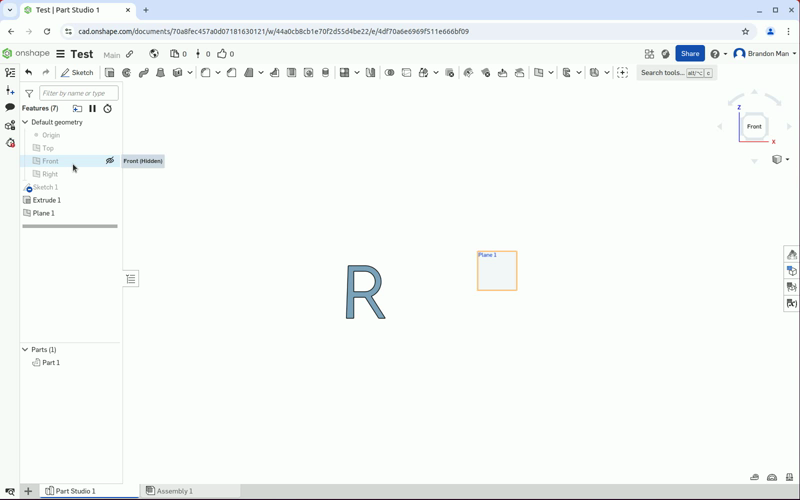
key(shift+s)
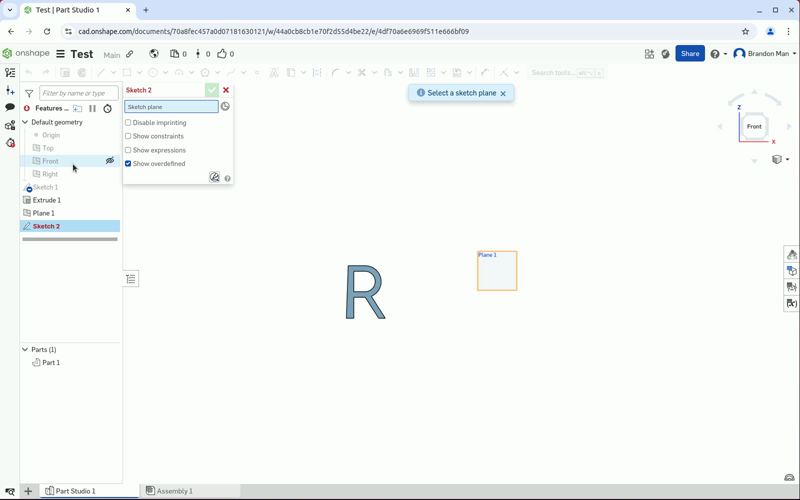
mouse_move(73, 215)
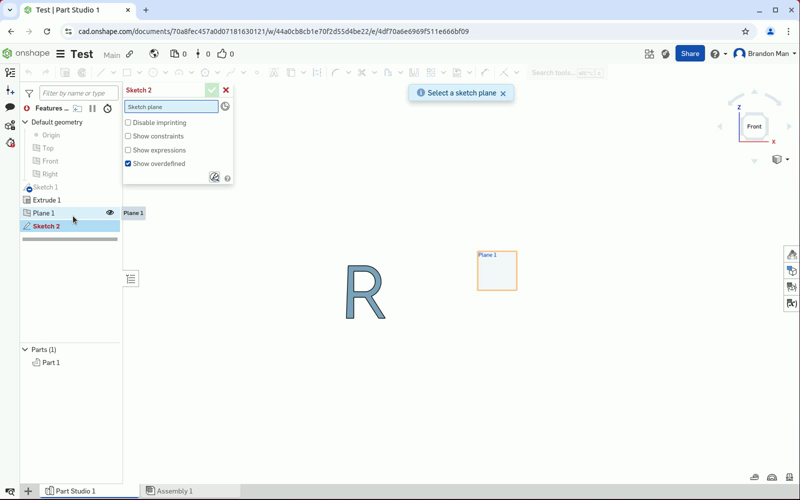
click(73, 215)
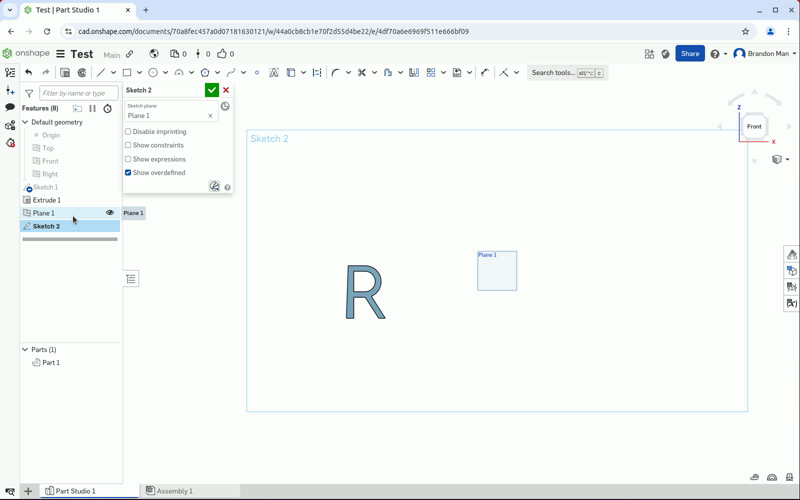
mouse_move(73, 352)
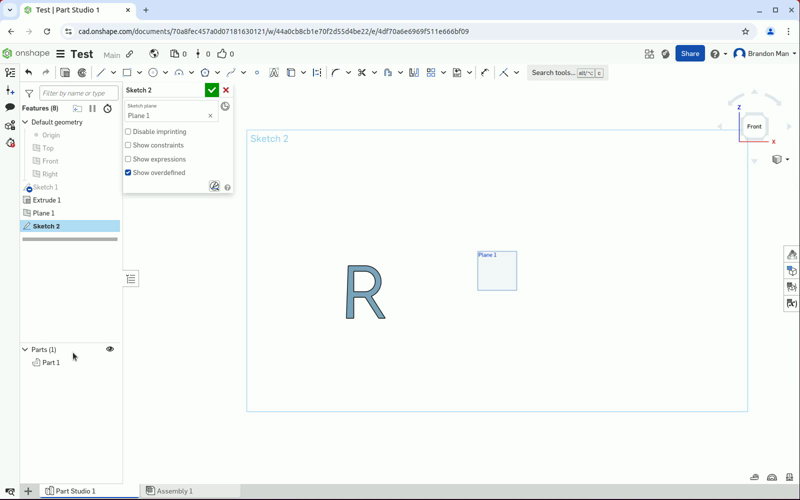
key(y)
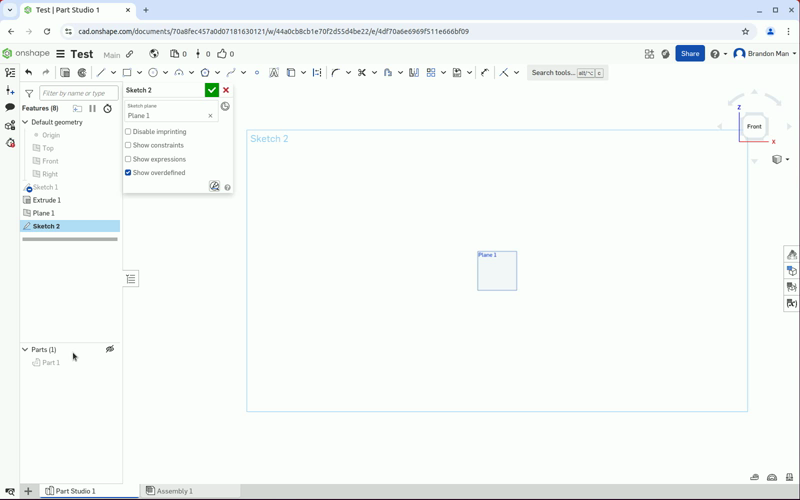
key(l)
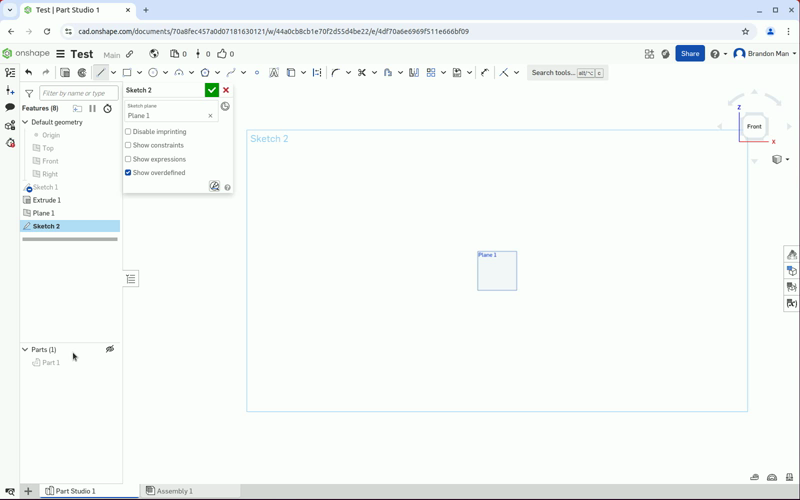
key_down(shift)
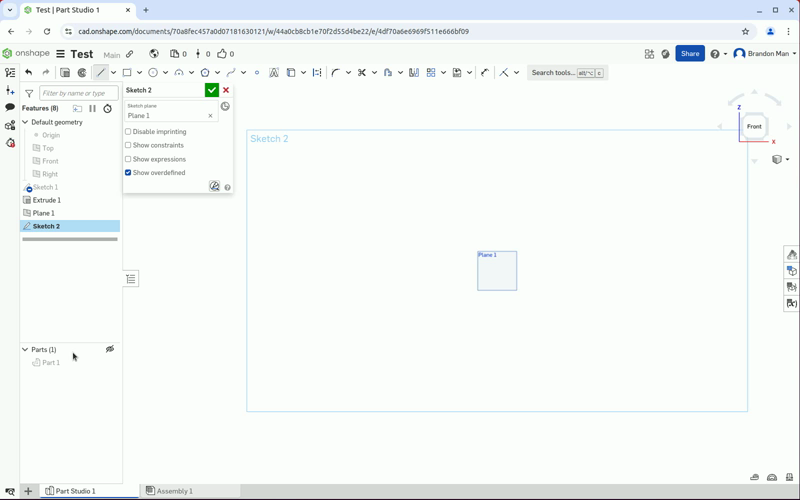
mouse_move(353, 272)
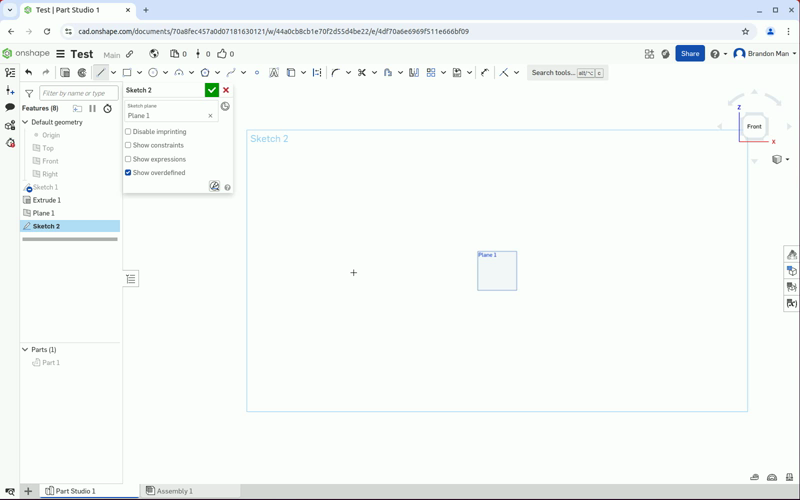
click(353, 272)
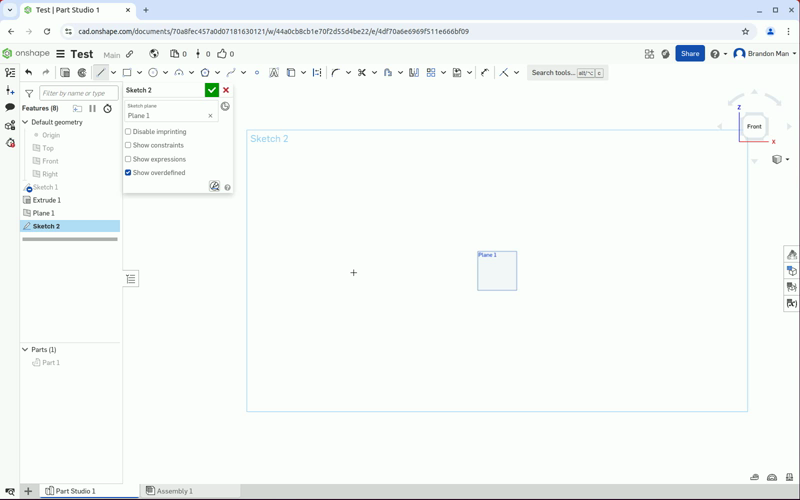
key_up(shift)
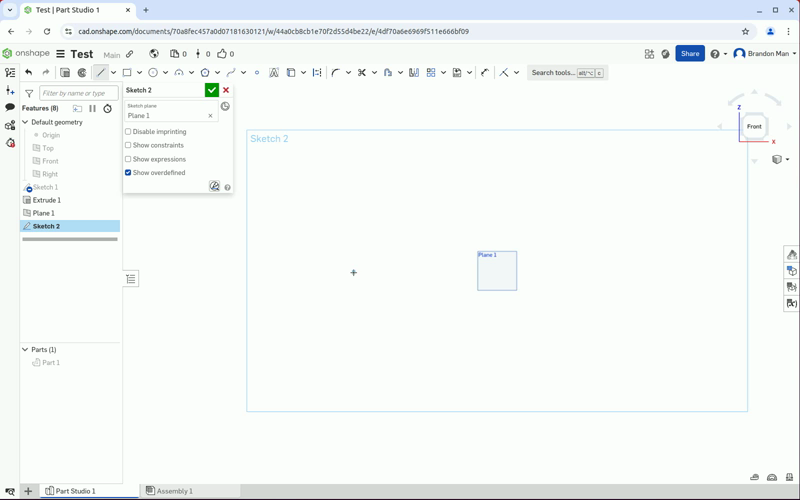
key_down(shift)
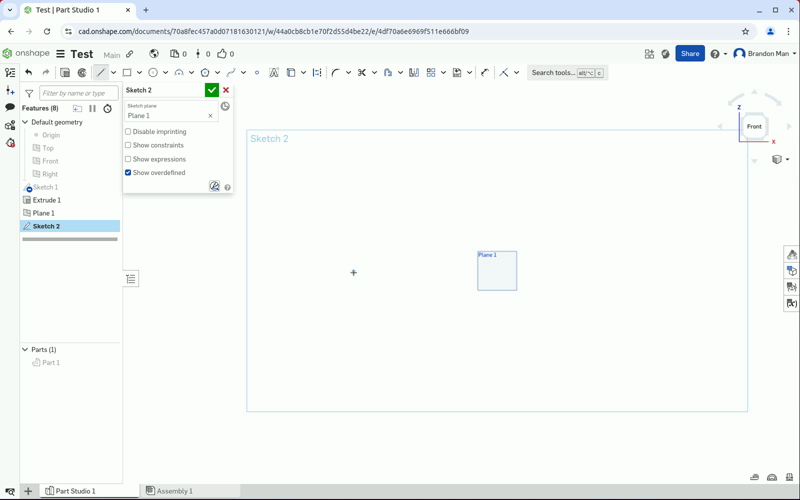
mouse_move(383, 272)
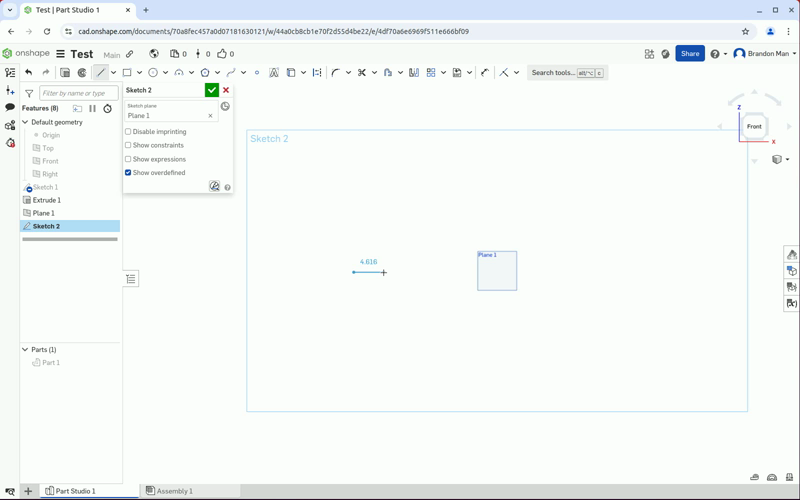
mouse_move(361, 272)
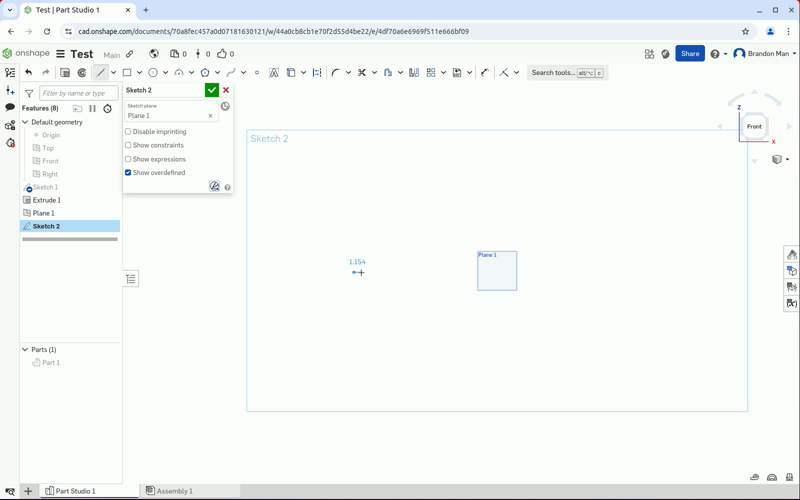
scroll(6)
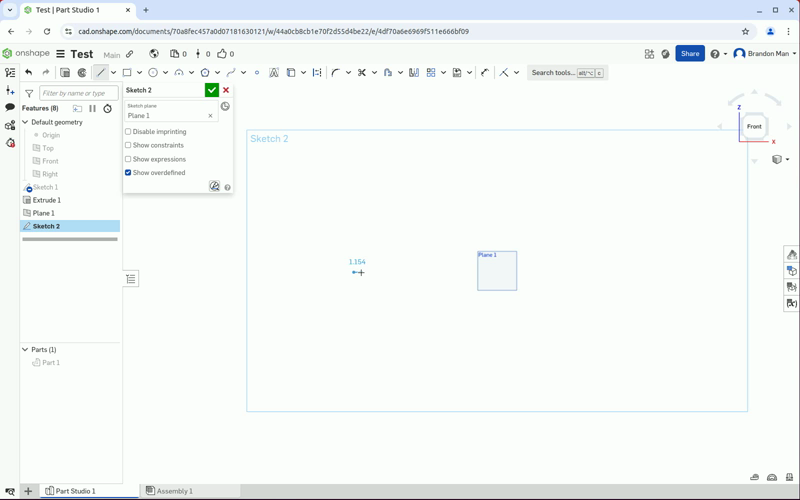
scroll(6)
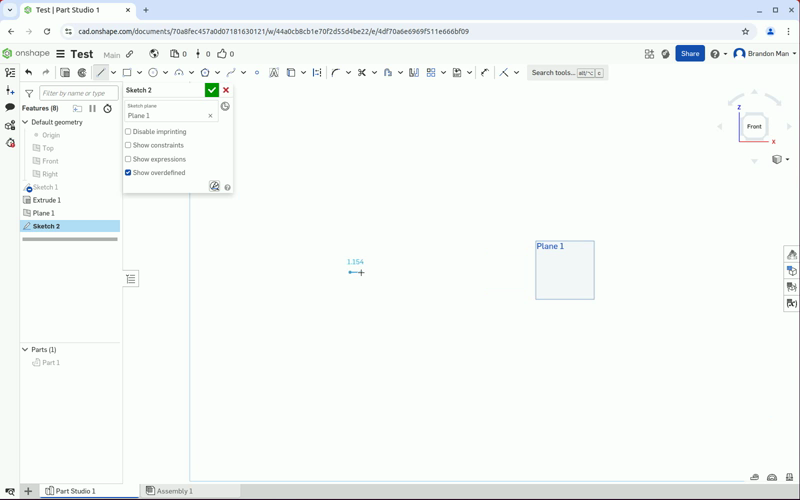
scroll(6)
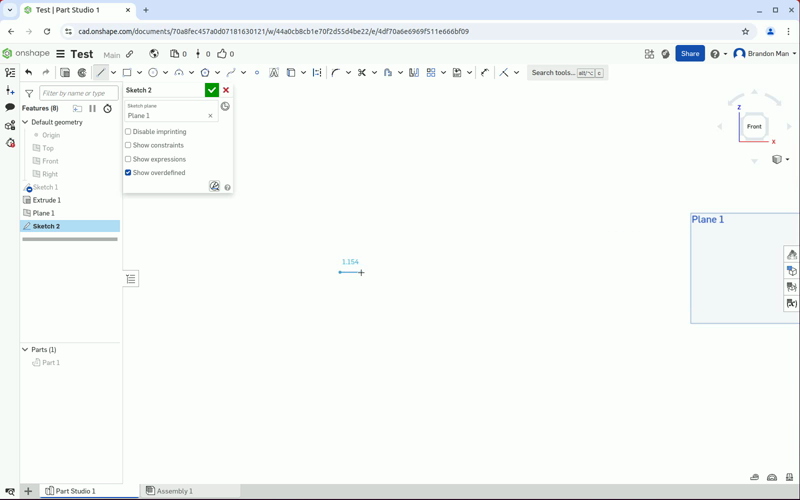
scroll(6)
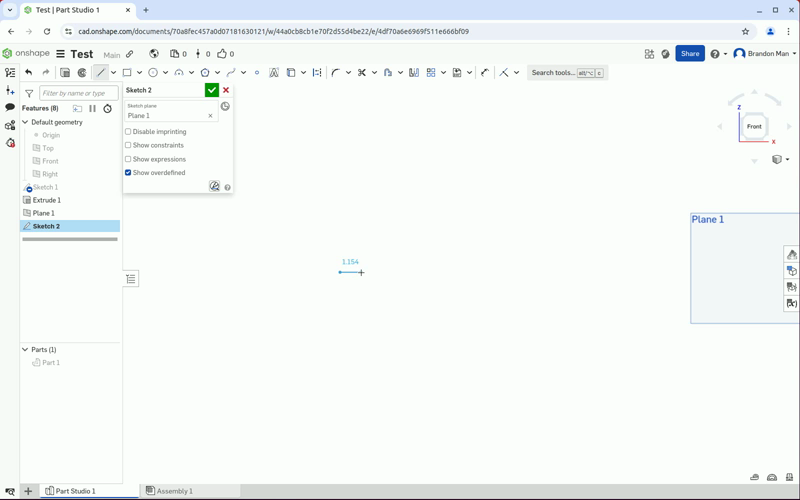
scroll(6)
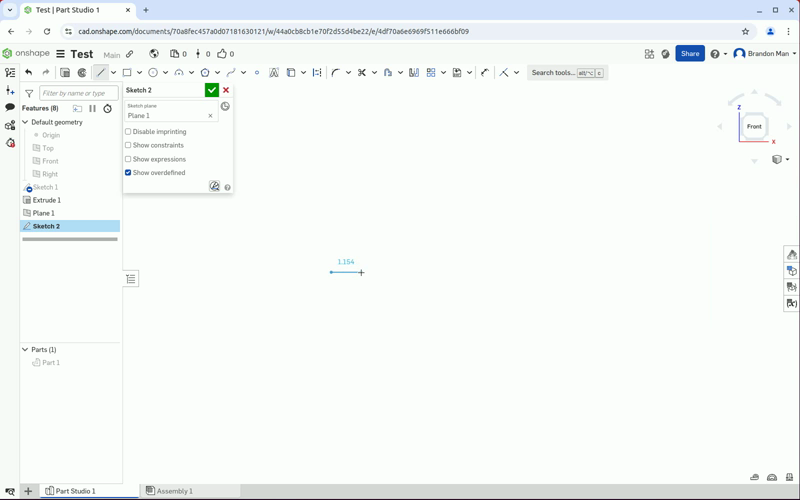
scroll(6)
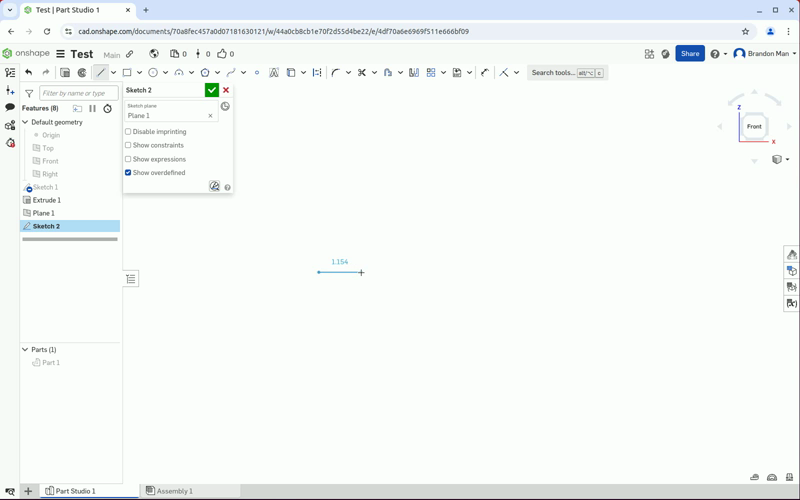
scroll(6)
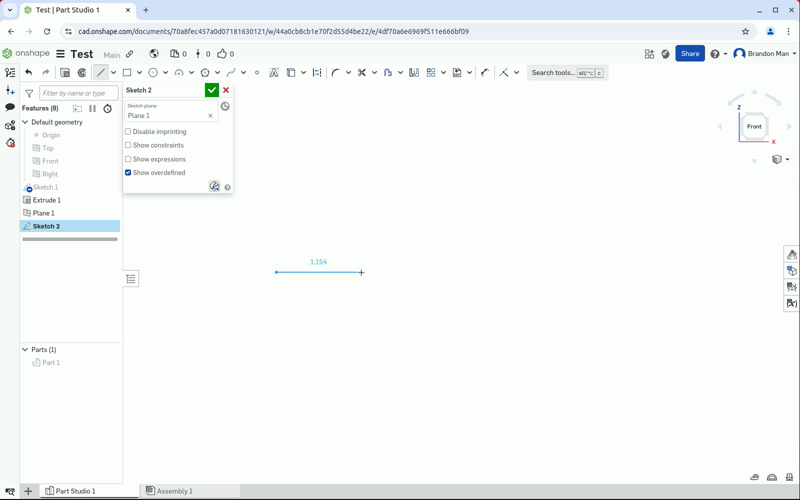
click(361, 272)
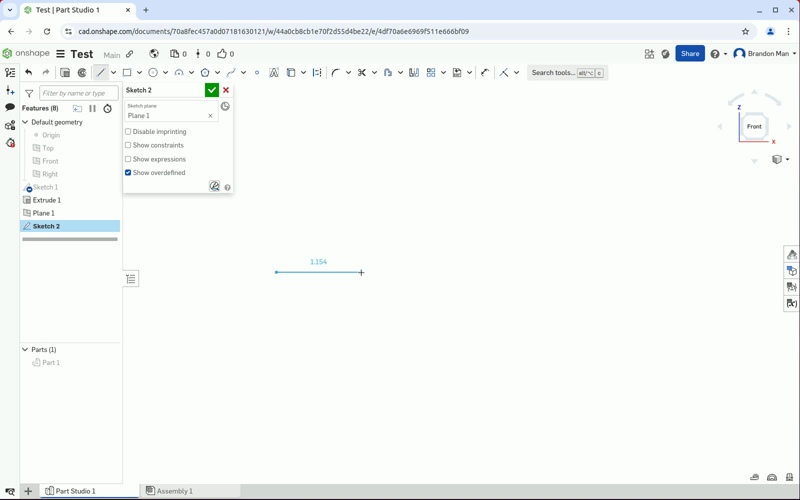
scroll(-6)
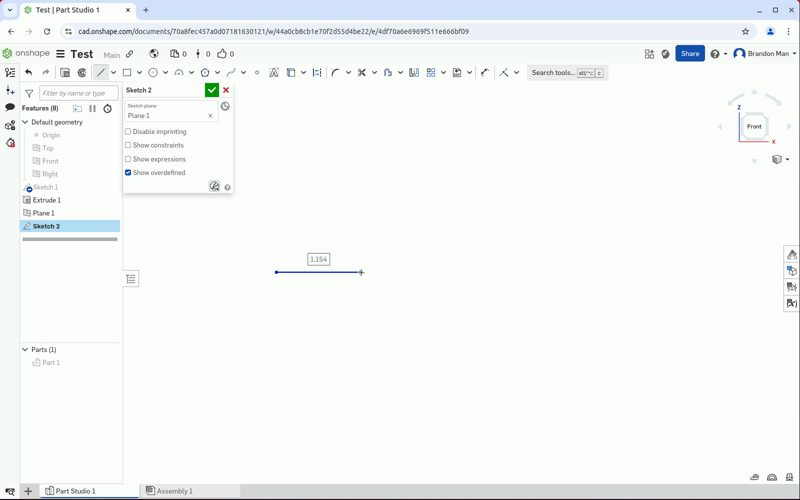
scroll(-6)
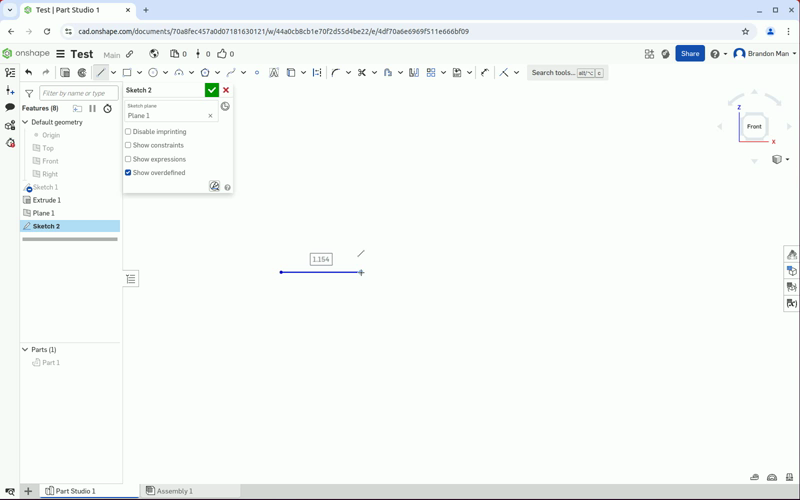
scroll(-6)
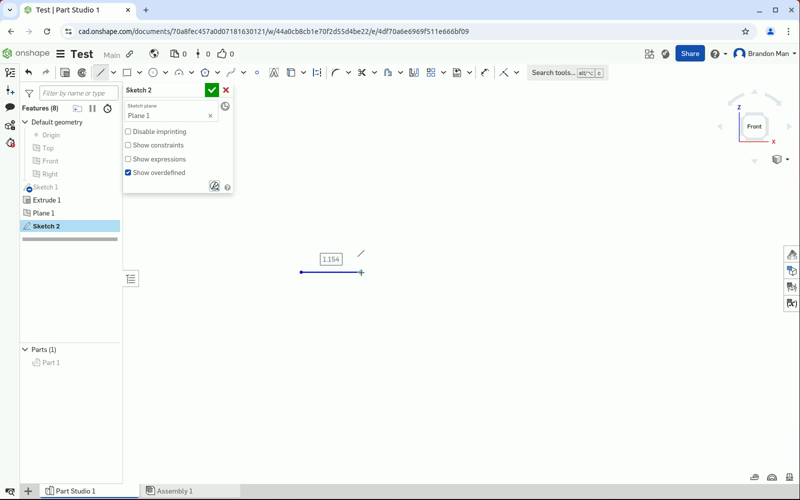
scroll(-6)
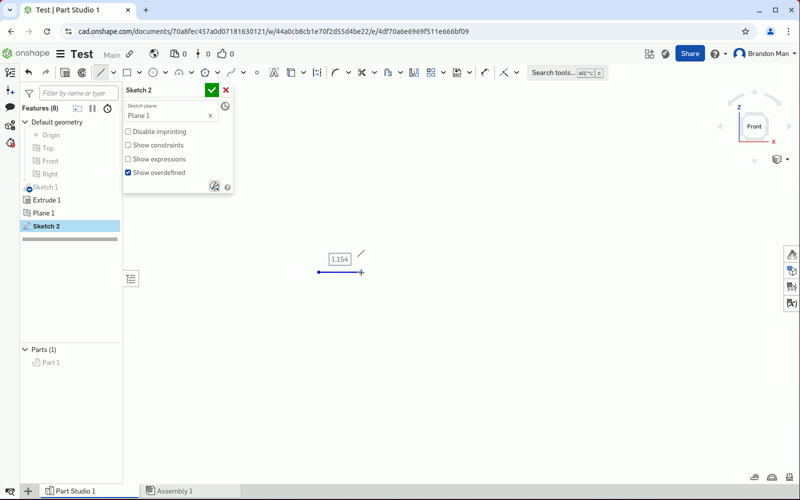
scroll(-6)
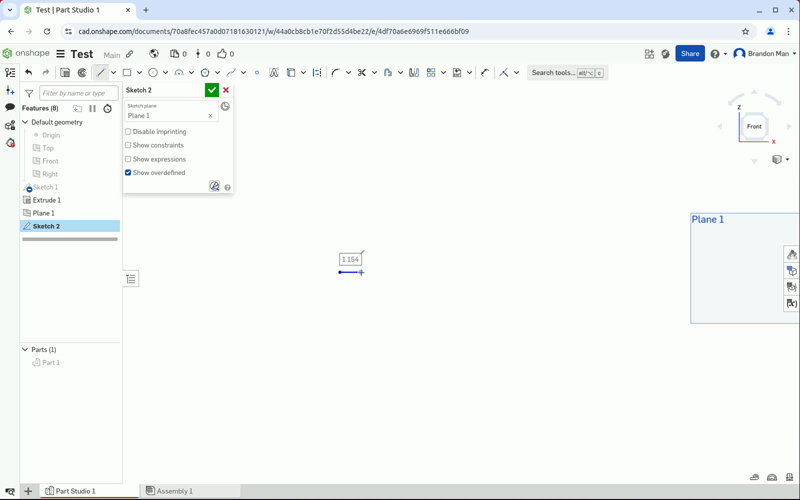
scroll(-6)
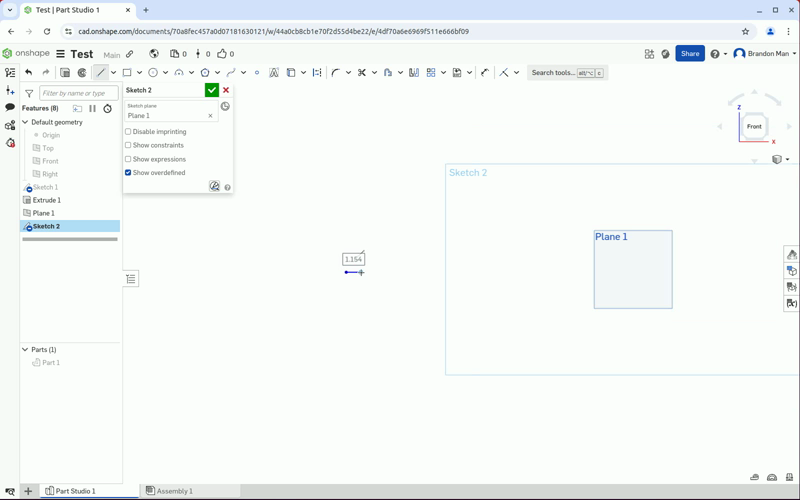
scroll(-6)
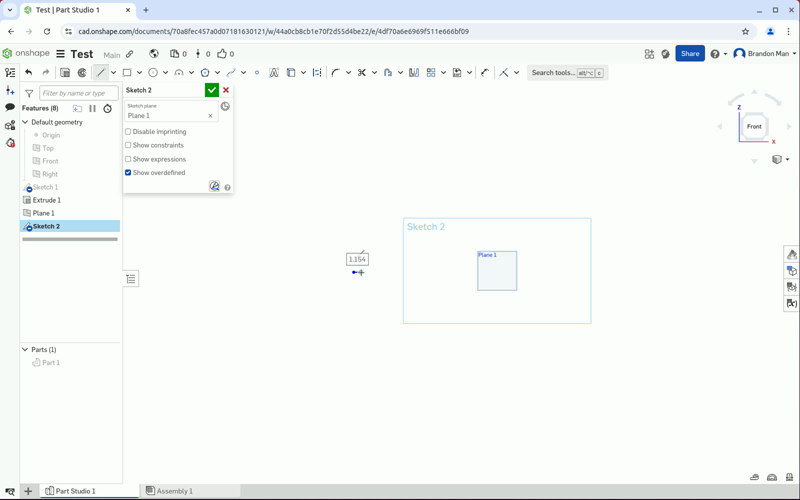
key_up(shift)
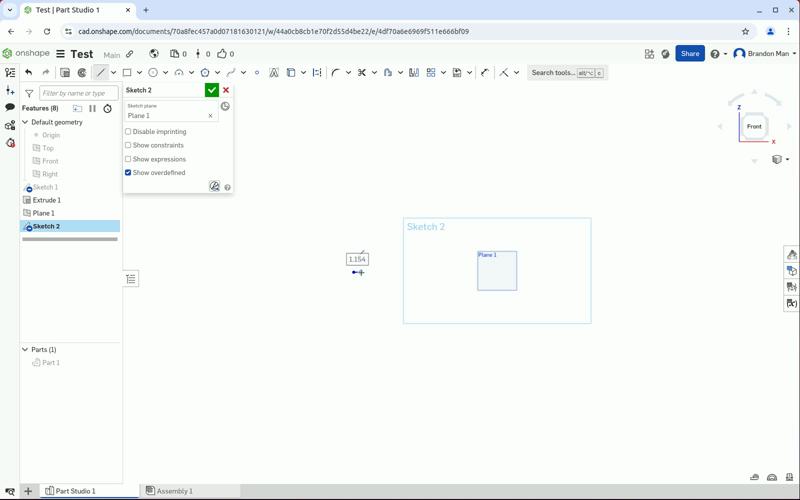
key_down(shift)
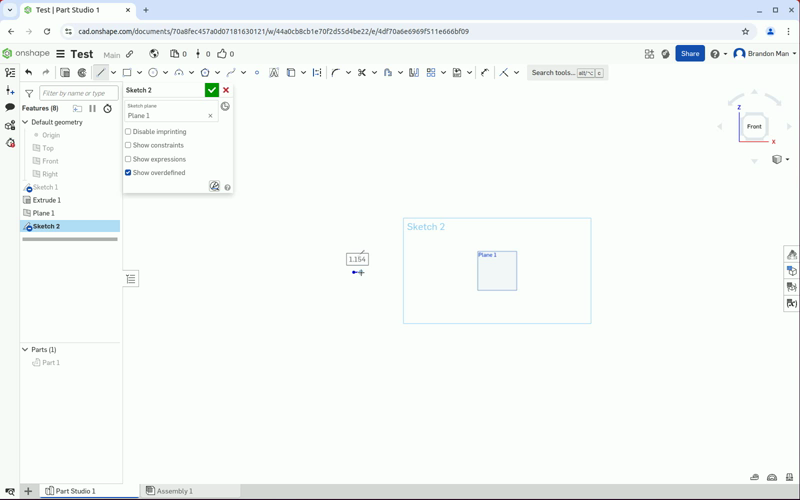
mouse_move(391, 272)
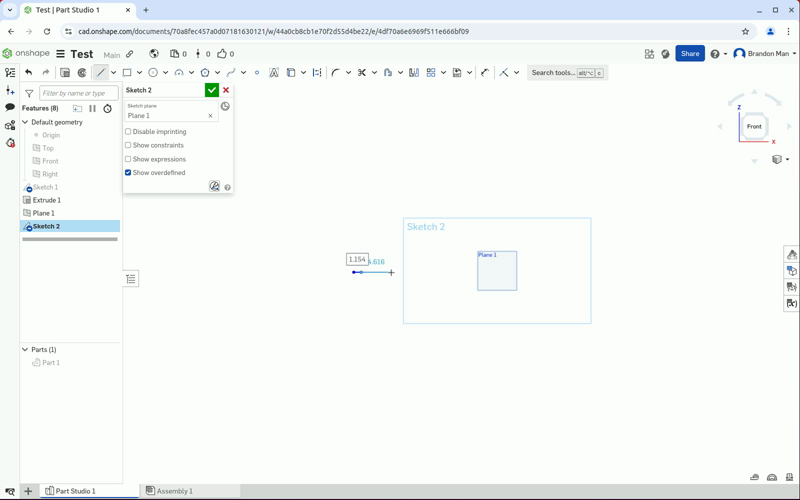
mouse_move(361, 265)
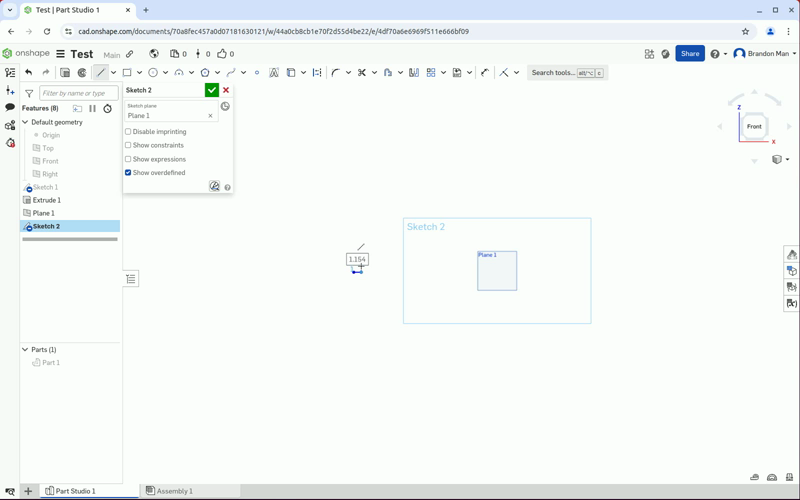
scroll(6)
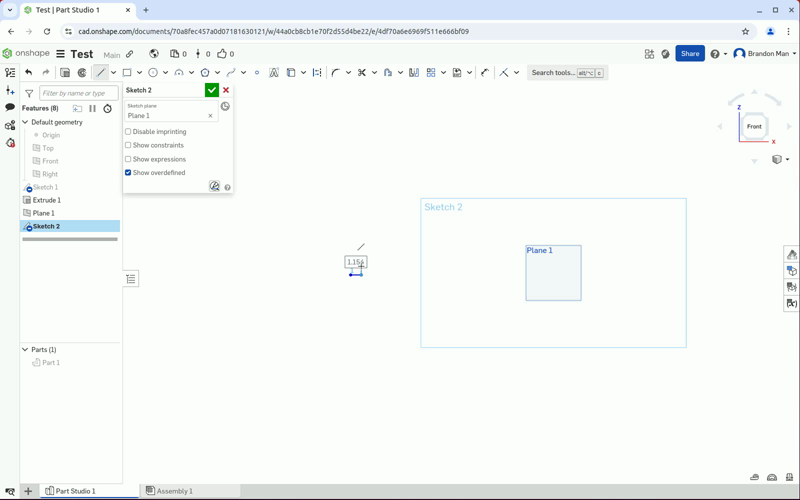
scroll(6)
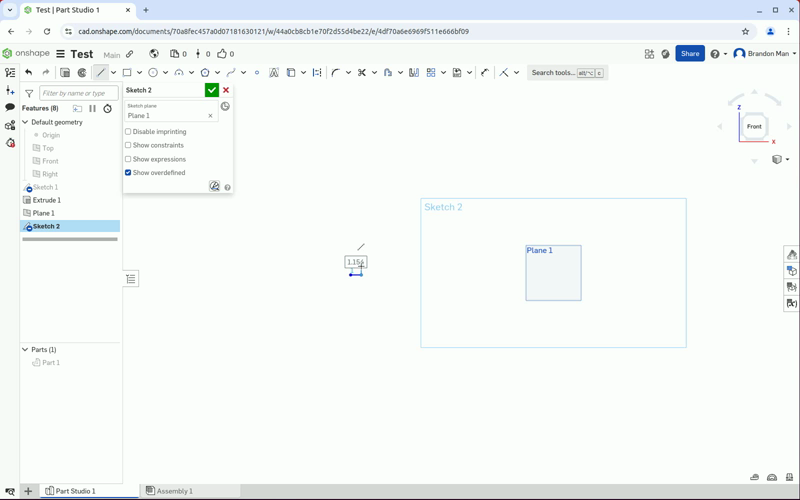
scroll(6)
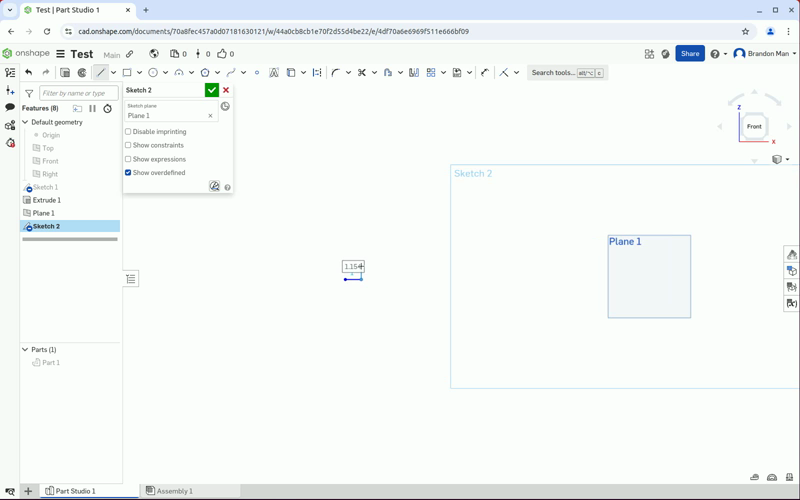
scroll(6)
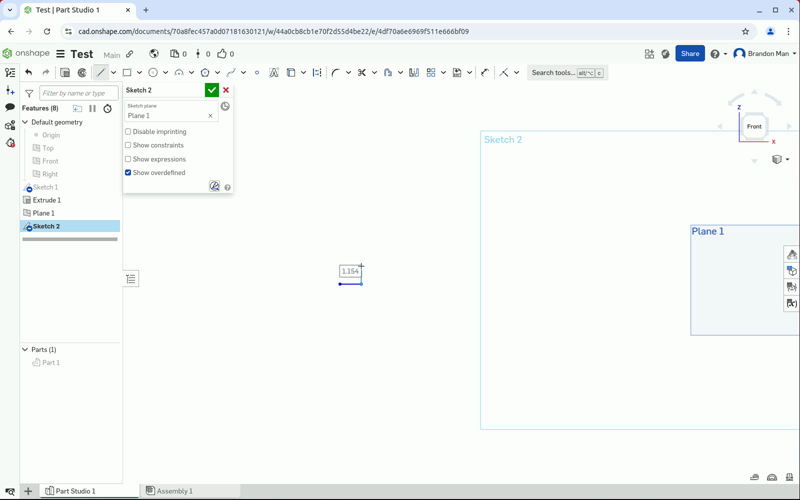
scroll(6)
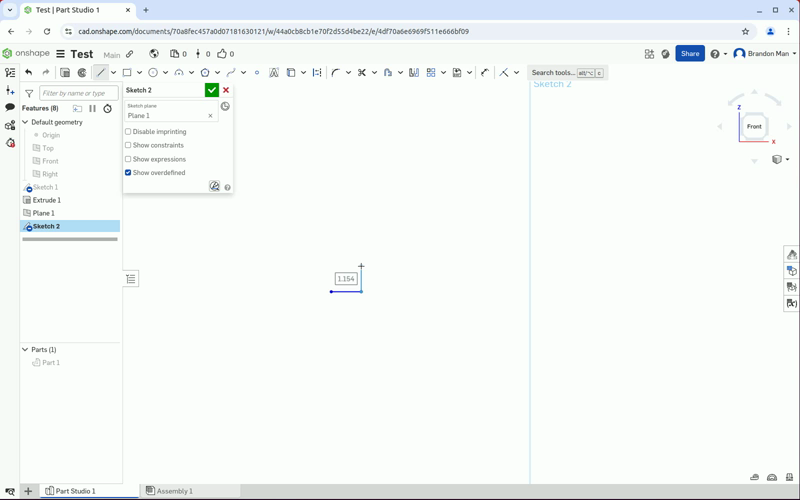
scroll(6)
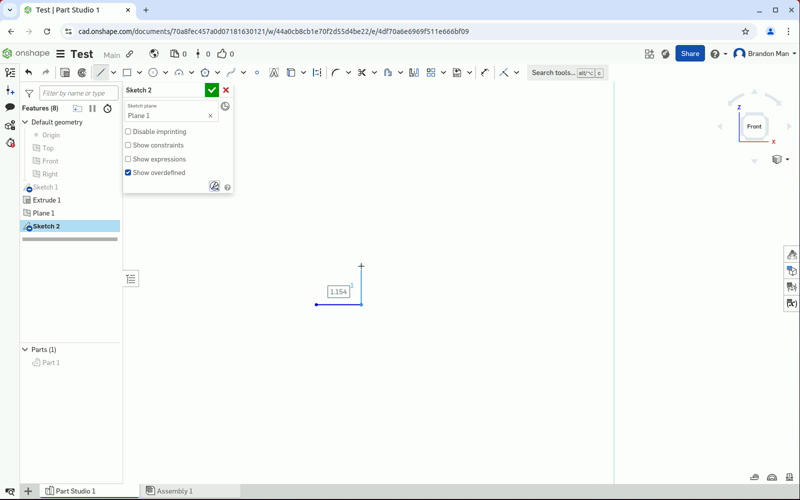
scroll(6)
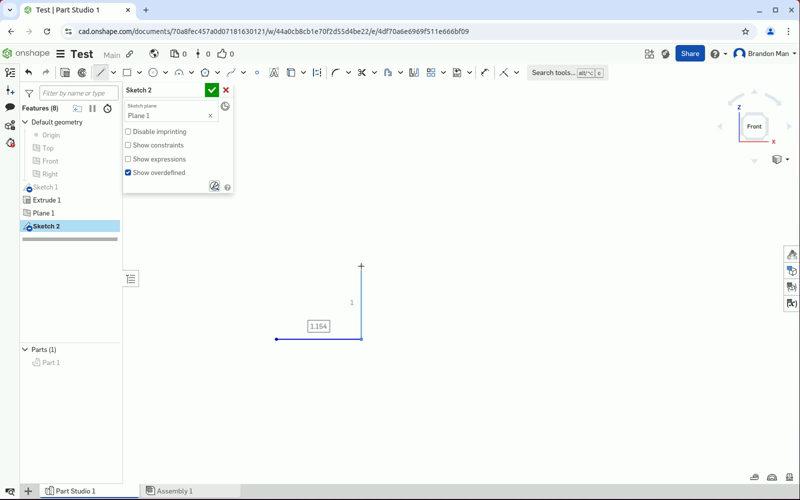
click(361, 265)
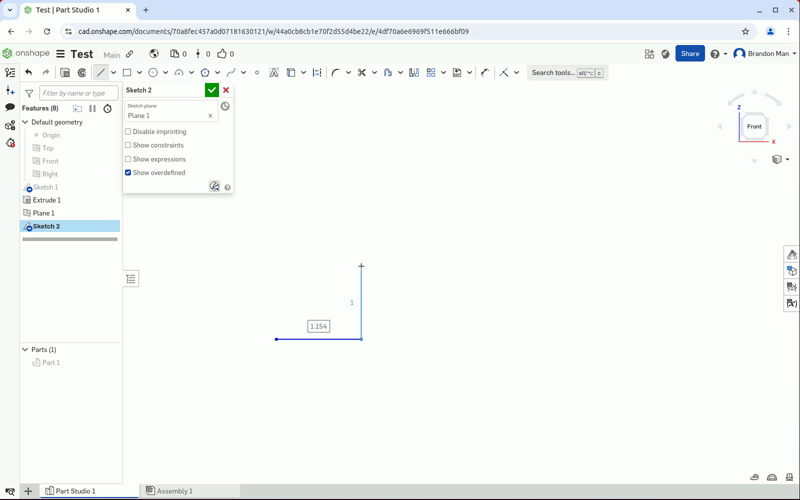
scroll(-6)
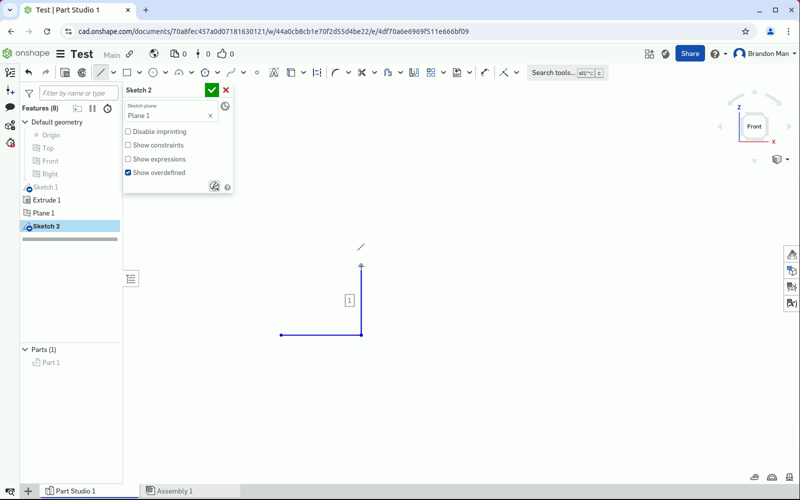
scroll(-6)
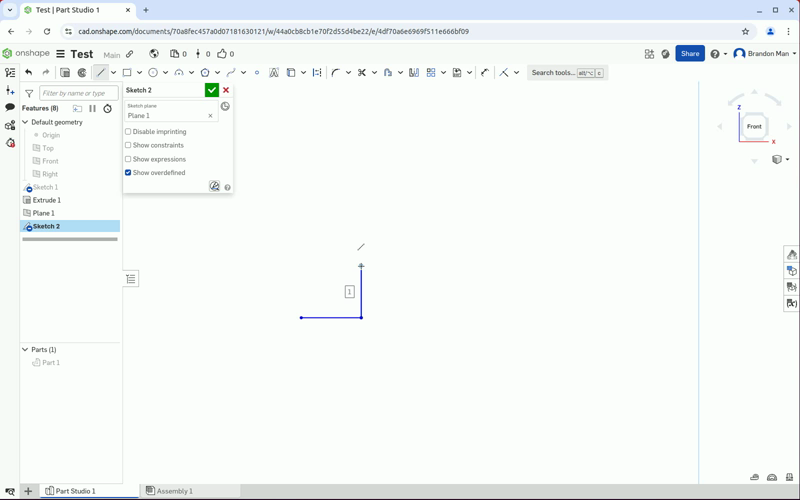
scroll(-6)
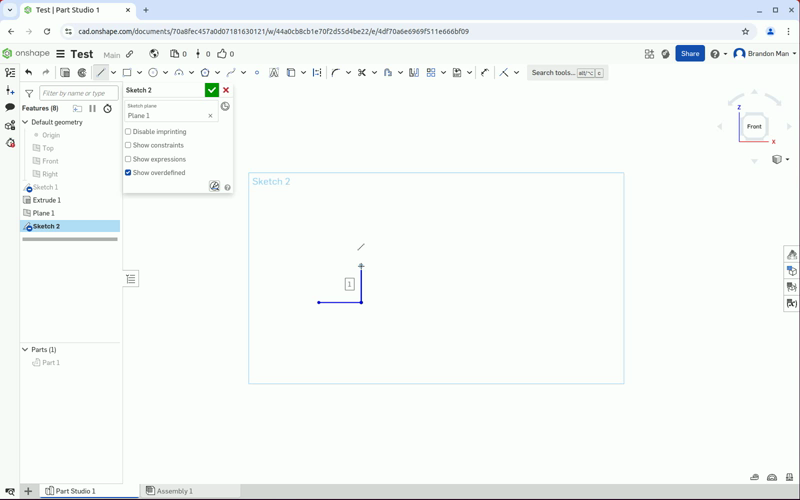
scroll(-6)
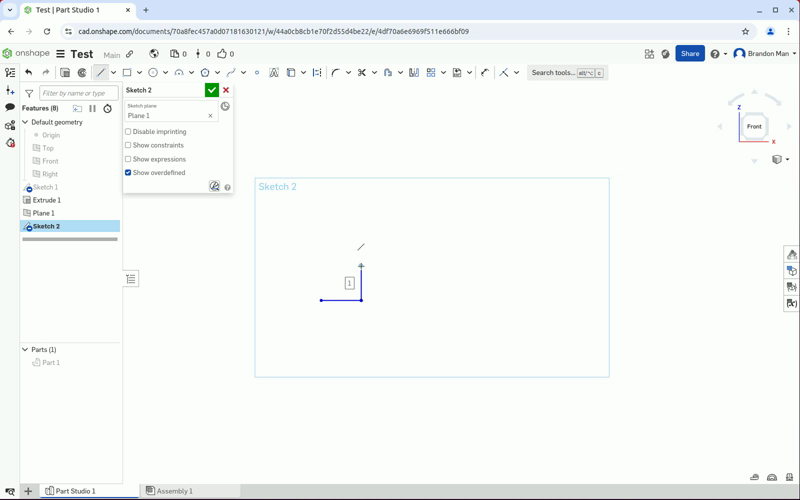
scroll(-6)
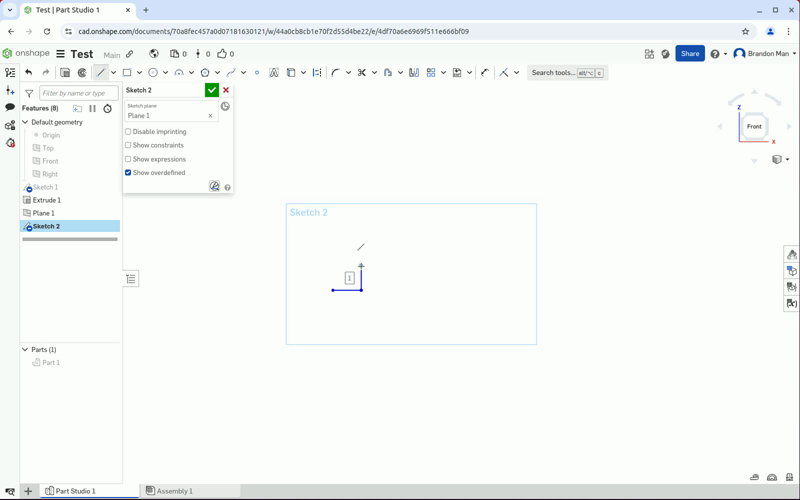
scroll(-6)
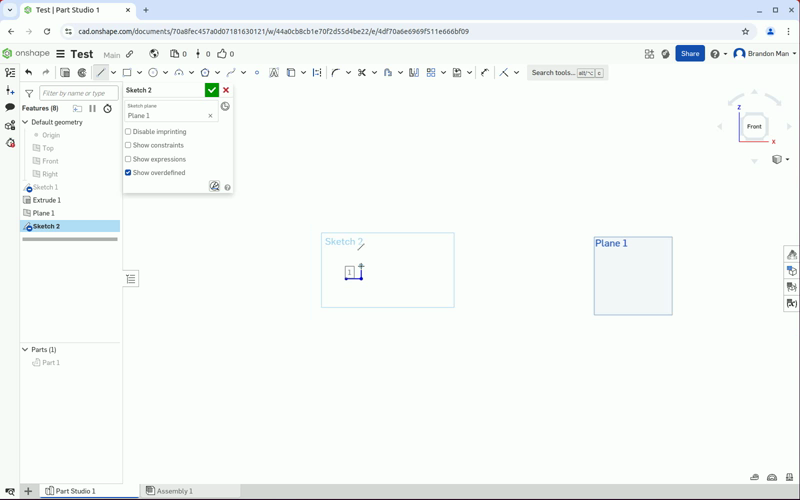
scroll(-6)
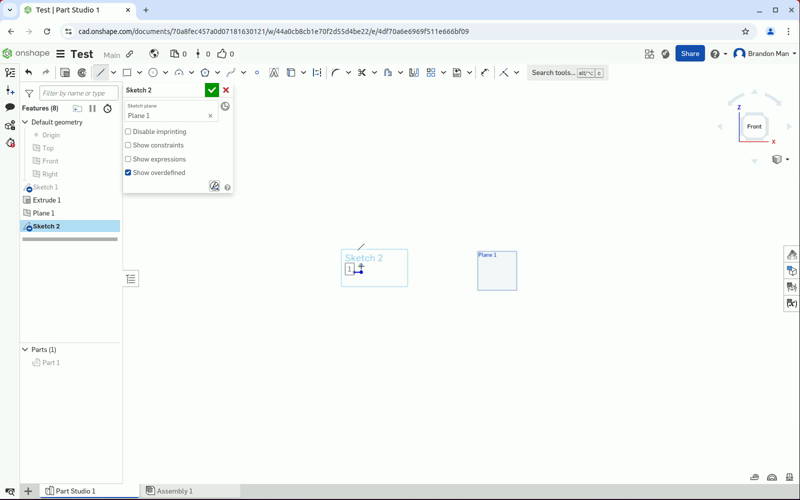
key_up(shift)
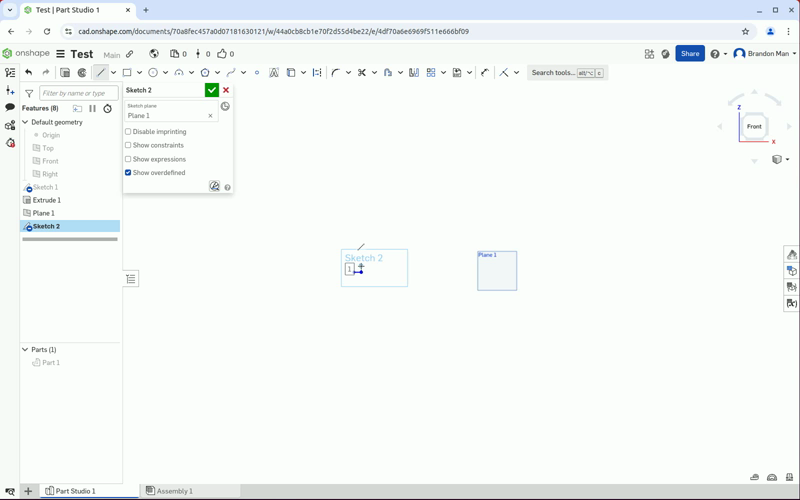
key_down(shift)
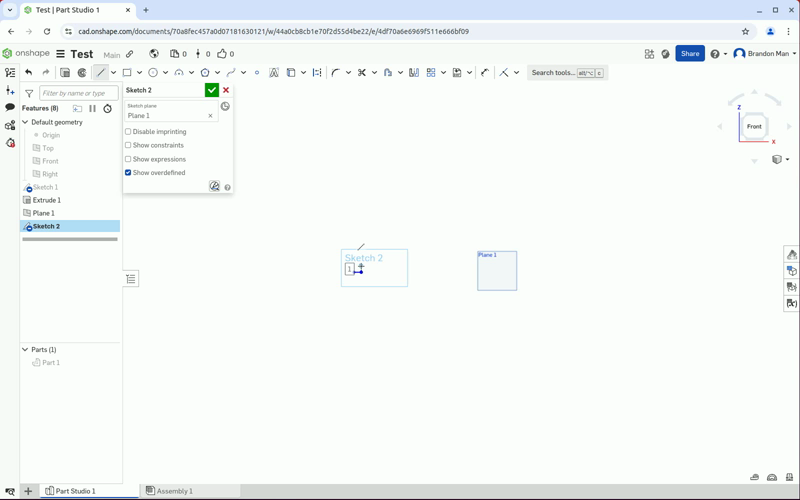
mouse_move(391, 265)
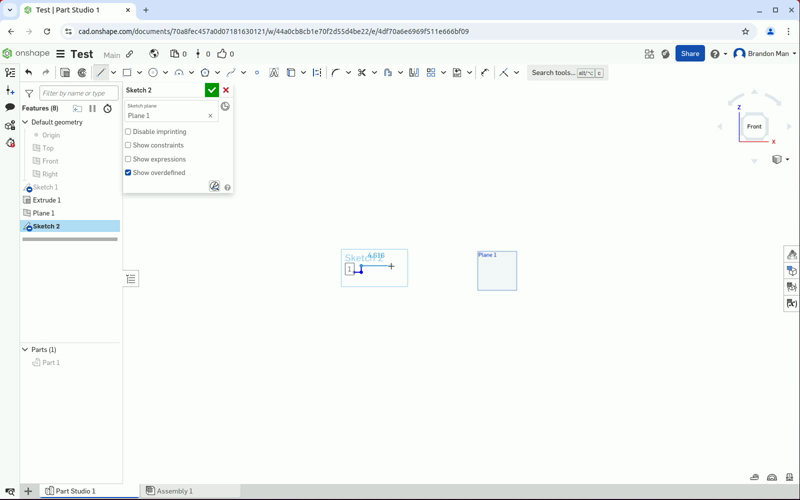
mouse_move(353, 265)
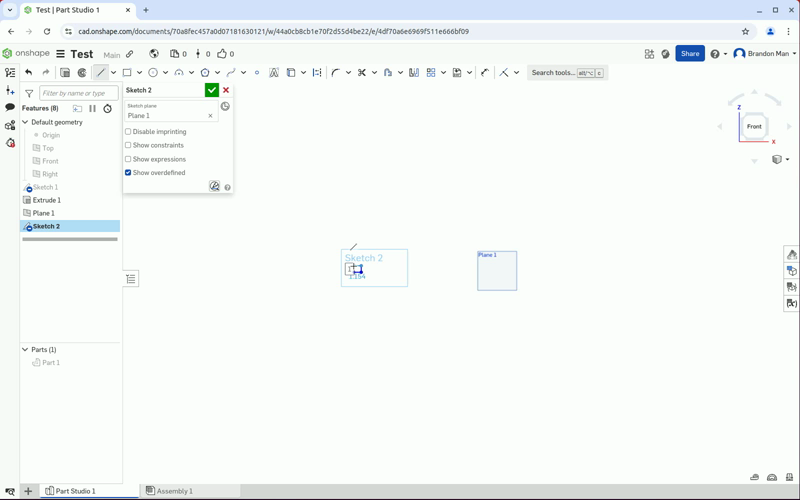
scroll(6)
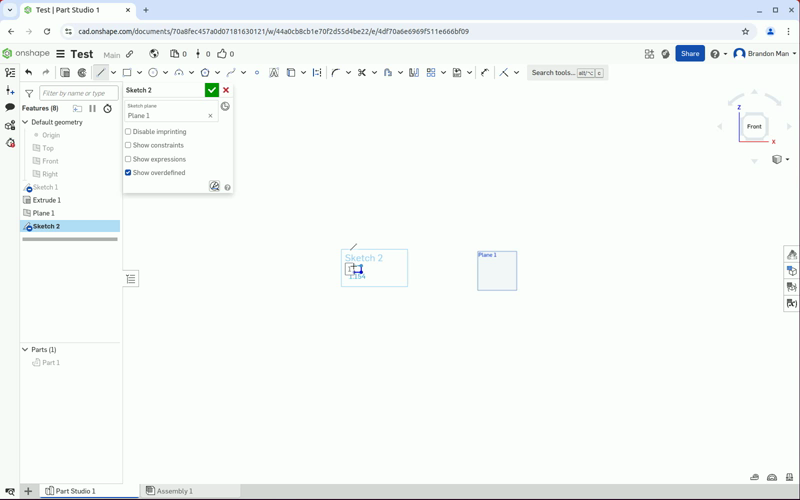
scroll(6)
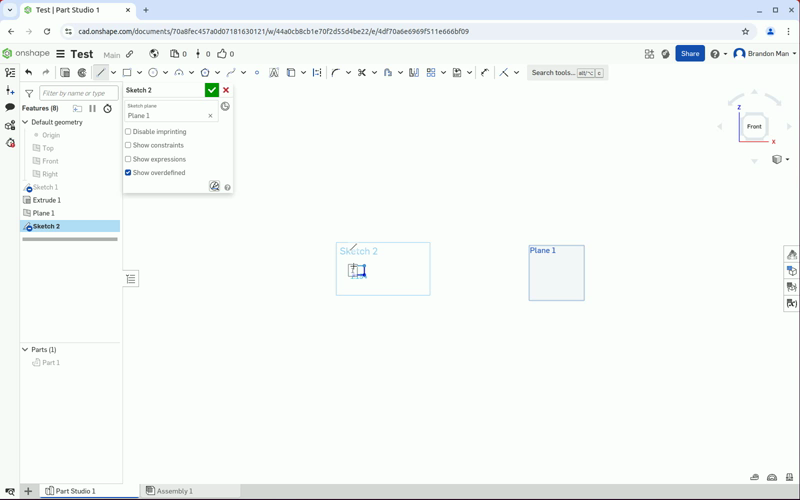
scroll(6)
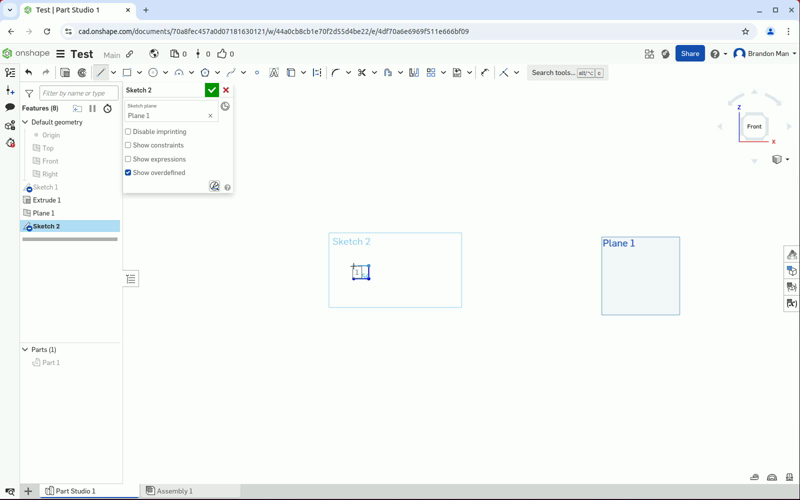
scroll(6)
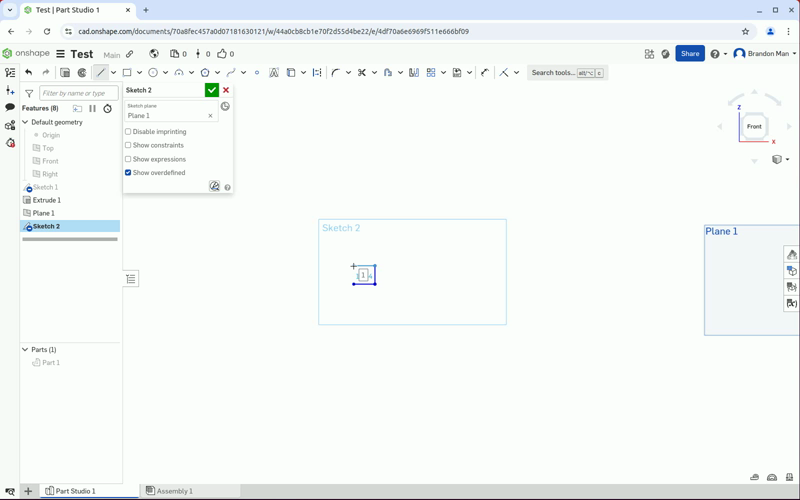
scroll(6)
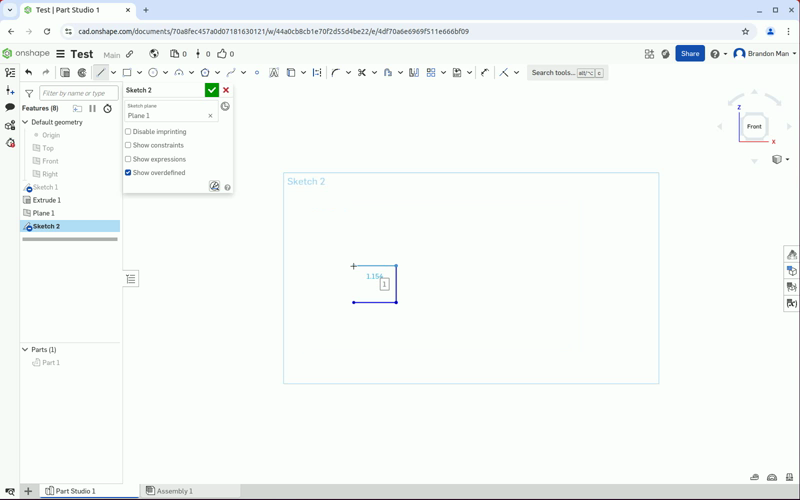
scroll(6)
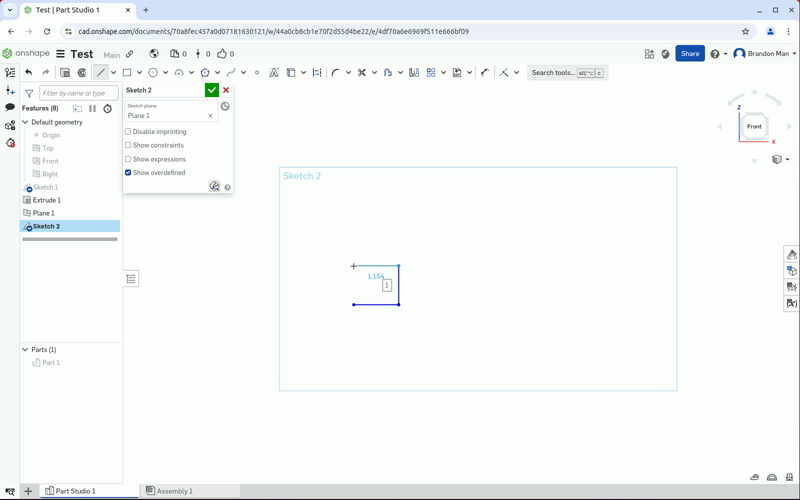
scroll(6)
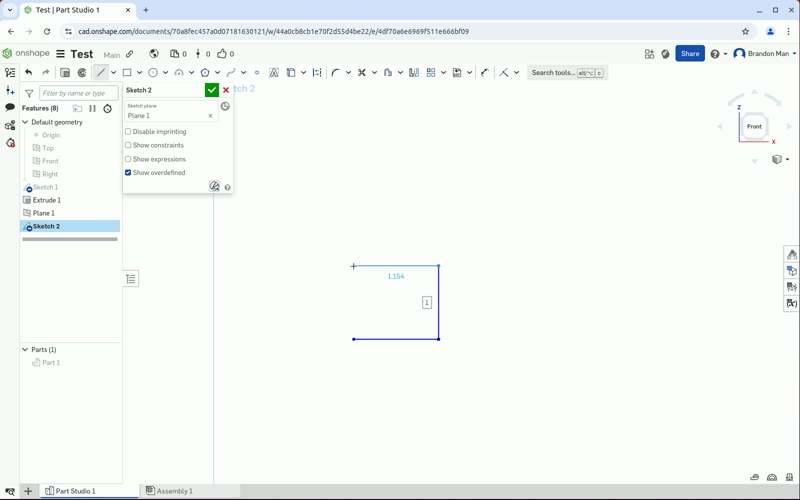
click(353, 265)
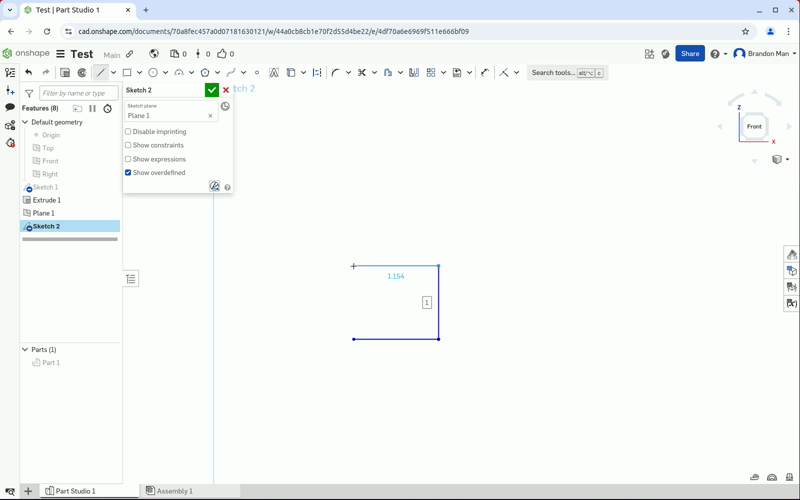
scroll(-6)
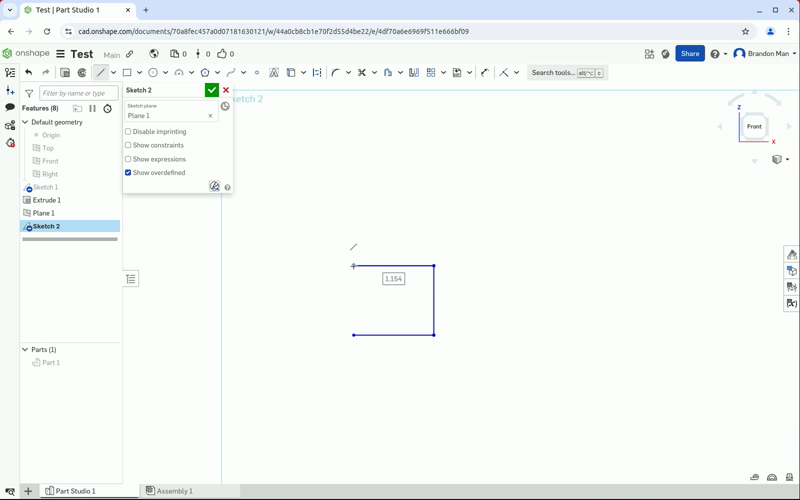
scroll(-6)
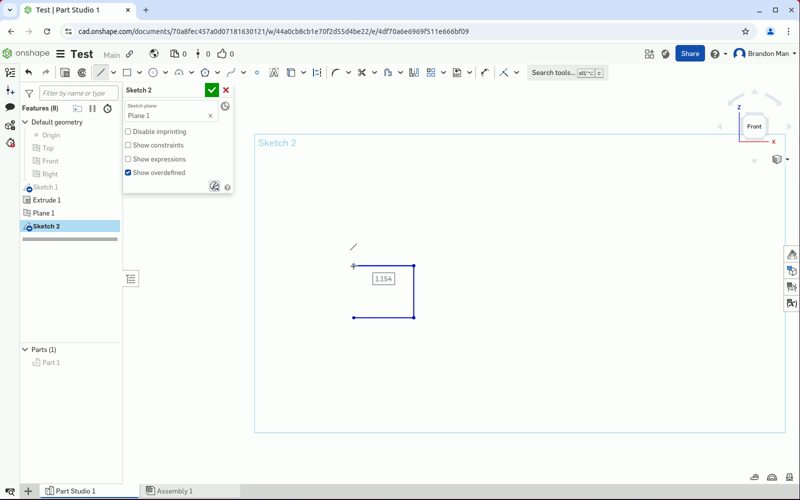
scroll(-6)
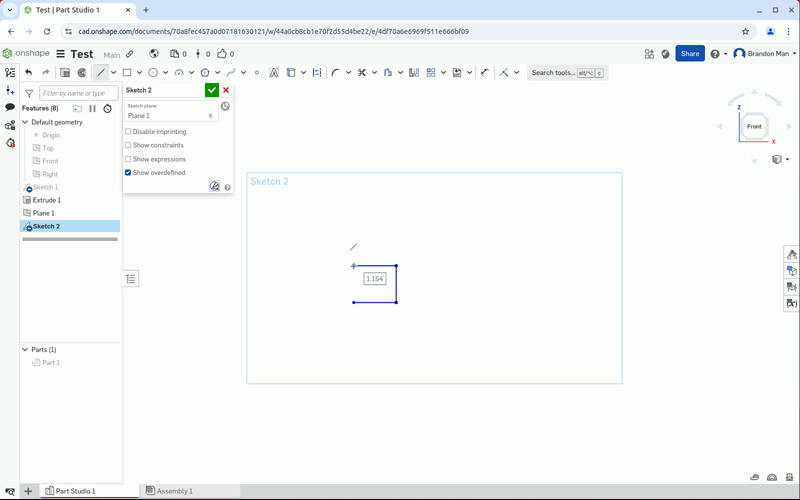
scroll(-6)
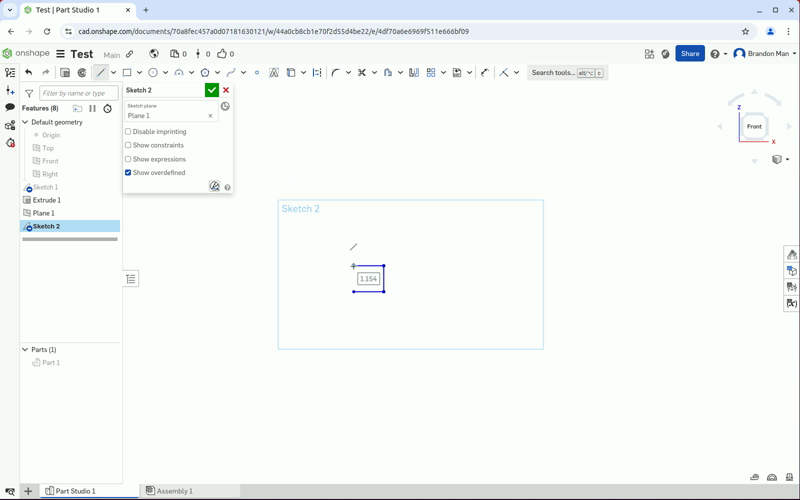
scroll(-6)
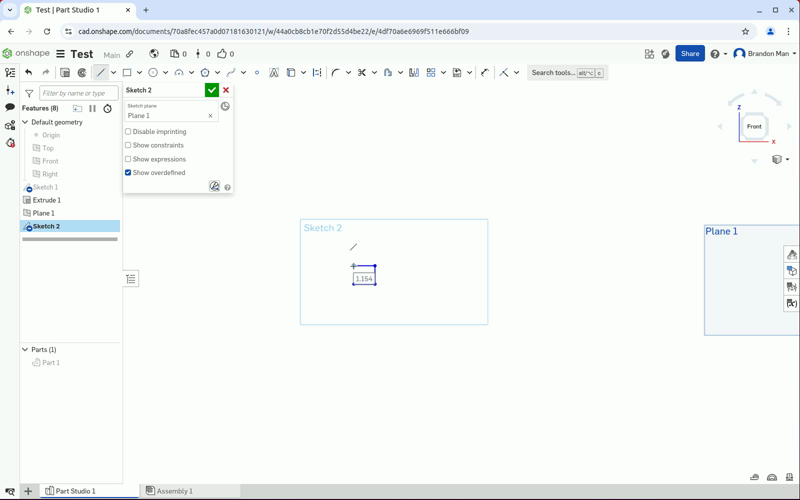
scroll(-6)
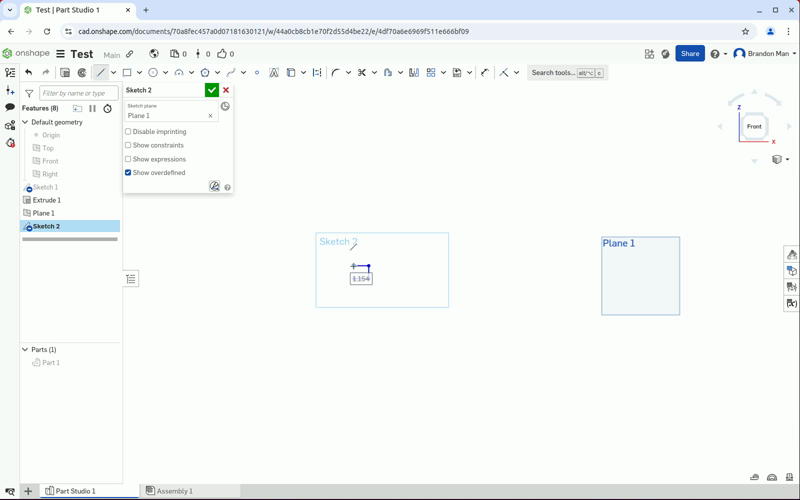
scroll(-6)
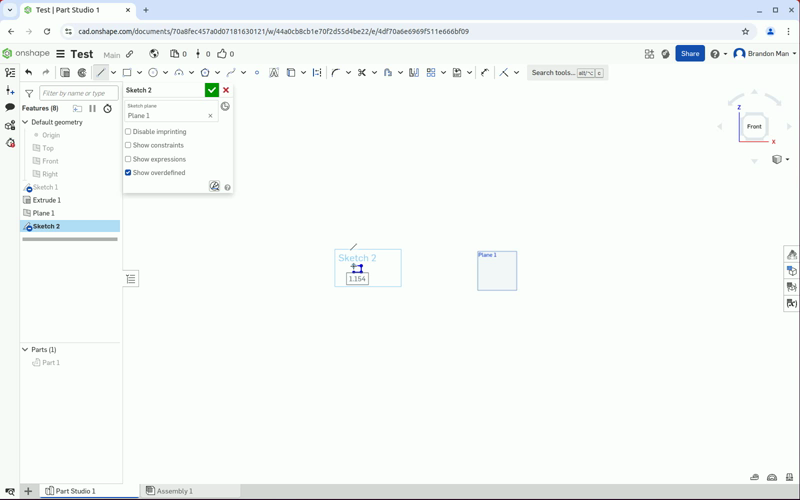
key_up(shift)
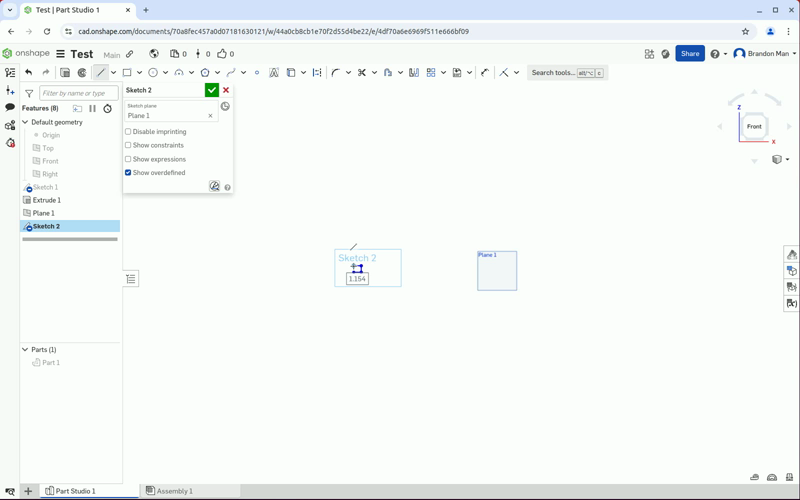
mouse_move(383, 265)
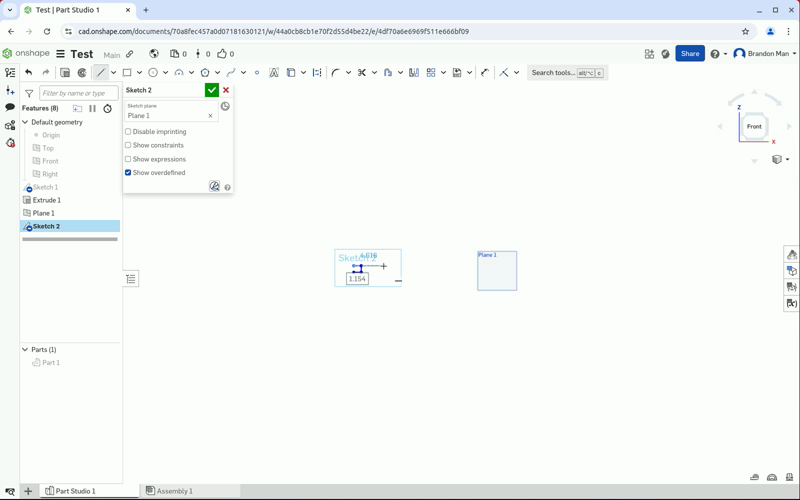
key_down(shift)
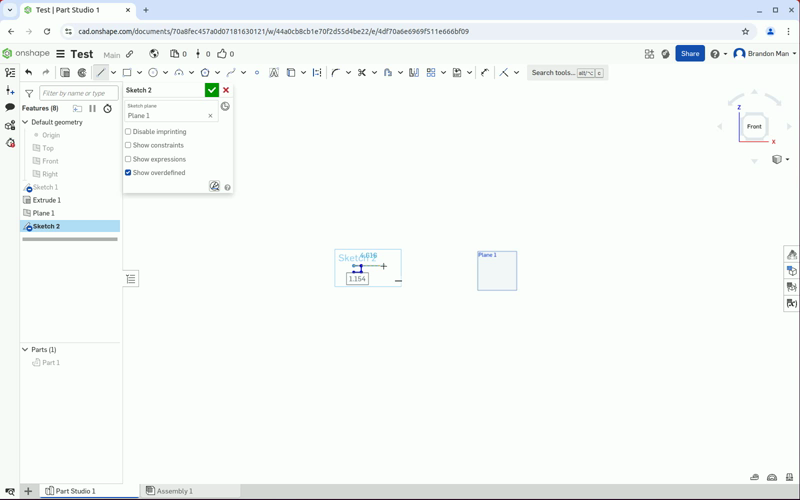
mouse_move(353, 272)
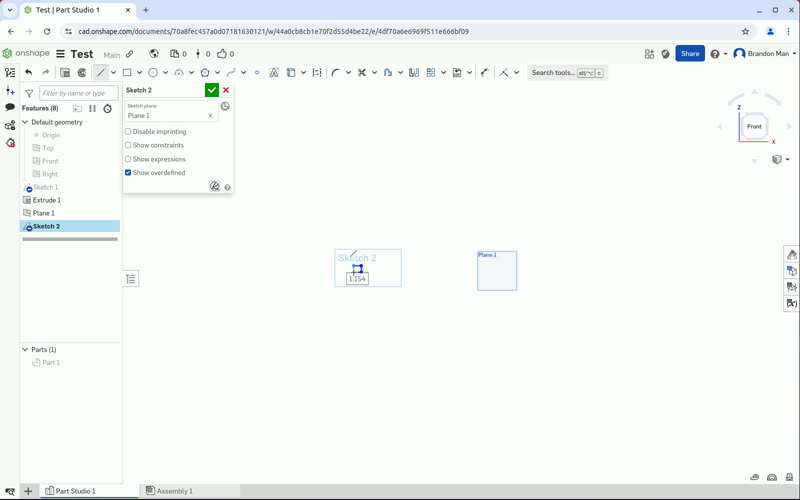
scroll(6)
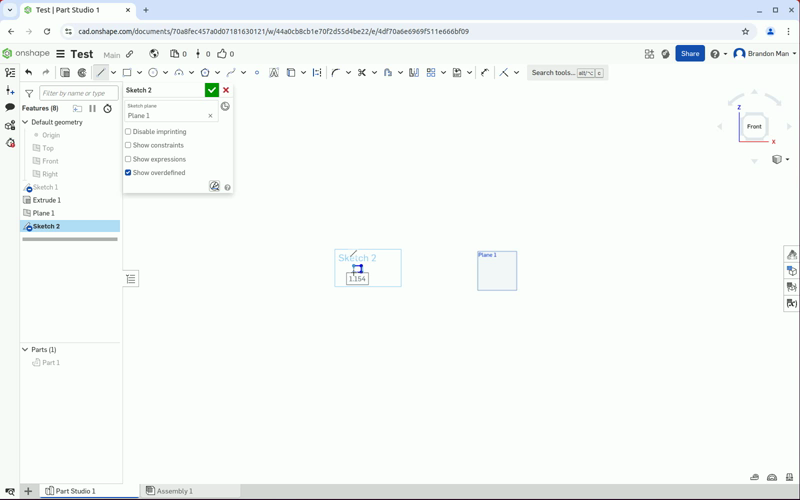
scroll(6)
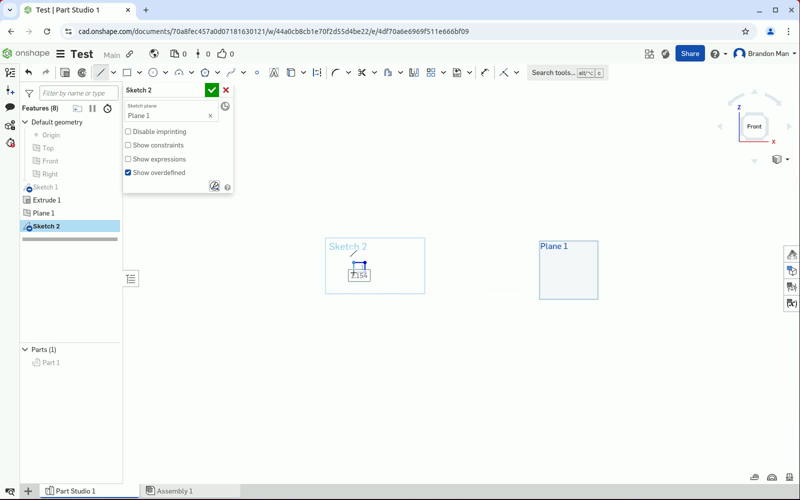
scroll(6)
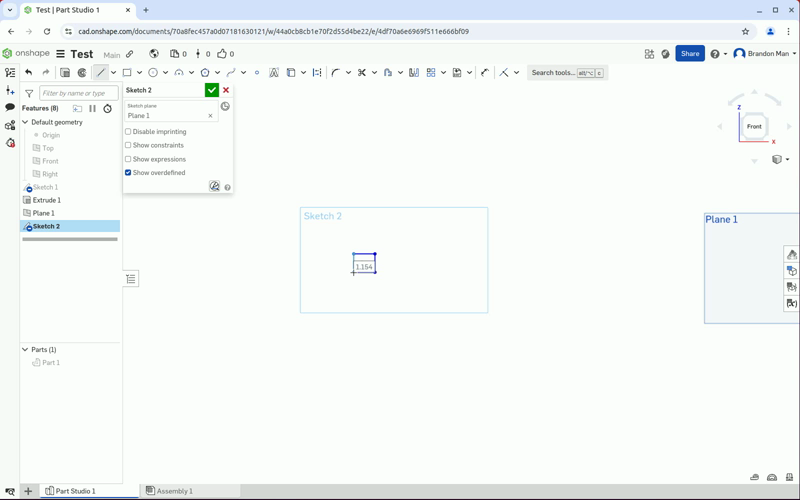
scroll(6)
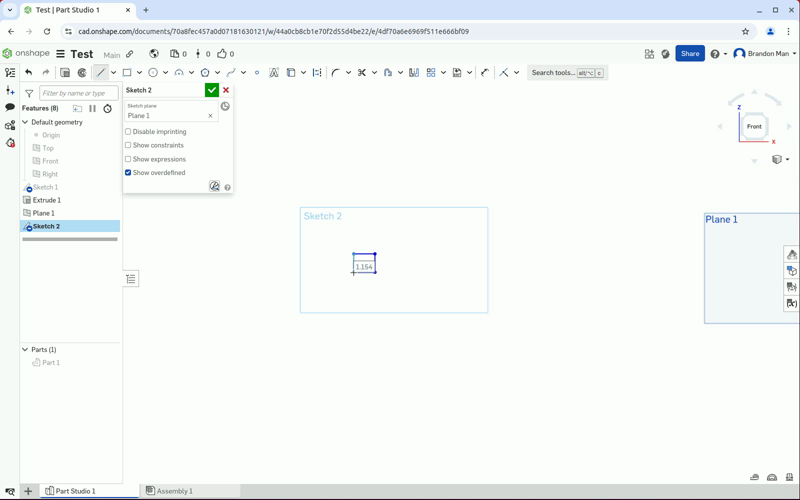
scroll(6)
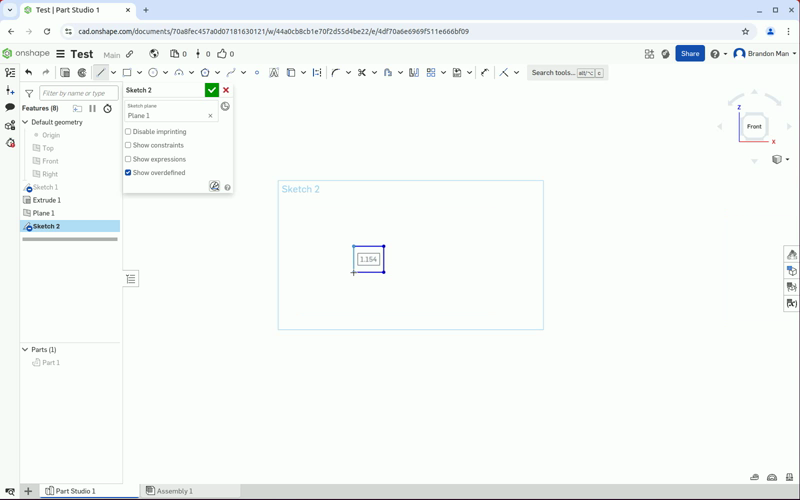
scroll(6)
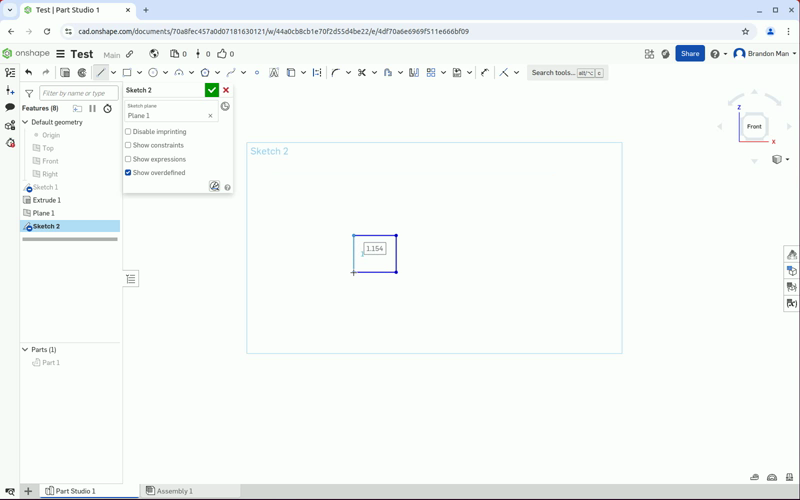
scroll(6)
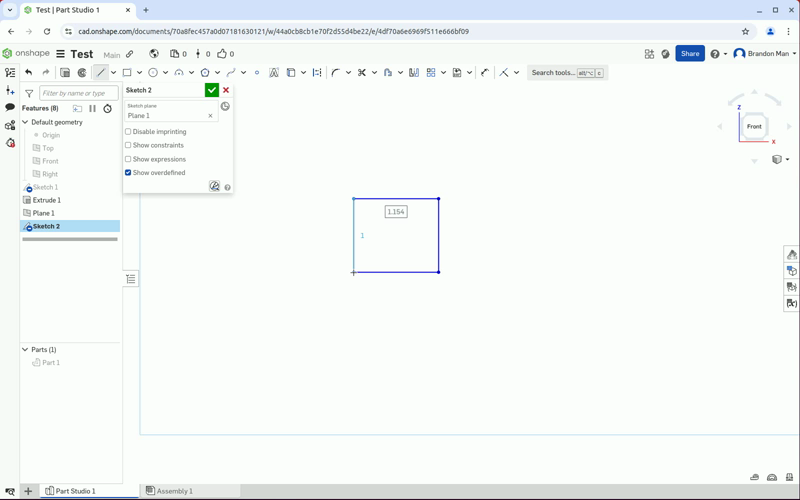
key_up(shift)
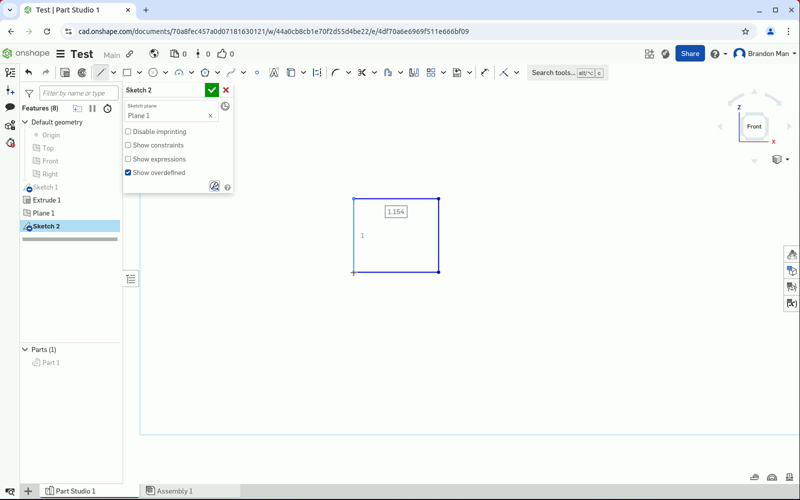
click(353, 272)
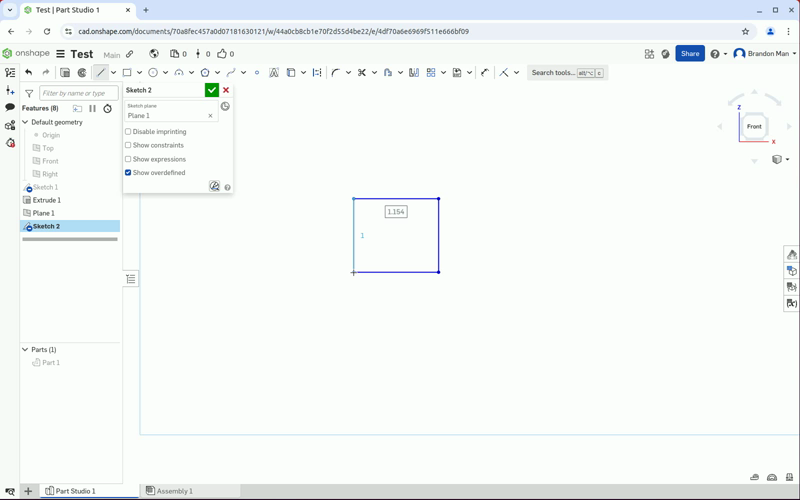
scroll(-6)
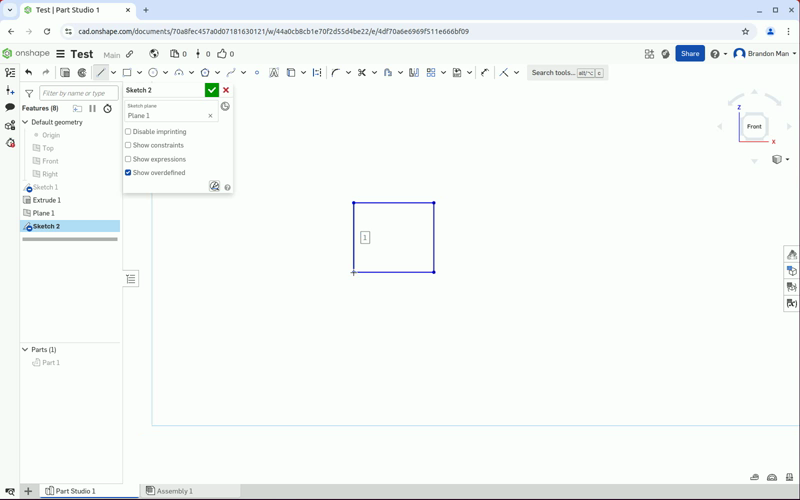
scroll(-6)
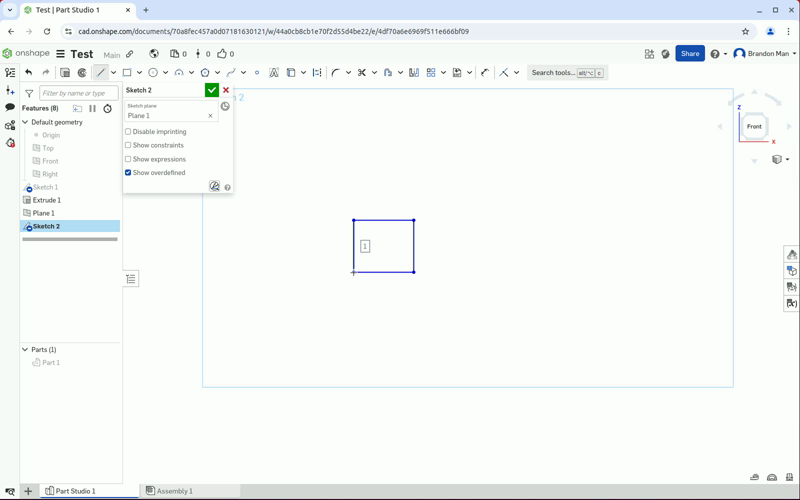
scroll(-6)
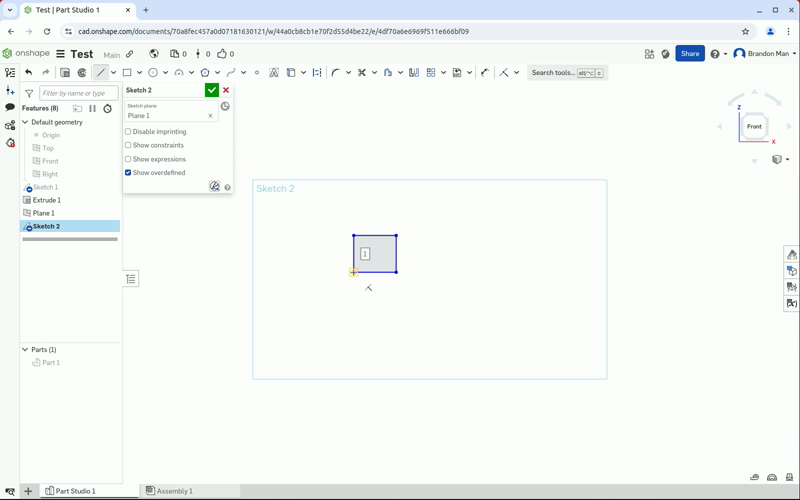
scroll(-6)
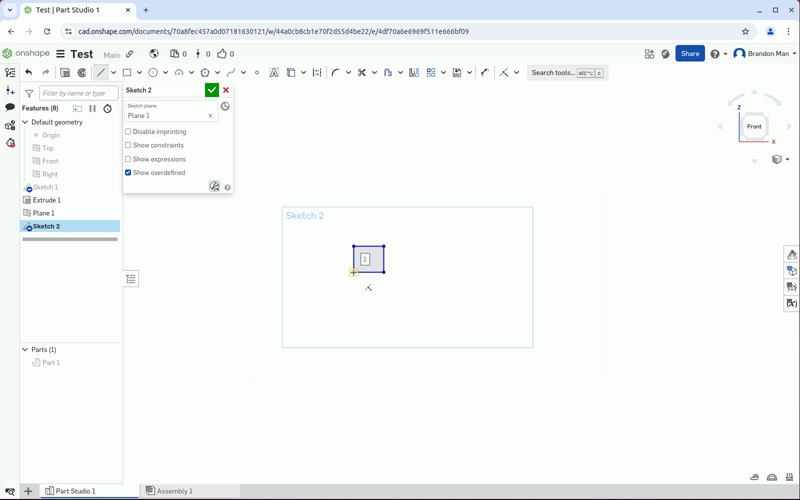
scroll(-6)
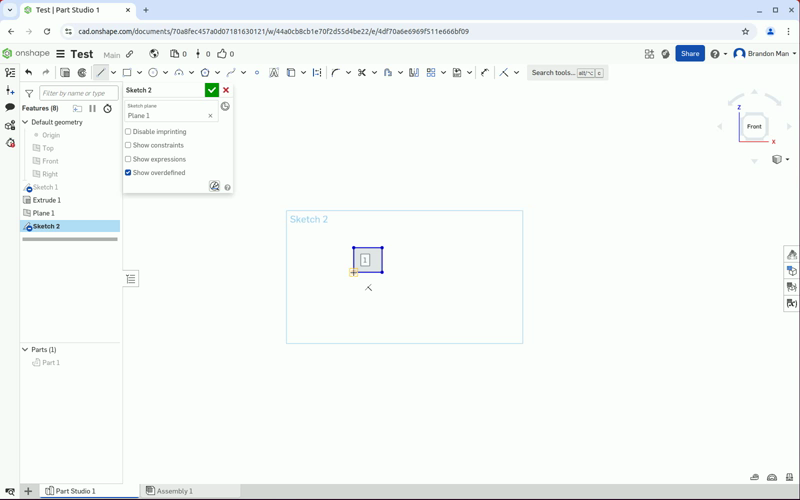
scroll(-6)
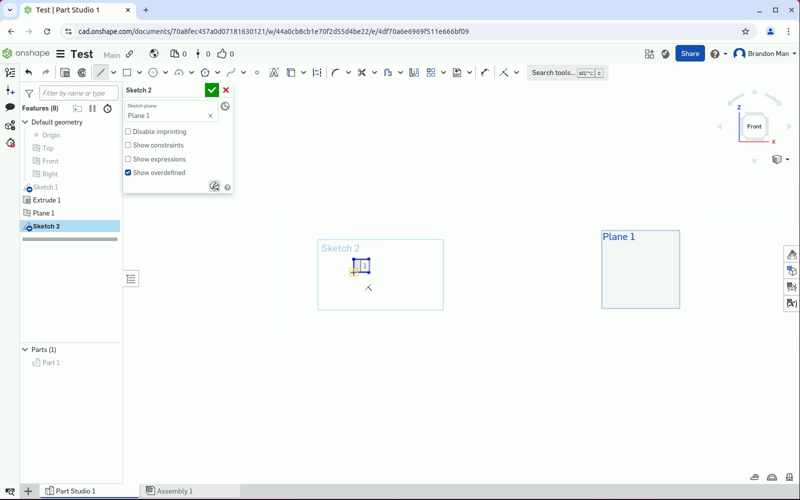
scroll(-6)
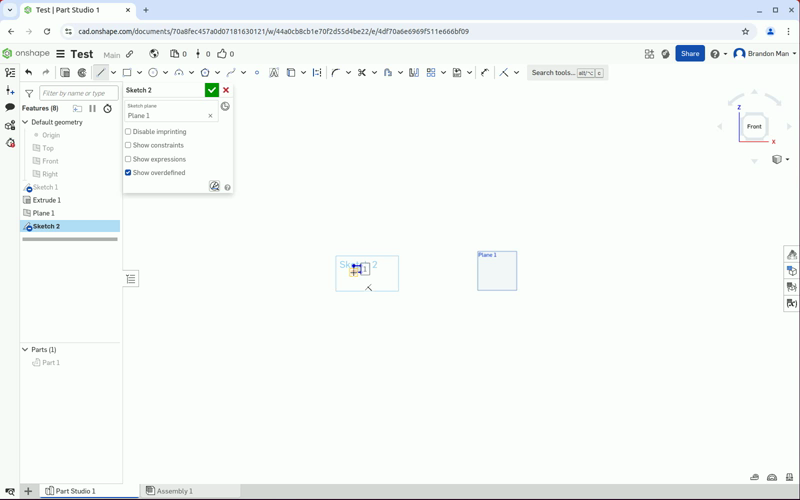
key(esc)
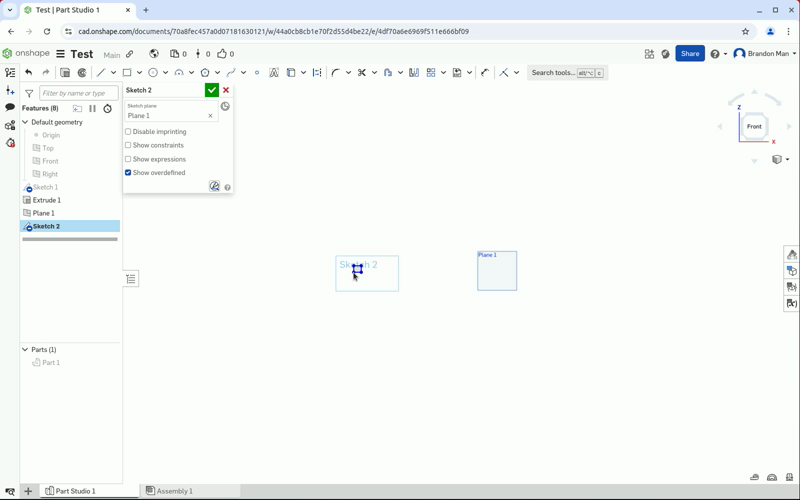
mouse_move(359, 270)
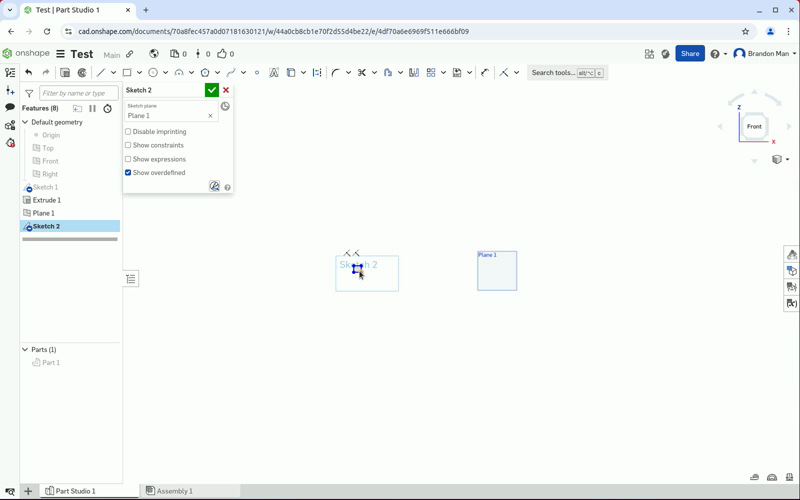
scroll(6)
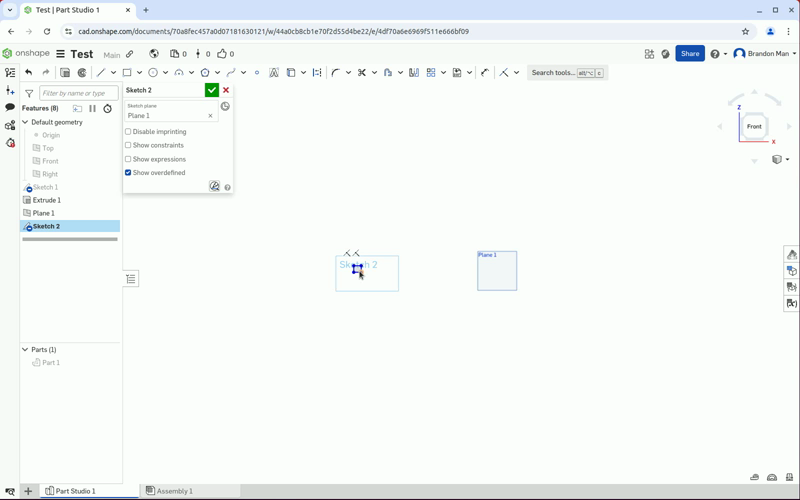
scroll(6)
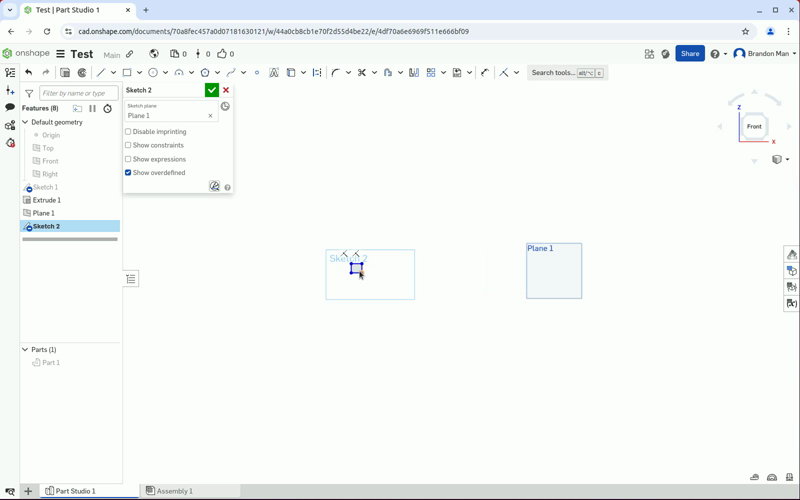
scroll(6)
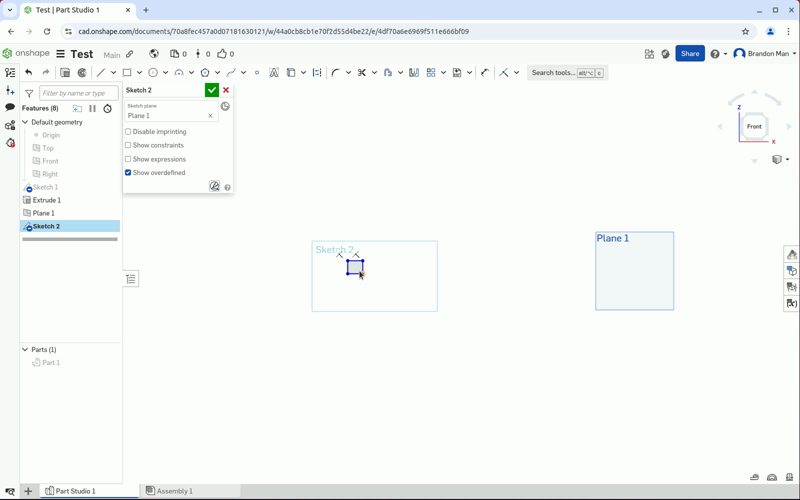
scroll(6)
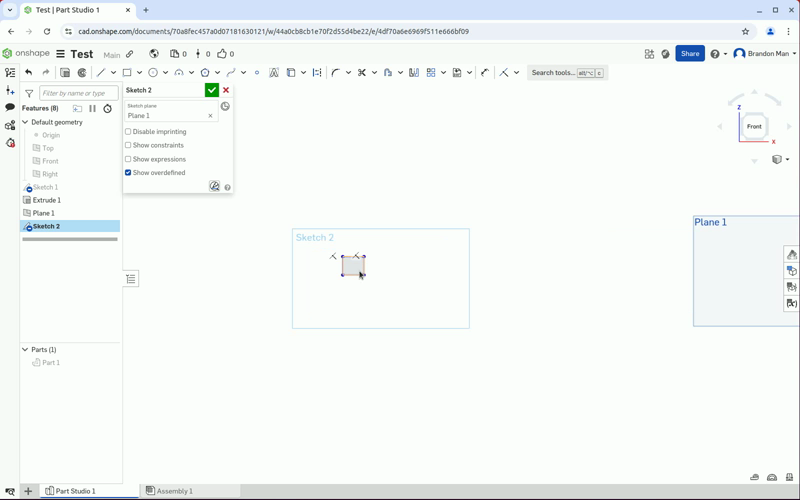
scroll(6)
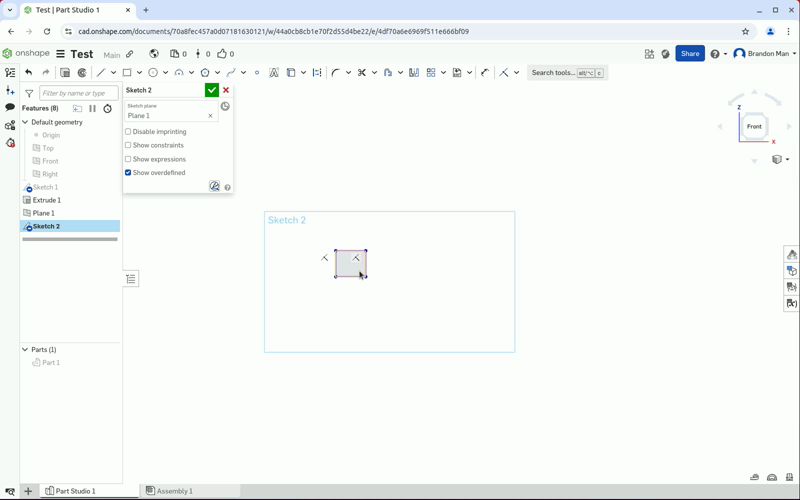
scroll(6)
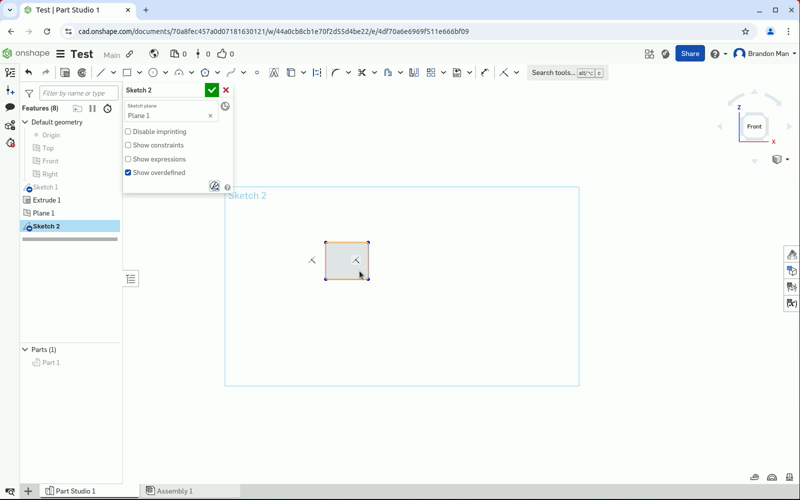
scroll(6)
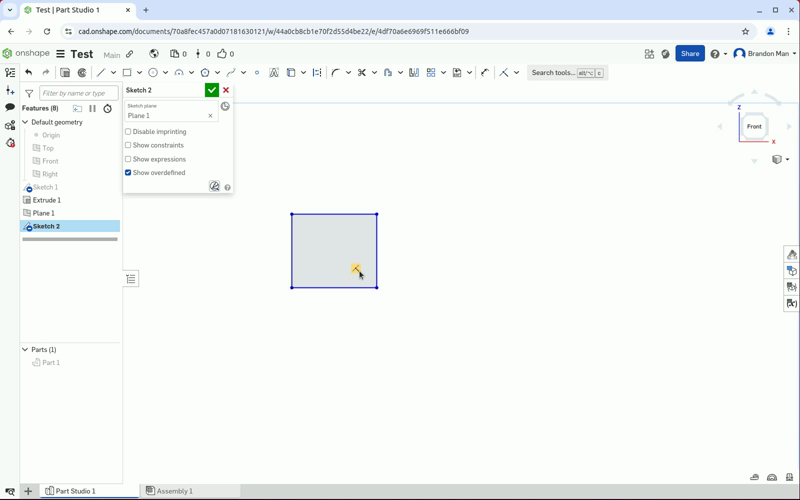
click(359, 270)
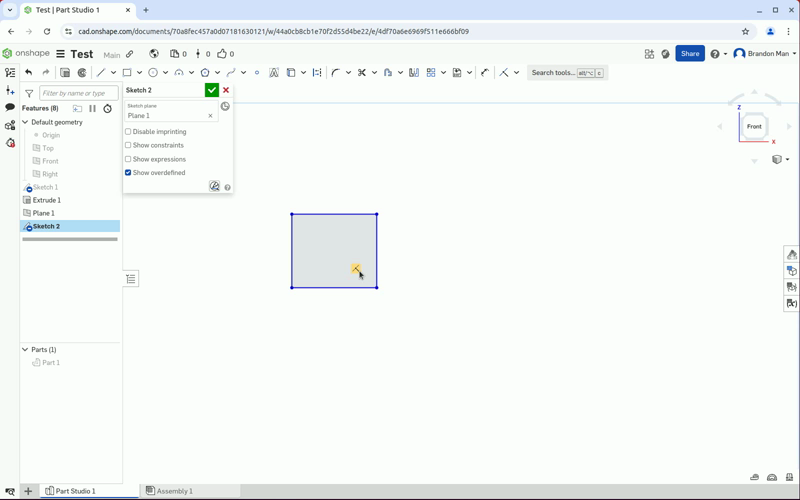
scroll(-6)
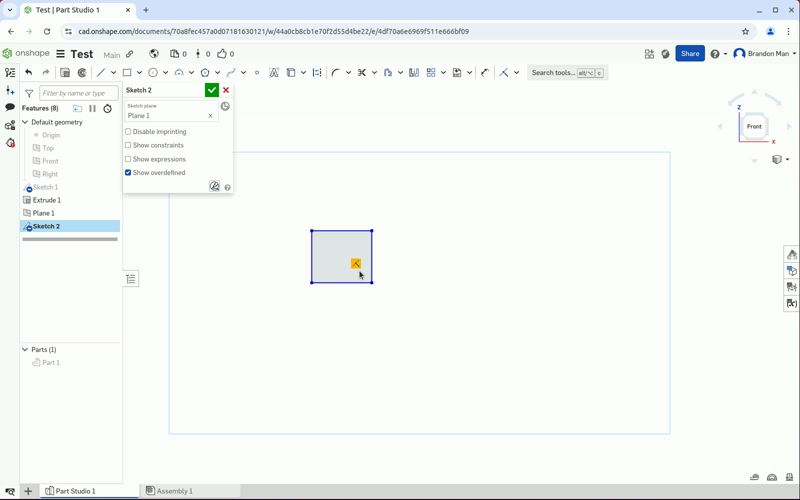
scroll(-6)
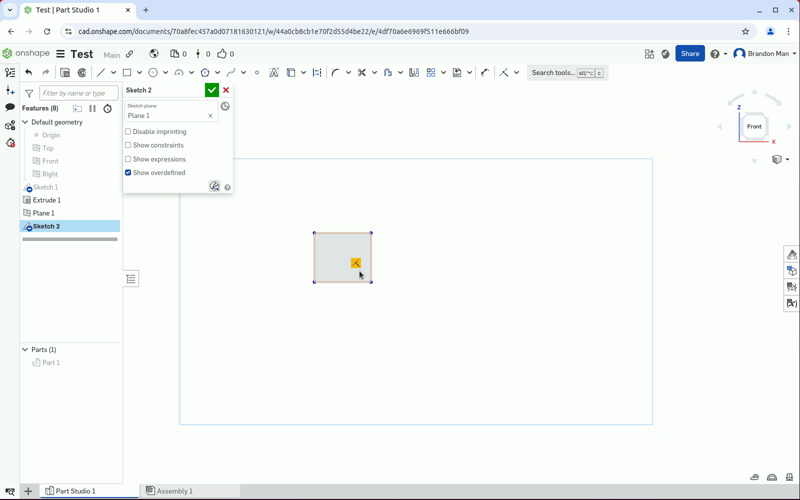
scroll(-6)
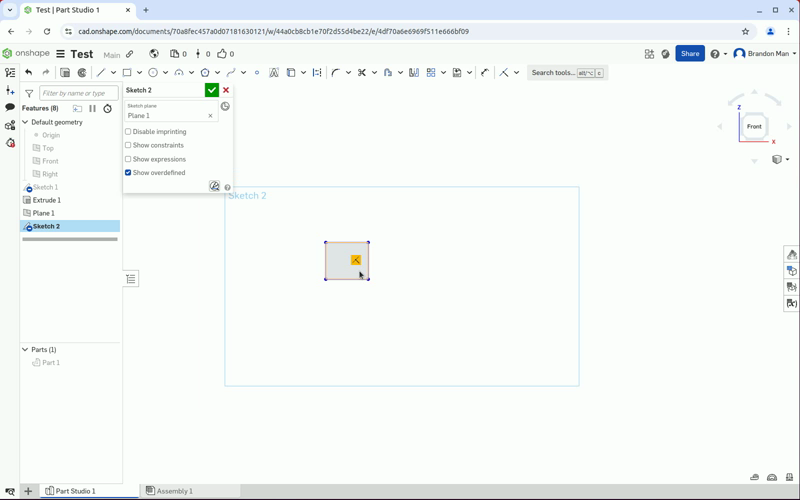
scroll(-6)
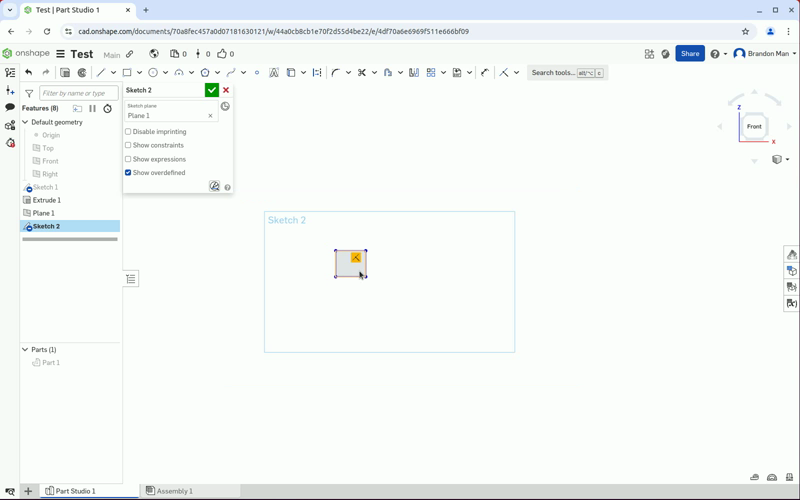
scroll(-6)
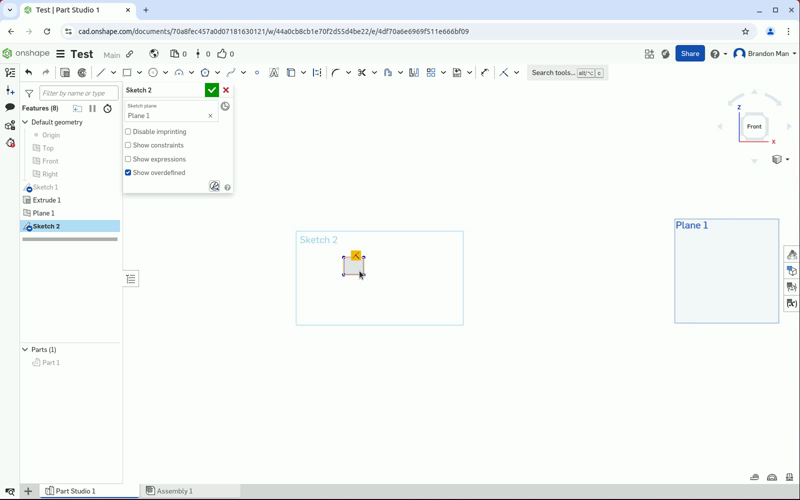
scroll(-6)
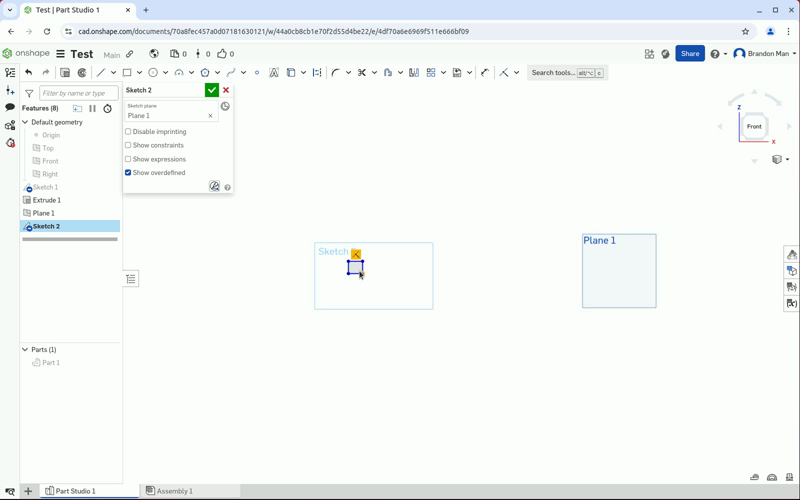
scroll(-6)
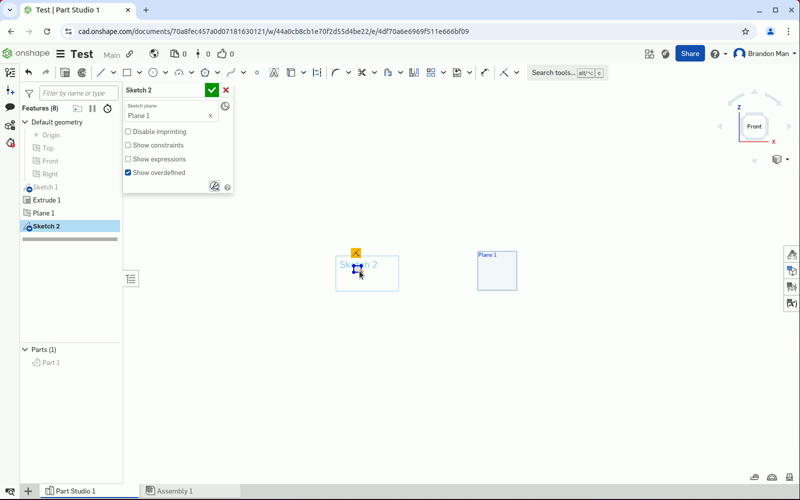
mouse_move(73, 352)
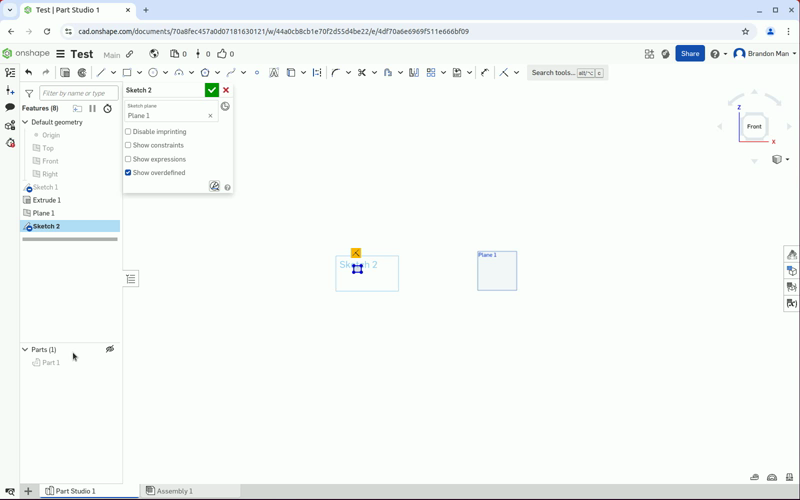
key(shift+y)
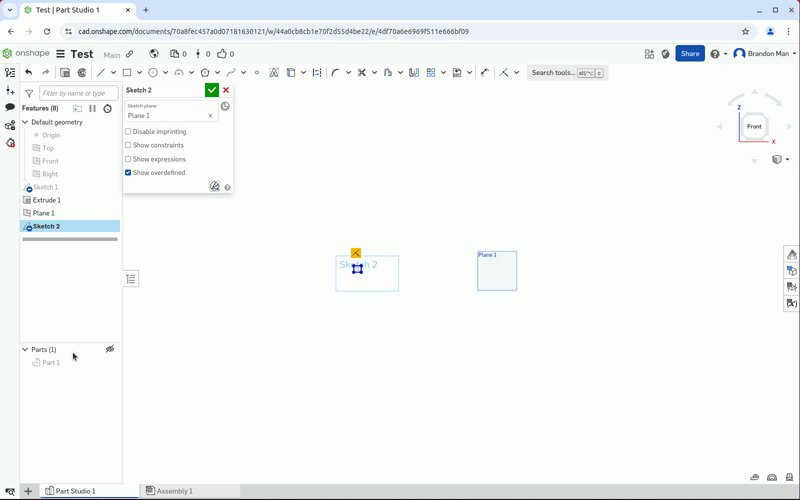
key(shift+e)
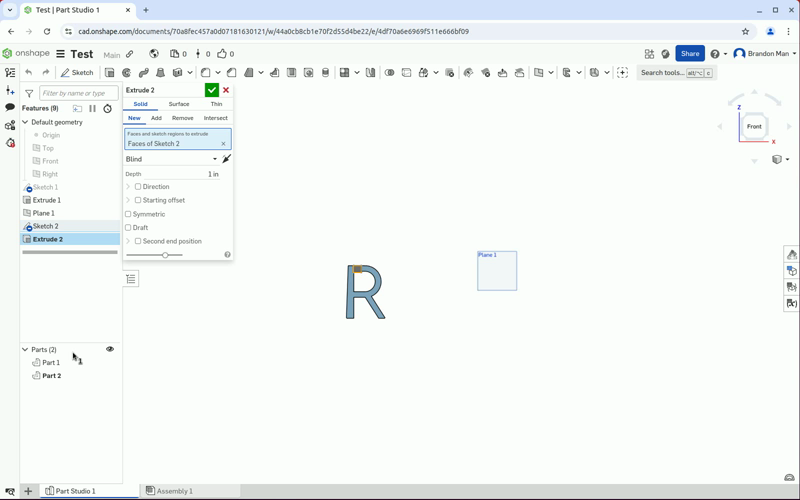
mouse_move(143, 106)
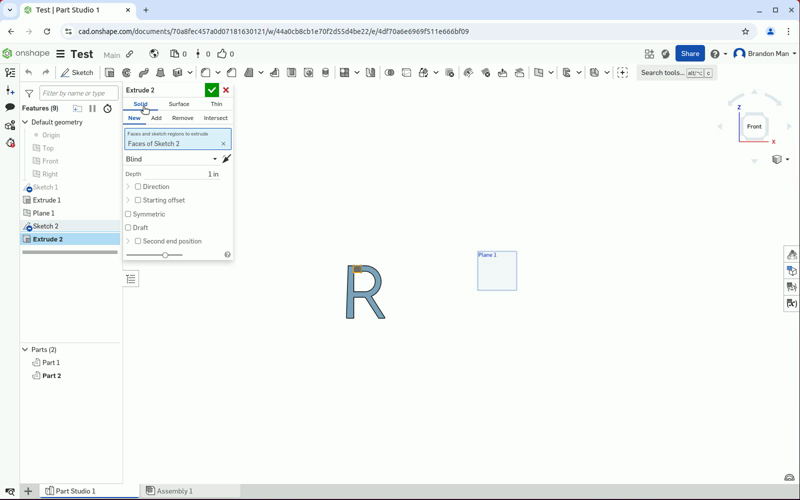
click(143, 106)
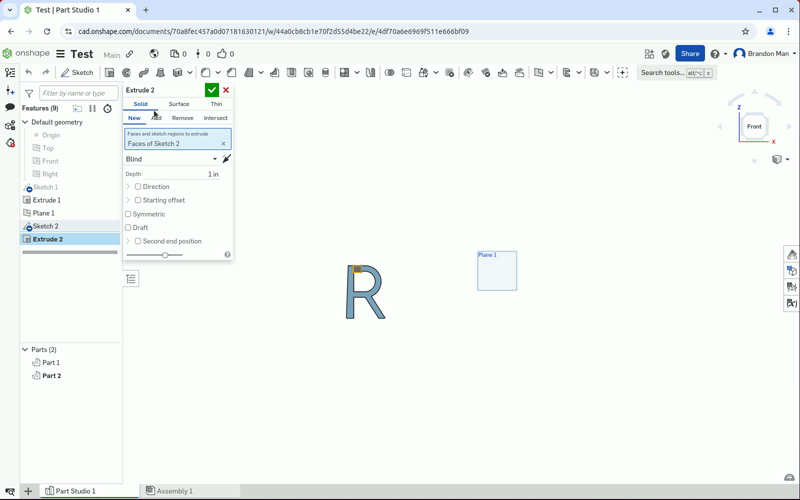
mouse_move(186, 120)
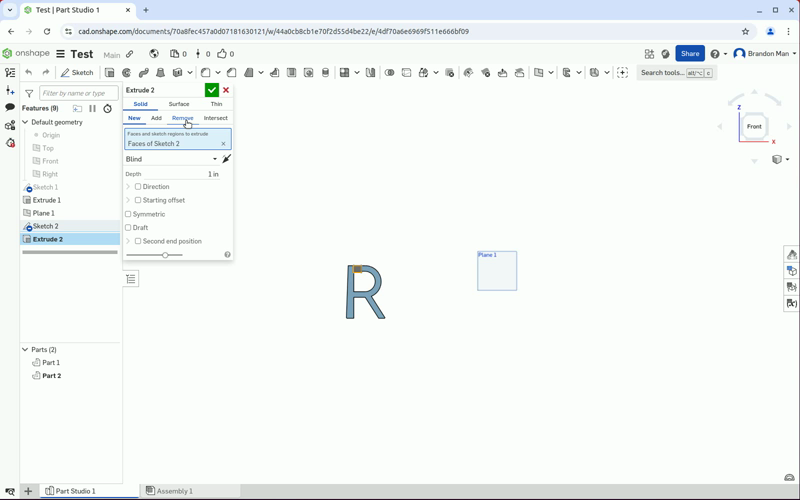
click(186, 120)
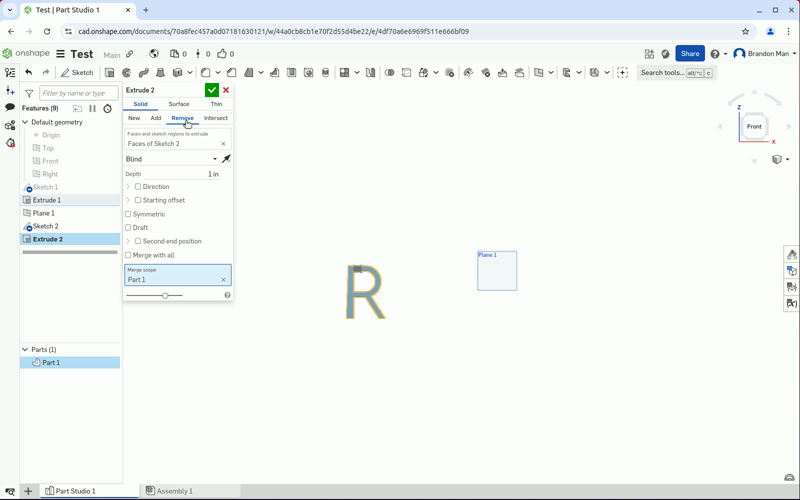
key(tab, 4)
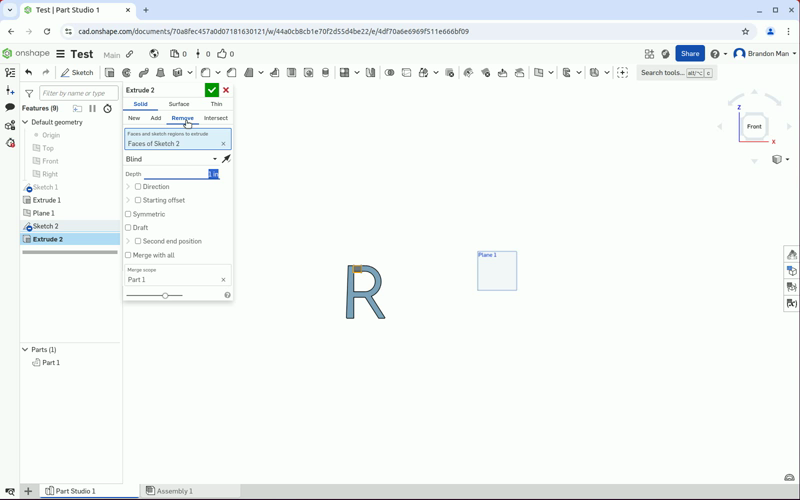
text(24.312)
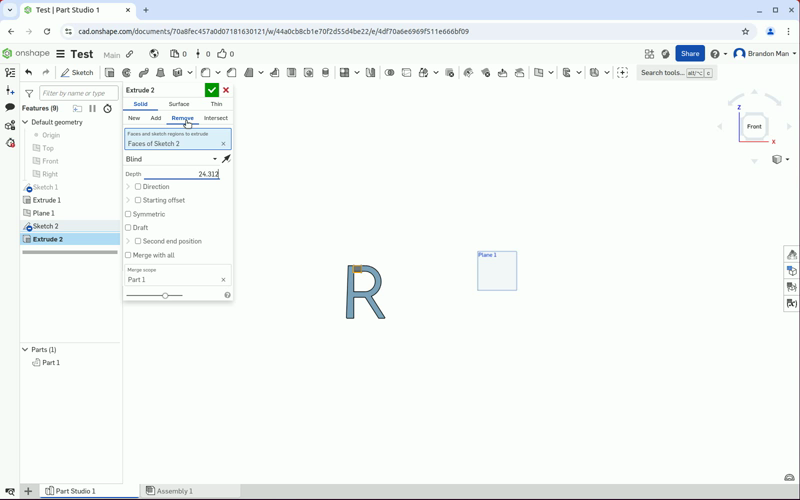
key(tab, 6)
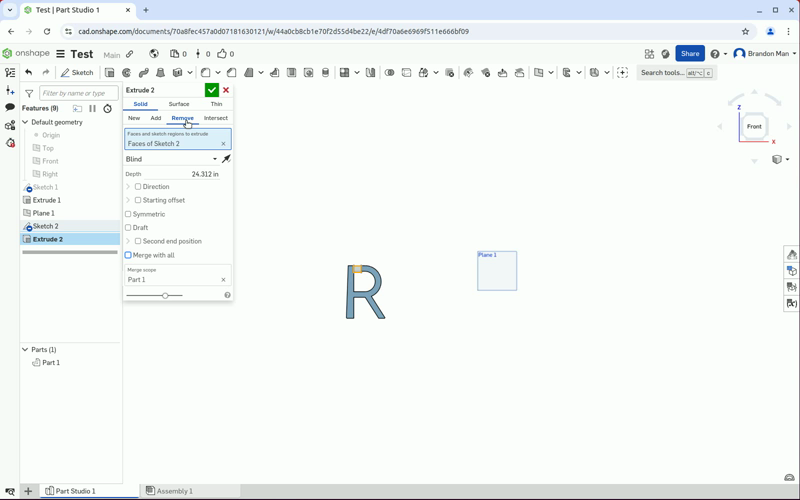
key(space)
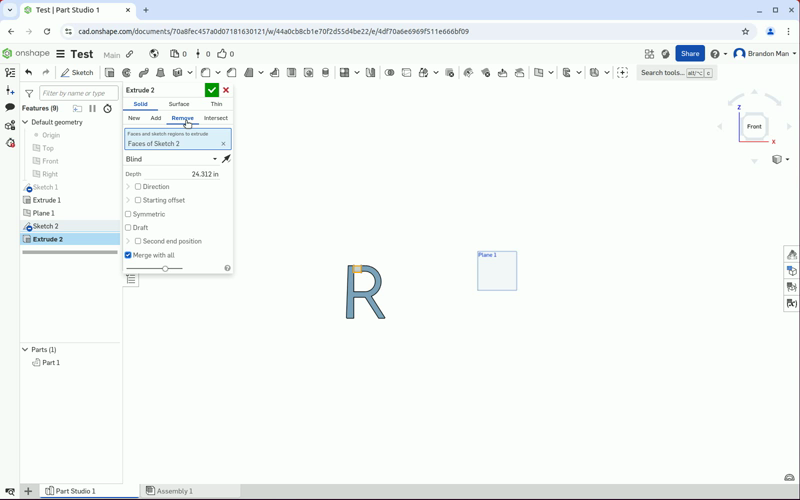
key(enter)
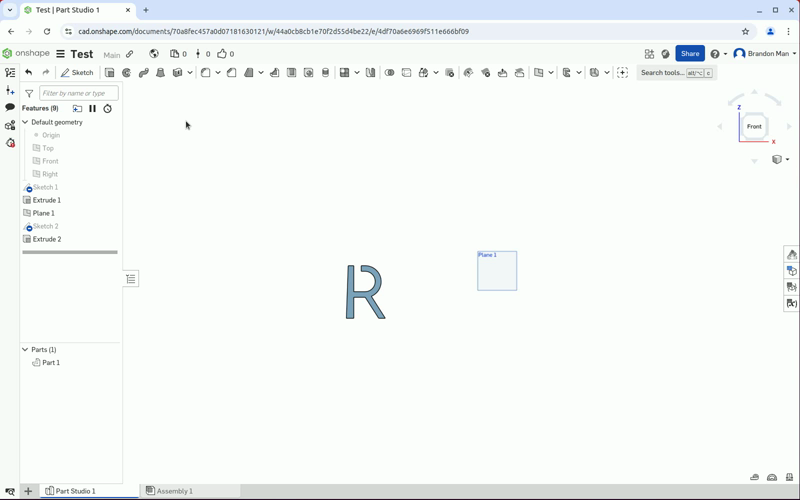
key(shift+h)
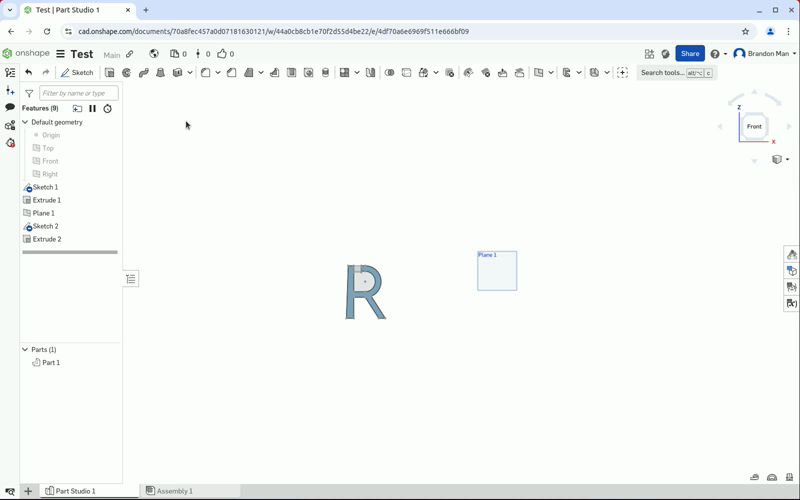
key(shift+h)
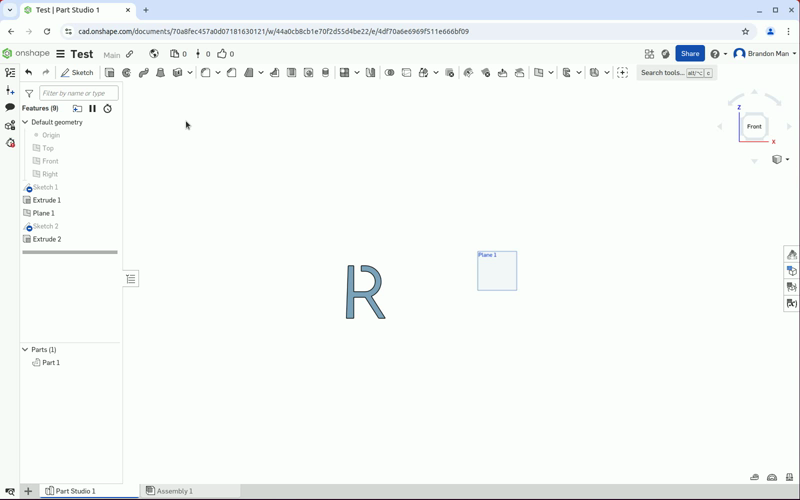
mouse_move(73, 189)
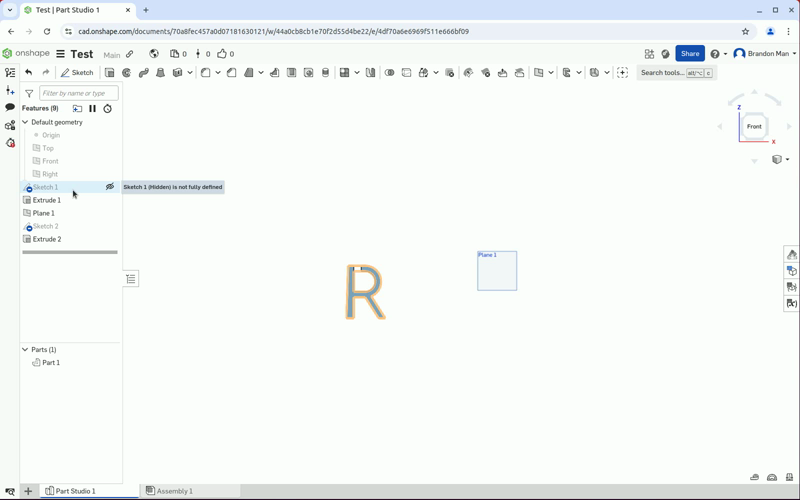
click(73, 189)
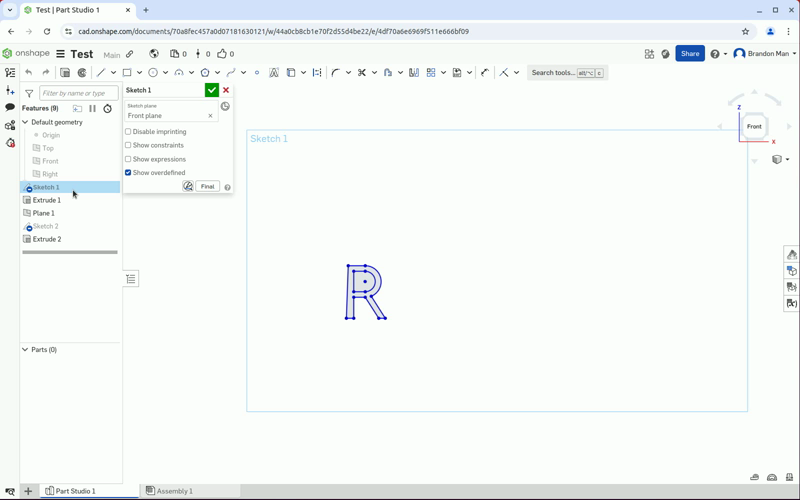
mouse_move(229, 92)
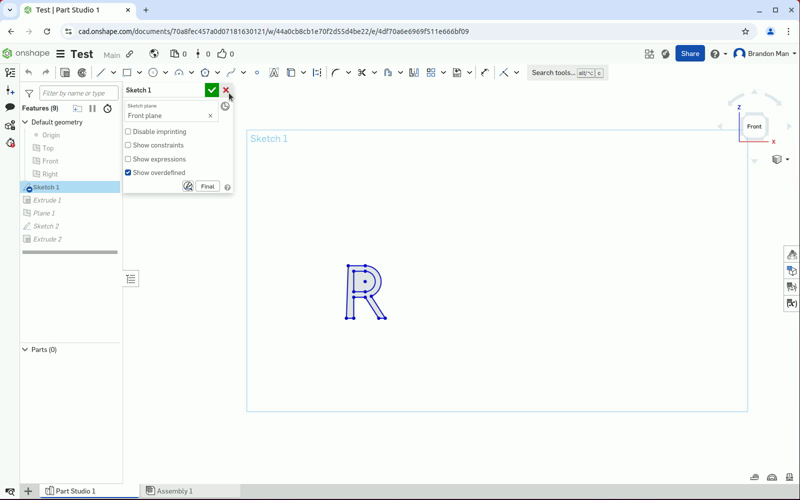
click(229, 92)
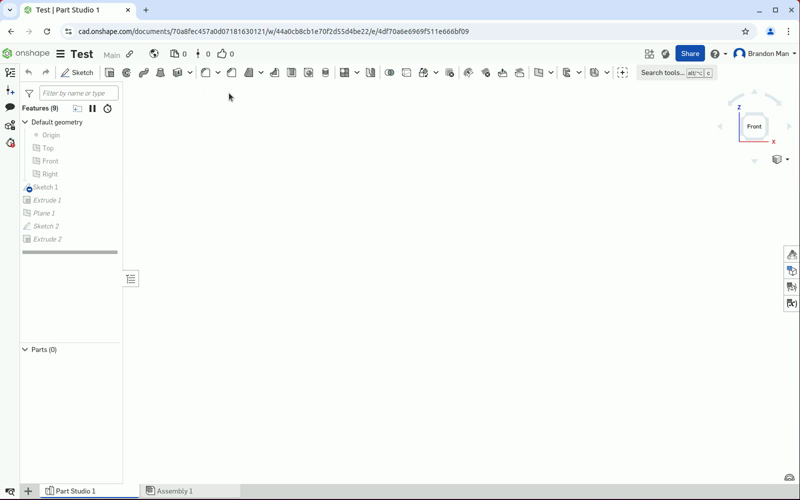
key(shift+s)
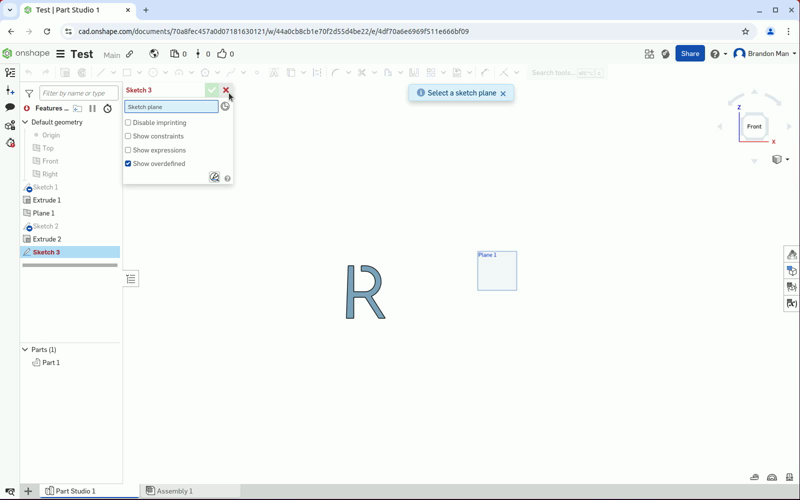
mouse_move(73, 215)
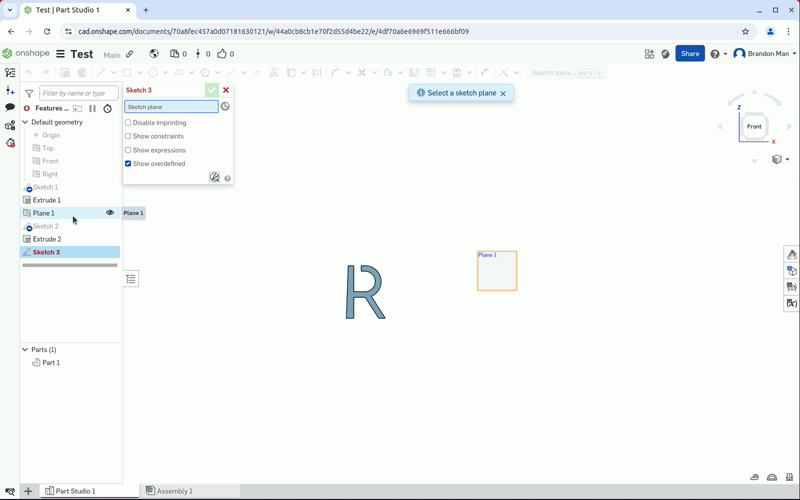
click(73, 215)
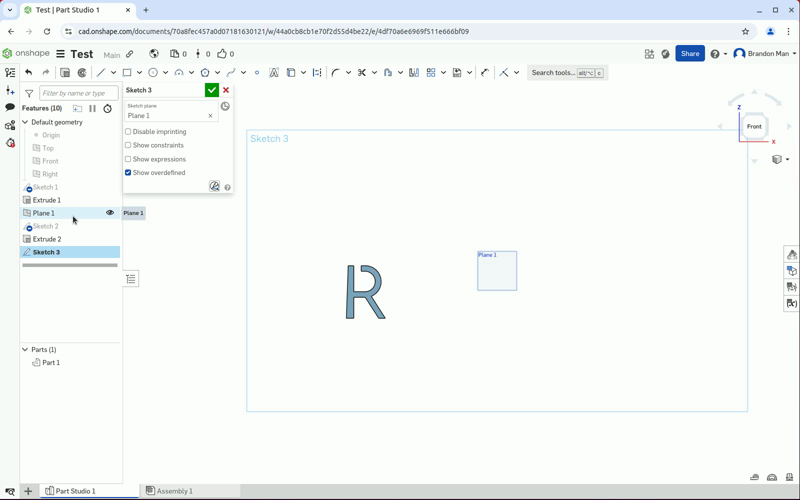
mouse_move(73, 352)
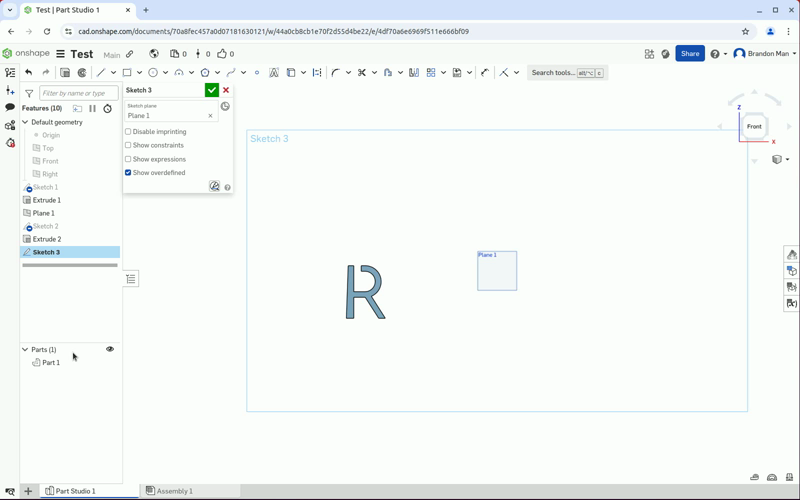
key(y)
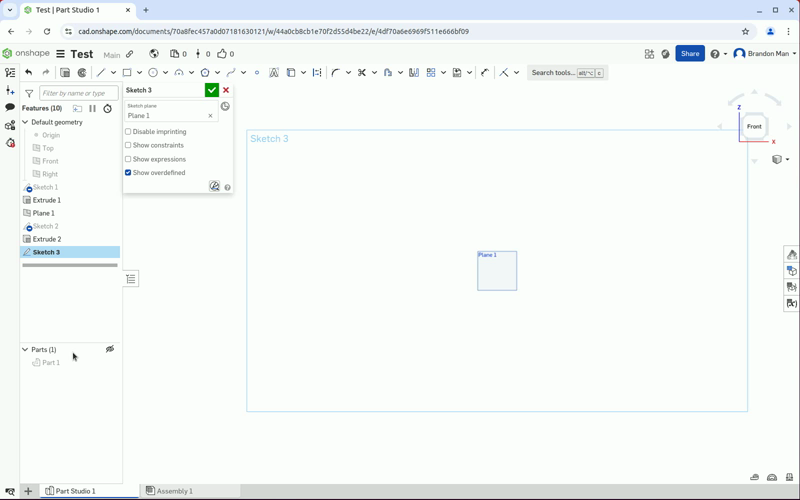
key(l)
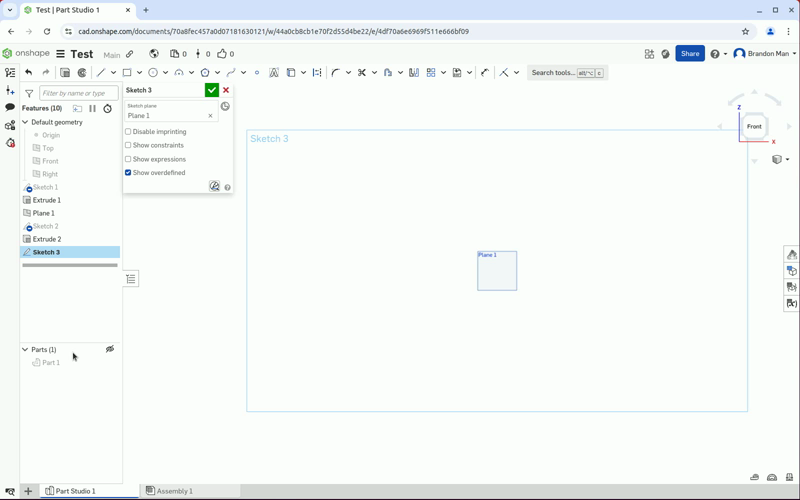
key_down(shift)
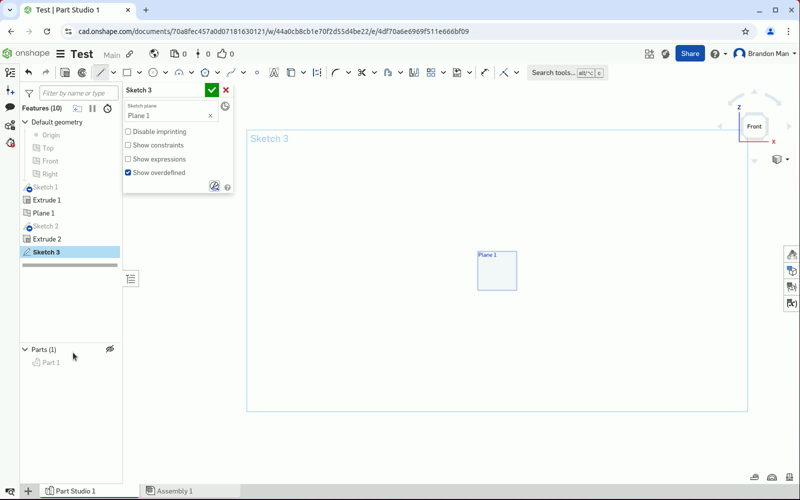
mouse_move(353, 298)
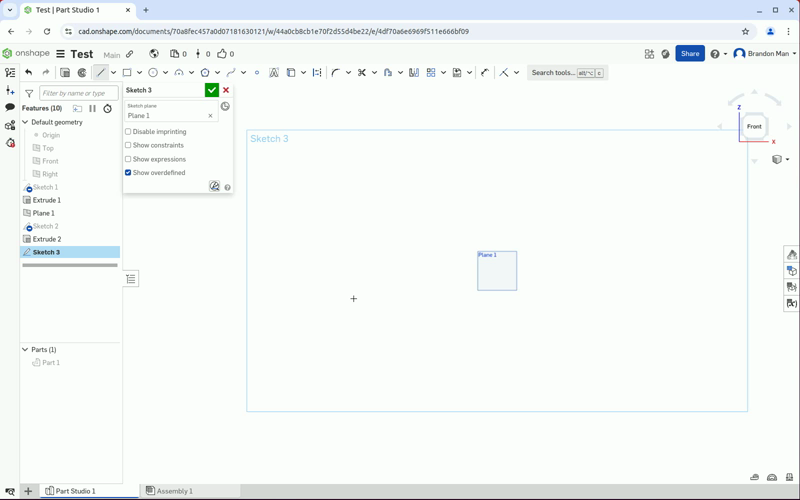
click(353, 298)
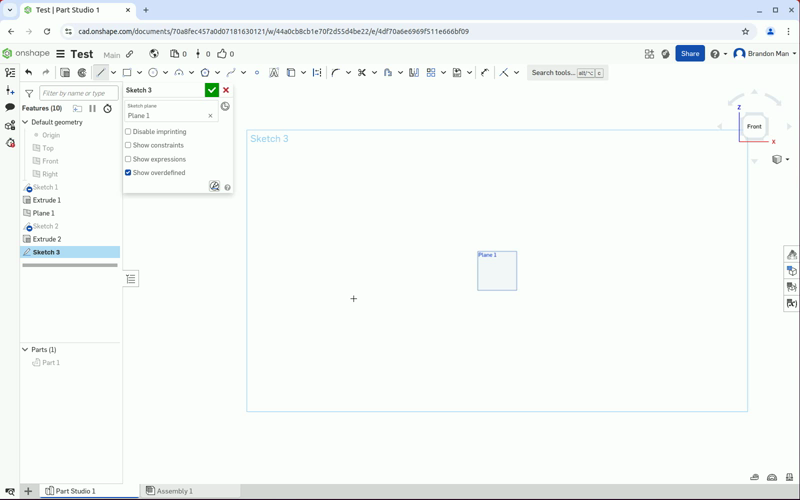
key_up(shift)
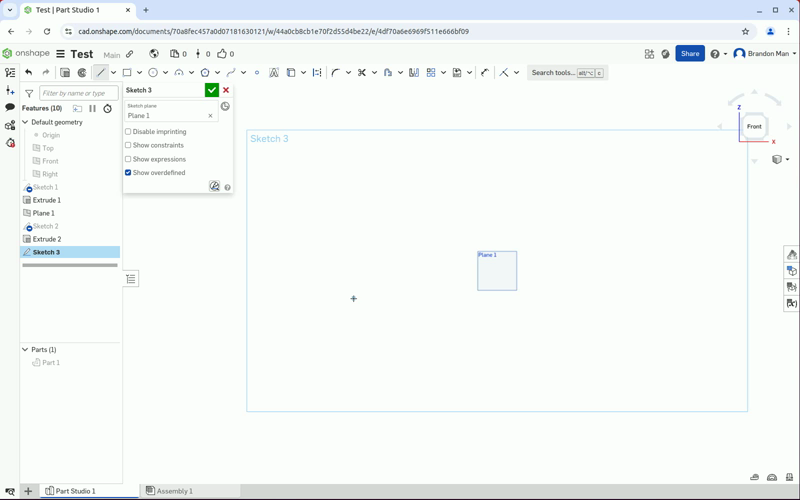
key_down(shift)
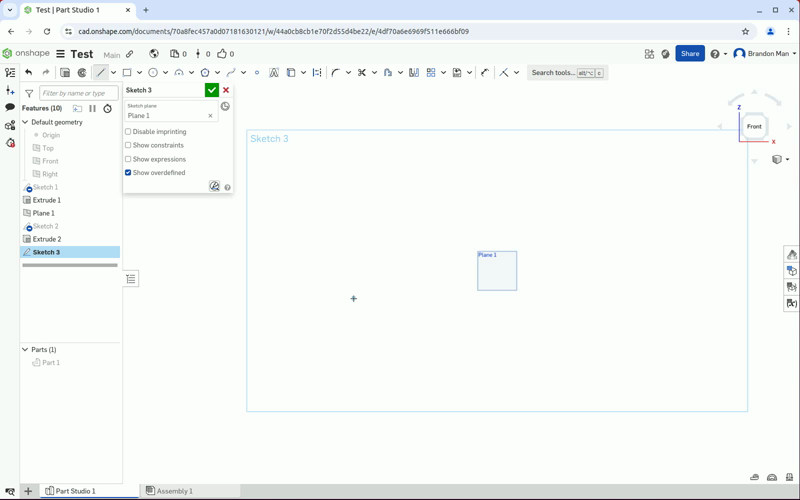
mouse_move(383, 298)
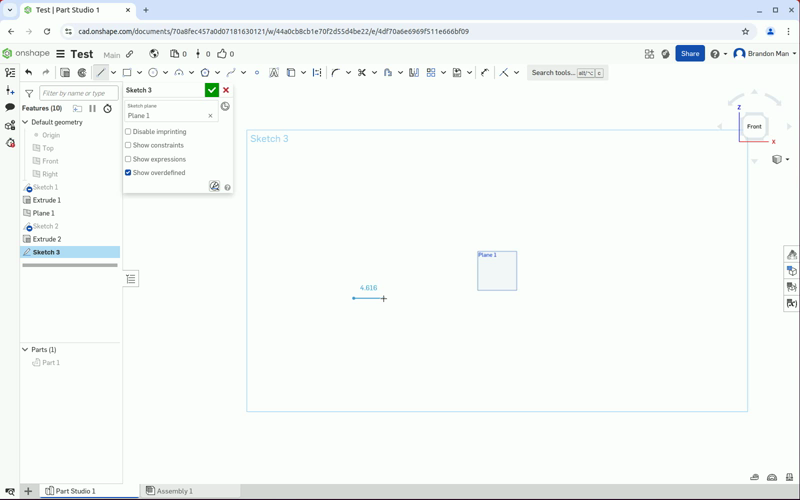
mouse_move(359, 298)
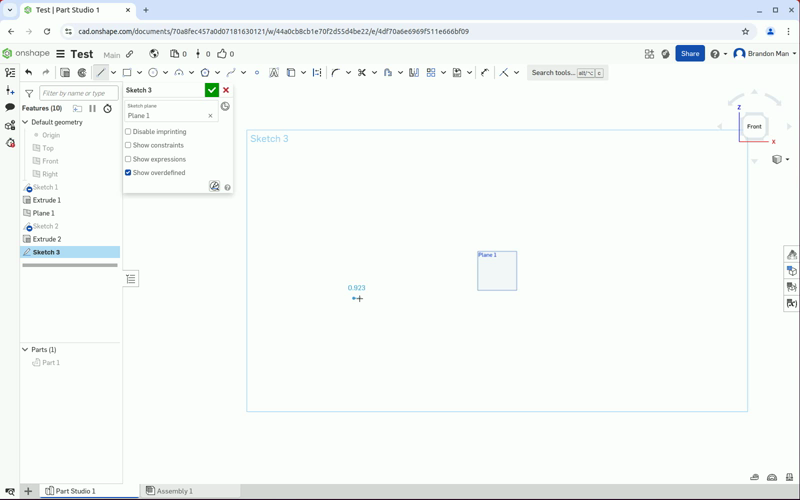
scroll(6)
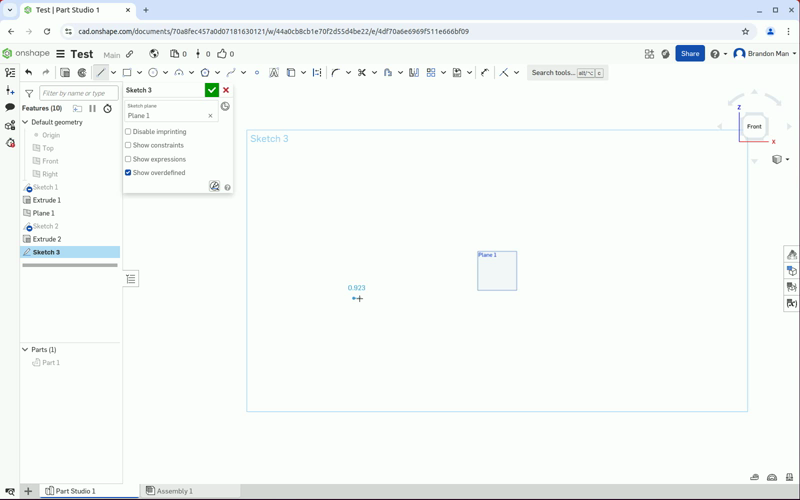
scroll(6)
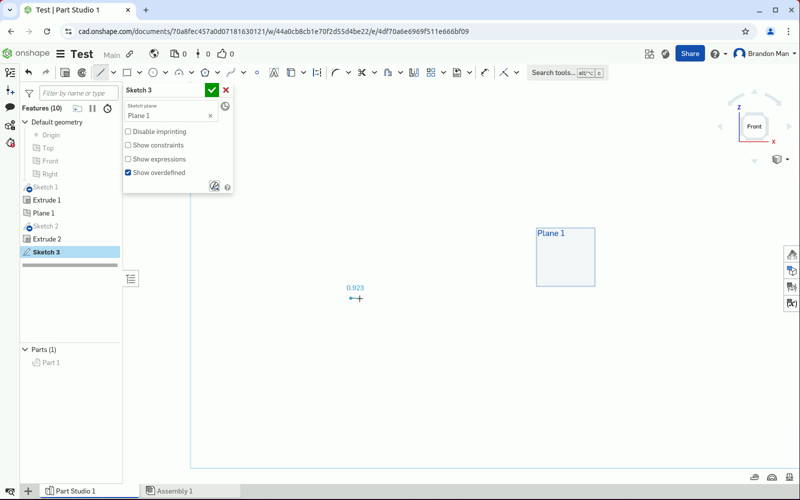
scroll(6)
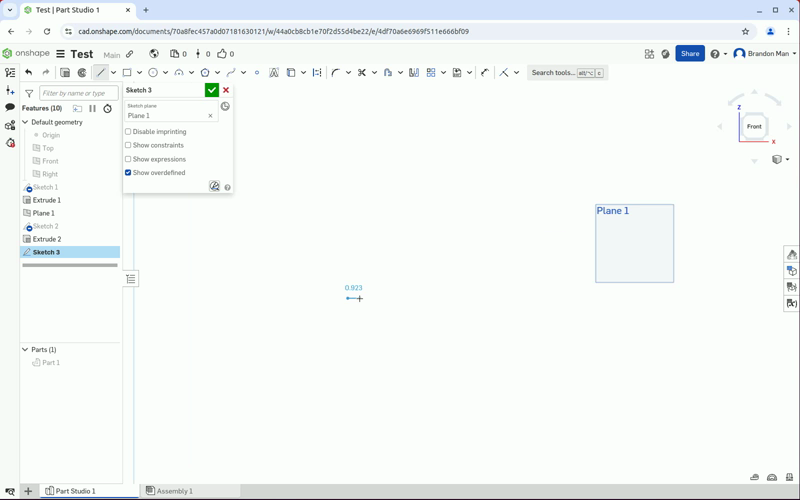
scroll(6)
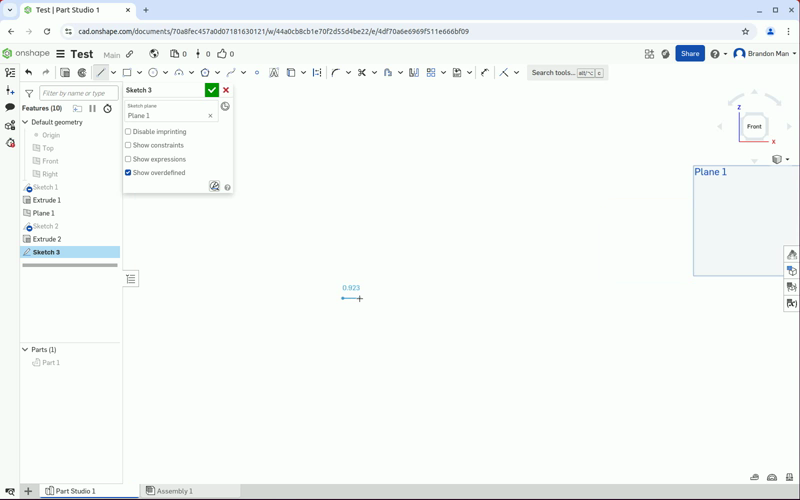
scroll(6)
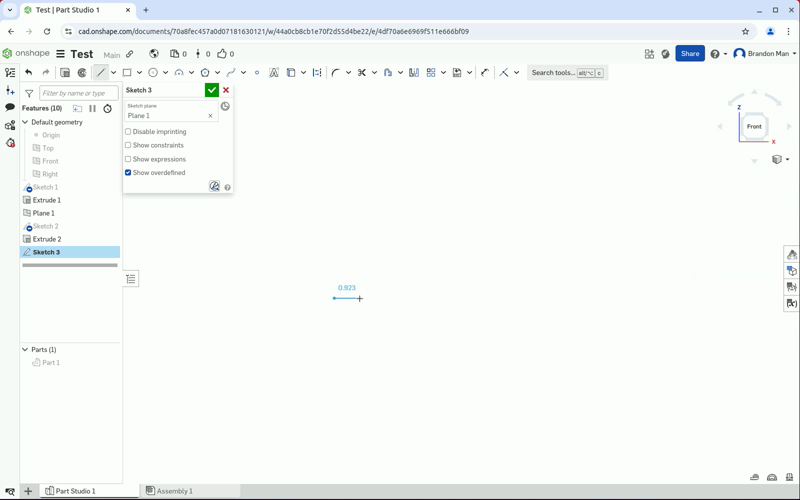
scroll(6)
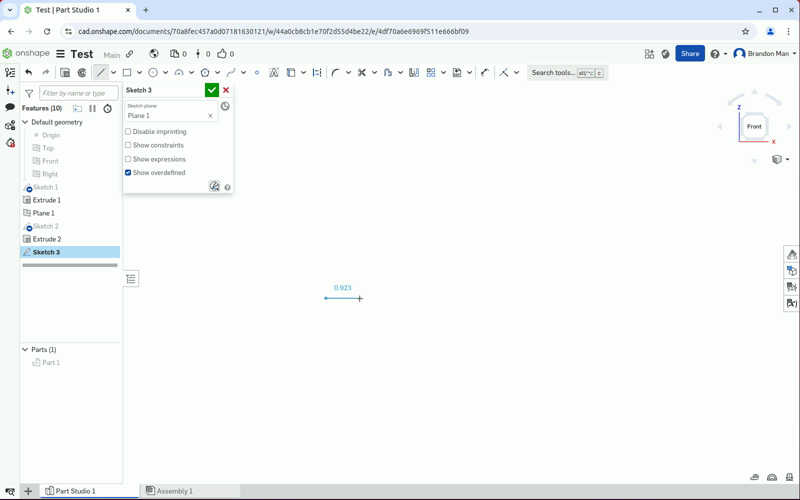
scroll(6)
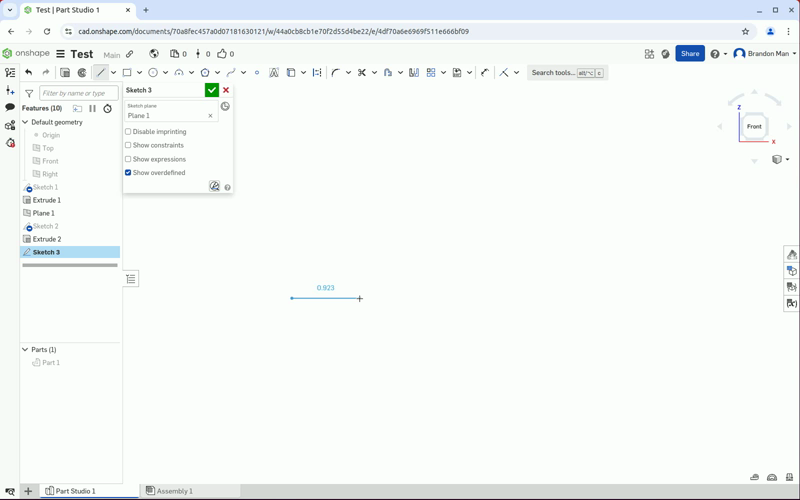
click(359, 298)
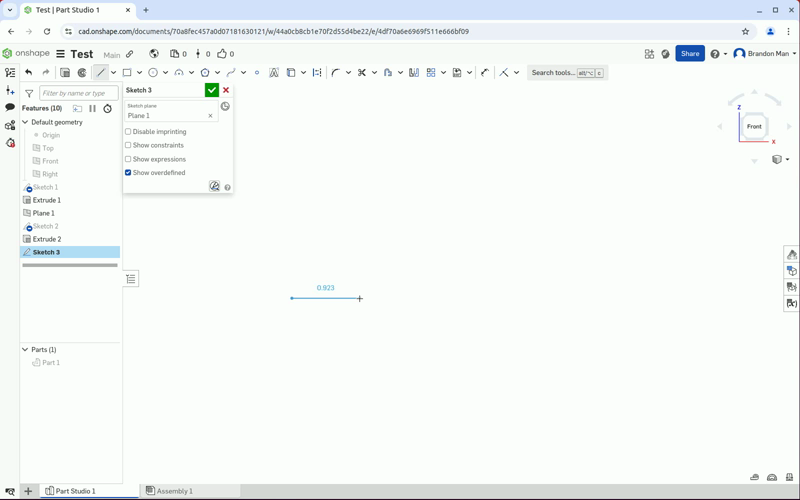
scroll(-6)
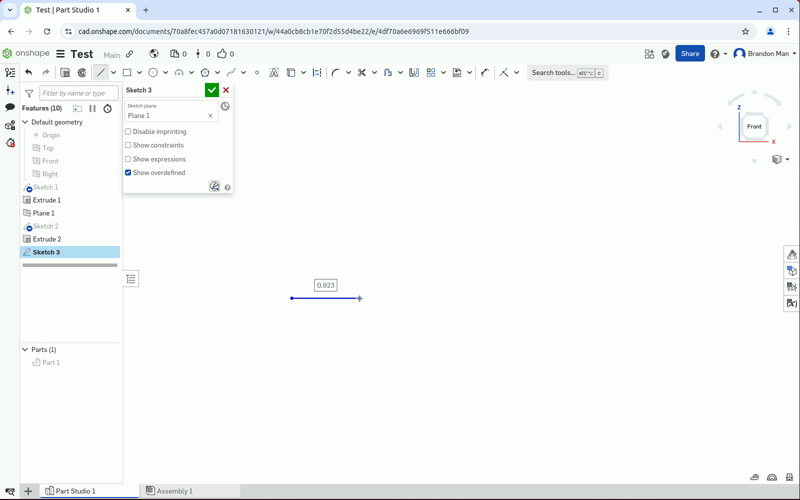
scroll(-6)
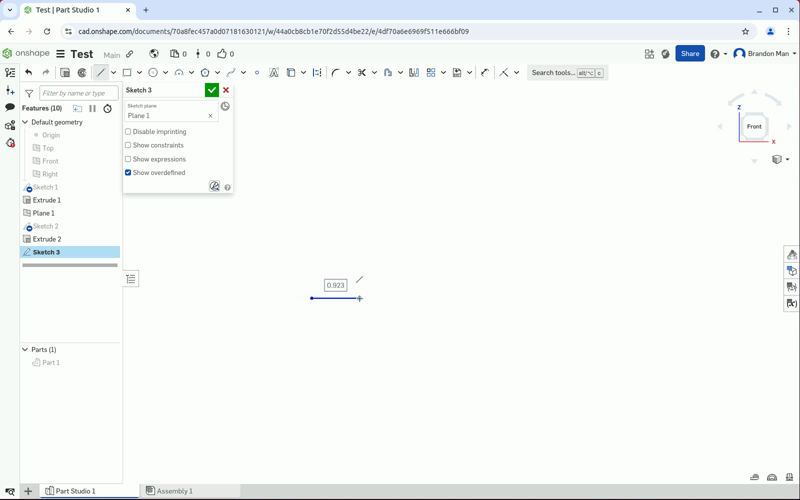
scroll(-6)
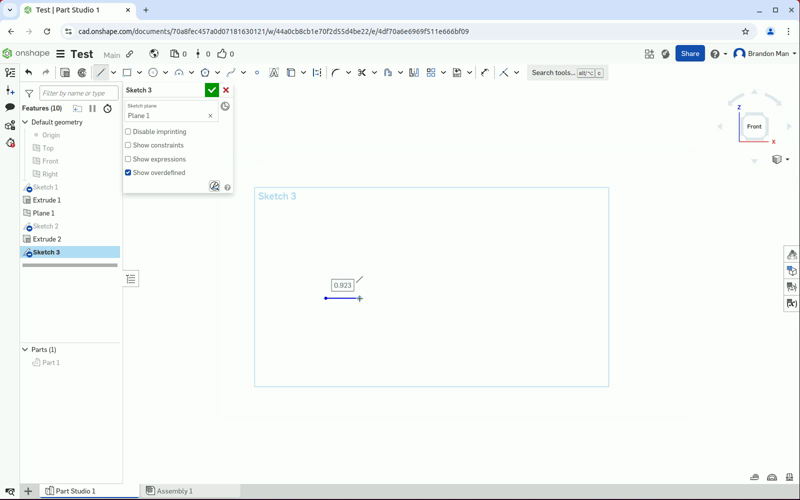
scroll(-6)
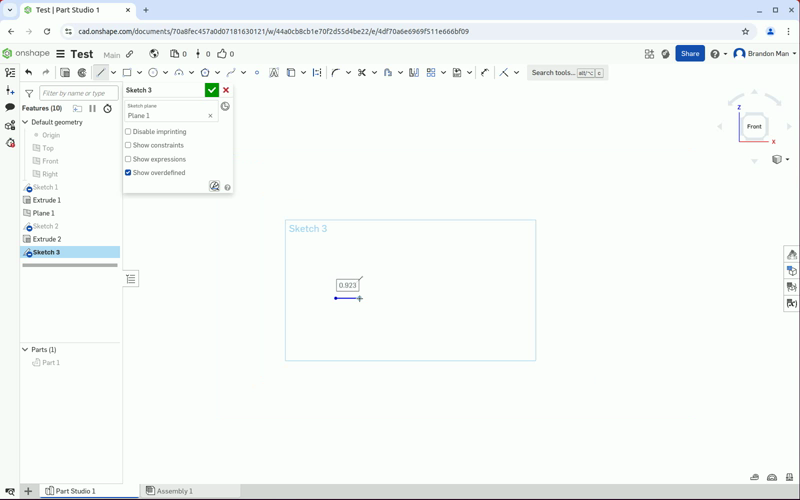
scroll(-6)
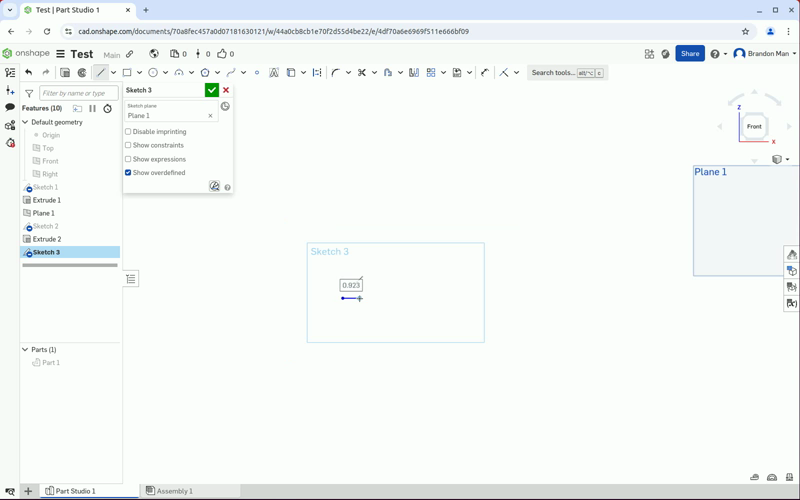
scroll(-6)
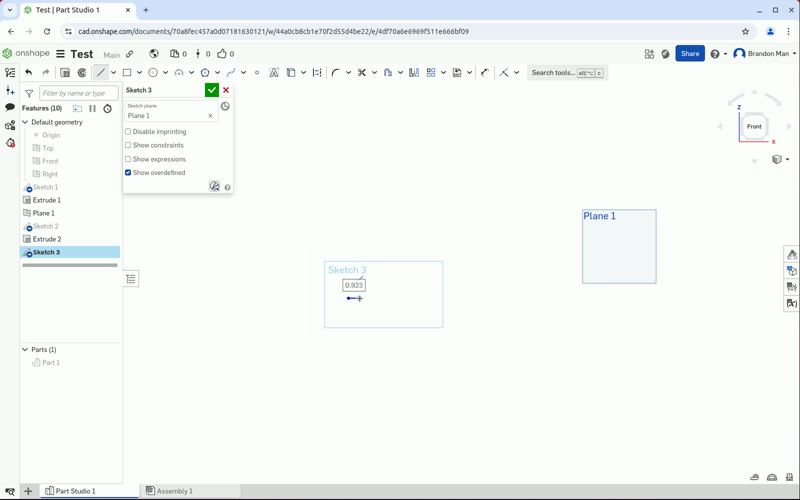
scroll(-6)
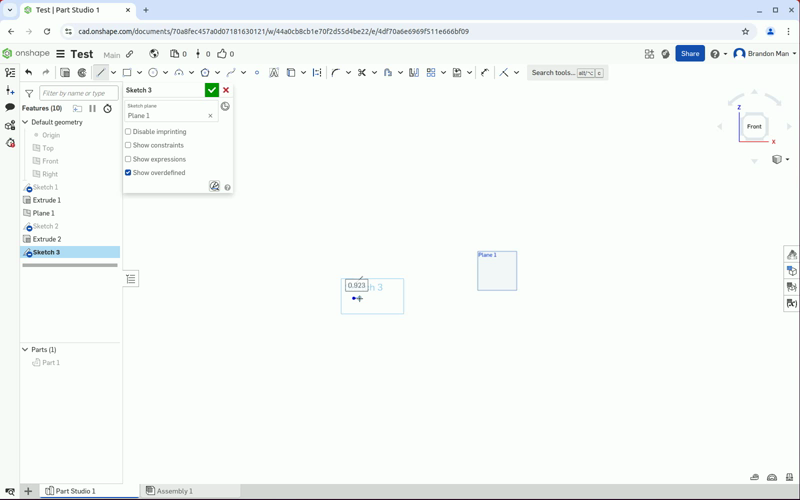
key_up(shift)
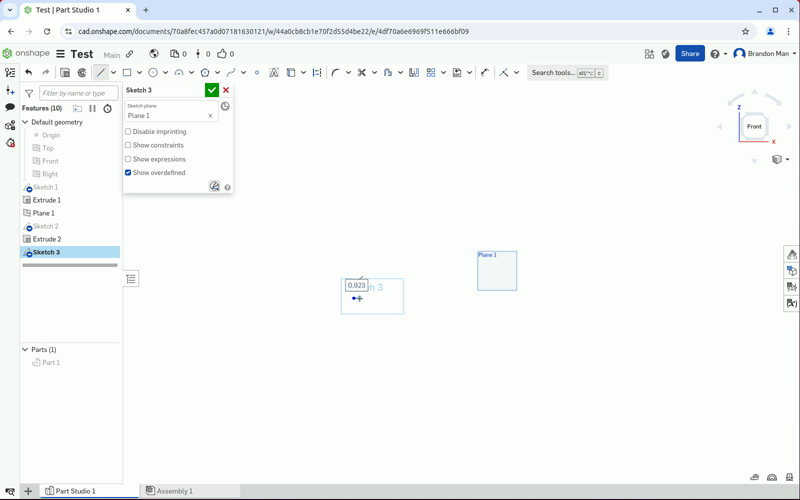
key_down(shift)
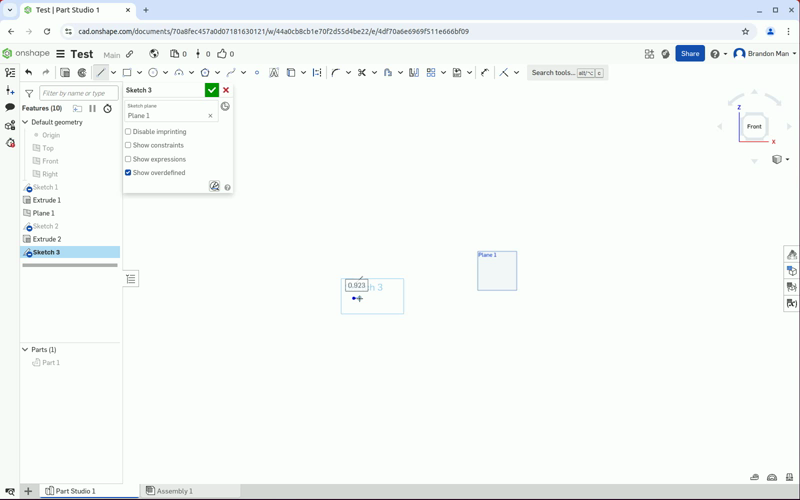
mouse_move(389, 298)
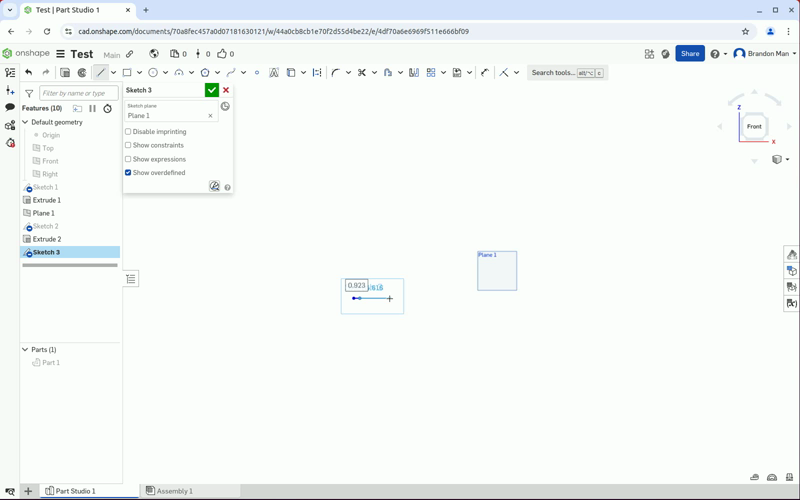
mouse_move(359, 292)
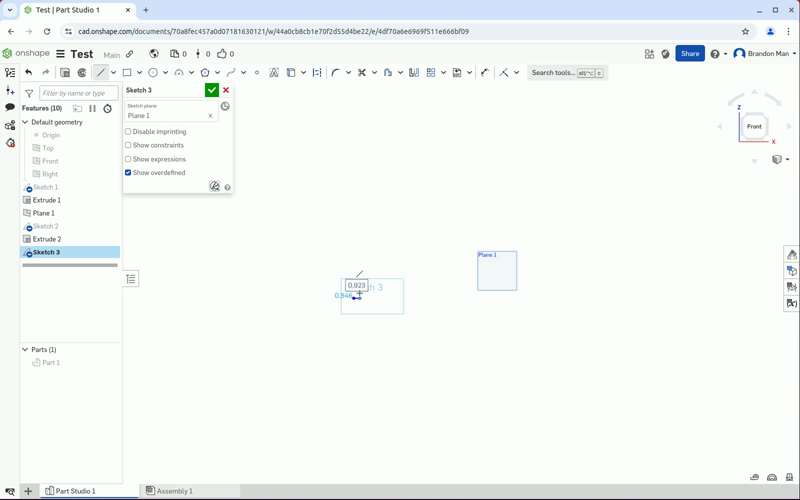
scroll(6)
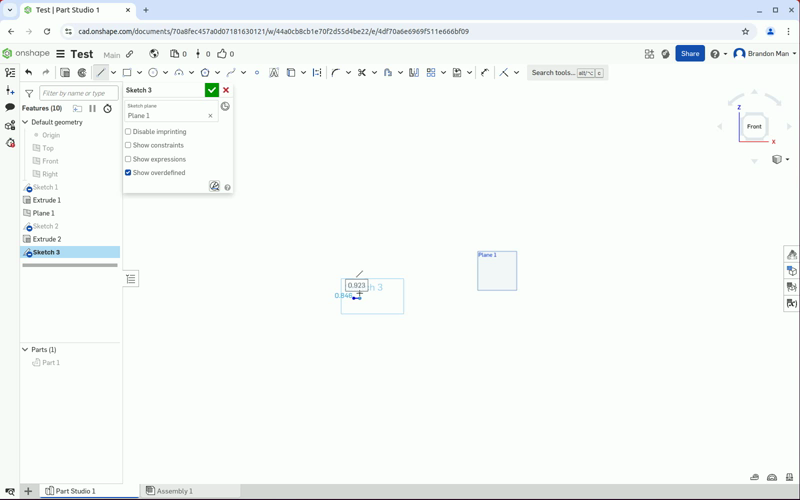
scroll(6)
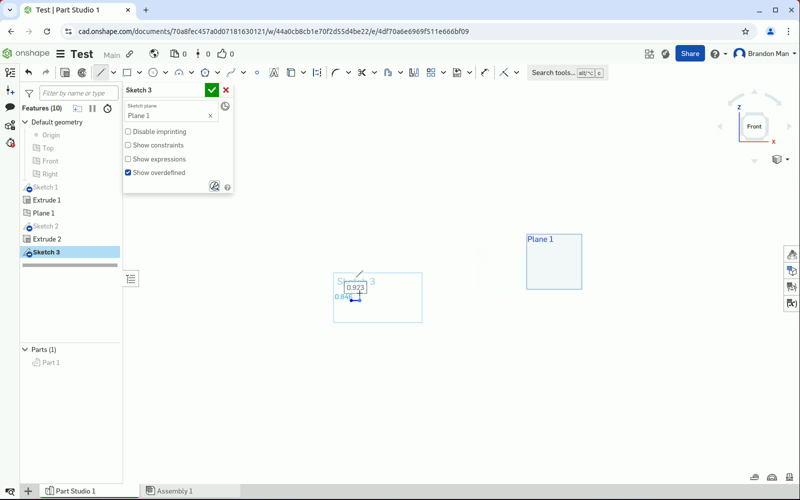
scroll(6)
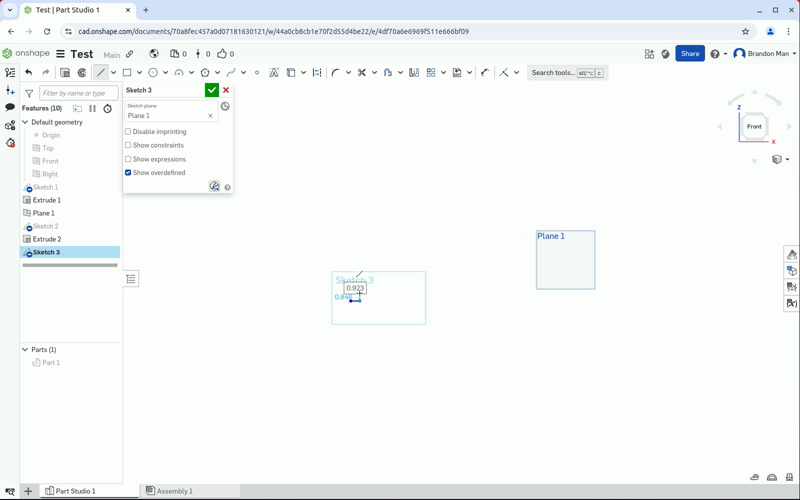
scroll(6)
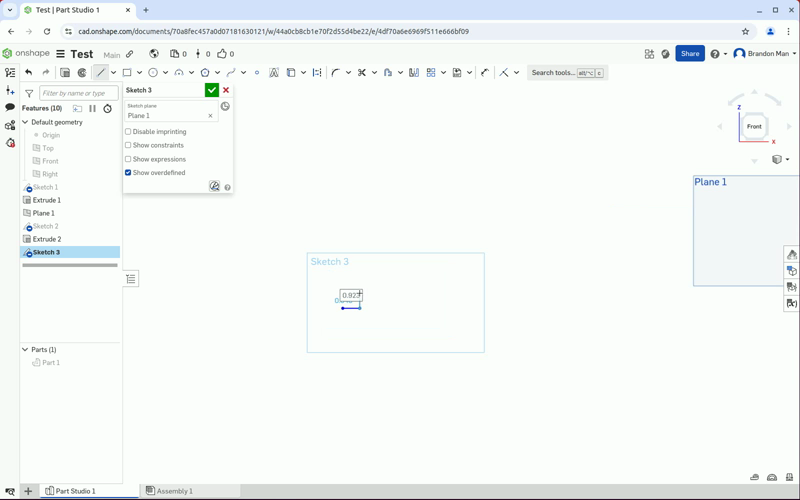
scroll(6)
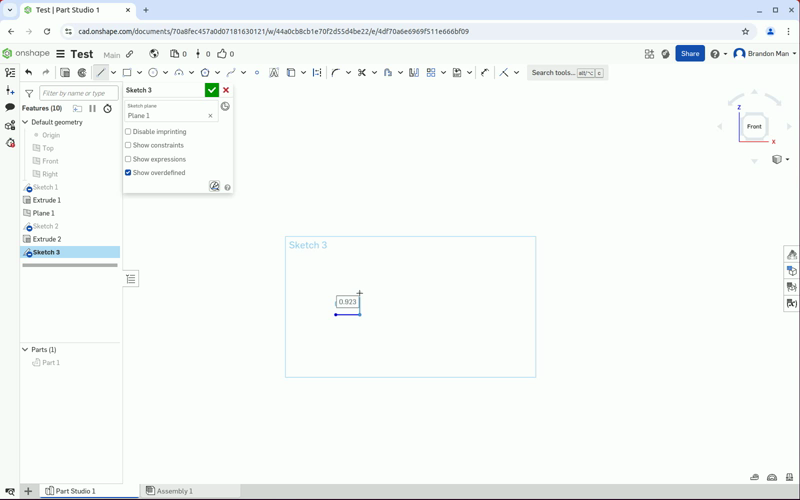
scroll(6)
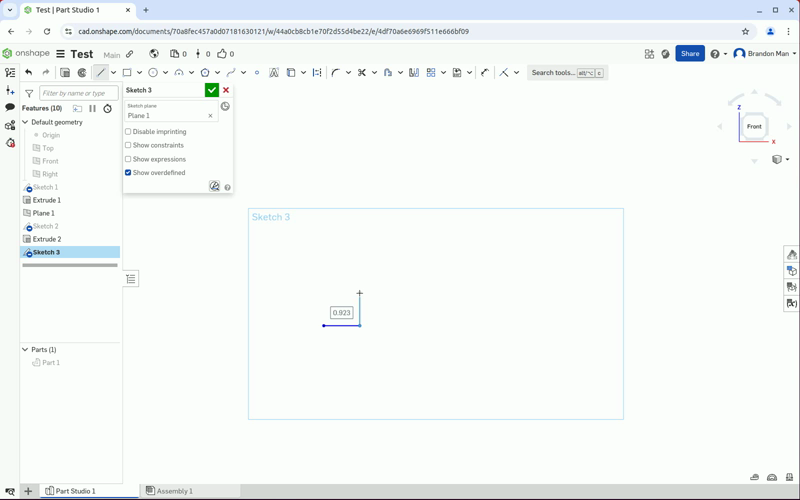
scroll(6)
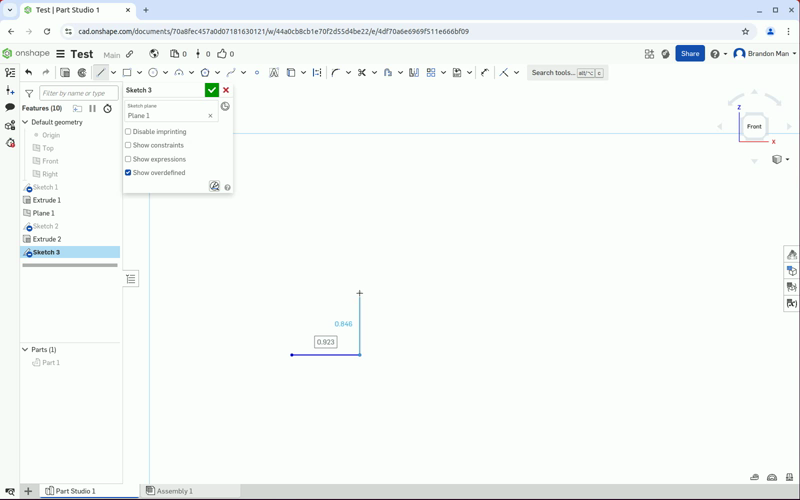
click(359, 292)
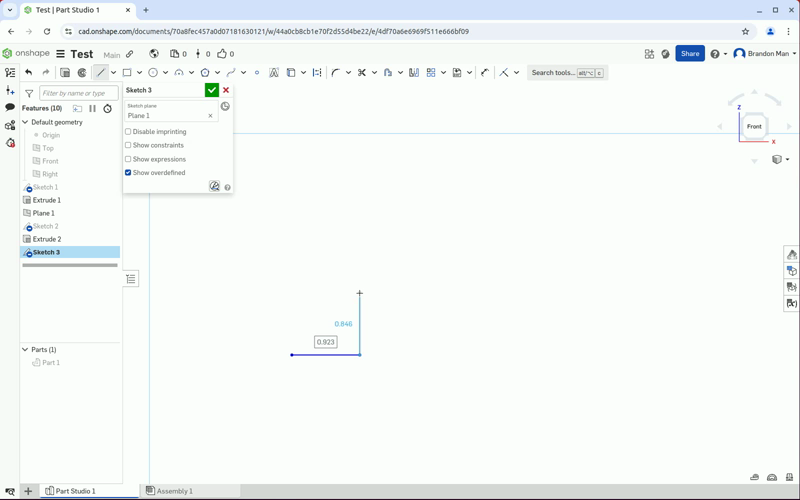
scroll(-6)
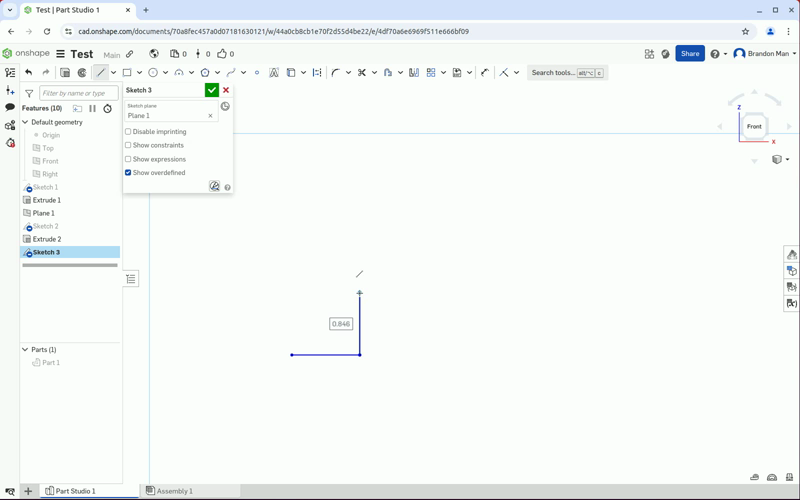
scroll(-6)
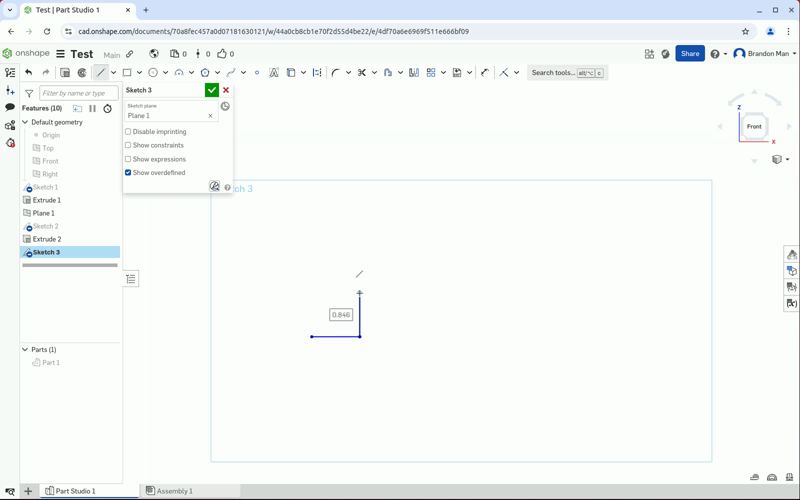
scroll(-6)
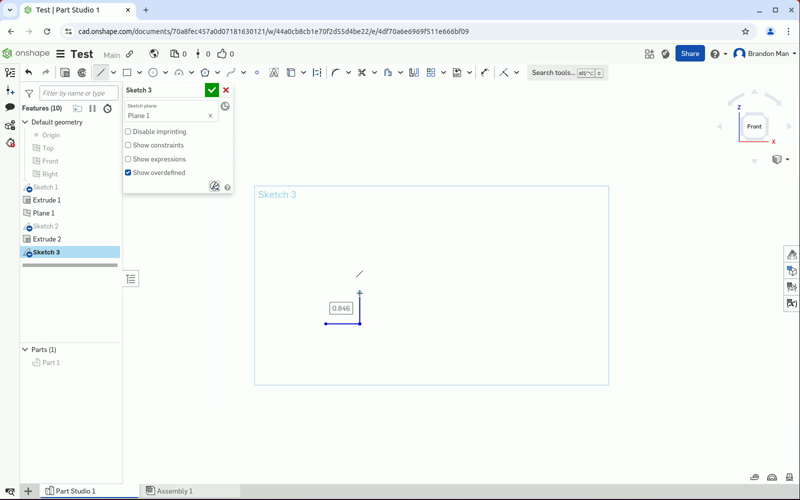
scroll(-6)
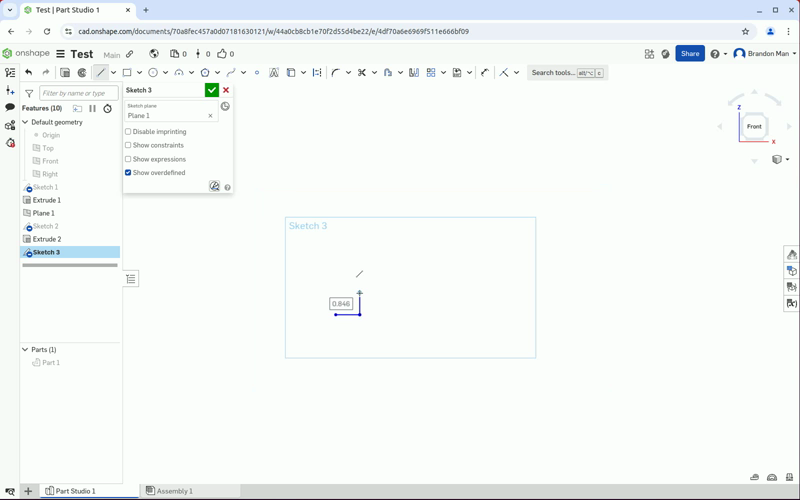
scroll(-6)
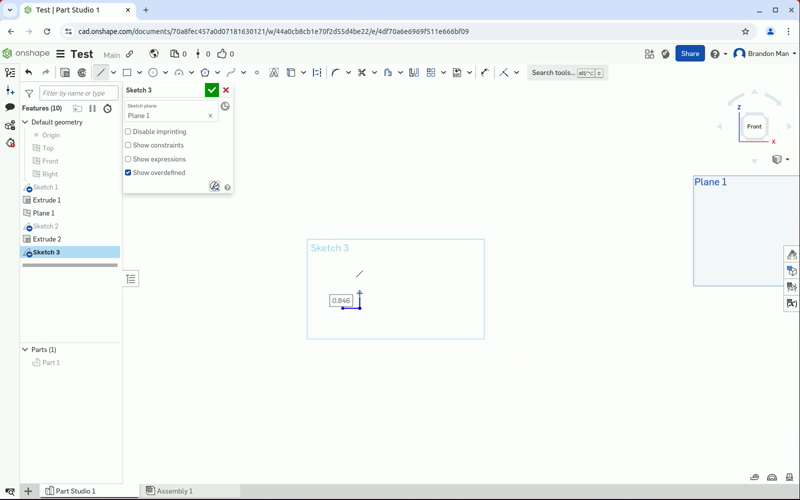
scroll(-6)
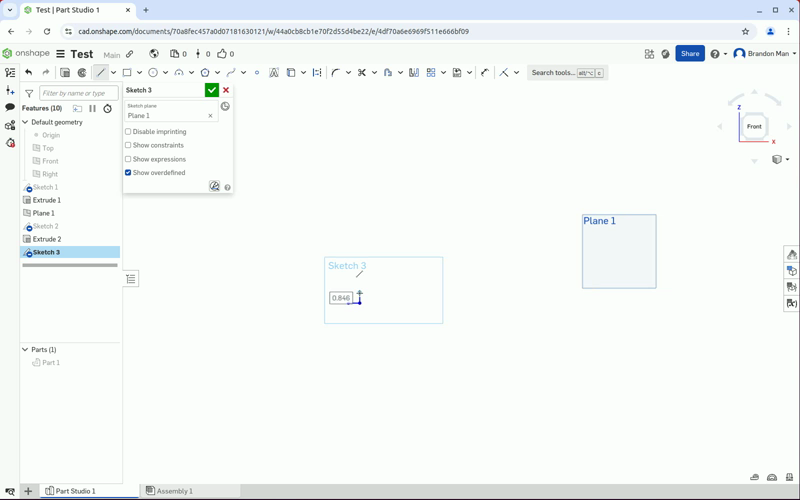
scroll(-6)
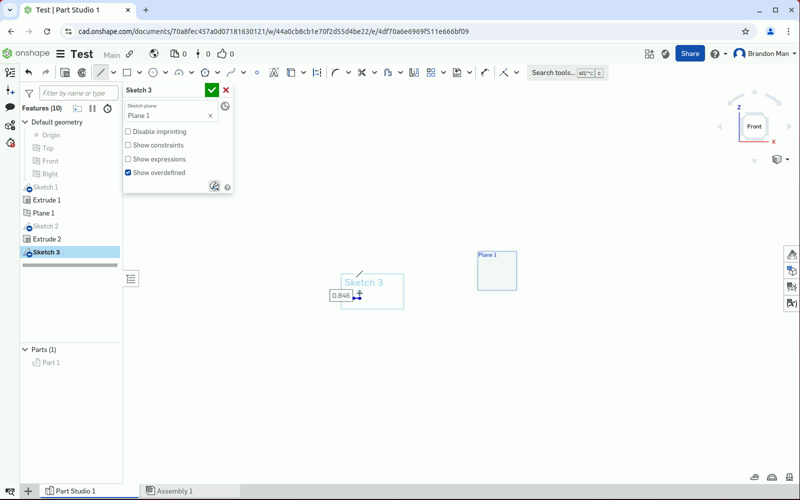
key_up(shift)
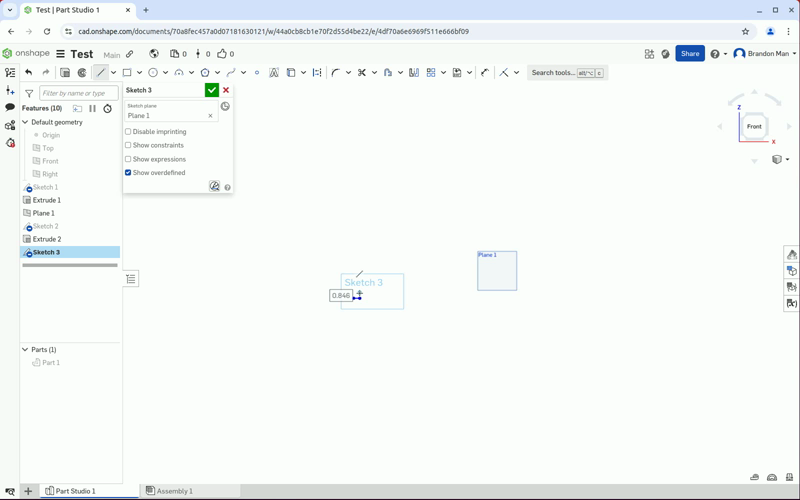
key_down(shift)
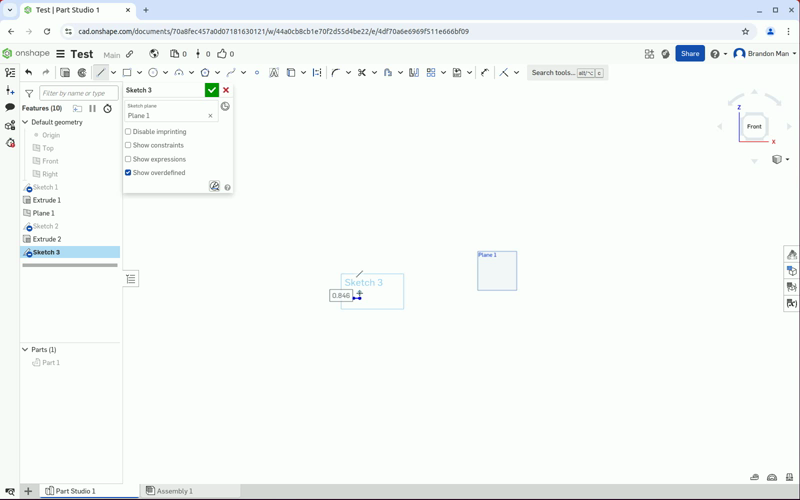
mouse_move(389, 292)
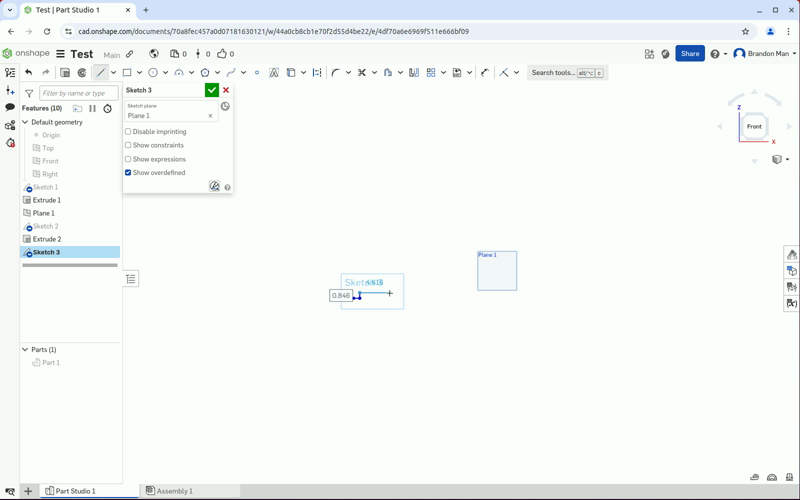
mouse_move(353, 292)
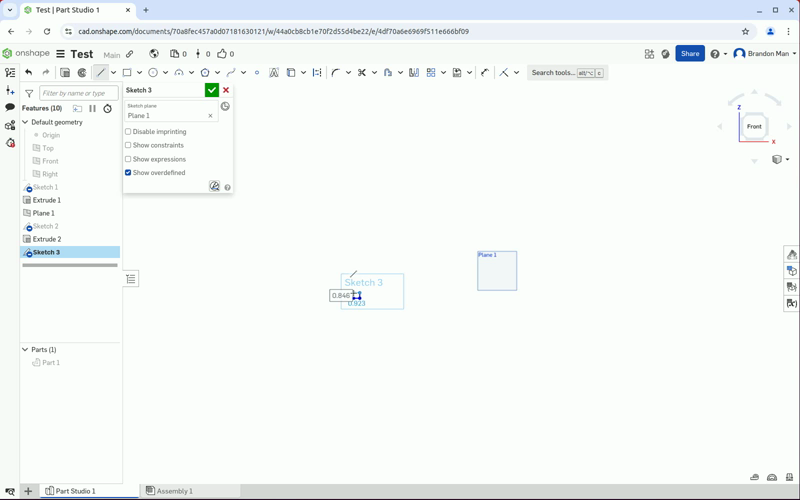
scroll(6)
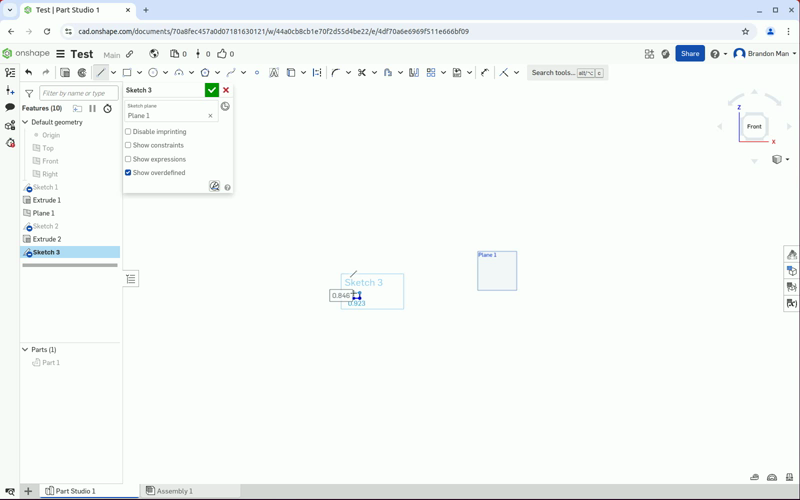
scroll(6)
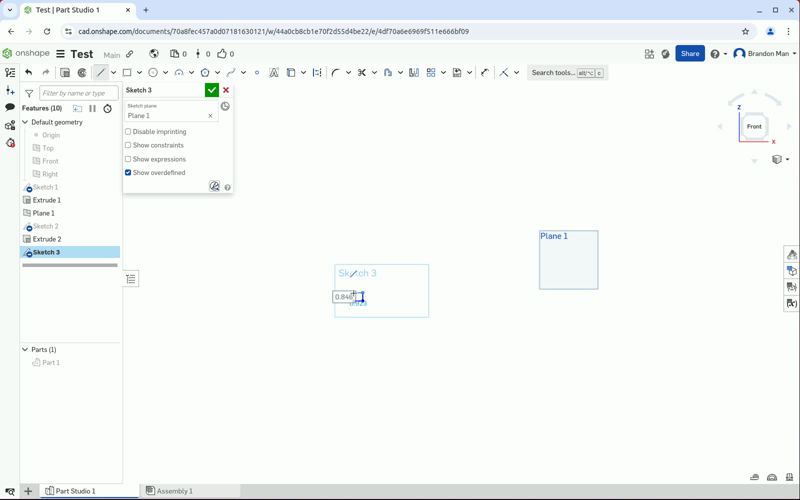
scroll(6)
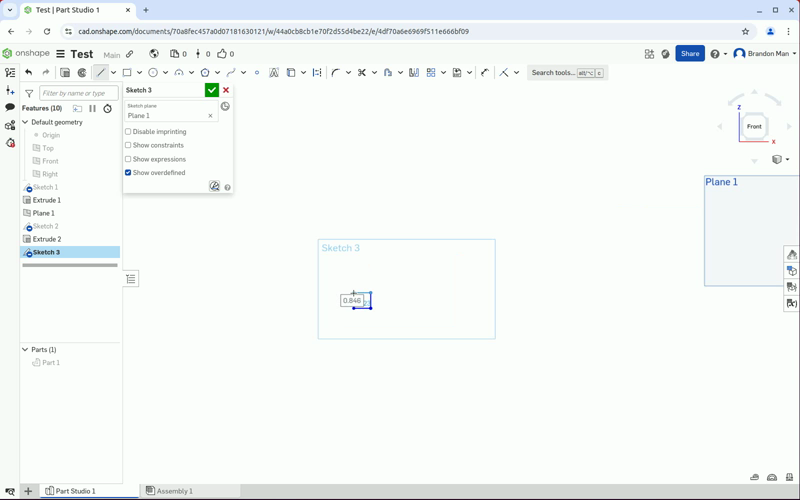
scroll(6)
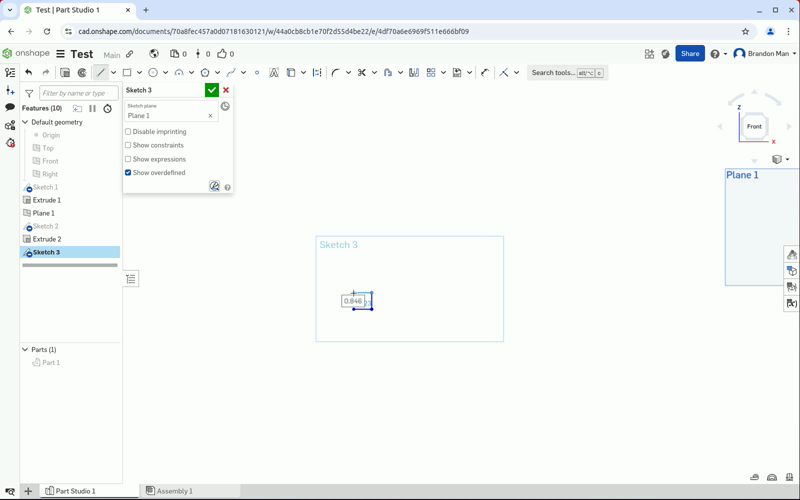
scroll(6)
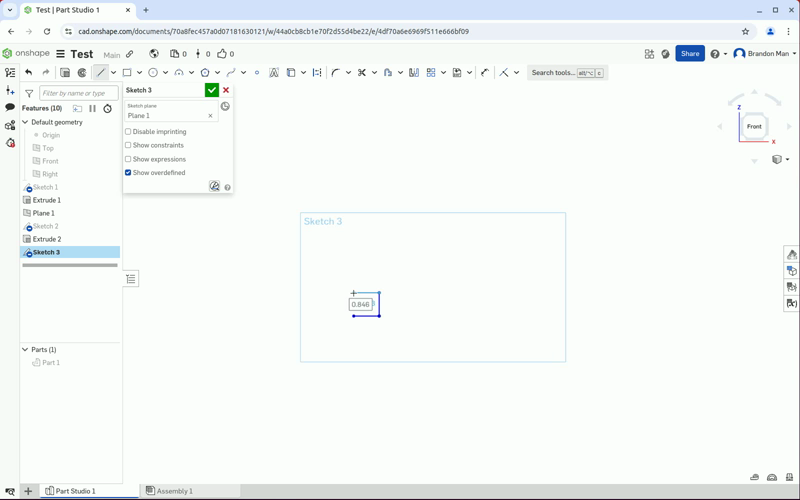
scroll(6)
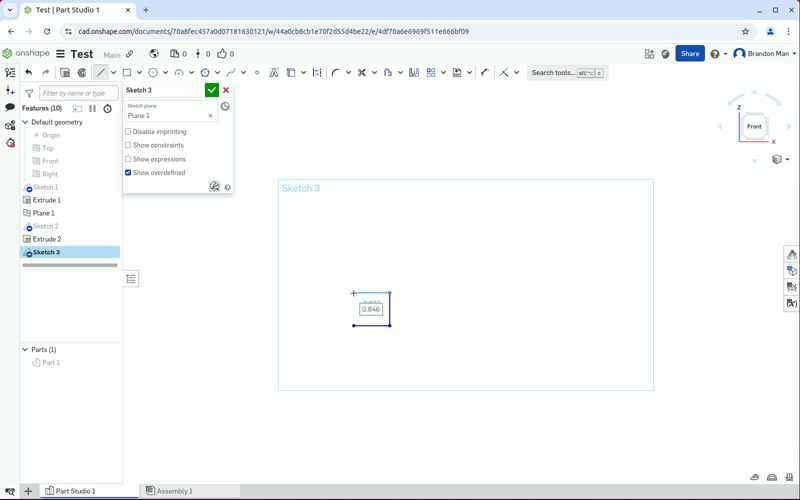
scroll(6)
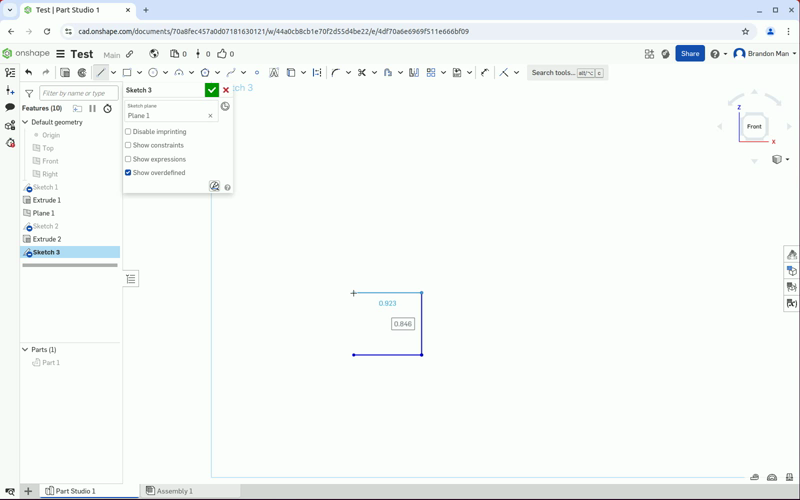
click(353, 292)
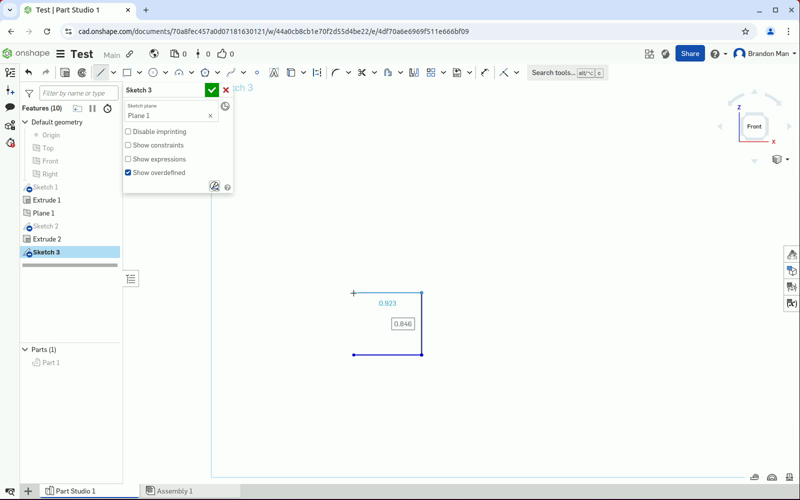
scroll(-6)
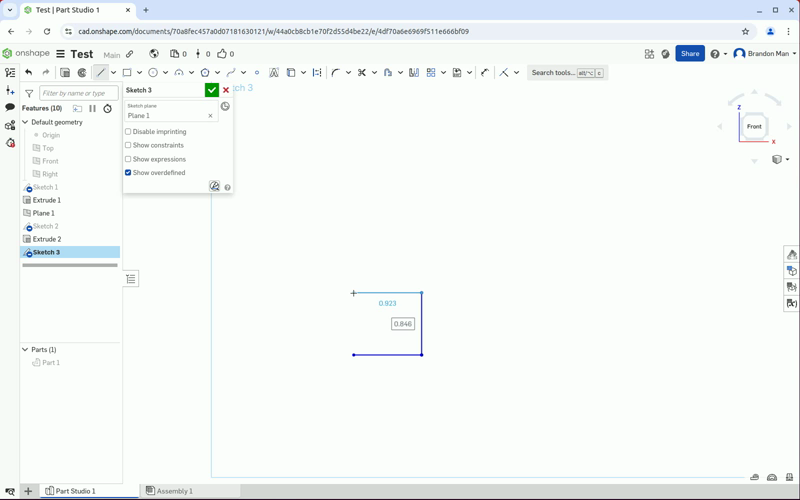
scroll(-6)
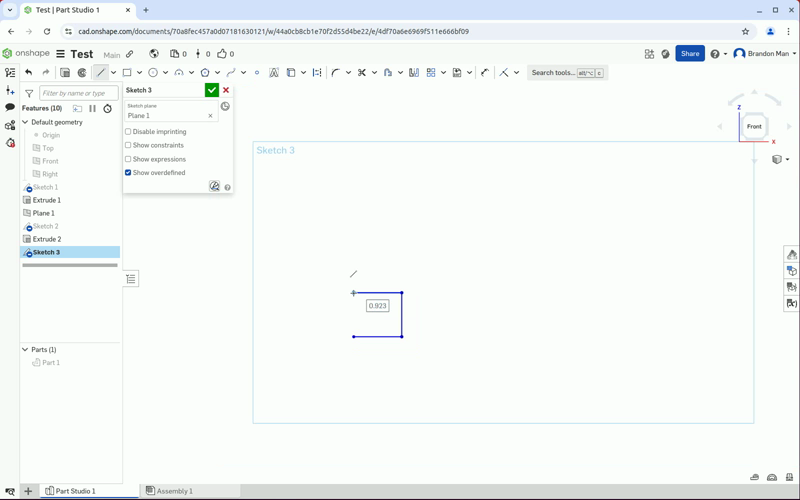
scroll(-6)
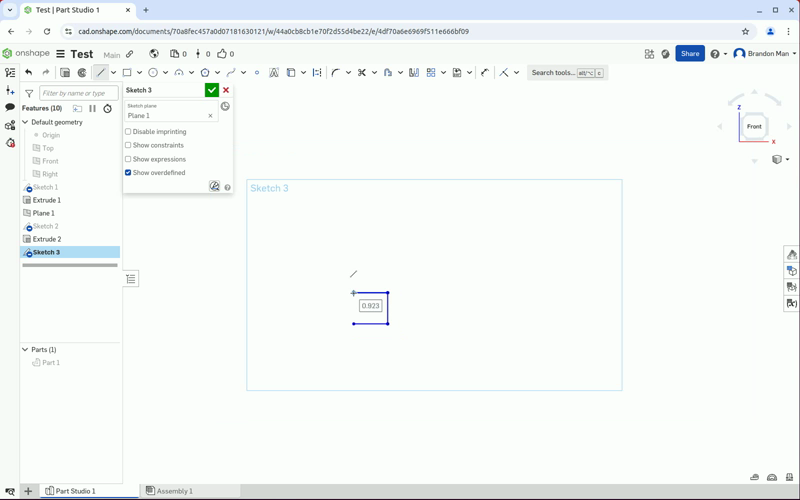
scroll(-6)
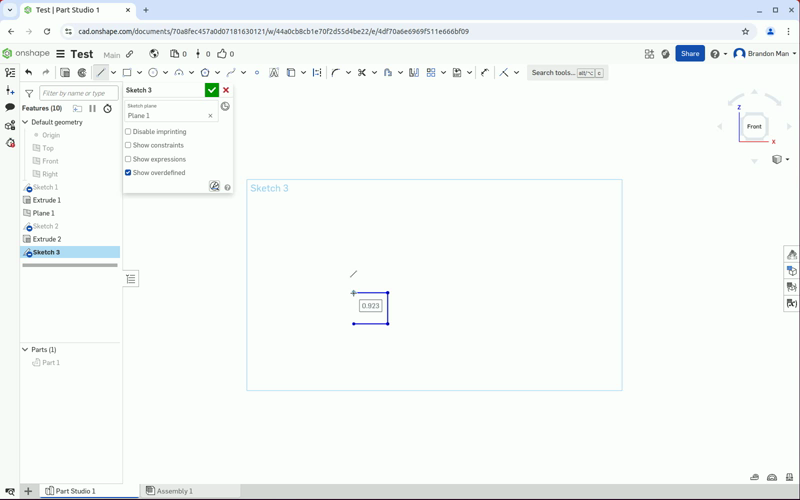
scroll(-6)
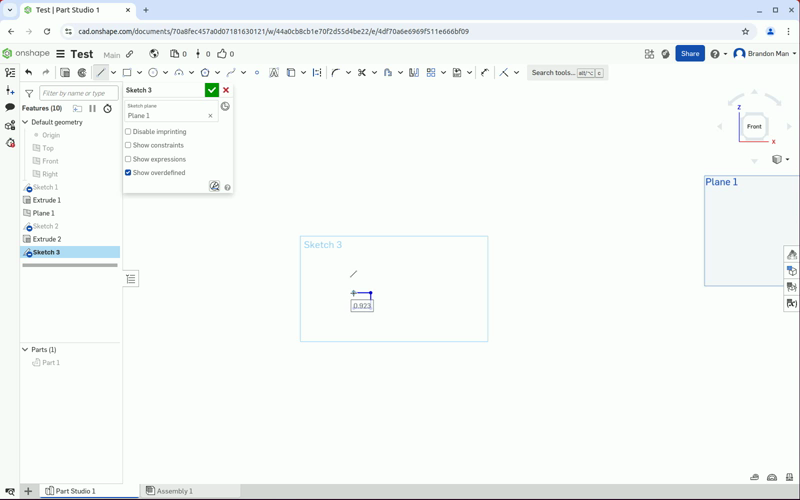
scroll(-6)
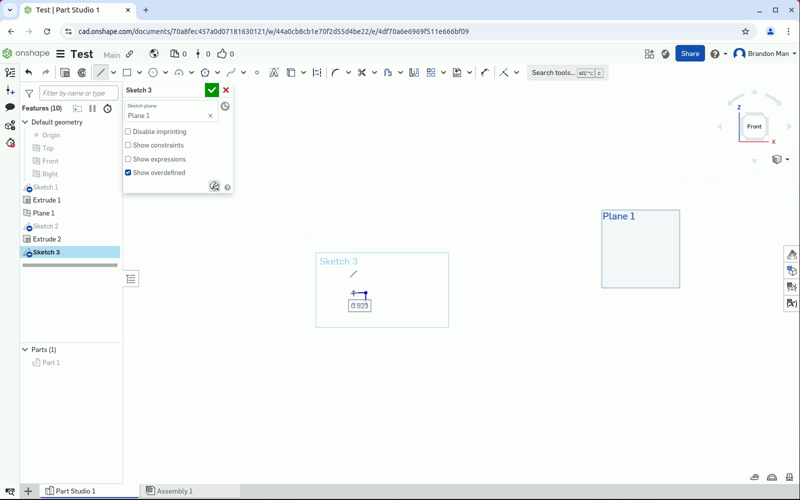
scroll(-6)
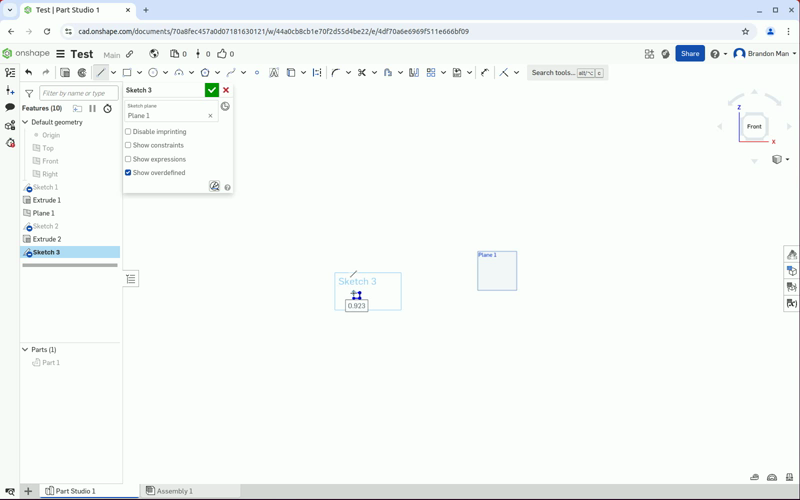
key_up(shift)
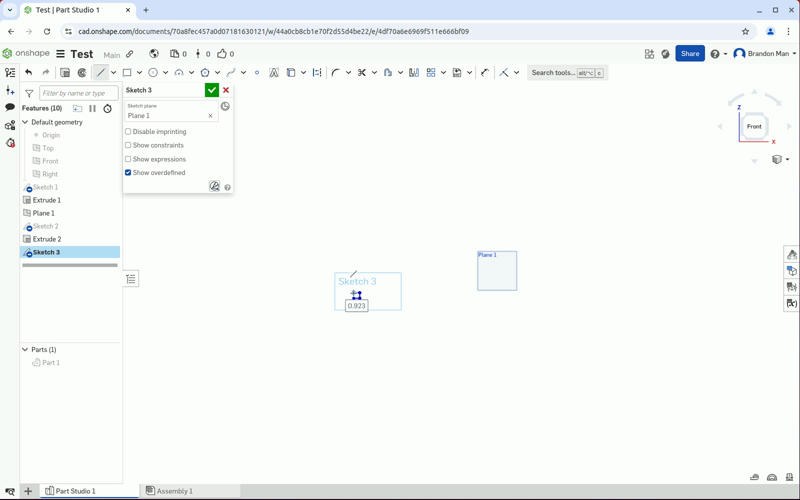
key_down(shift)
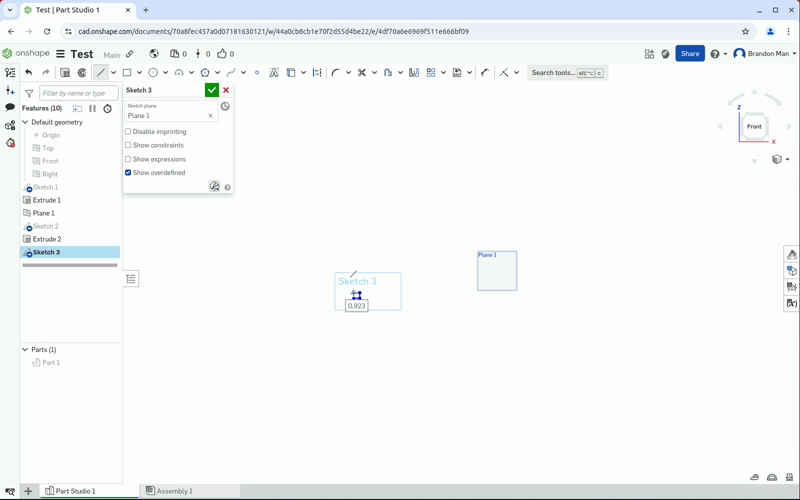
mouse_move(383, 292)
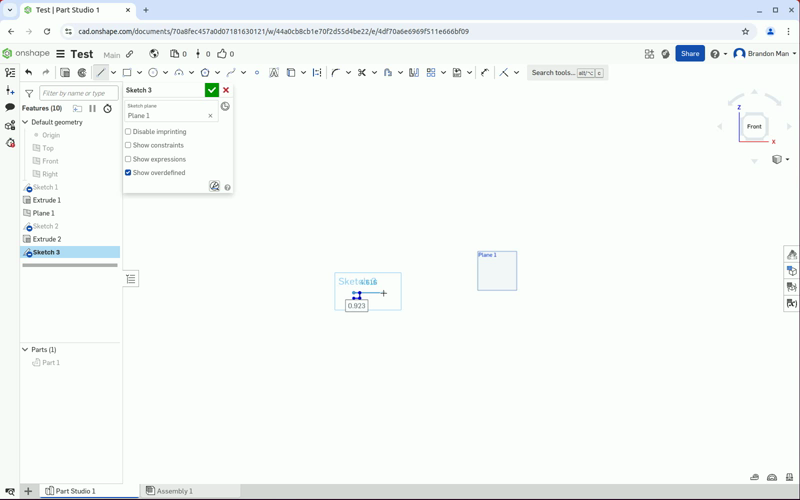
mouse_move(353, 271)
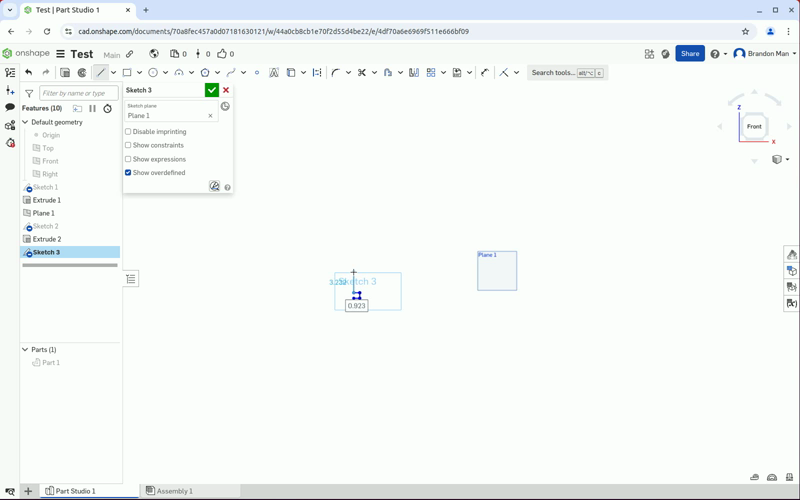
click(353, 271)
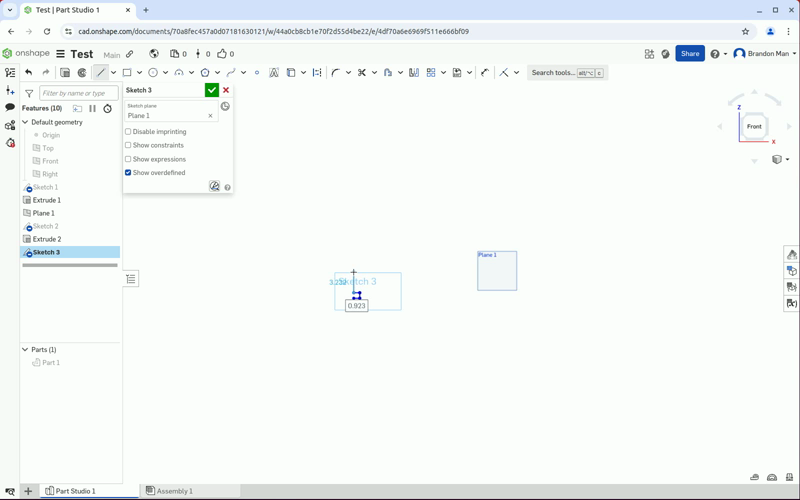
key_up(shift)
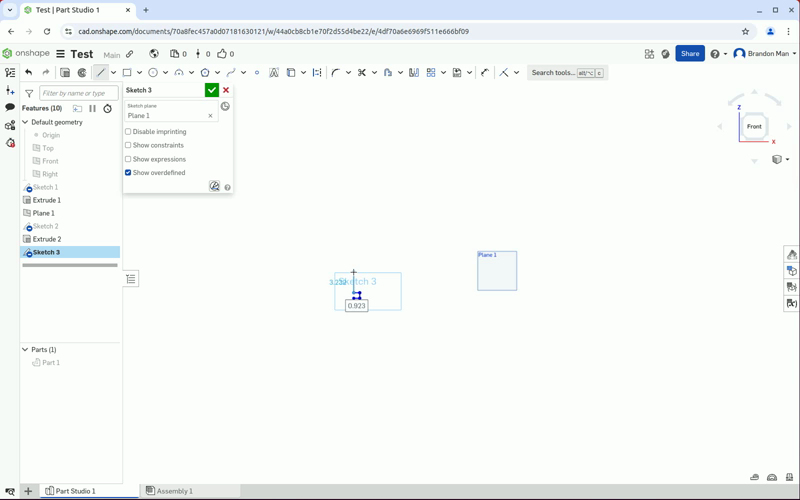
mouse_move(383, 271)
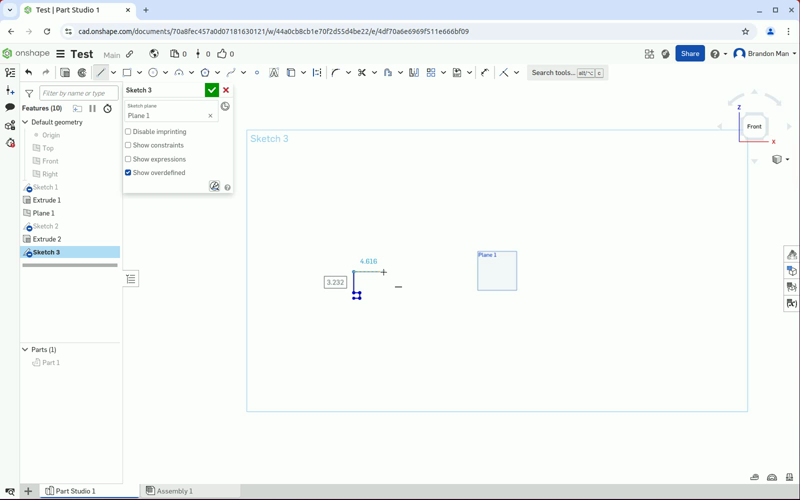
key_down(shift)
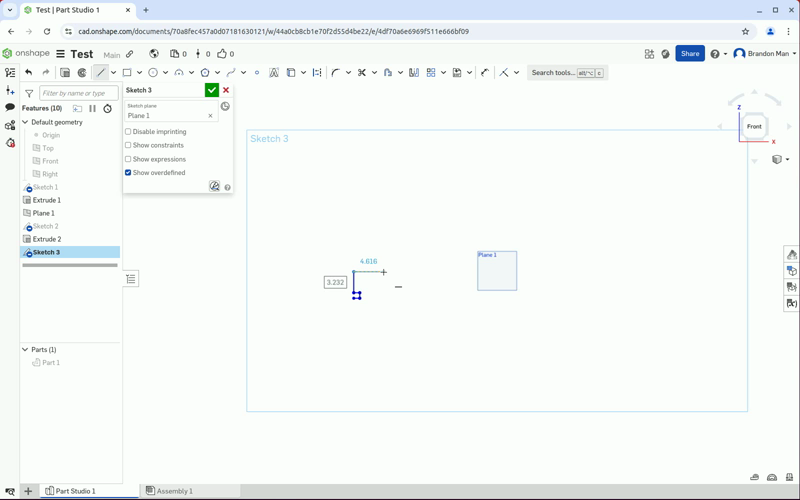
mouse_move(353, 298)
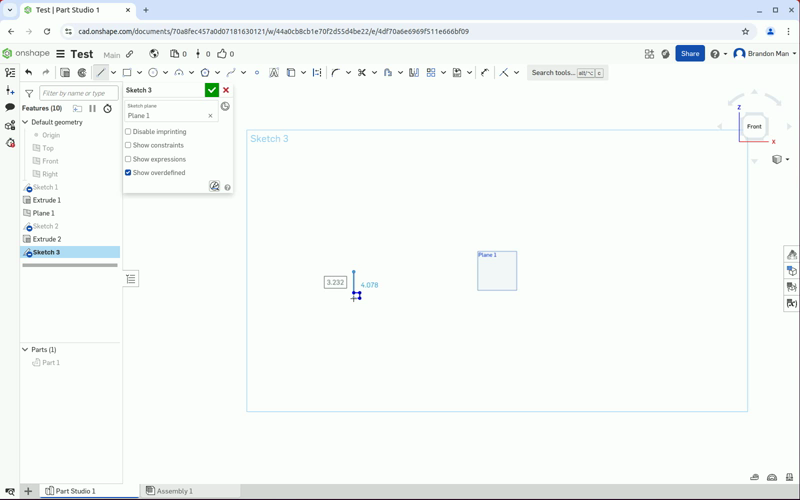
key_up(shift)
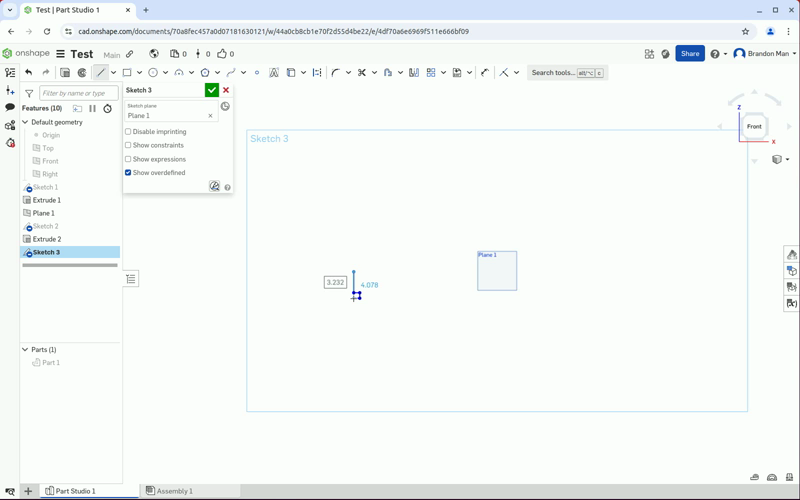
click(353, 298)
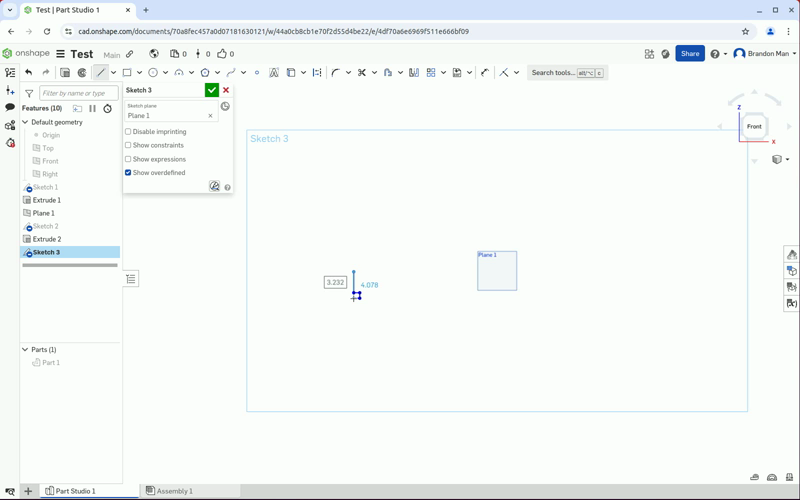
key(esc)
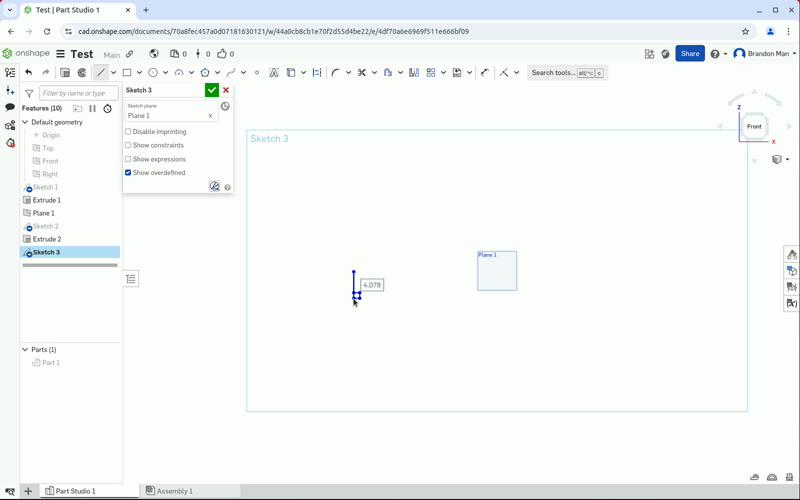
mouse_move(358, 293)
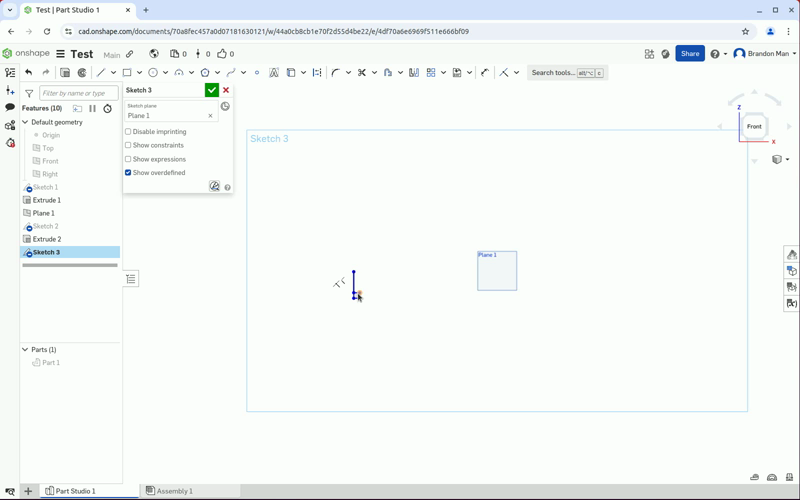
scroll(6)
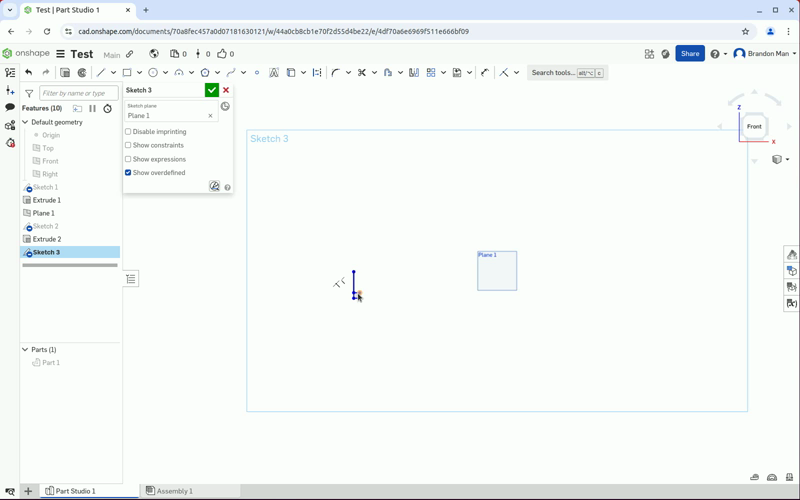
scroll(6)
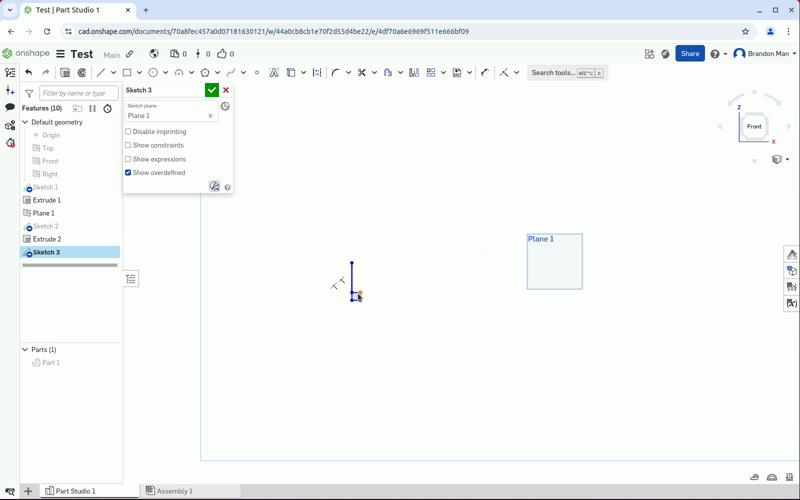
scroll(6)
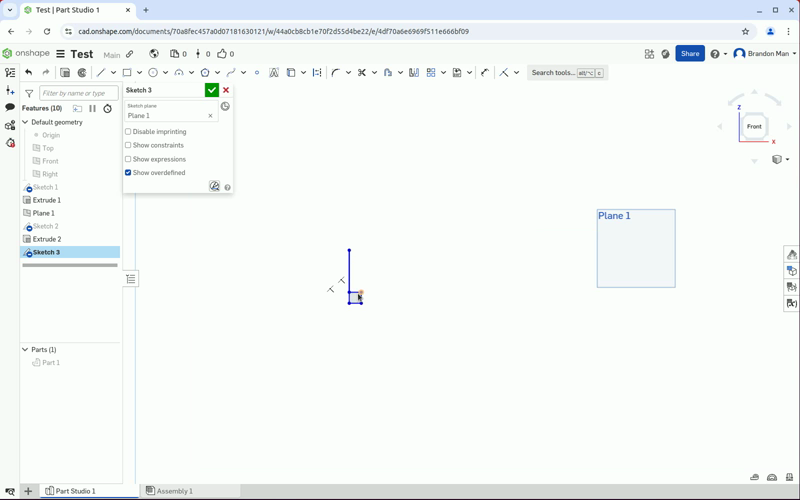
scroll(6)
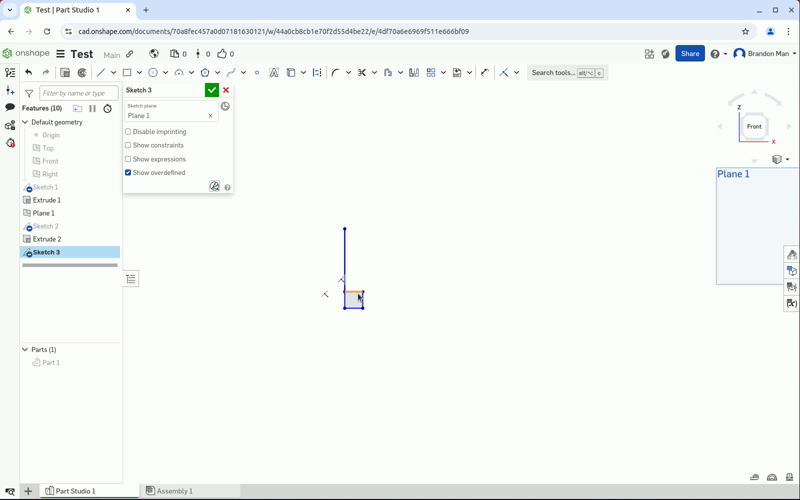
scroll(6)
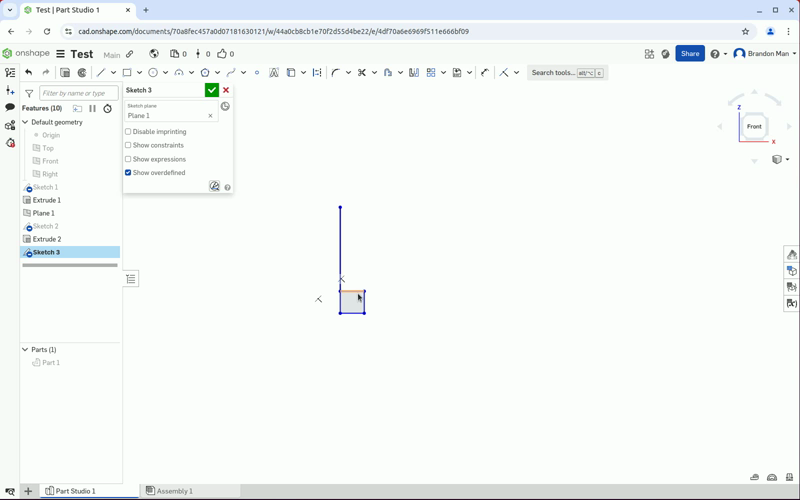
scroll(6)
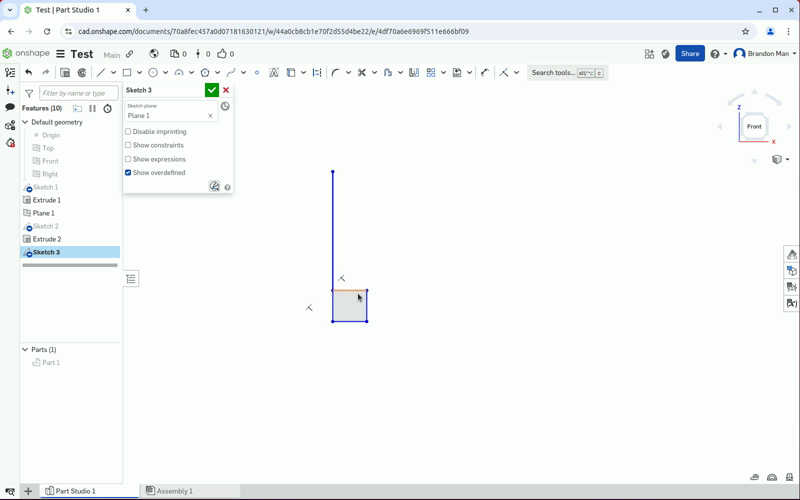
scroll(6)
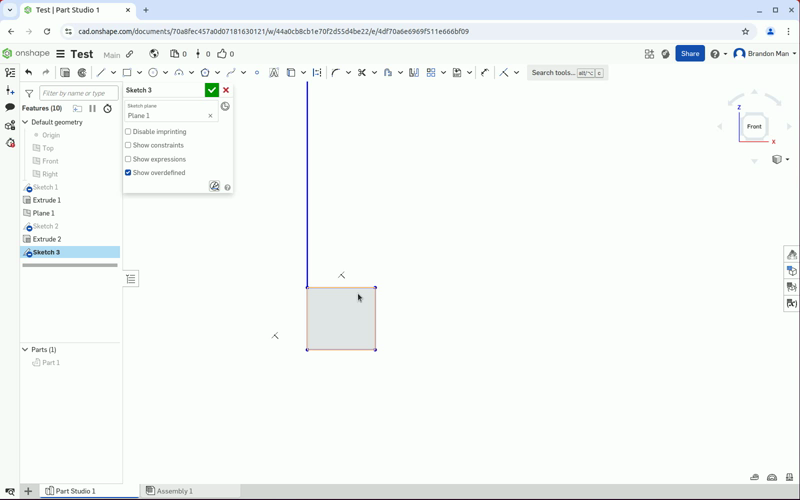
click(358, 293)
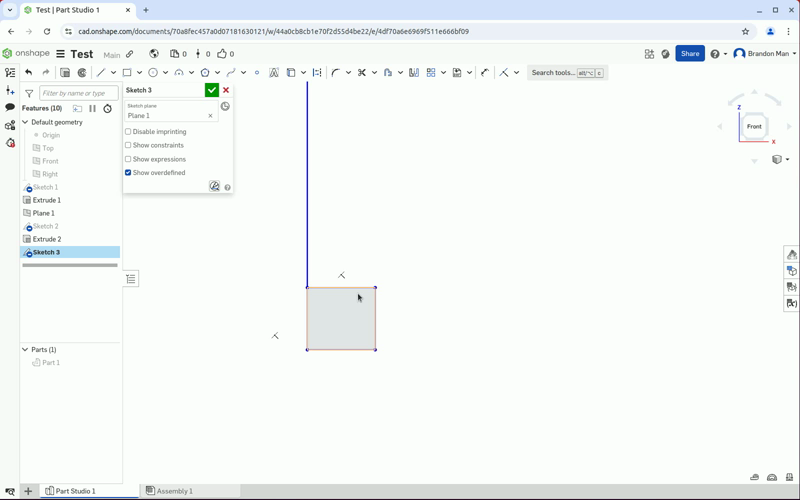
scroll(-6)
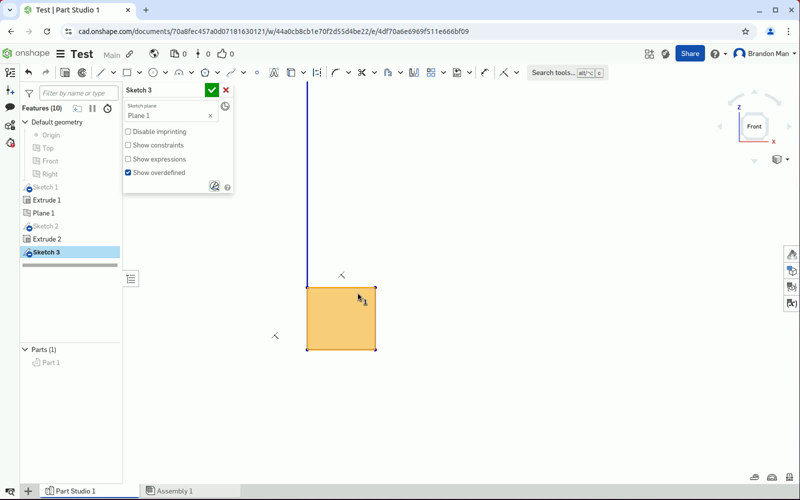
scroll(-6)
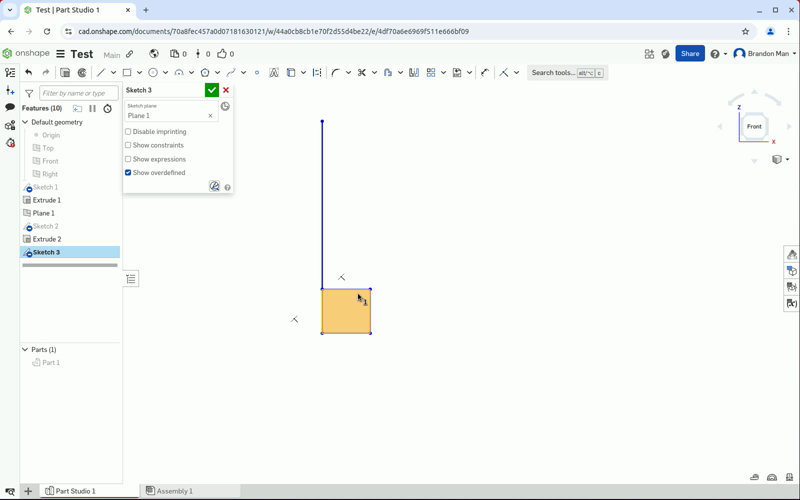
scroll(-6)
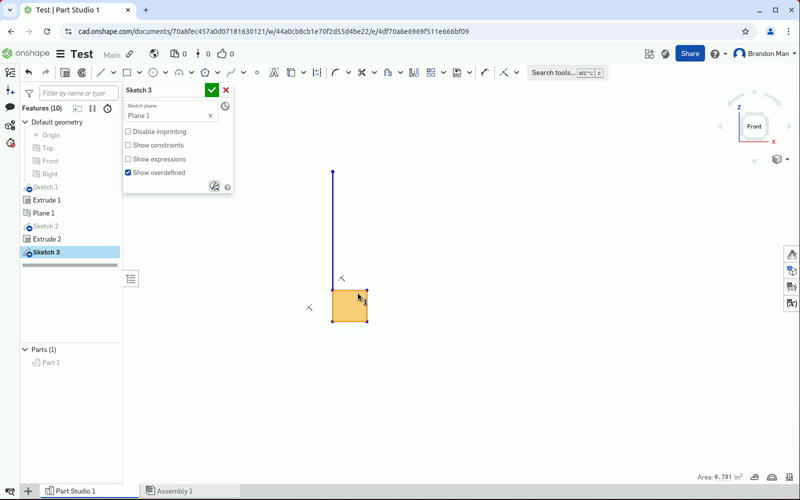
scroll(-6)
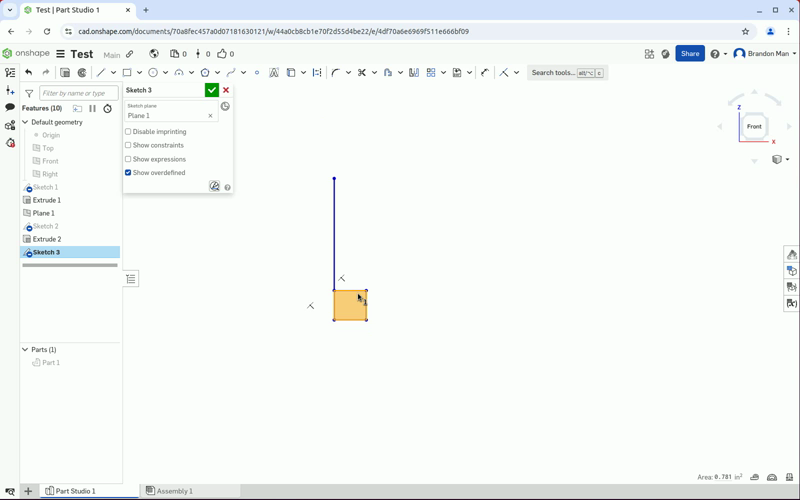
scroll(-6)
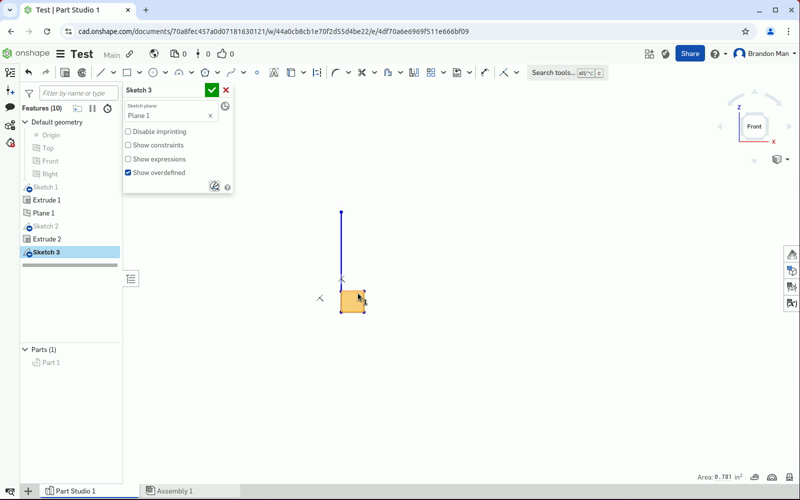
scroll(-6)
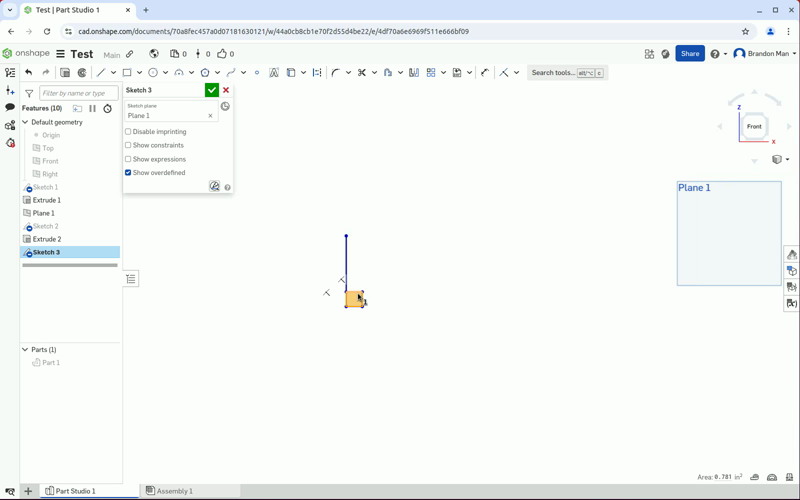
scroll(-6)
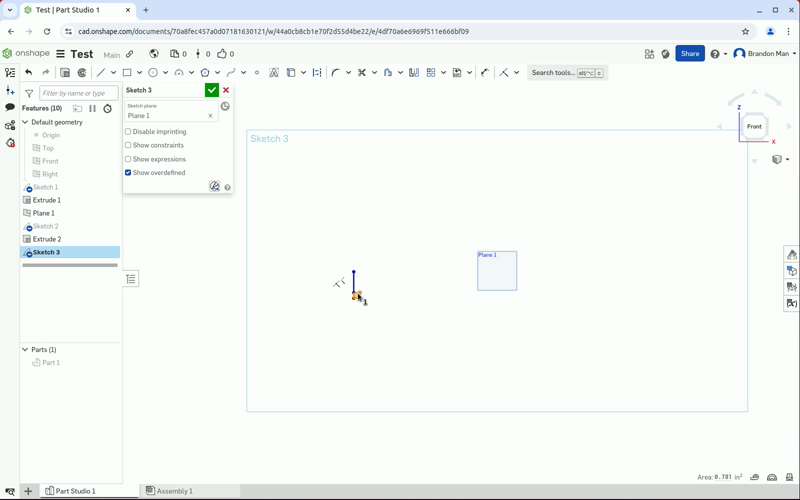
mouse_move(73, 352)
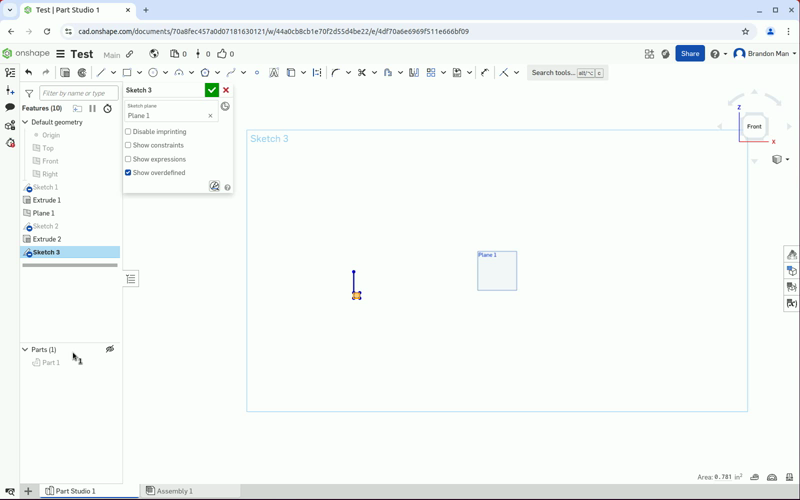
key(shift+y)
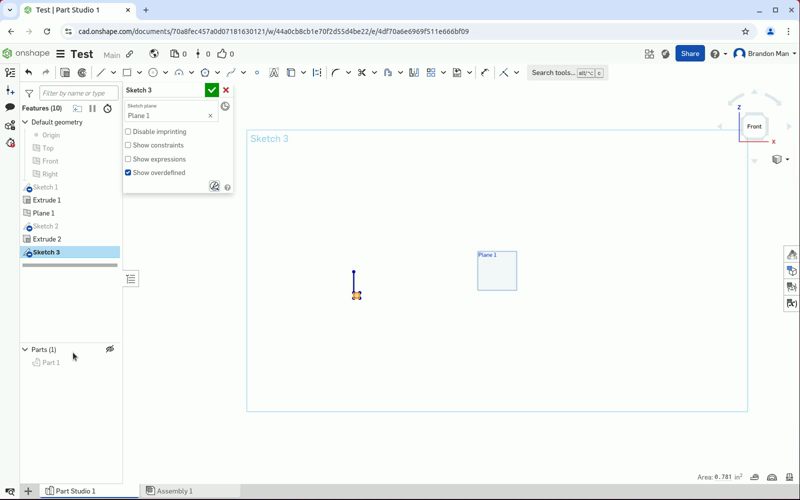
key(shift+e)
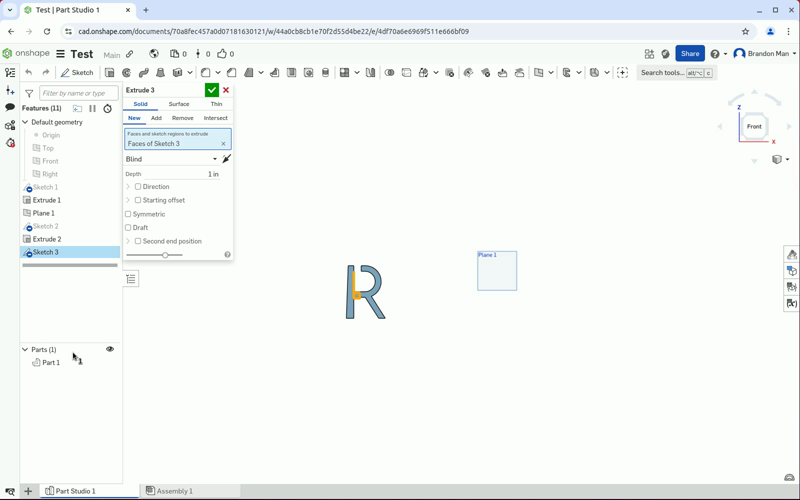
mouse_move(143, 106)
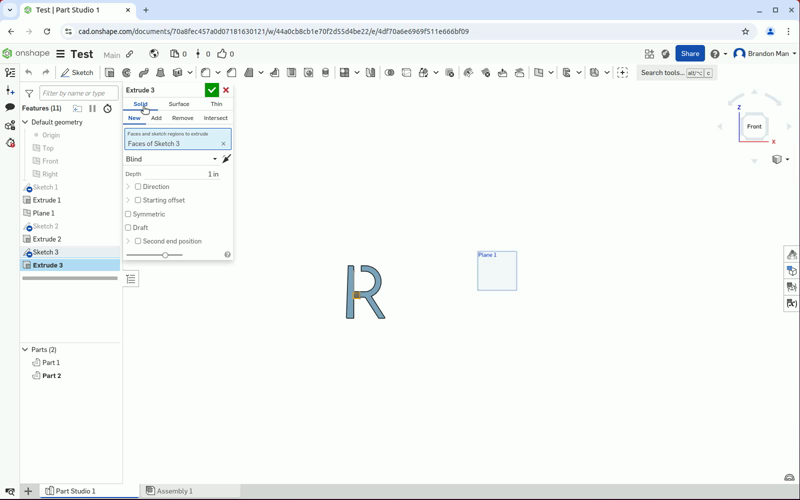
click(143, 106)
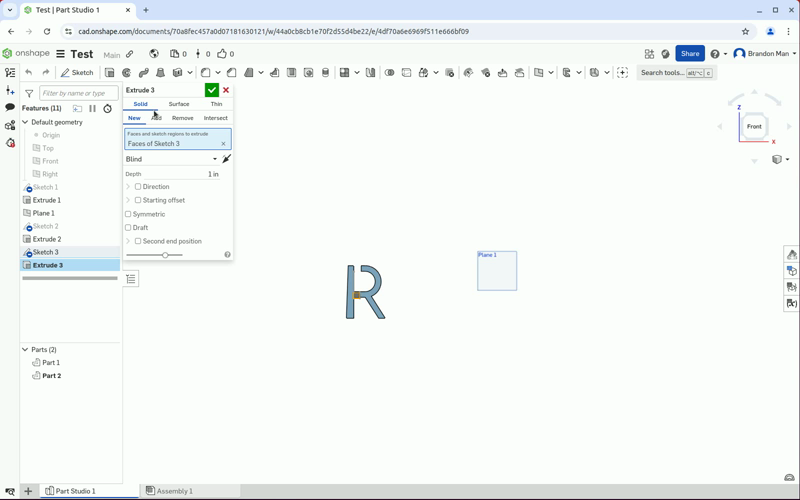
mouse_move(186, 120)
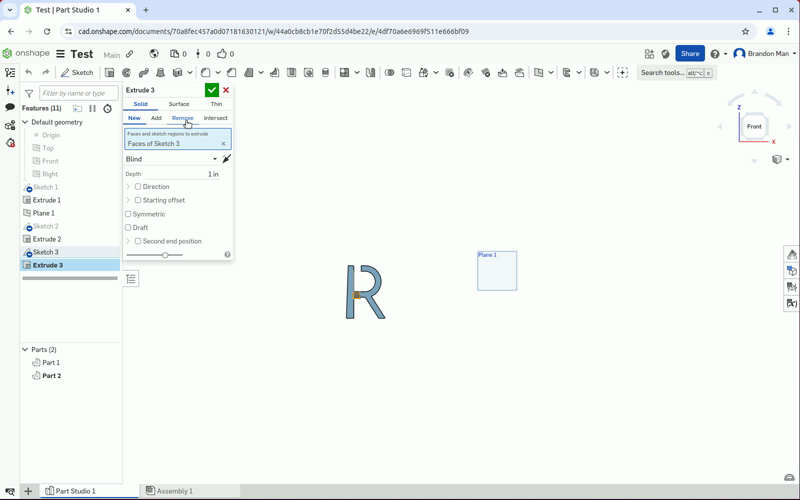
click(186, 120)
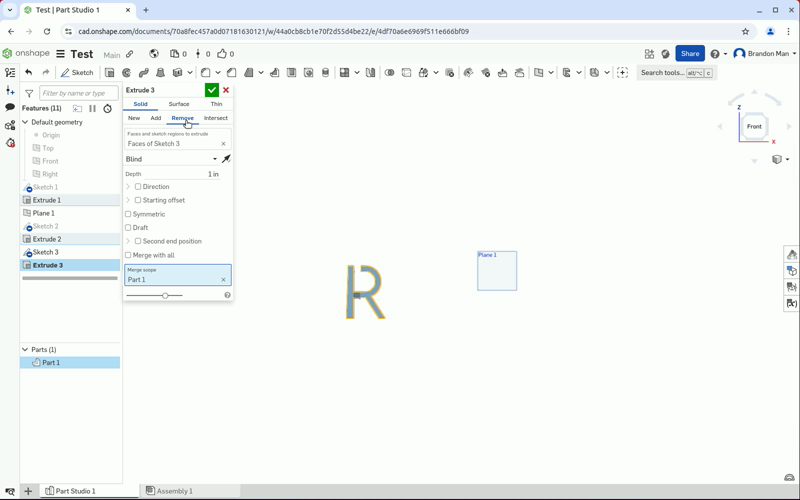
key(tab, 4)
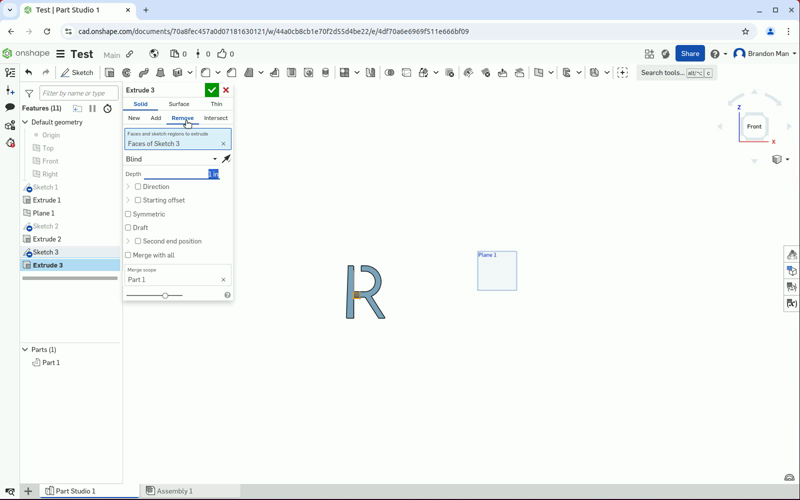
text(24.312)
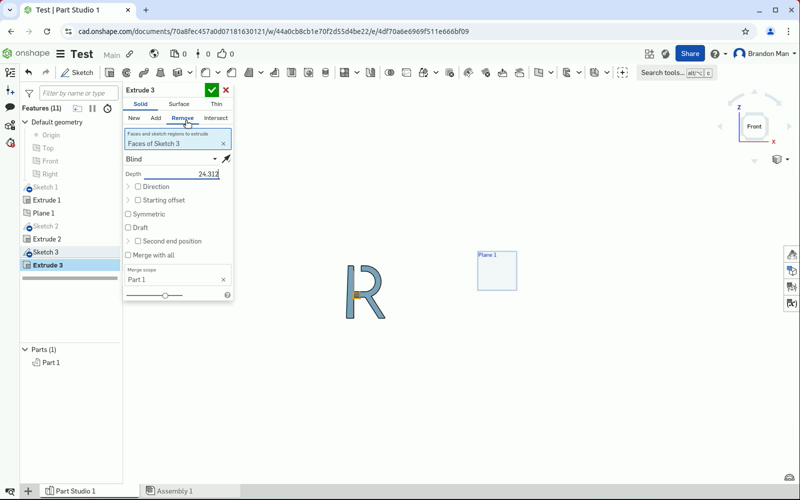
key(tab, 6)
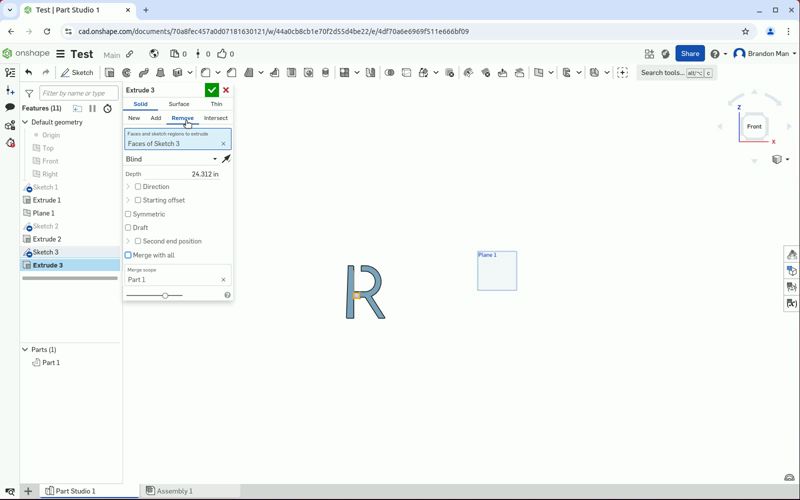
key(space)
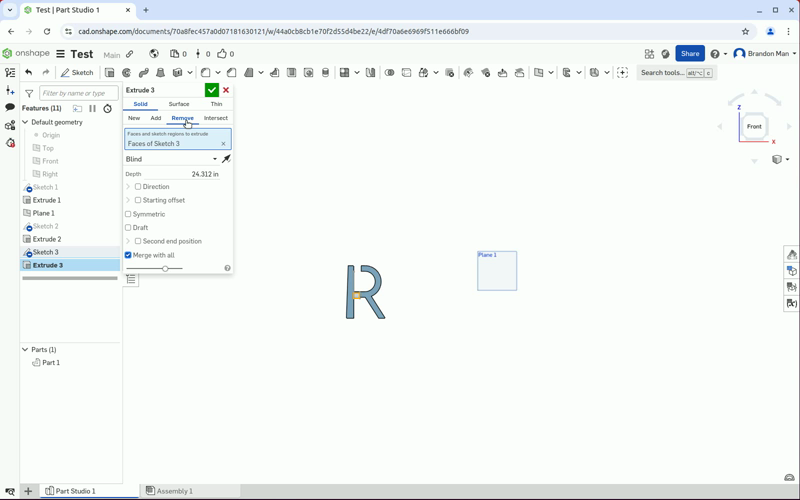
key(enter)
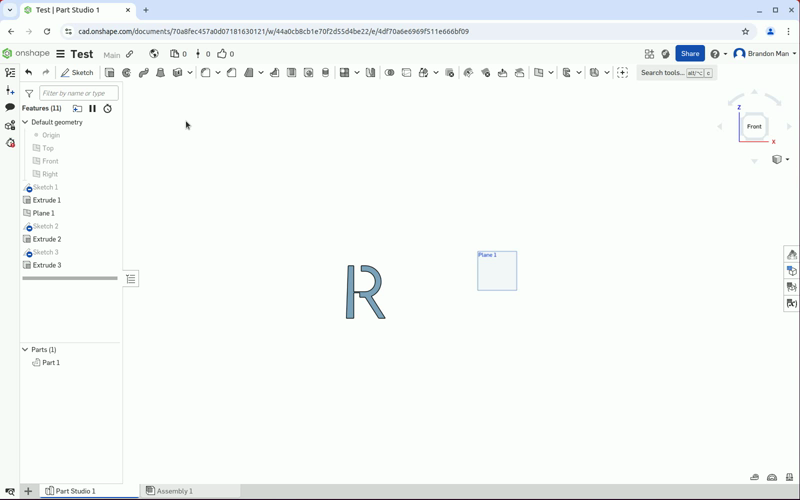
key(shift+h)
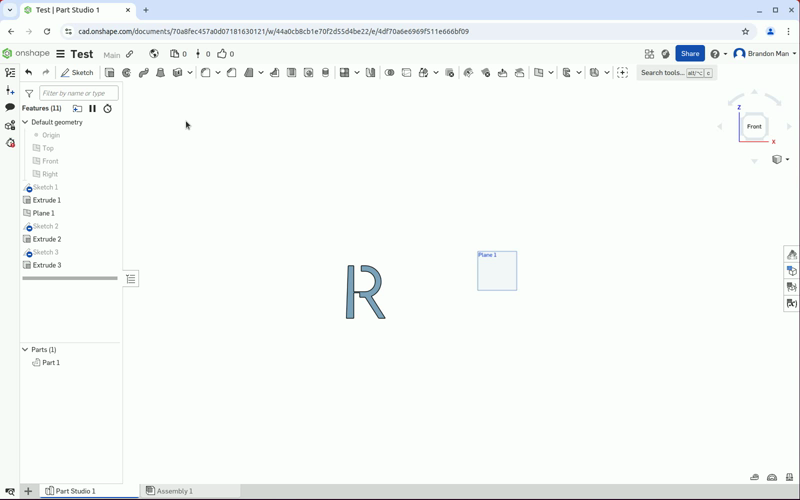
key(shift+h)
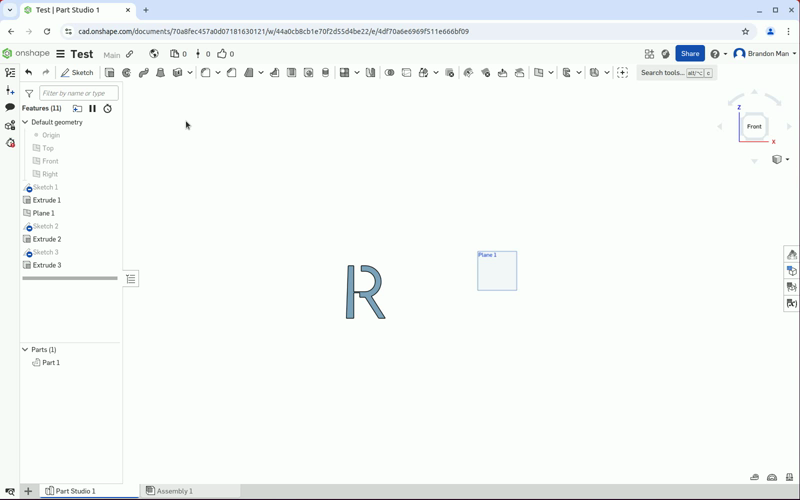
mouse_move(73, 189)
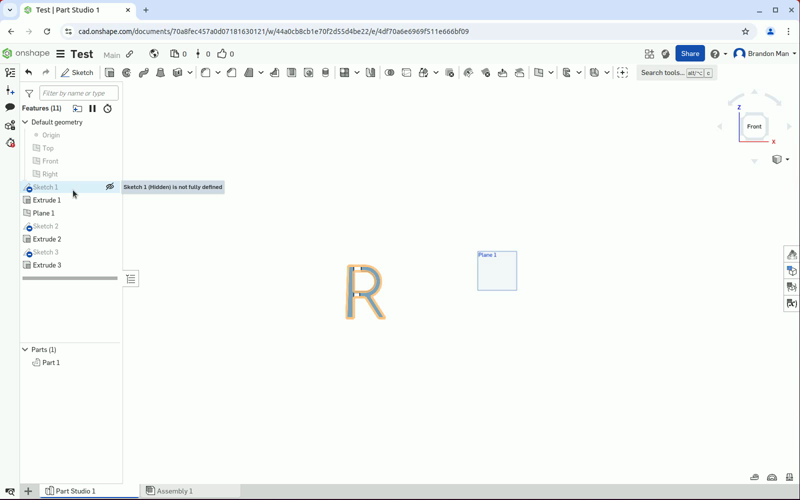
click(73, 189)
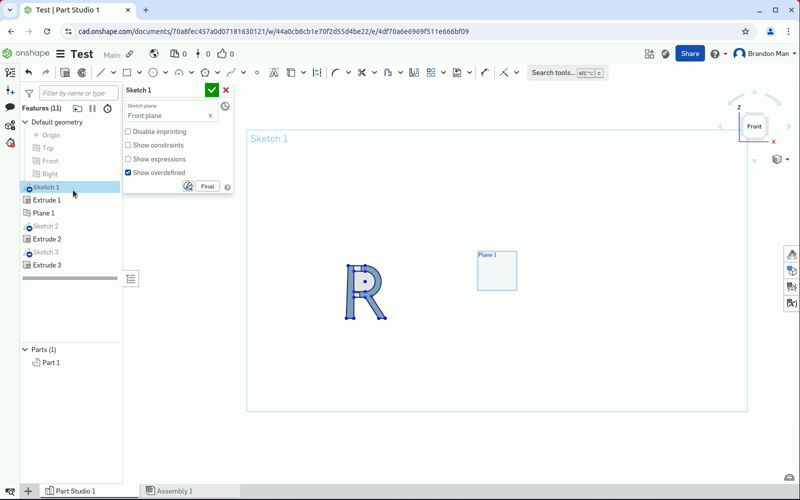
mouse_move(229, 92)
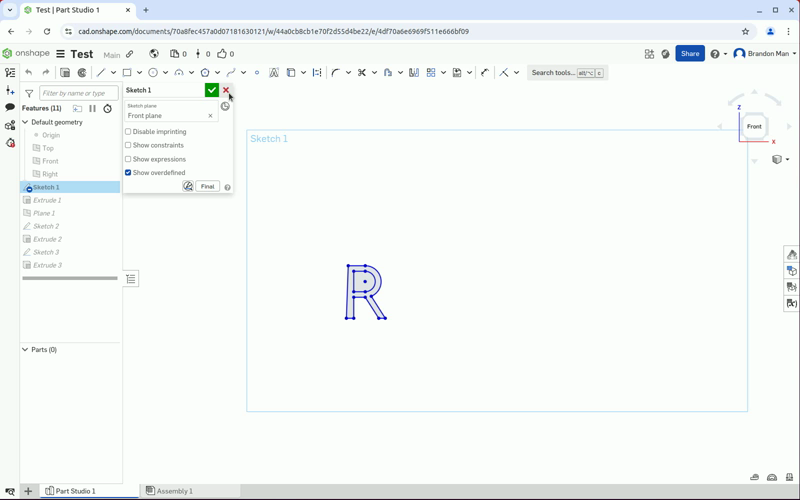
click(229, 92)
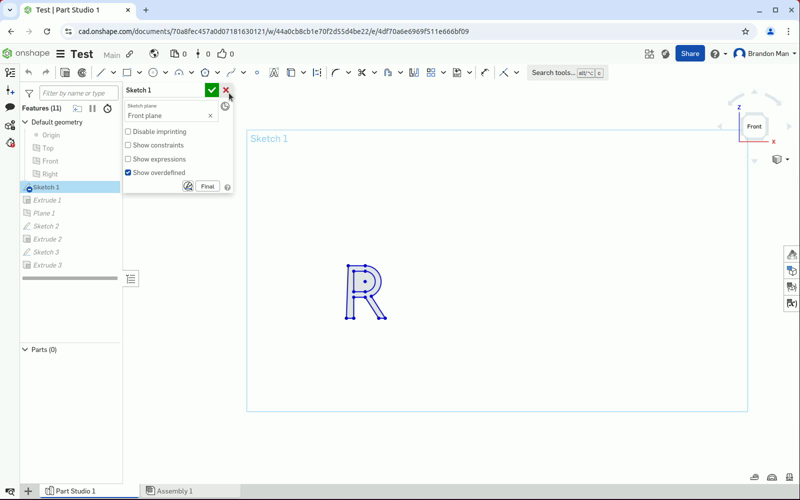
key(shift+s)
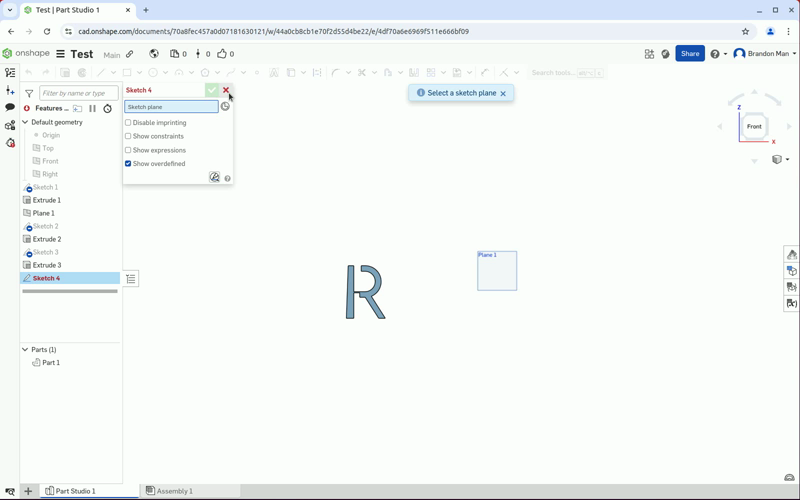
mouse_move(73, 215)
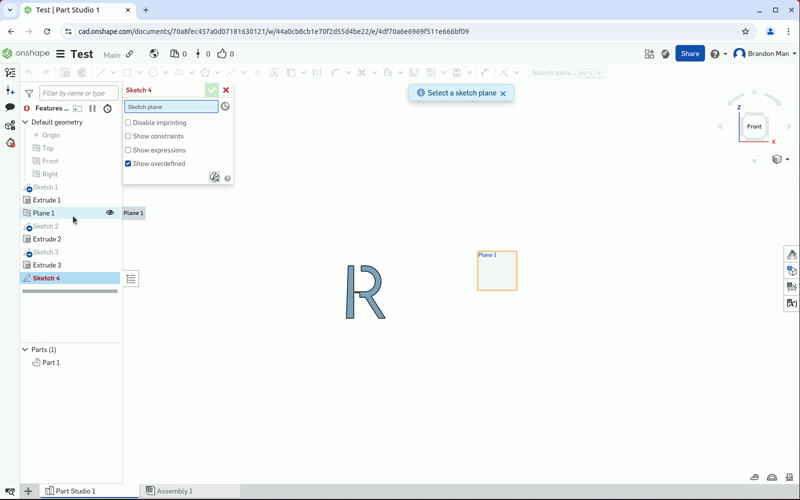
click(73, 215)
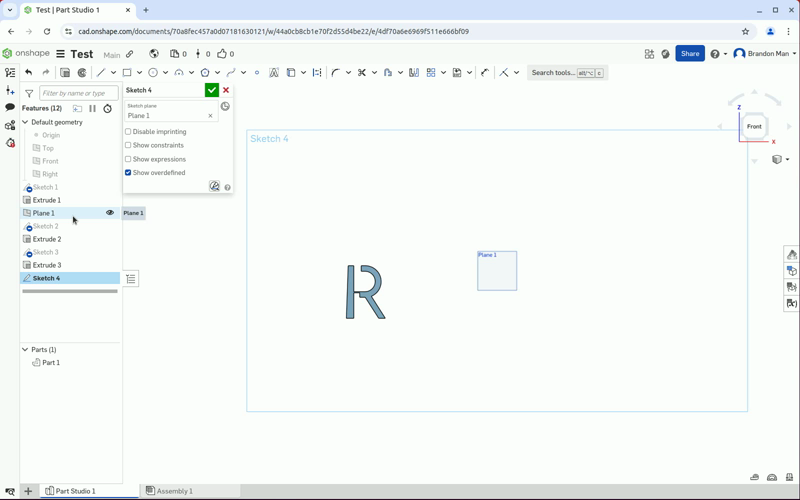
mouse_move(73, 352)
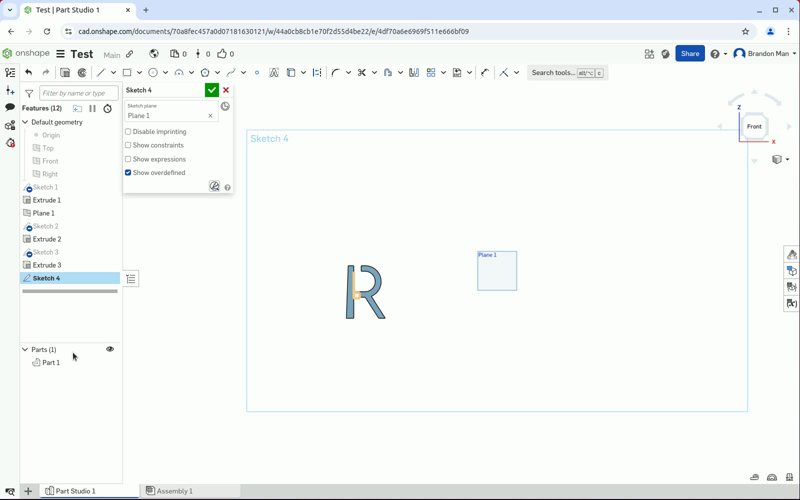
key(y)
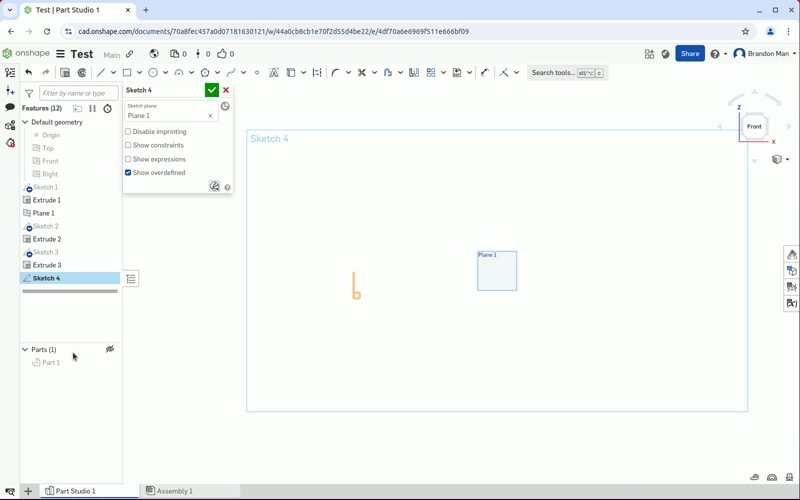
key(l)
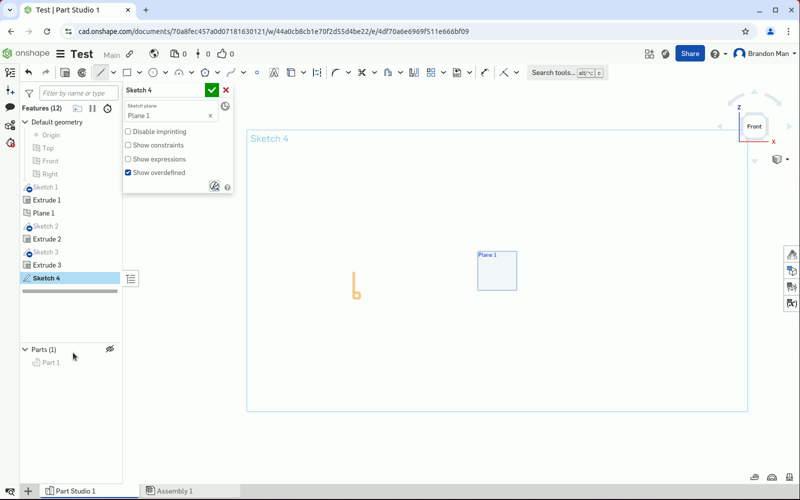
key_down(shift)
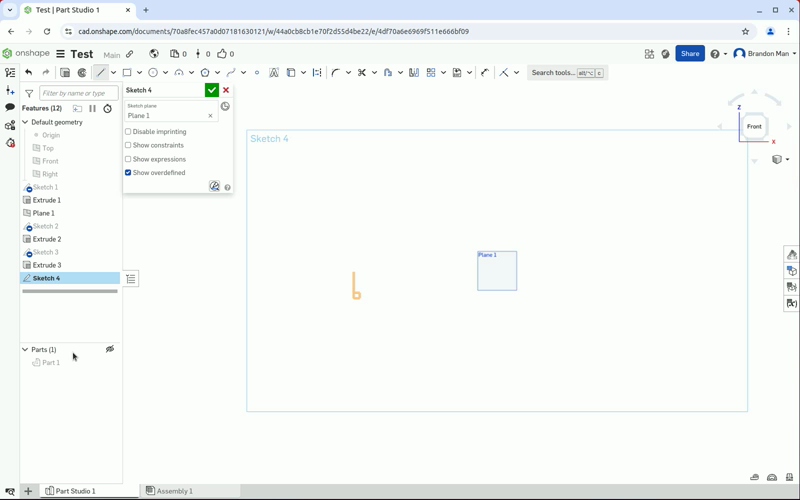
mouse_move(353, 292)
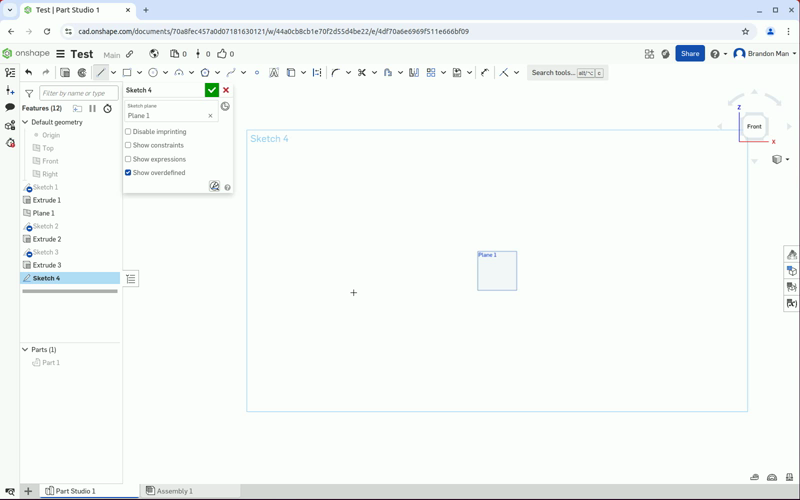
click(353, 292)
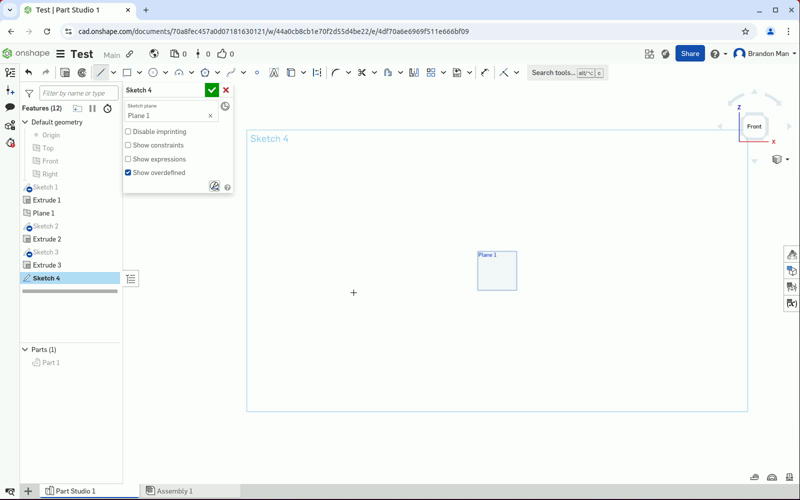
key_up(shift)
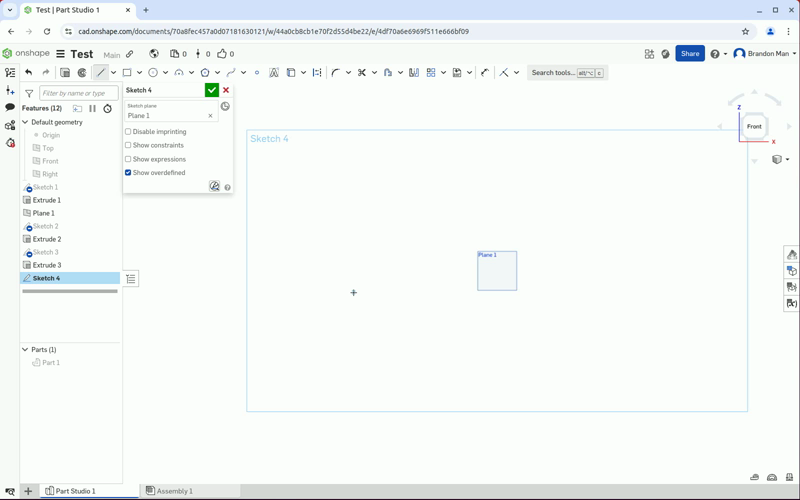
key_down(shift)
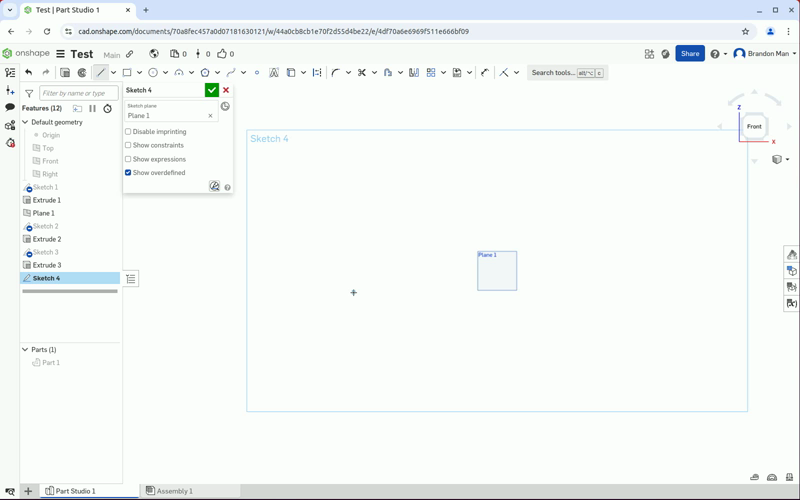
mouse_move(383, 292)
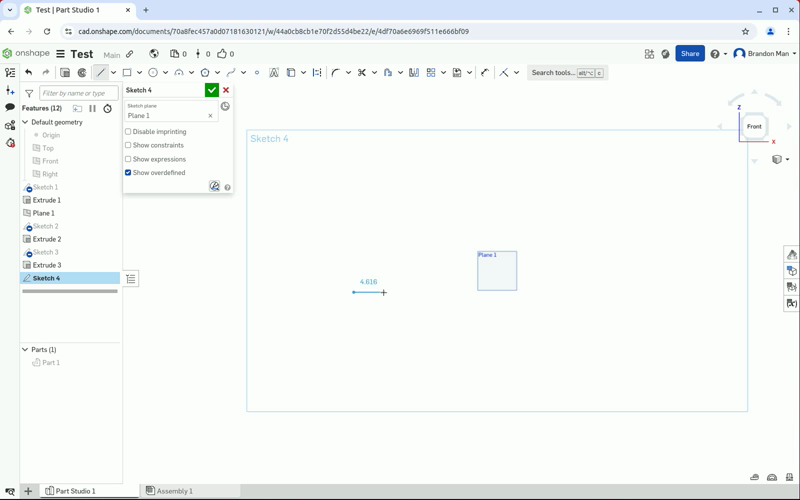
mouse_move(359, 292)
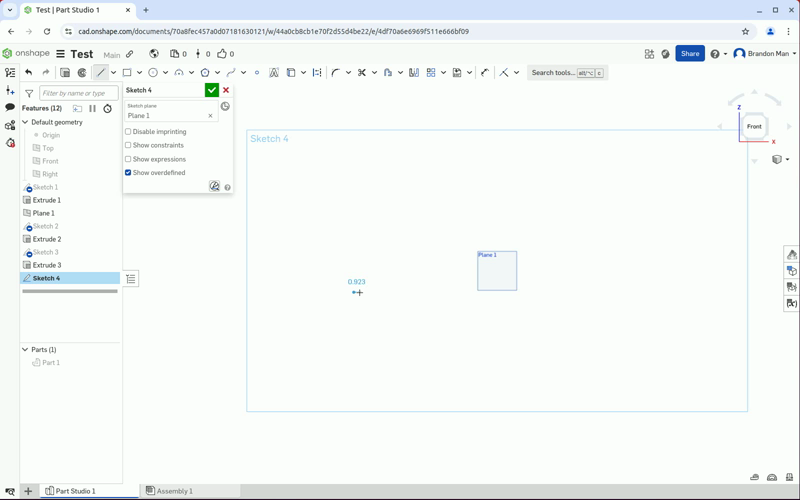
scroll(6)
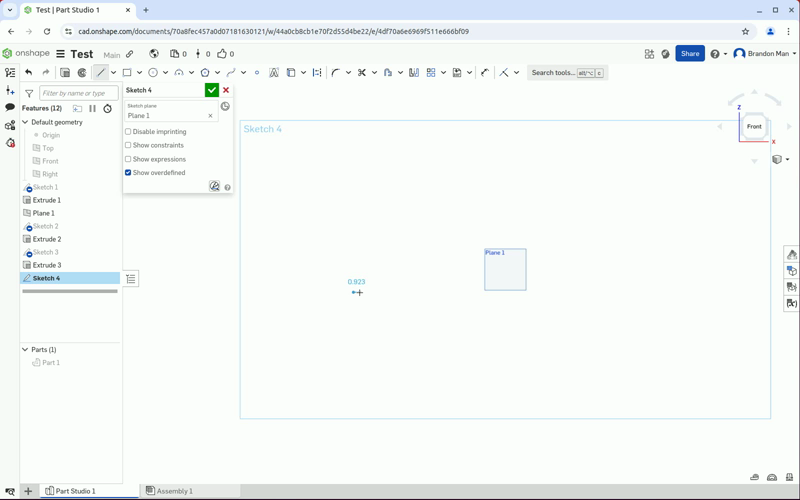
scroll(6)
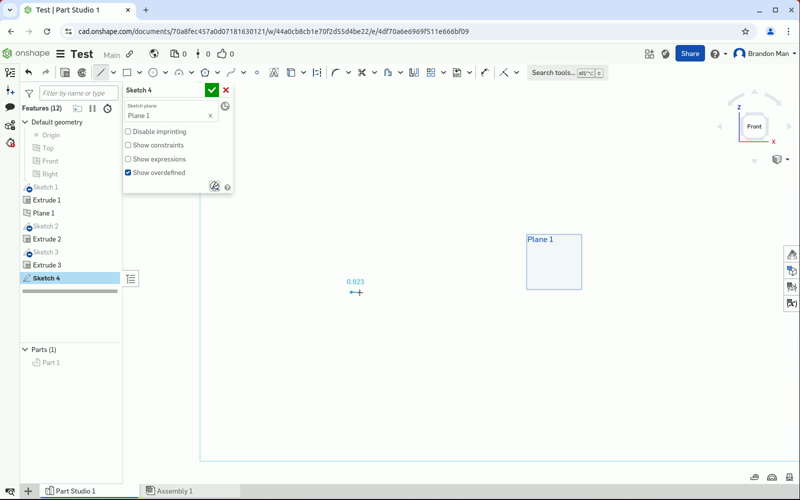
scroll(6)
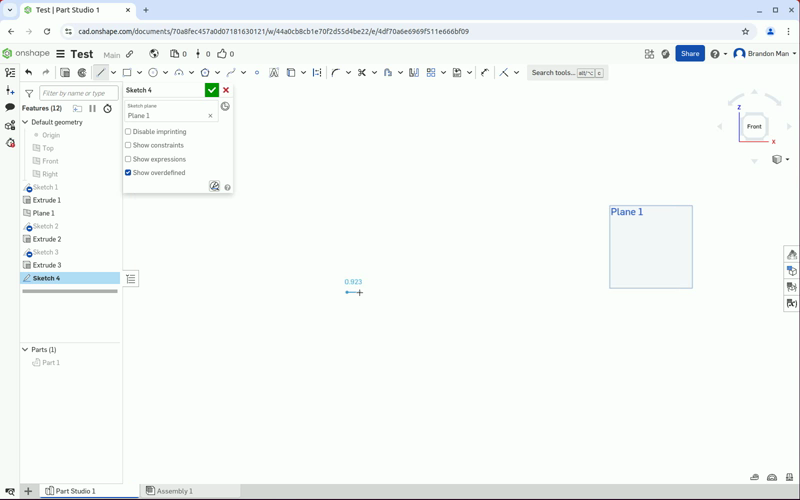
scroll(6)
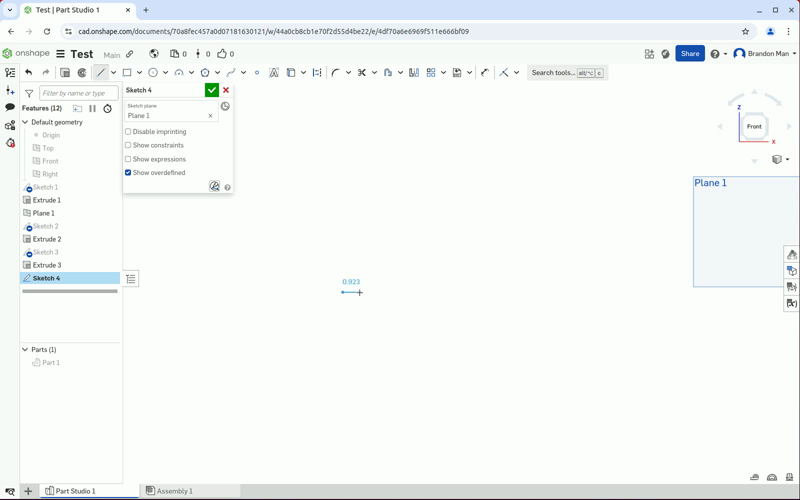
scroll(6)
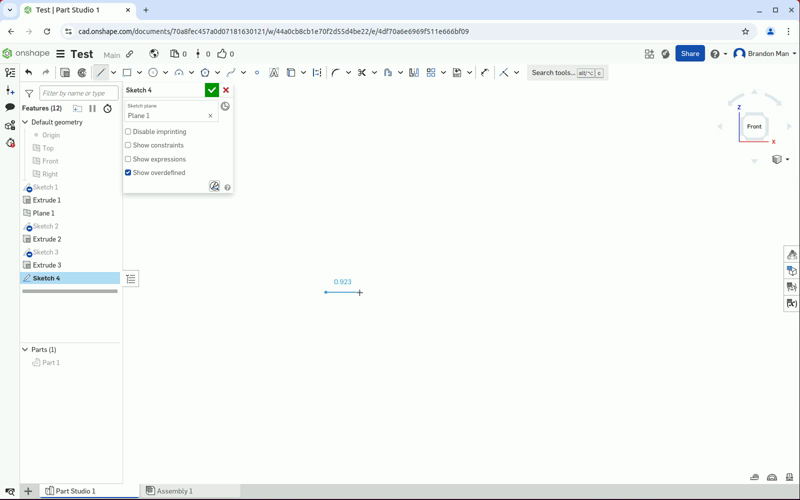
scroll(6)
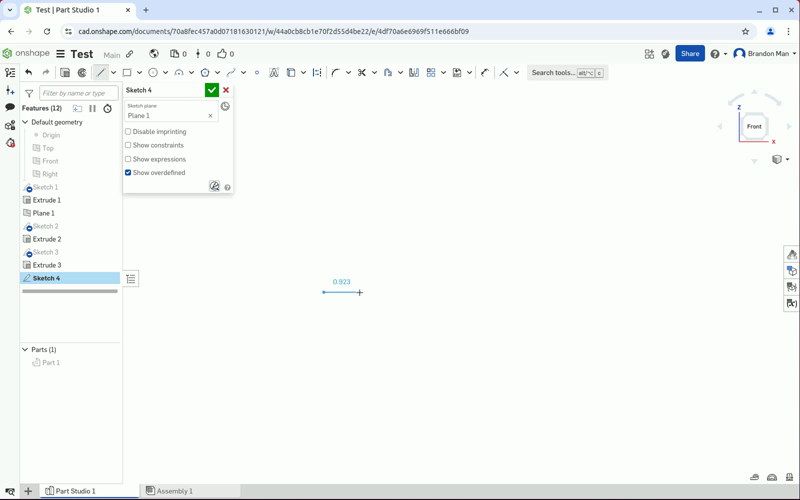
scroll(6)
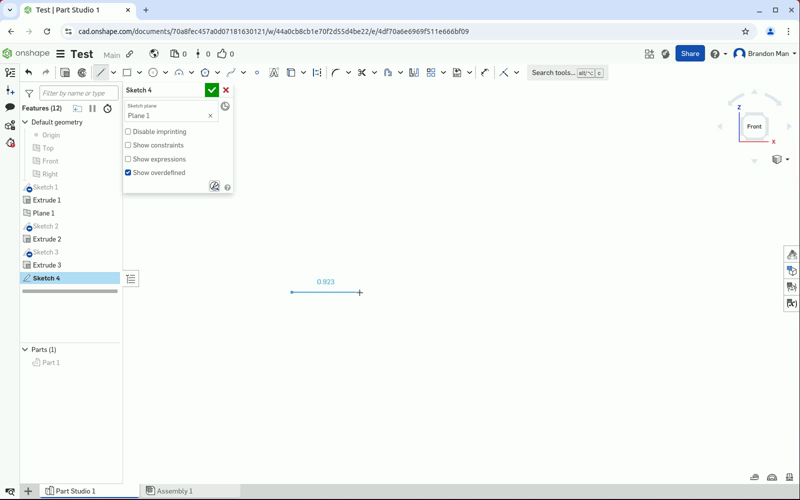
click(359, 292)
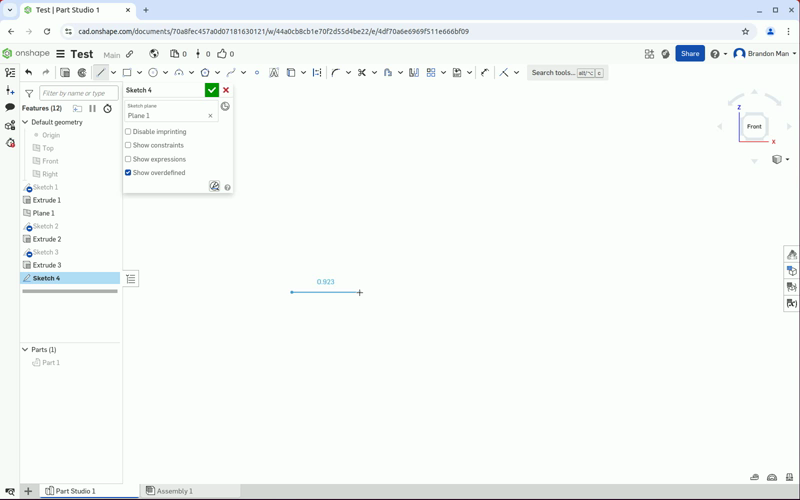
scroll(-6)
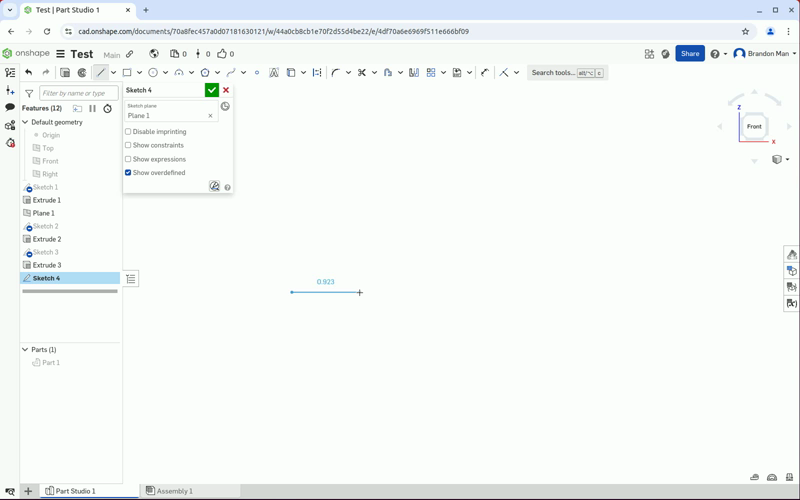
scroll(-6)
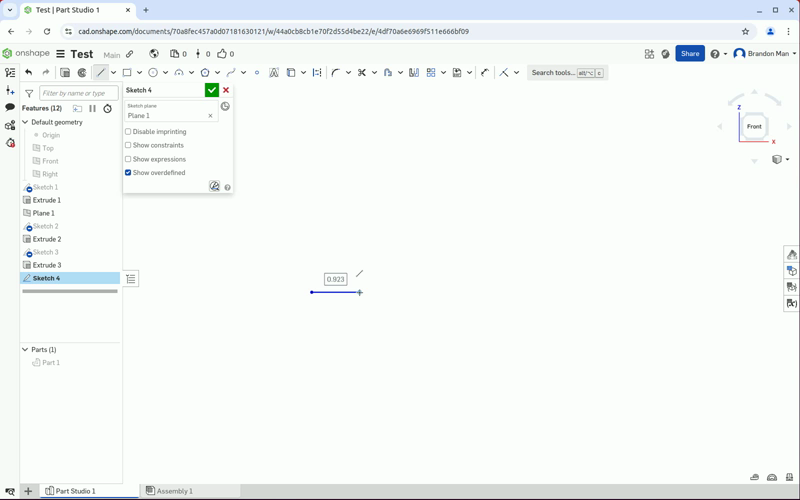
scroll(-6)
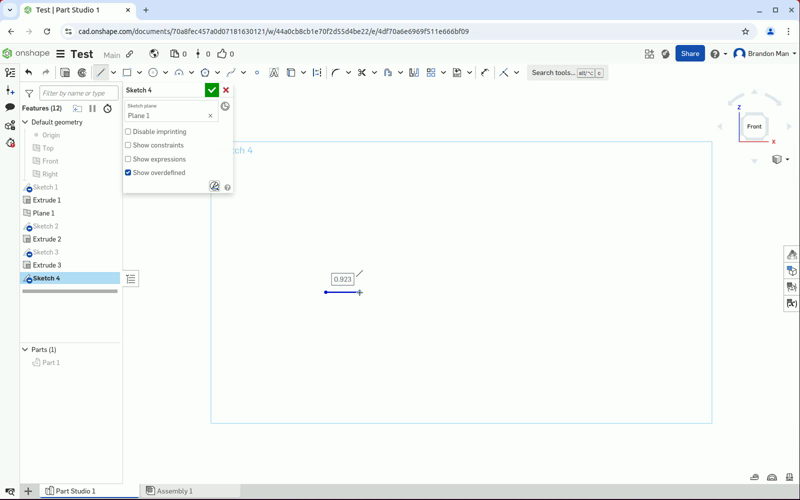
scroll(-6)
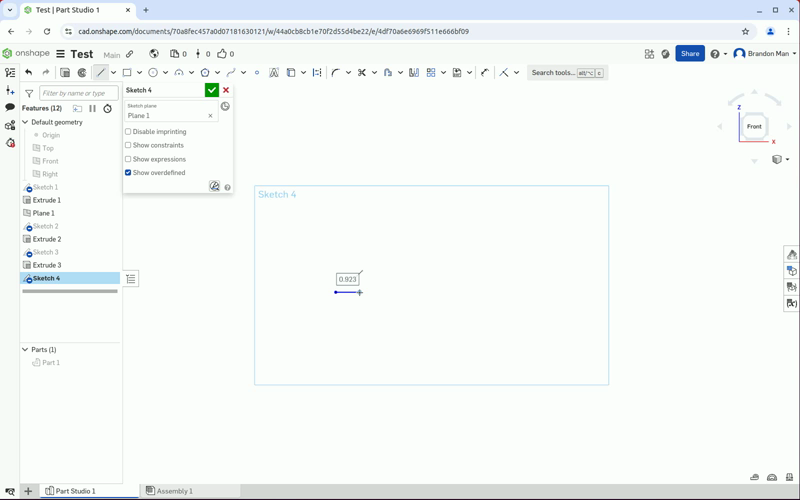
scroll(-6)
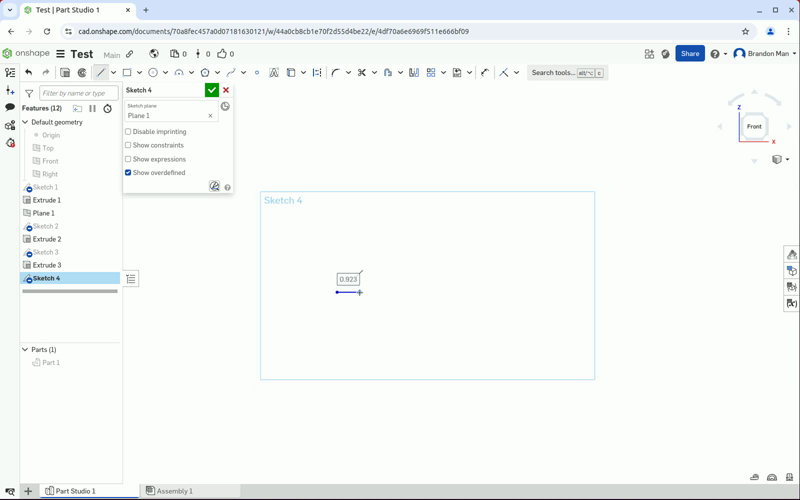
scroll(-6)
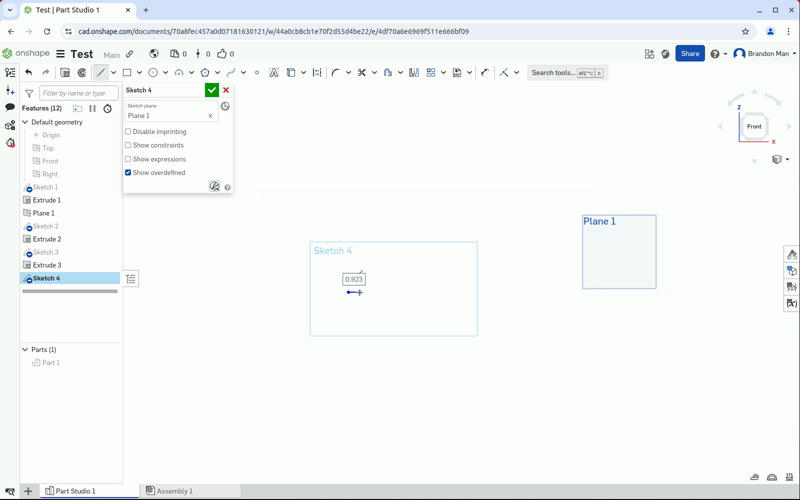
scroll(-6)
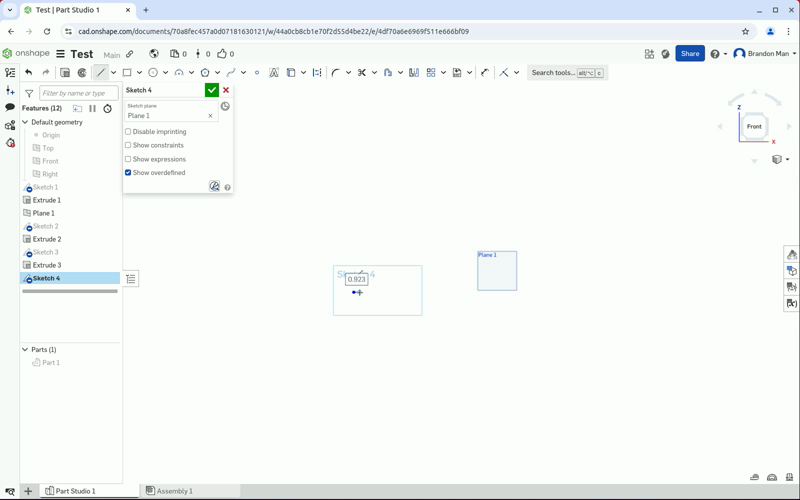
key_up(shift)
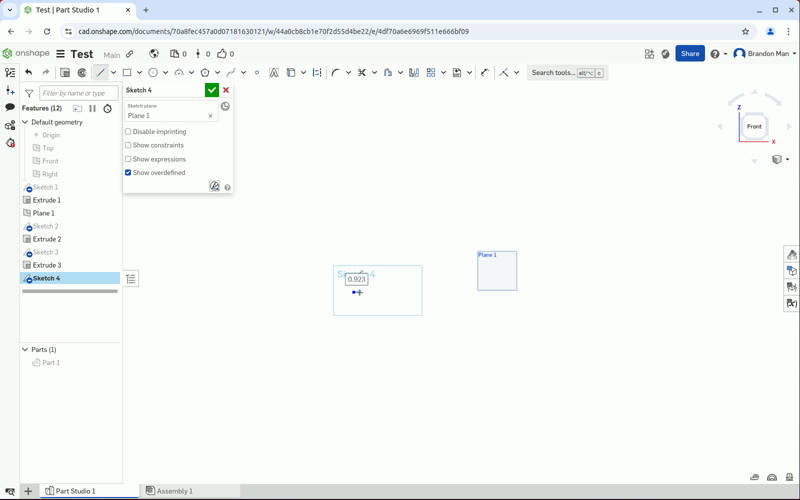
key_down(shift)
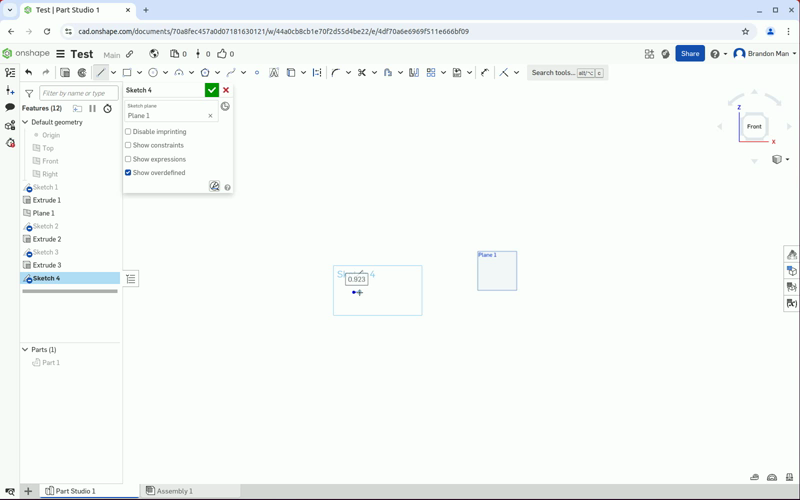
mouse_move(389, 292)
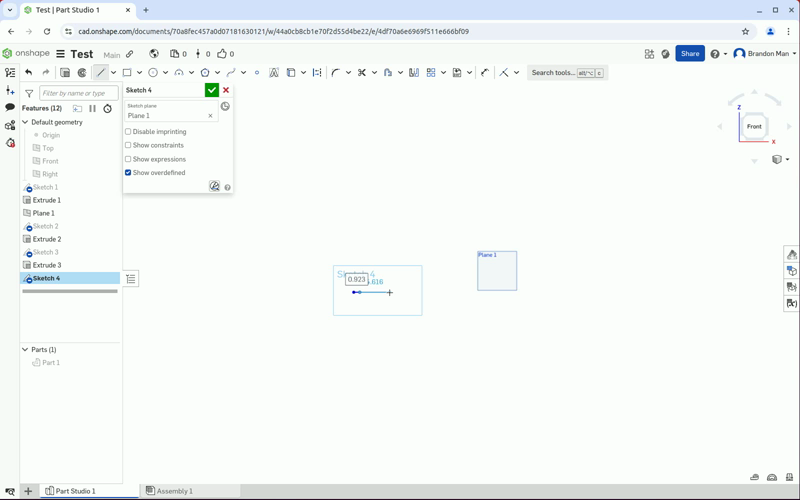
mouse_move(359, 271)
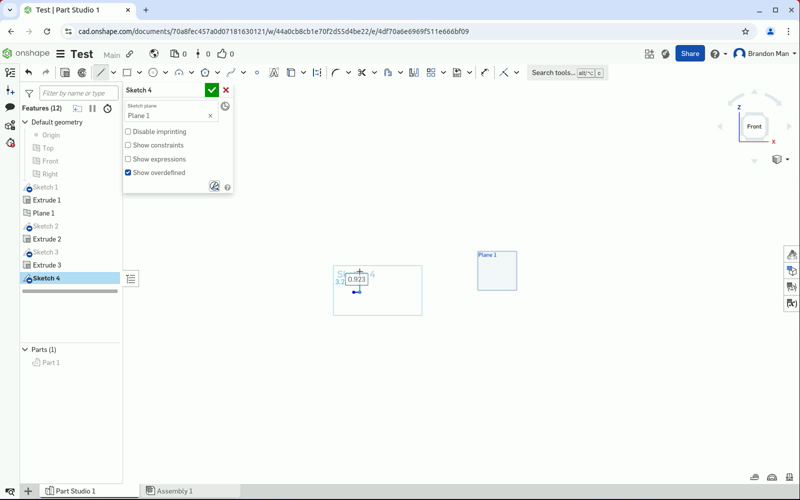
click(359, 271)
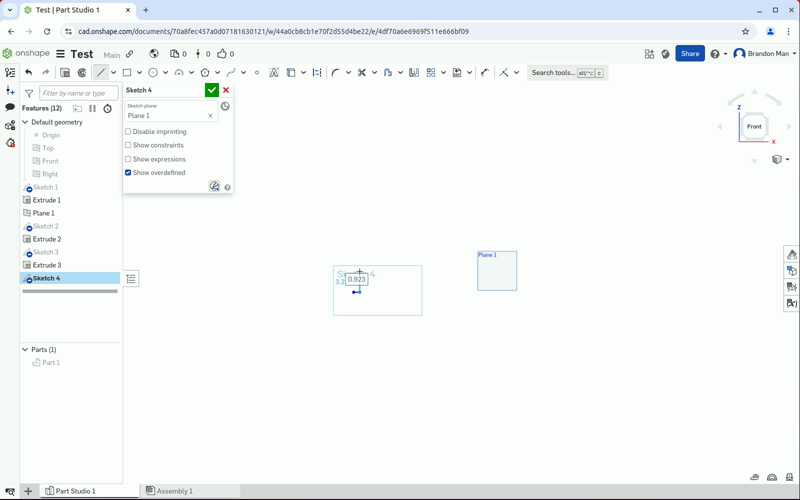
key_up(shift)
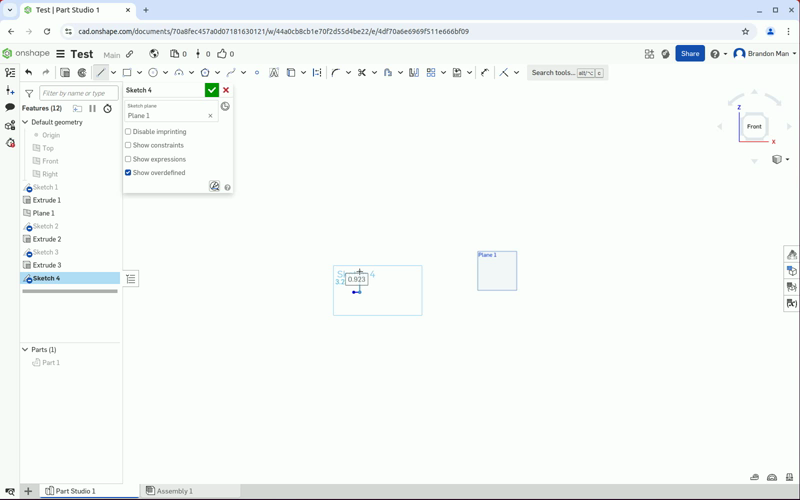
key_down(shift)
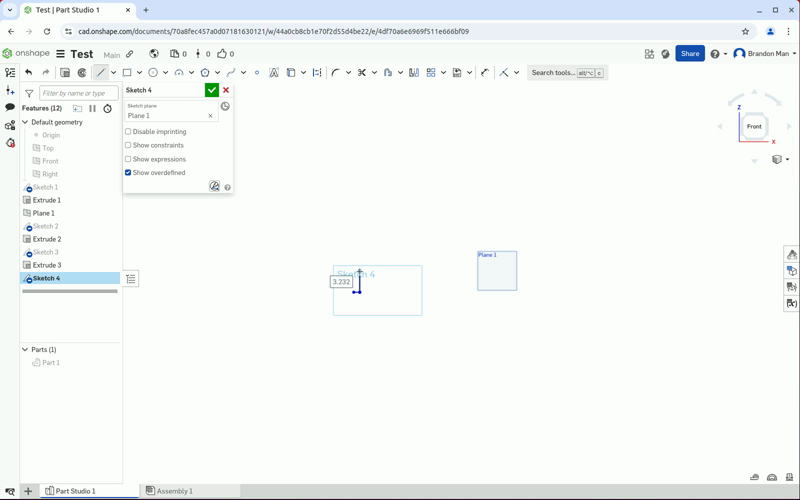
mouse_move(389, 271)
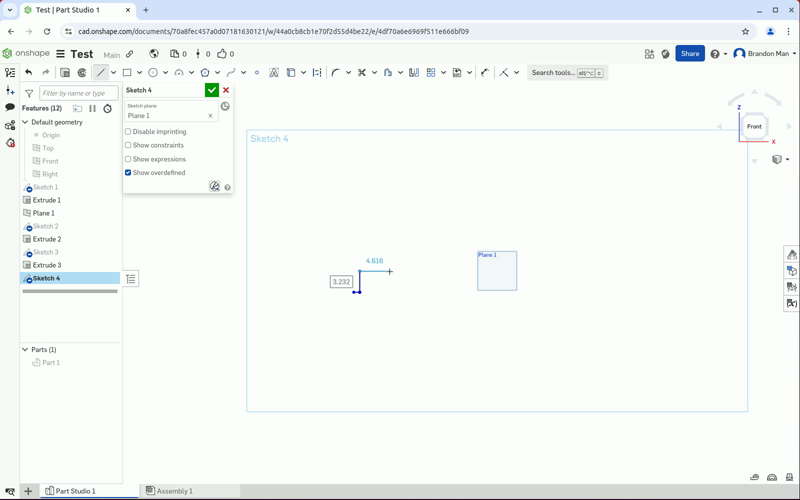
mouse_move(353, 271)
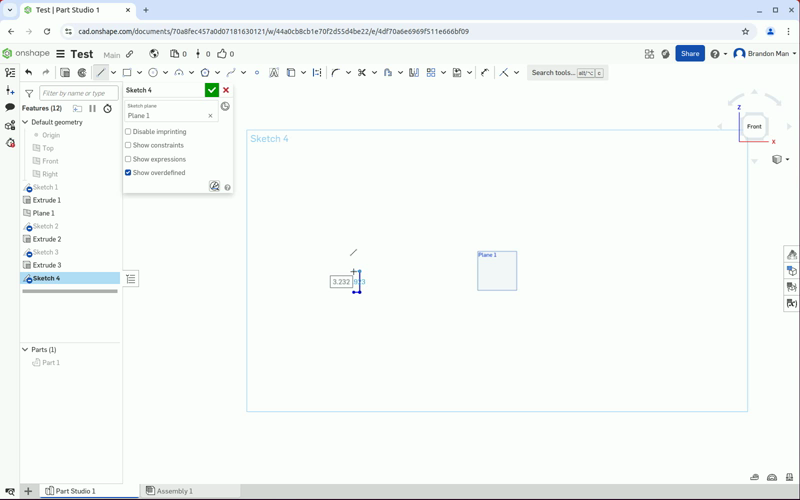
scroll(6)
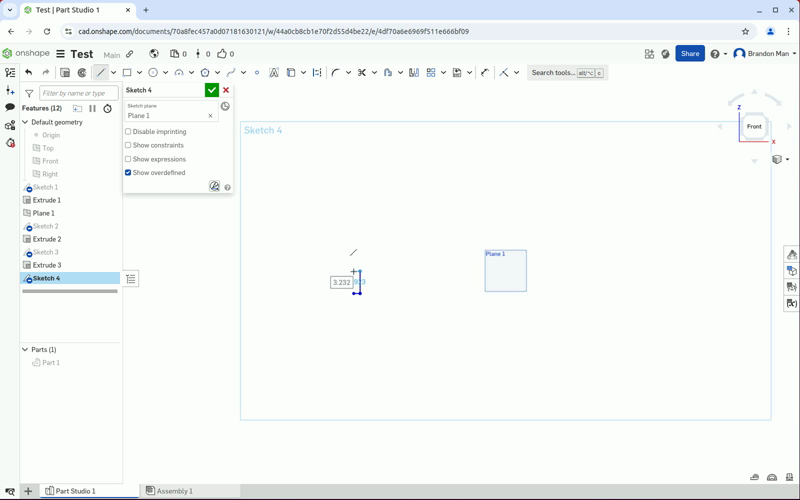
scroll(6)
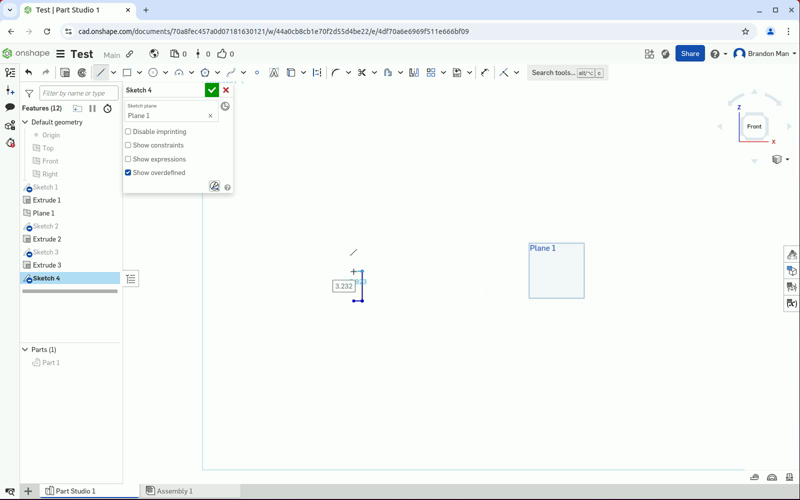
scroll(6)
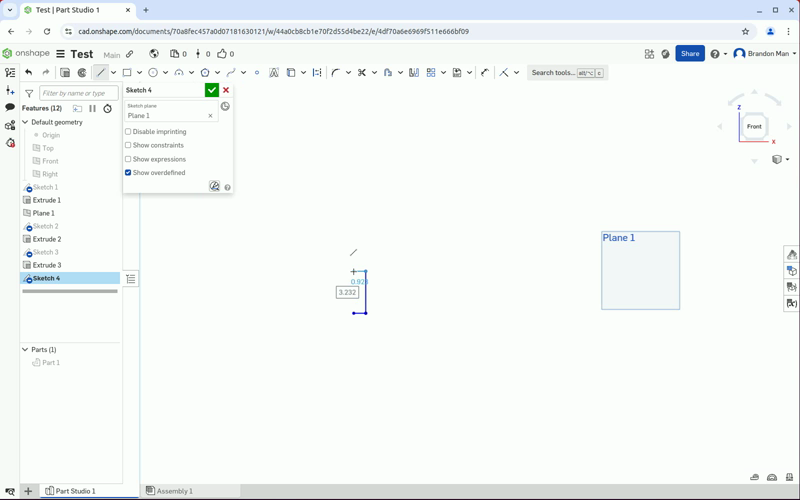
scroll(6)
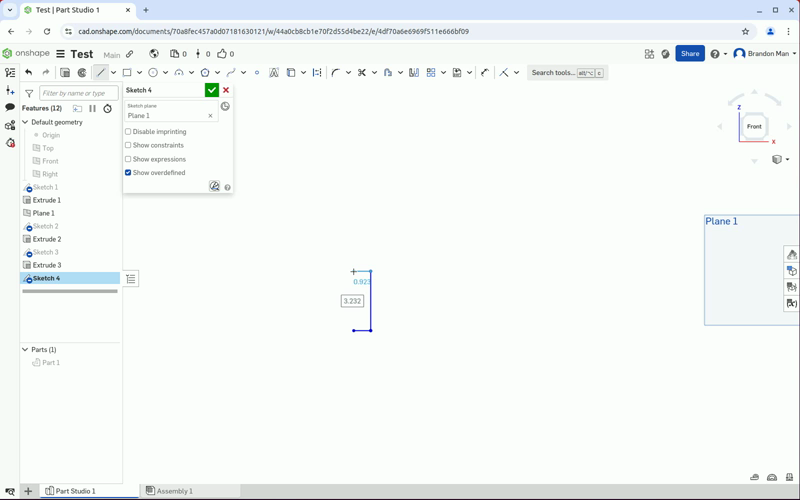
scroll(6)
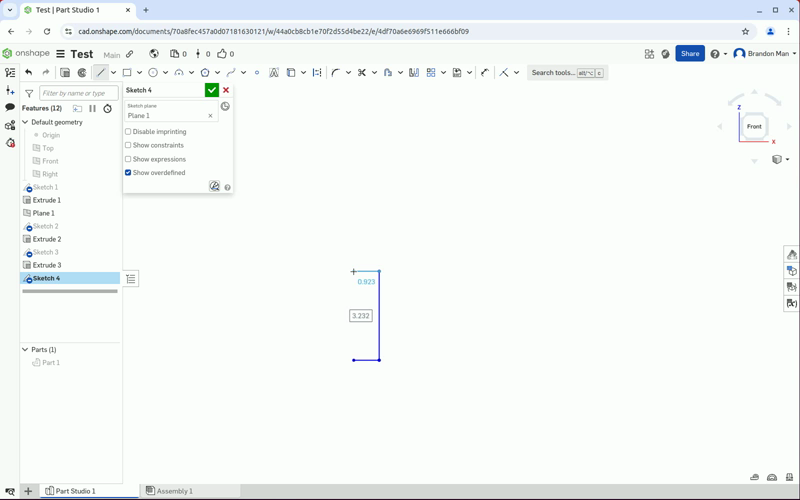
scroll(6)
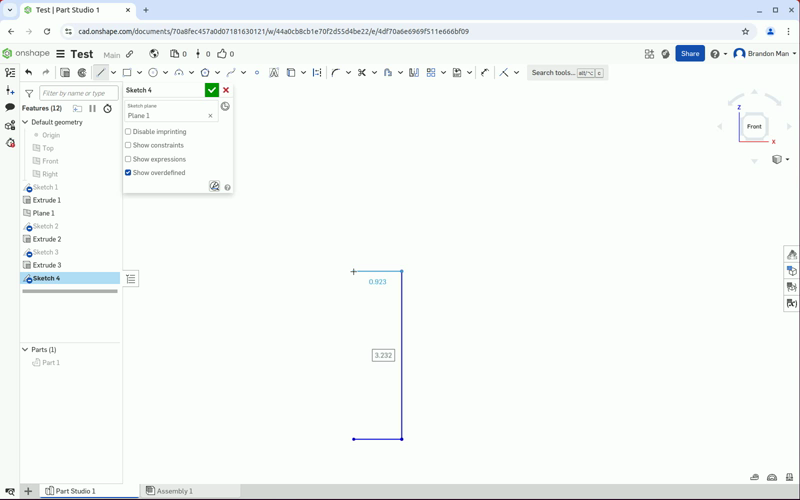
scroll(6)
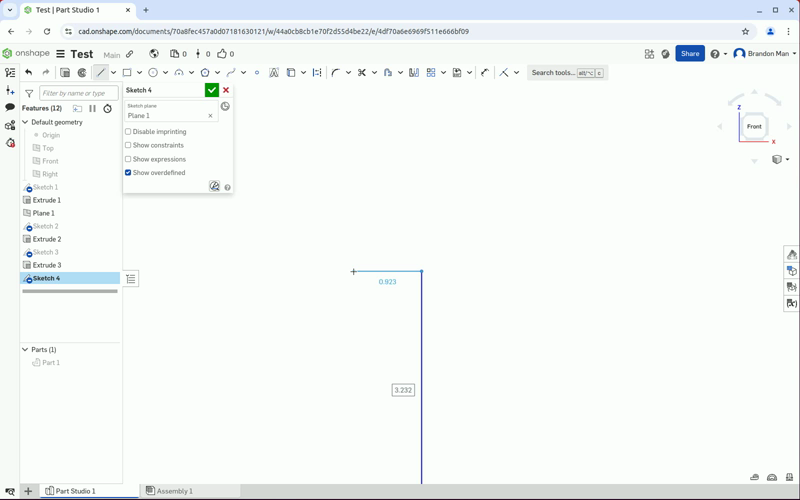
click(353, 271)
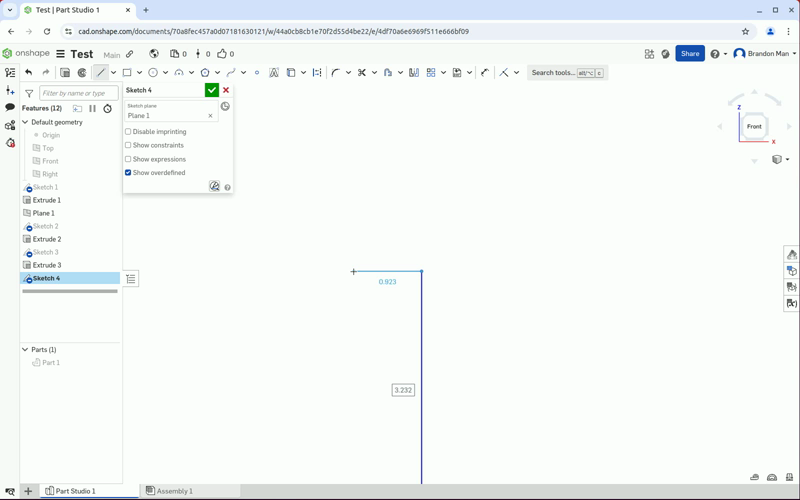
scroll(-6)
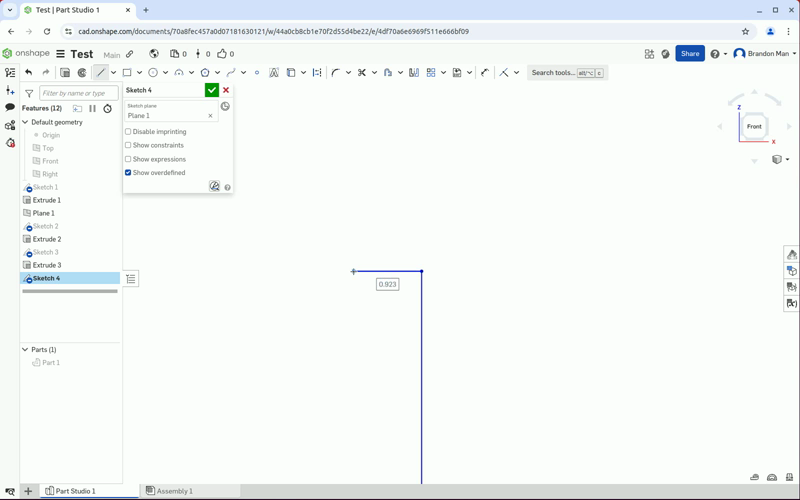
scroll(-6)
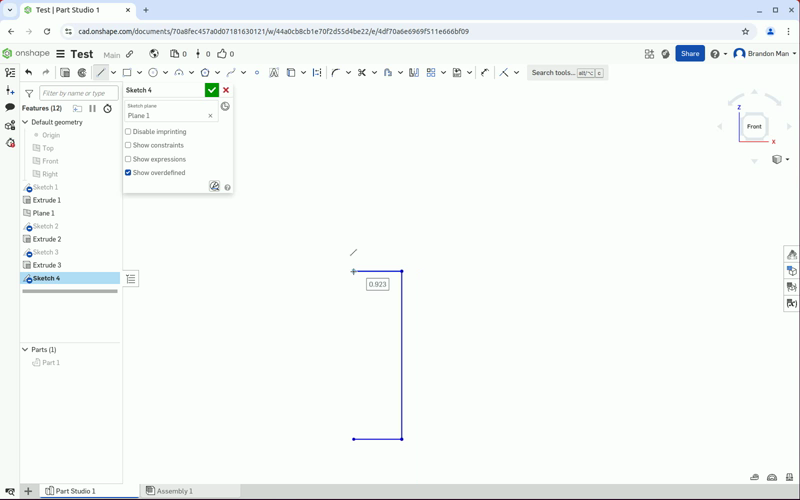
scroll(-6)
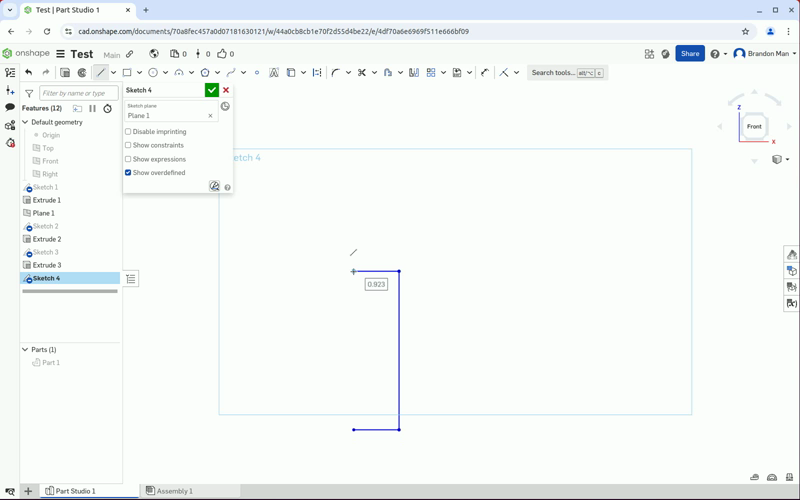
scroll(-6)
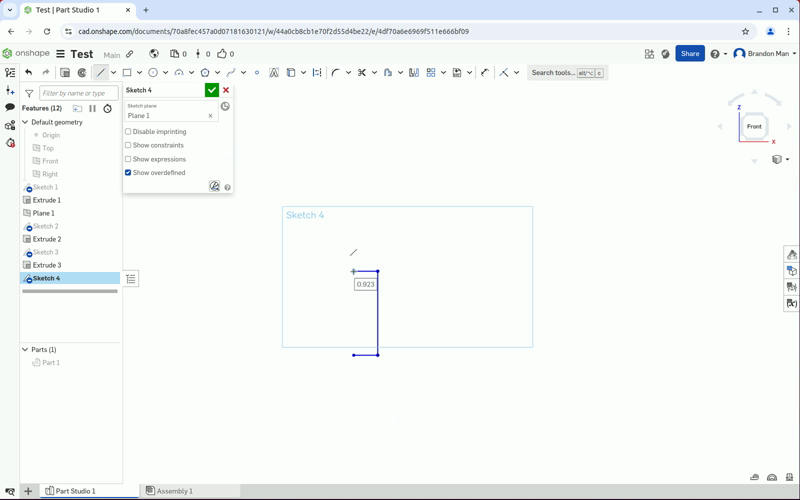
scroll(-6)
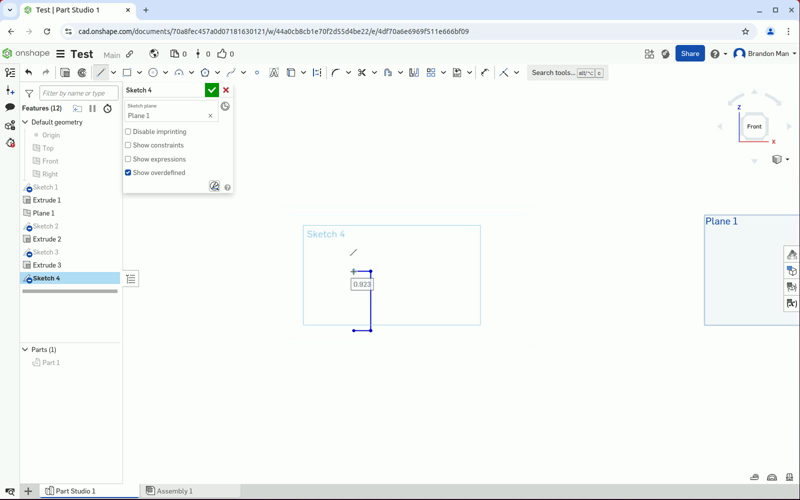
scroll(-6)
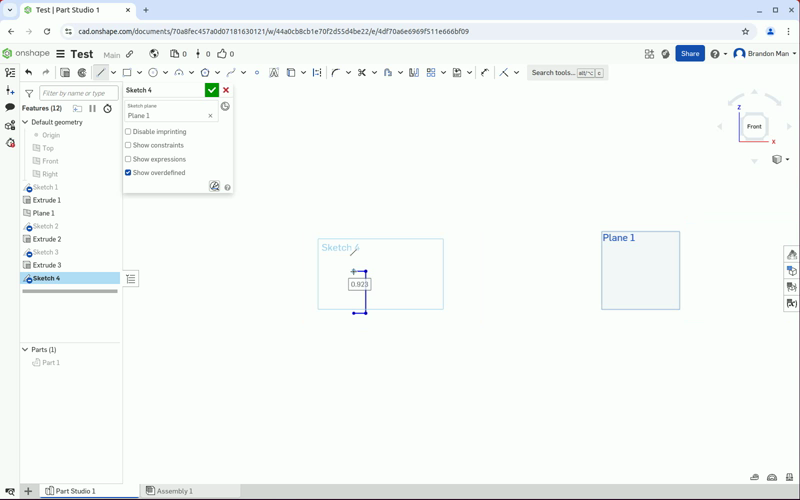
scroll(-6)
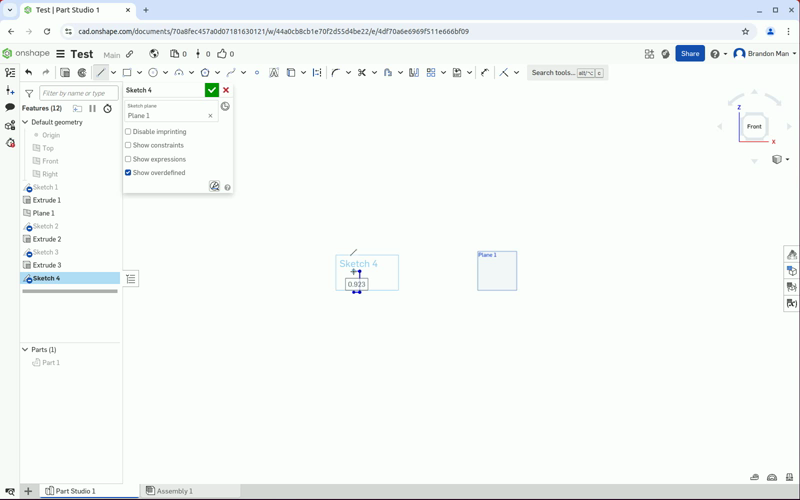
key_up(shift)
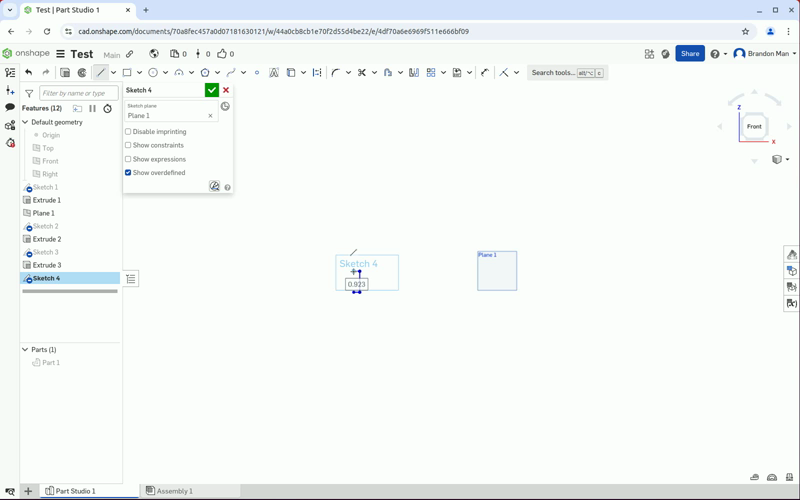
mouse_move(383, 271)
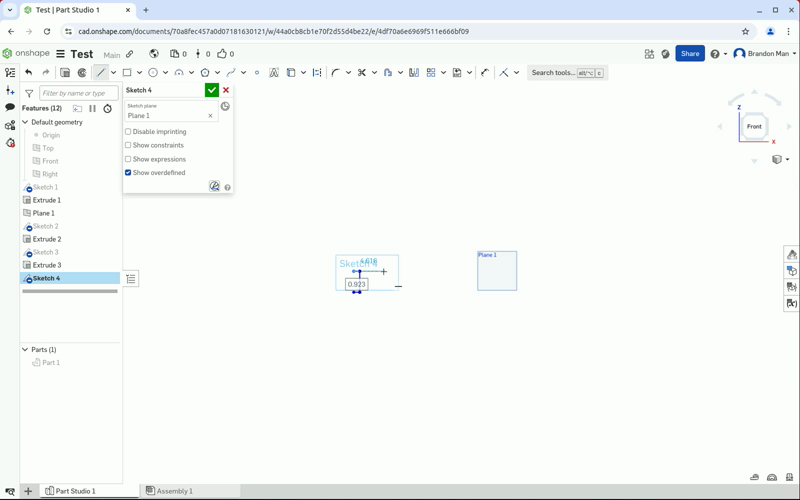
key_down(shift)
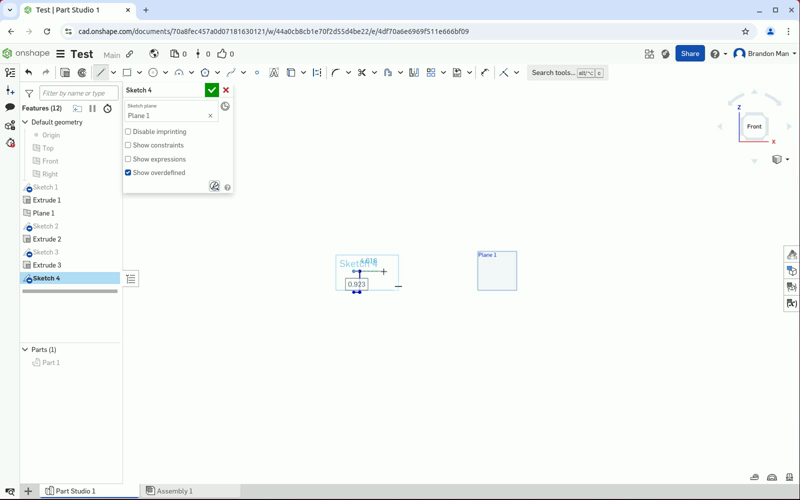
mouse_move(353, 292)
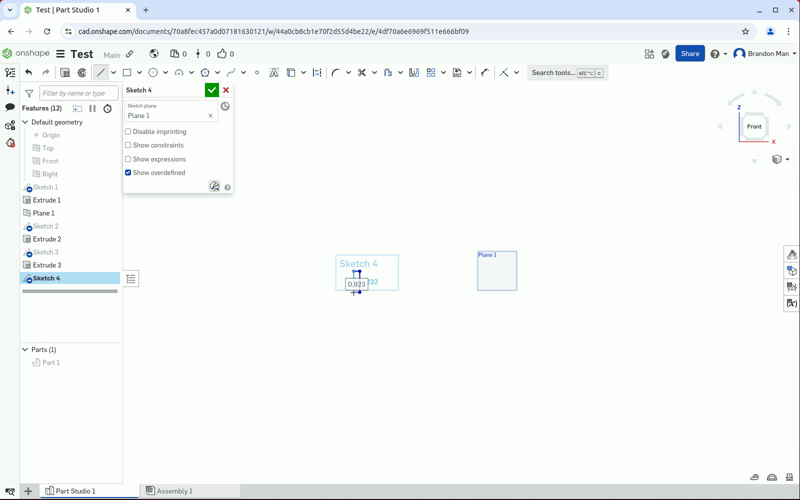
key_up(shift)
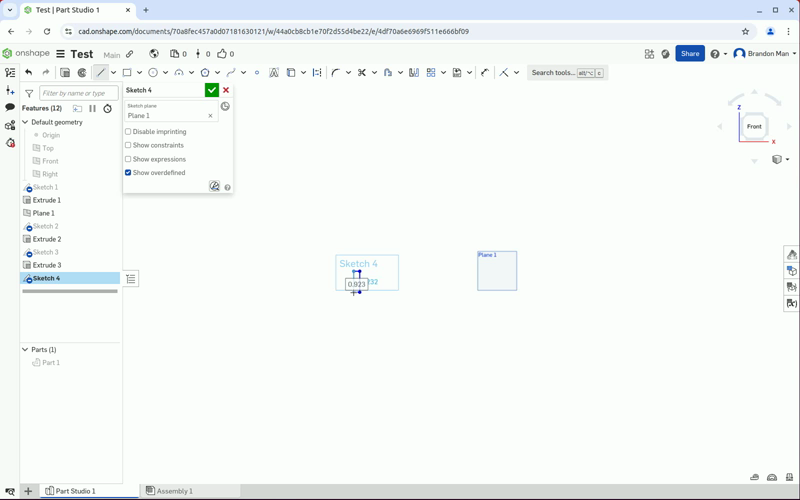
click(353, 292)
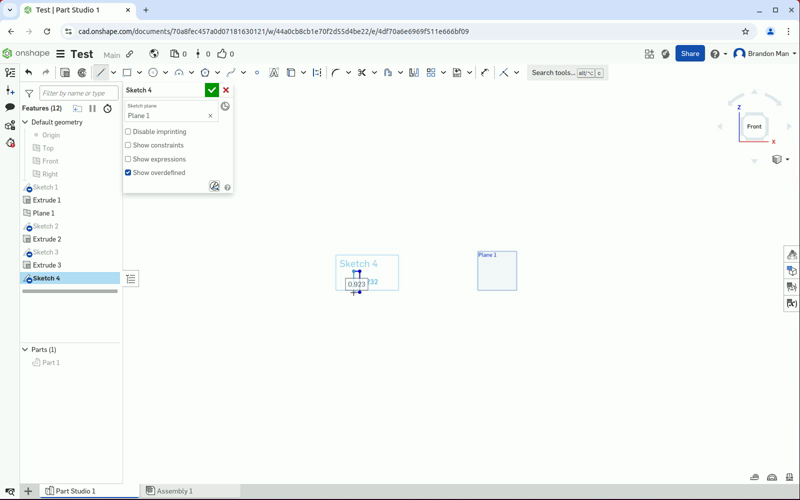
key(esc)
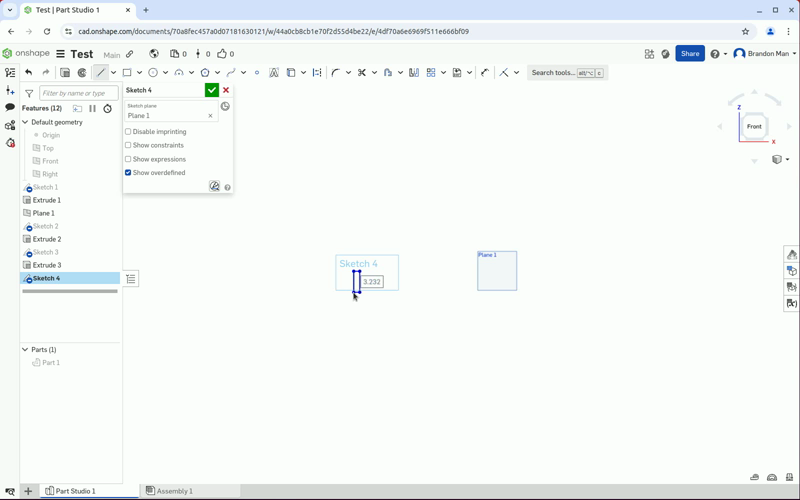
mouse_move(354, 282)
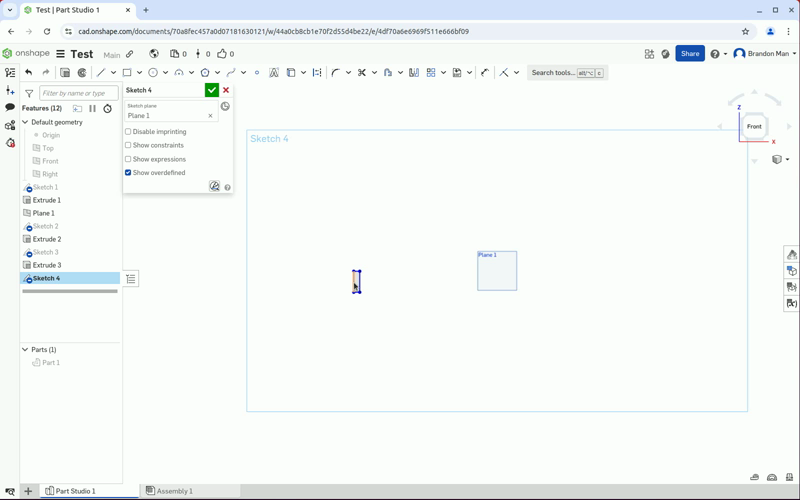
scroll(6)
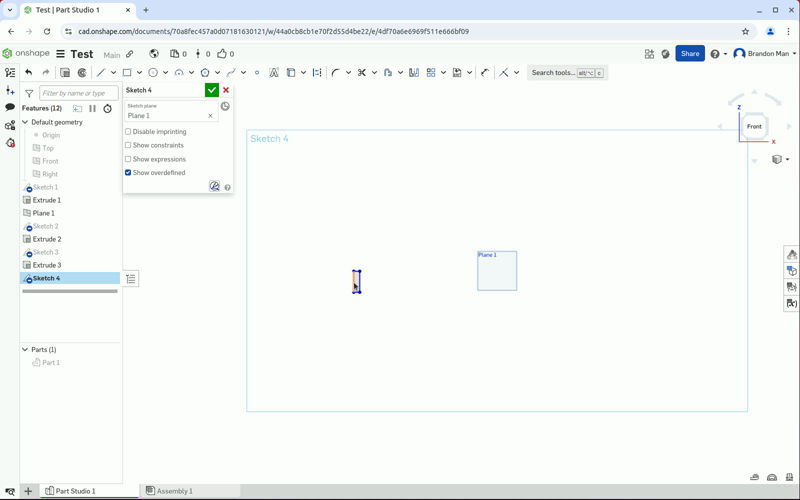
scroll(6)
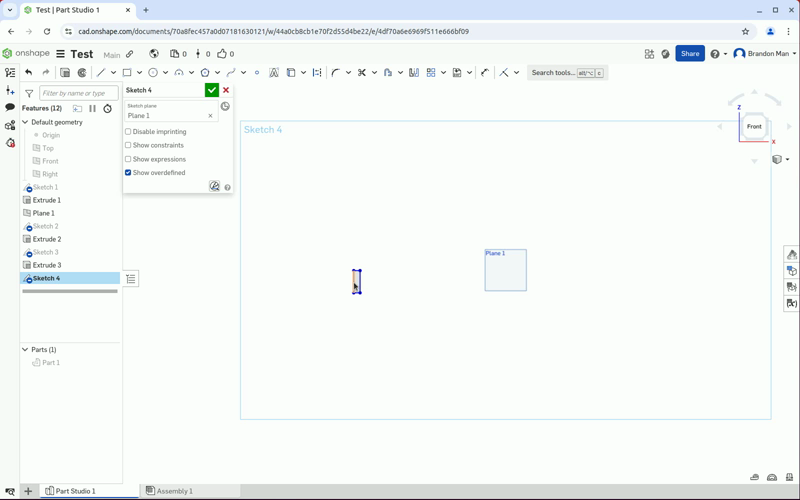
scroll(6)
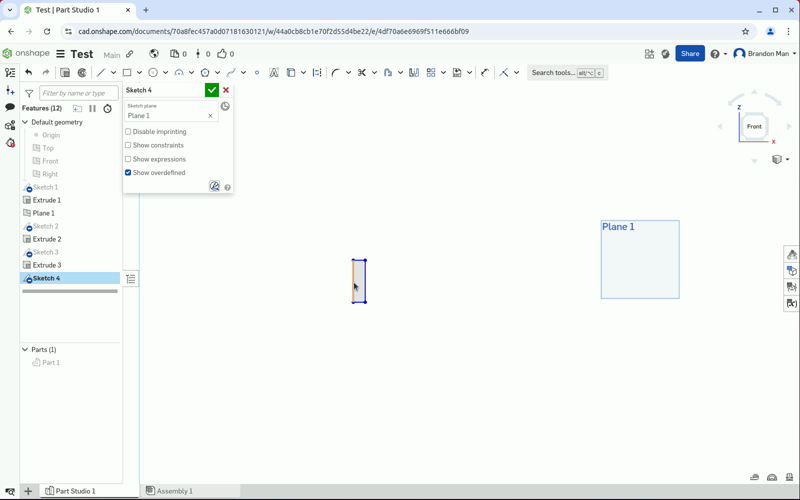
scroll(6)
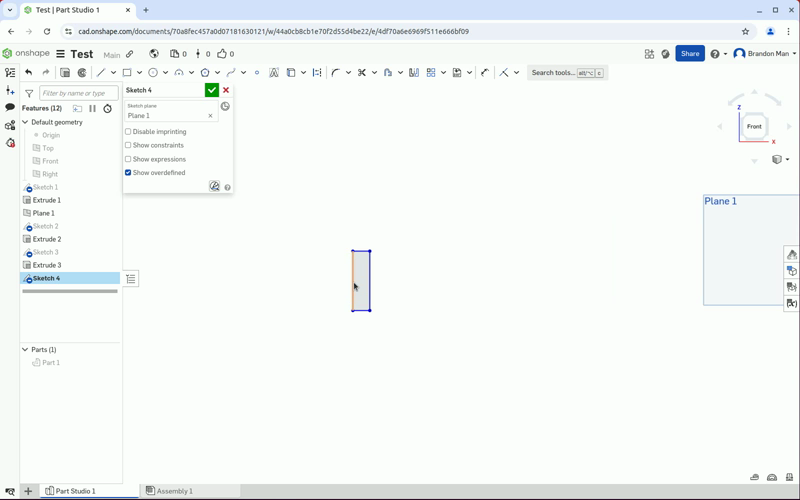
scroll(6)
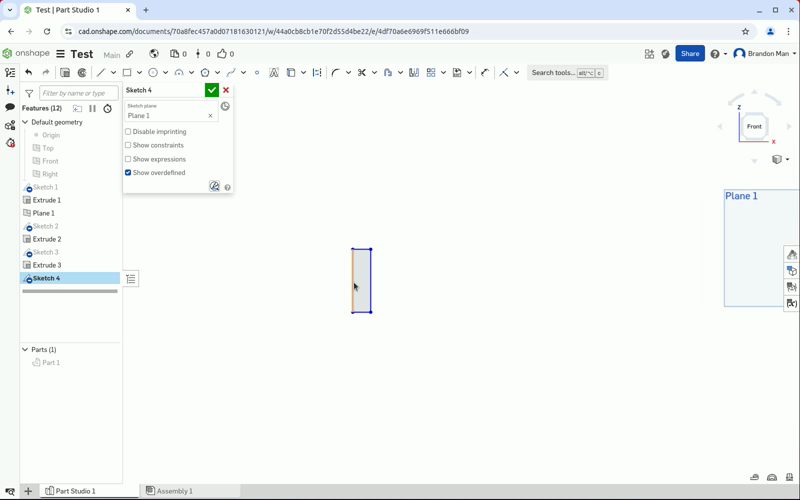
scroll(6)
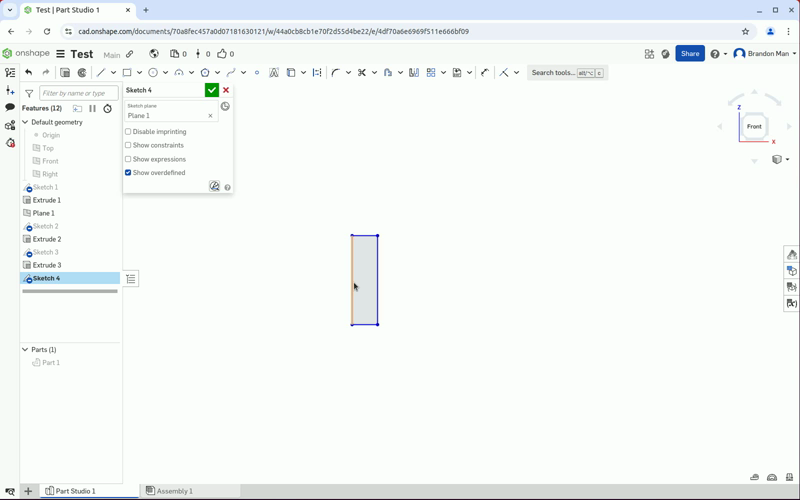
scroll(6)
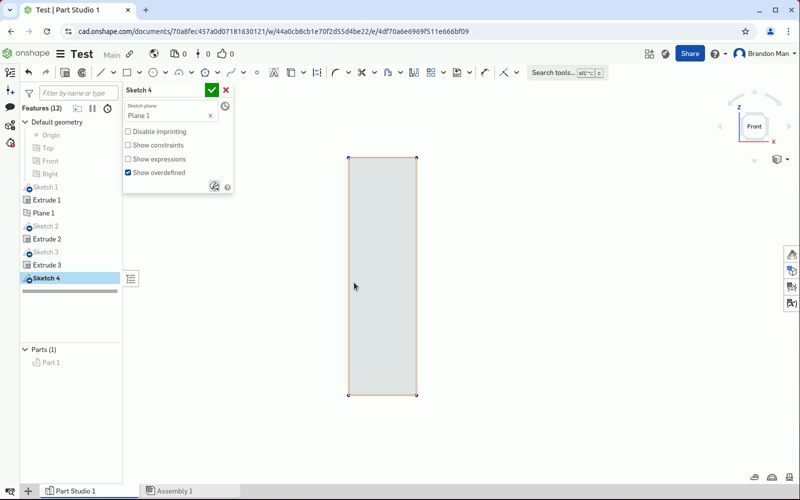
click(354, 282)
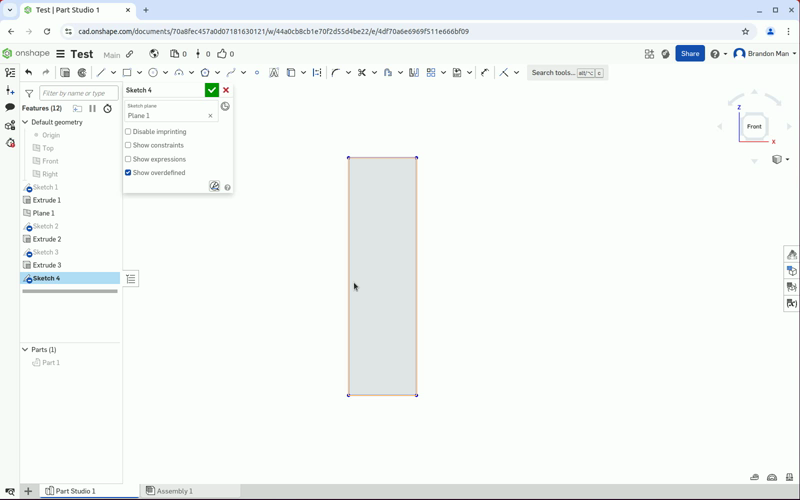
scroll(-6)
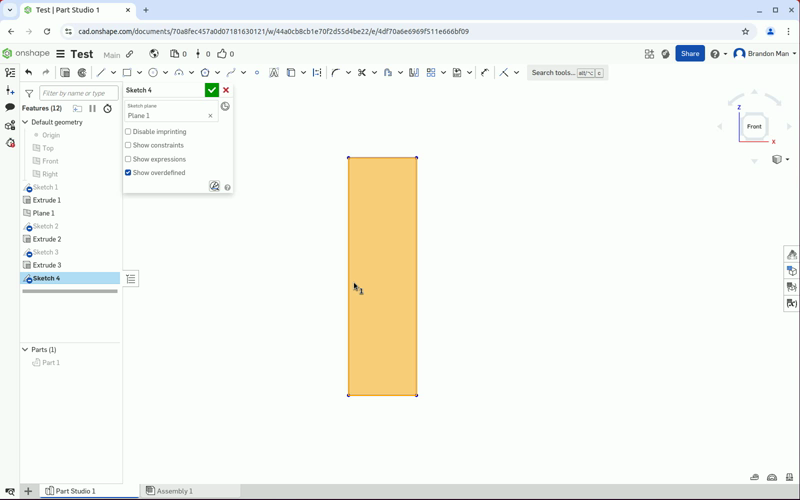
scroll(-6)
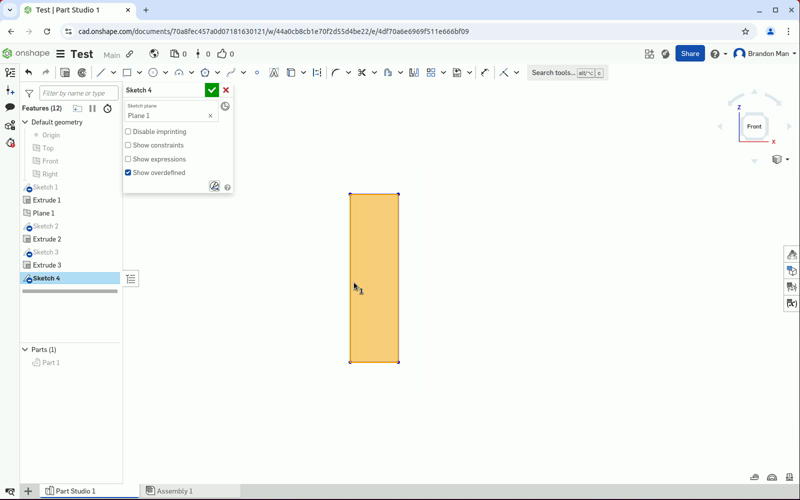
scroll(-6)
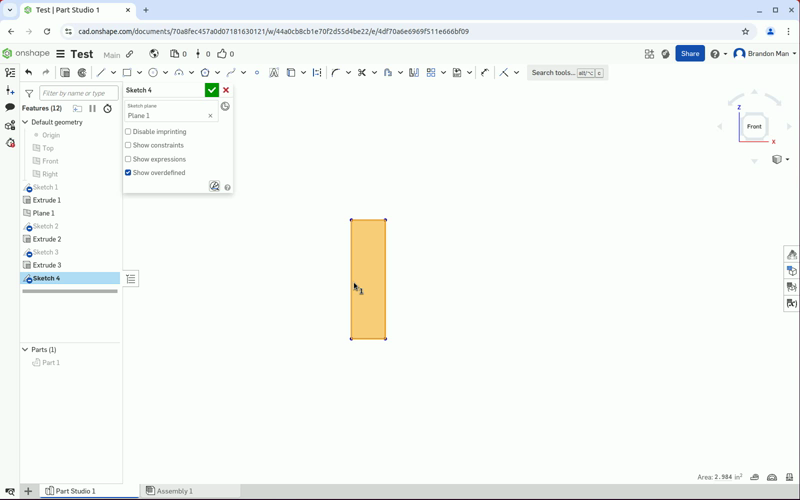
scroll(-6)
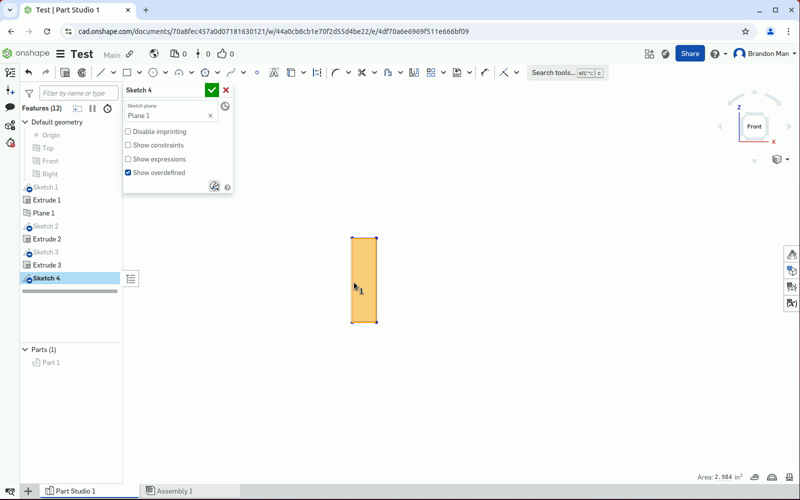
scroll(-6)
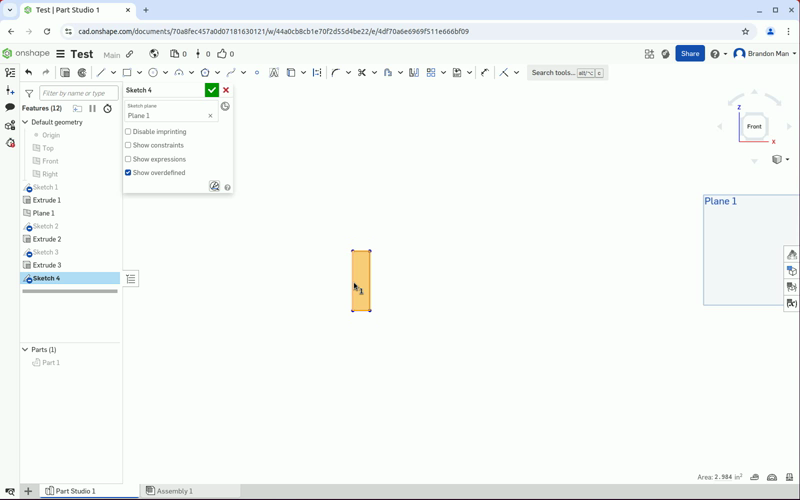
scroll(-6)
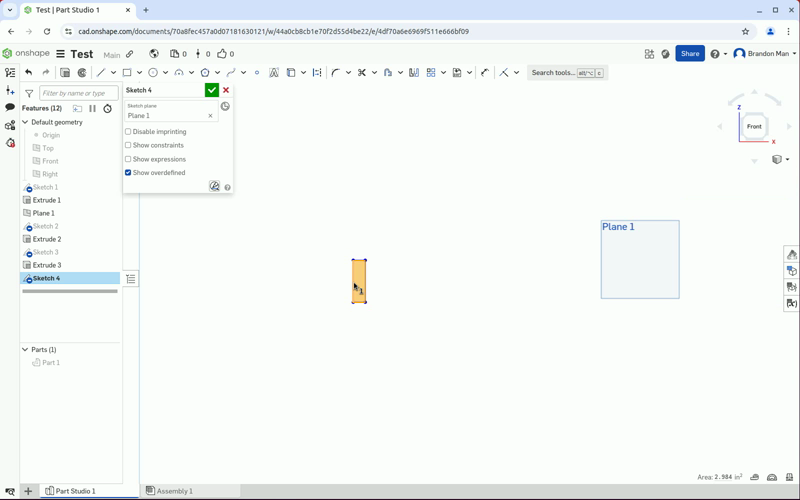
scroll(-6)
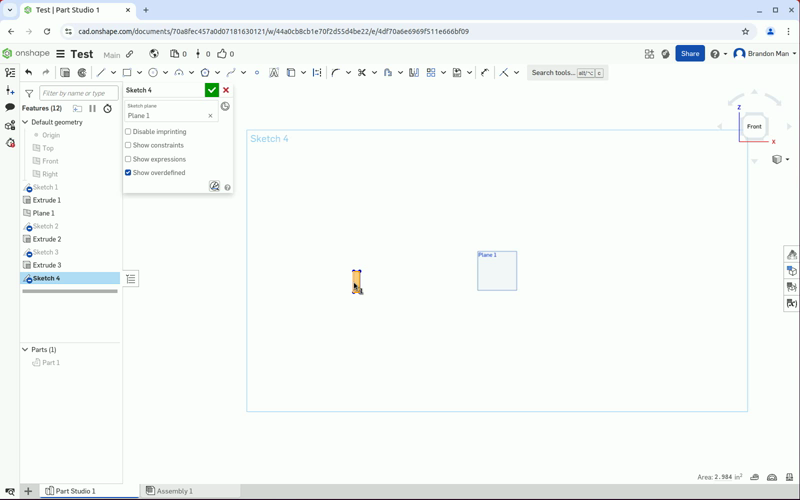
mouse_move(73, 352)
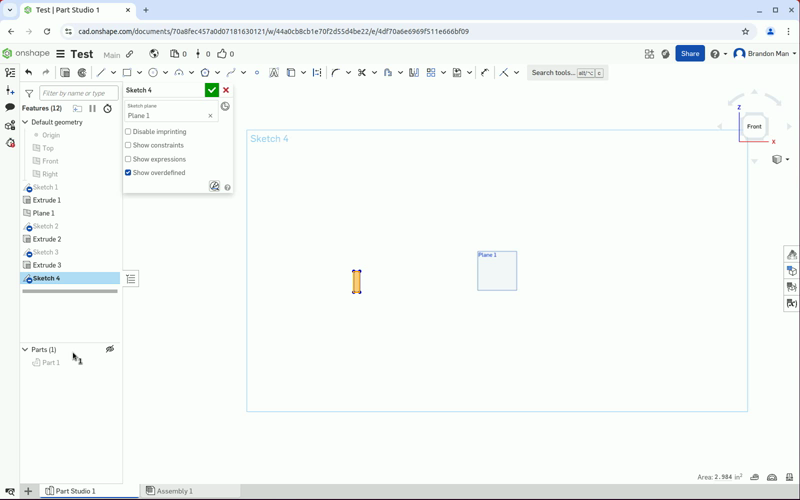
key(shift+y)
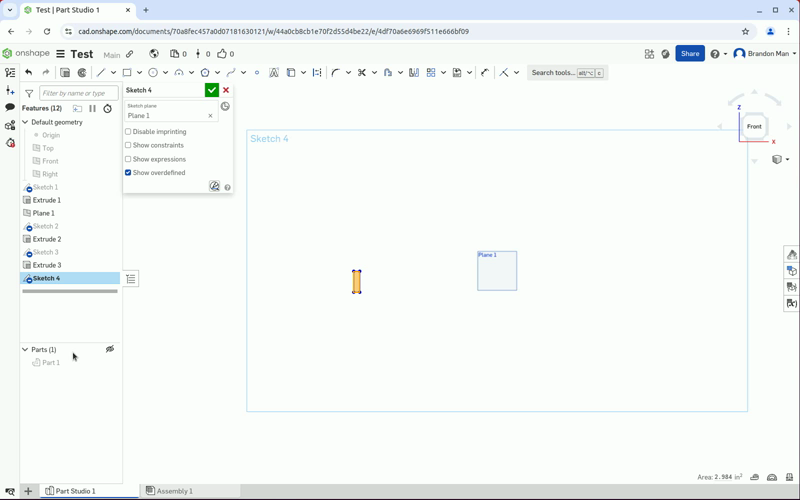
key(shift+e)
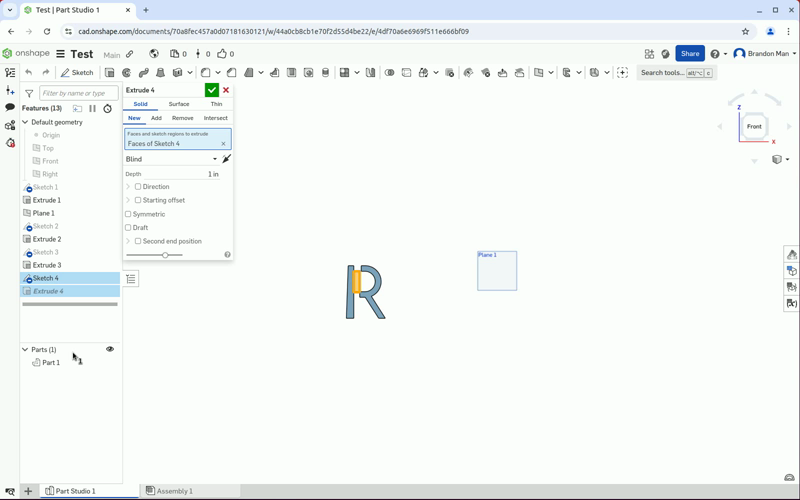
mouse_move(143, 106)
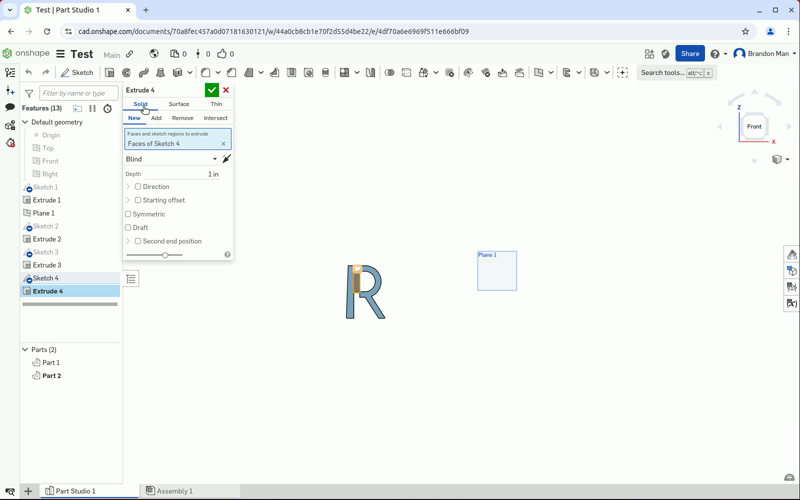
click(143, 106)
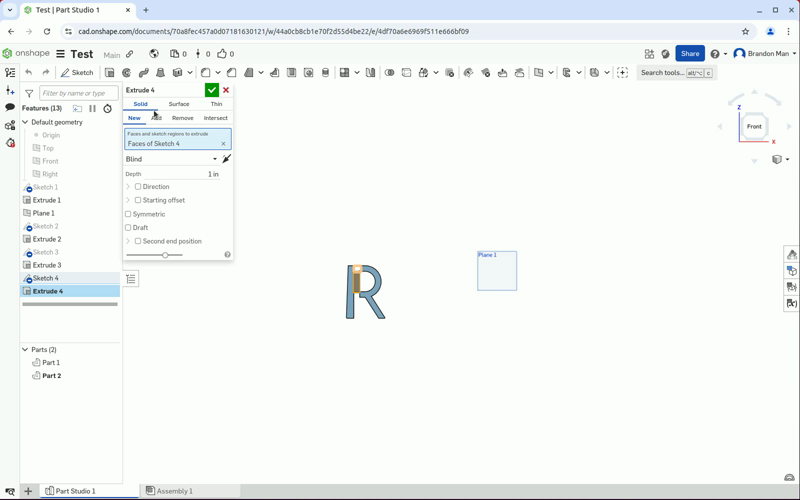
mouse_move(186, 120)
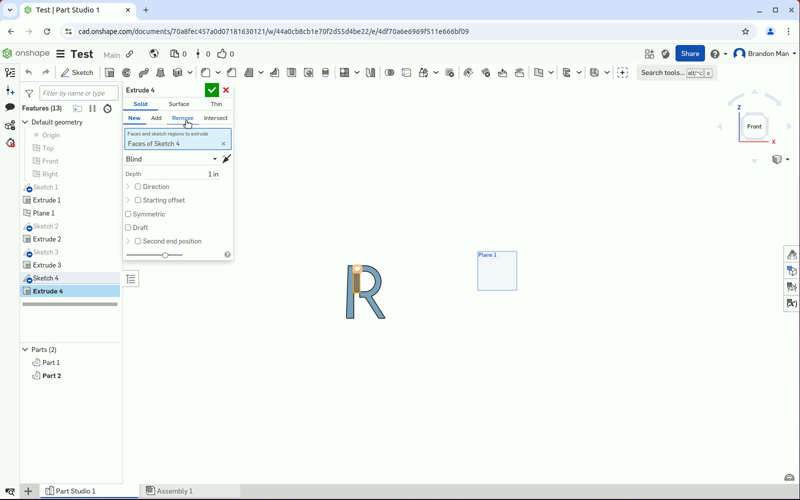
click(186, 120)
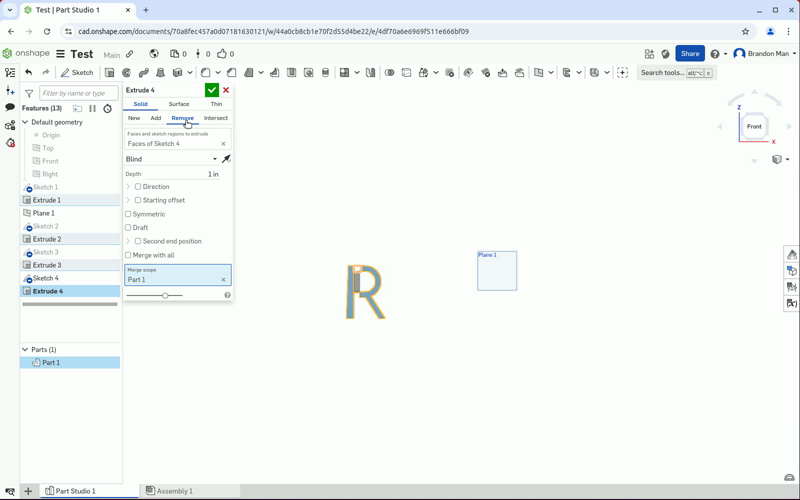
key(tab, 4)
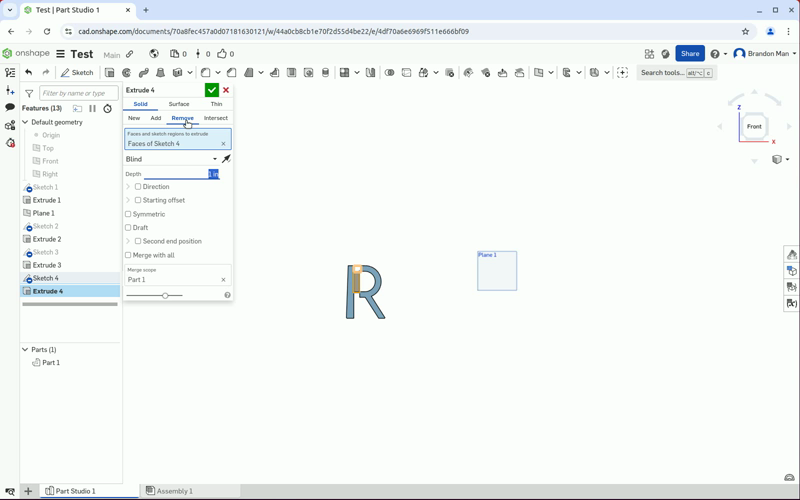
text(24.312)
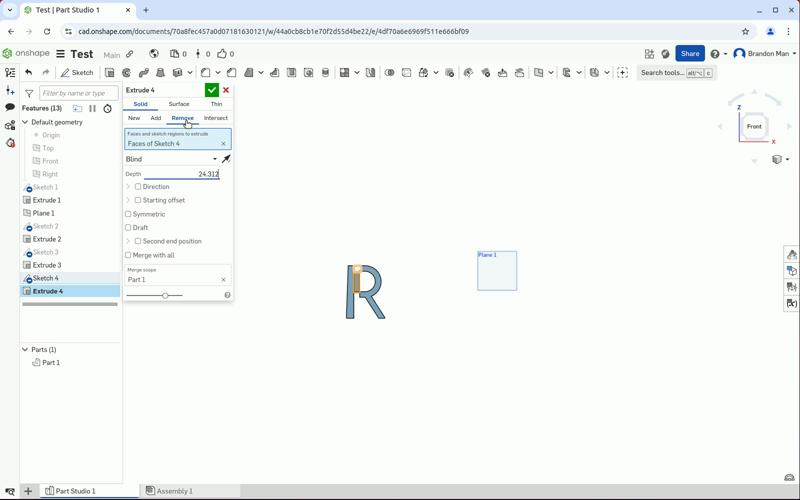
key(tab, 6)
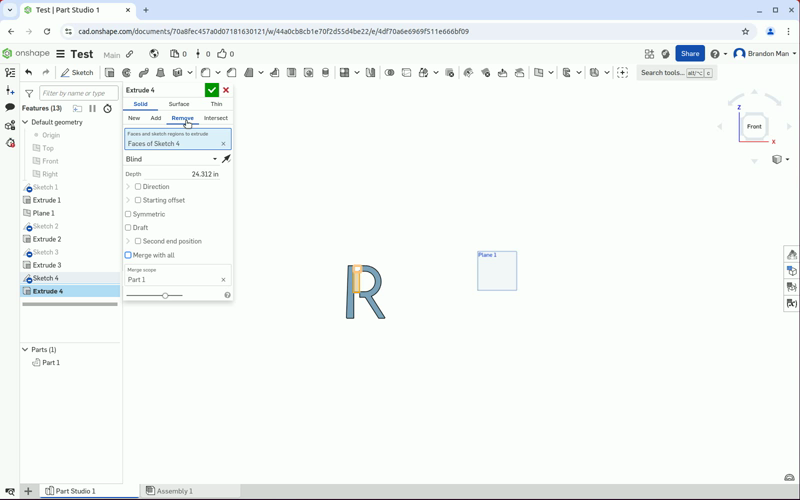
key(space)
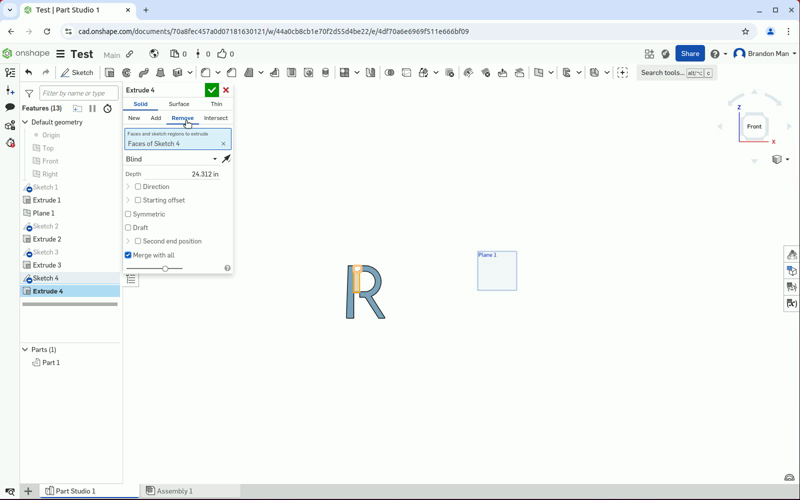
key(enter)
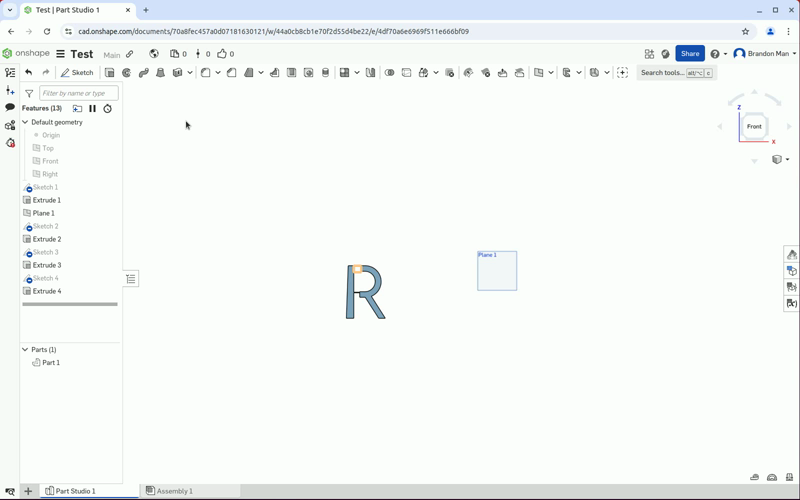
key(shift+h)
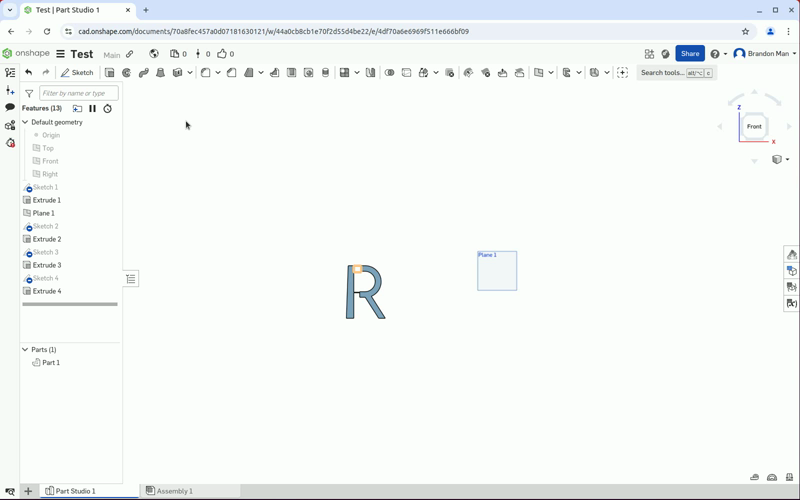
key(shift+h)
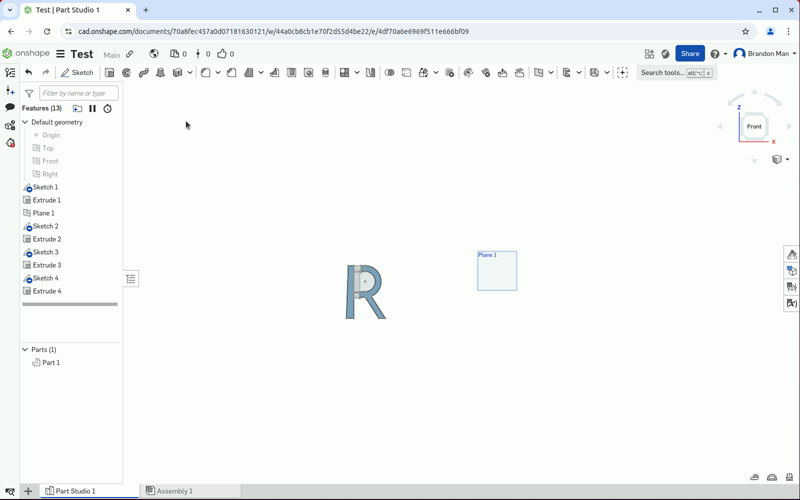
key(shift+7)
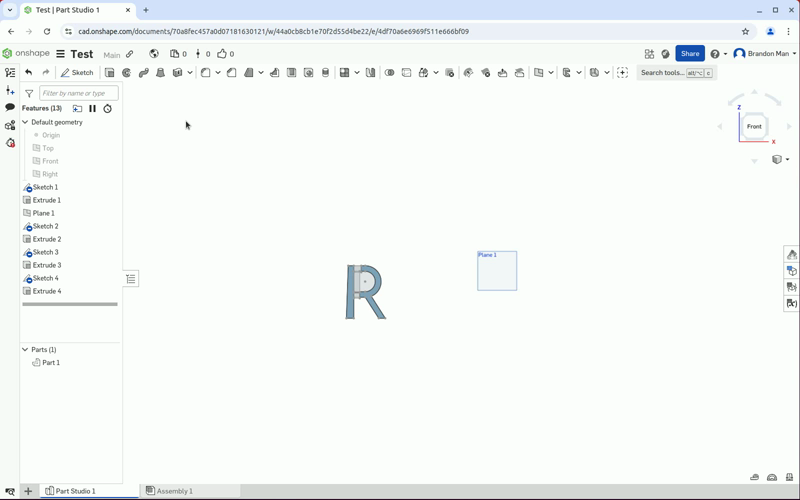
key(left, 2)
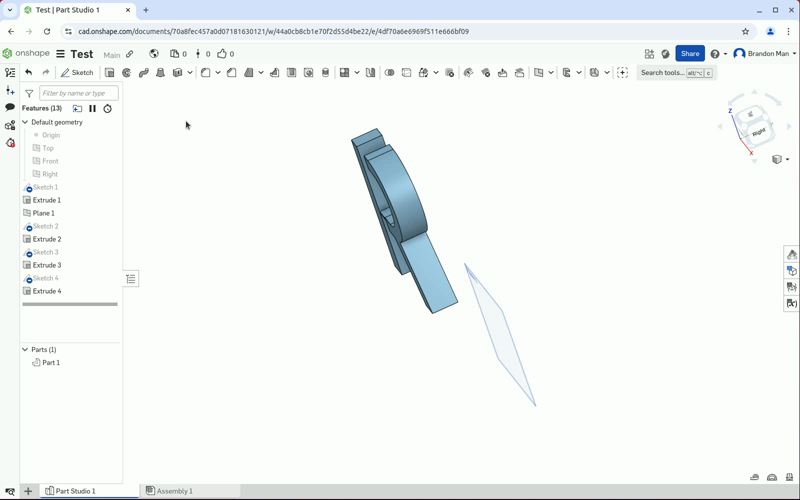
key(down, 2)
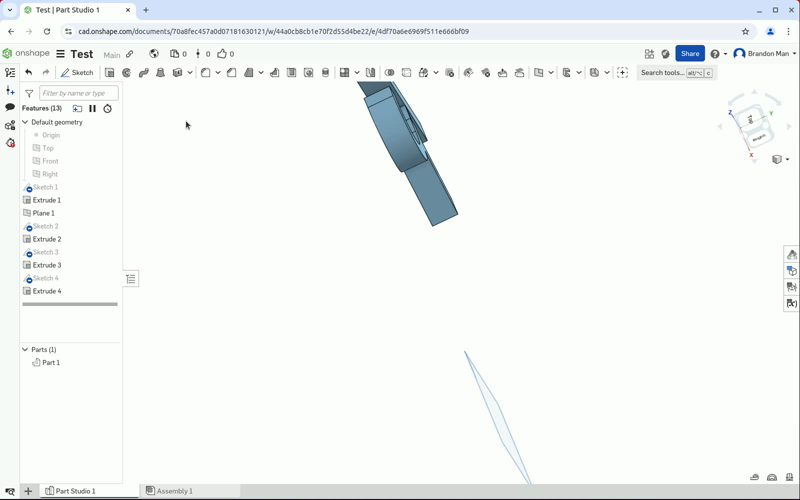
key(up, 2)
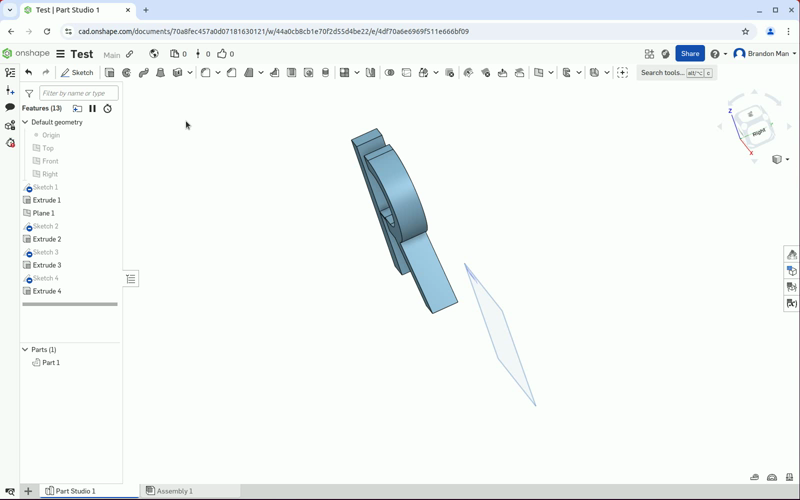
key(right, 2)
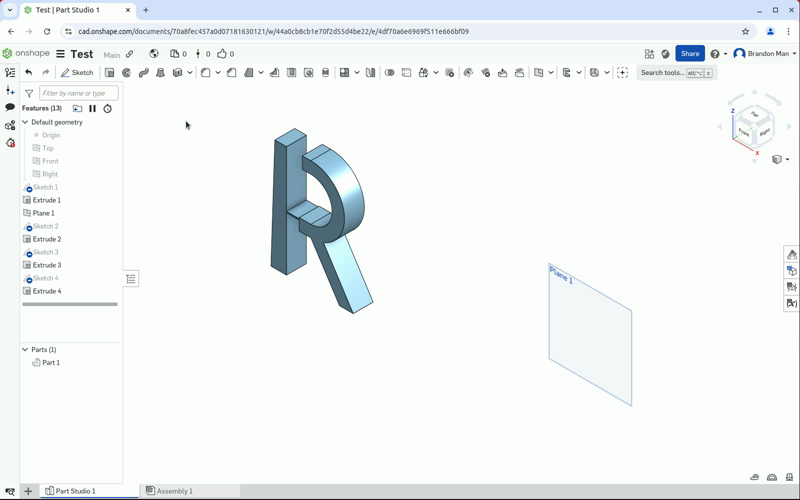
mouse_move(73, 189)
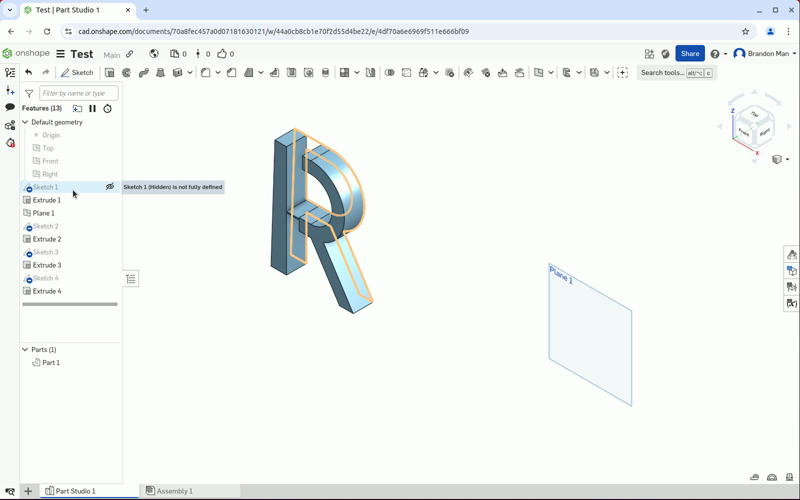
click(73, 189)